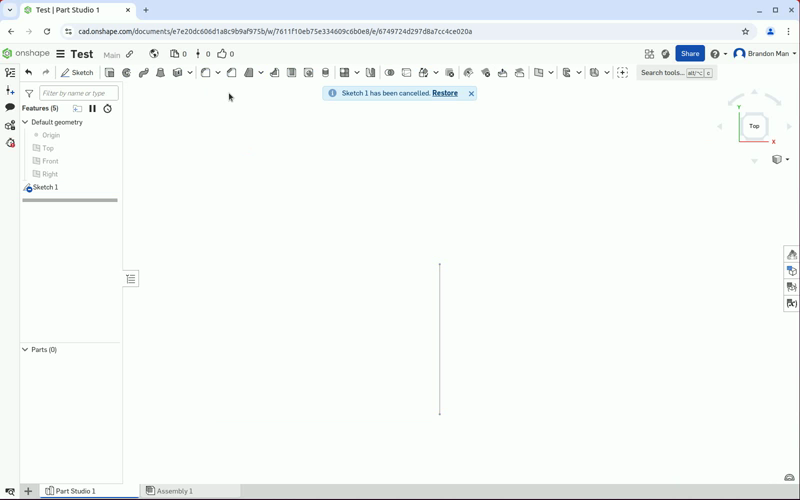
key(shift+h)
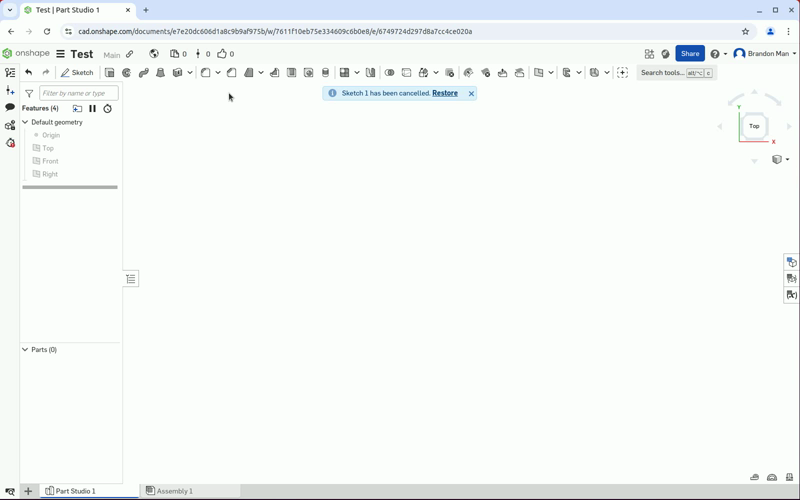
mouse_move(73, 352)
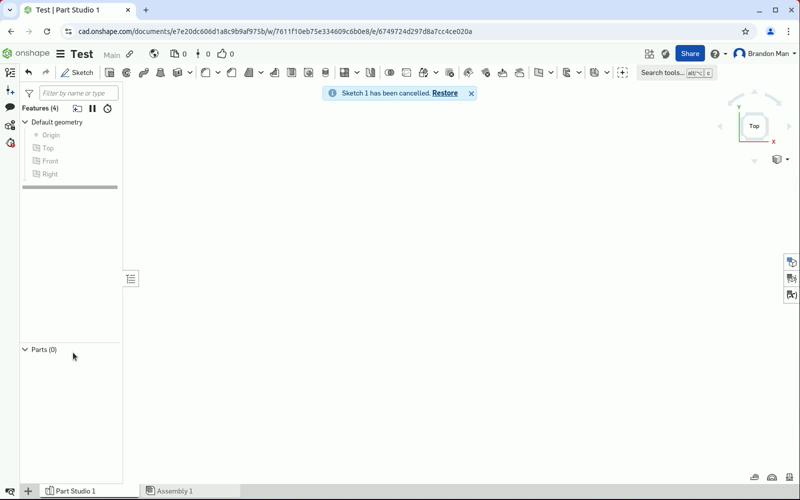
key(y)
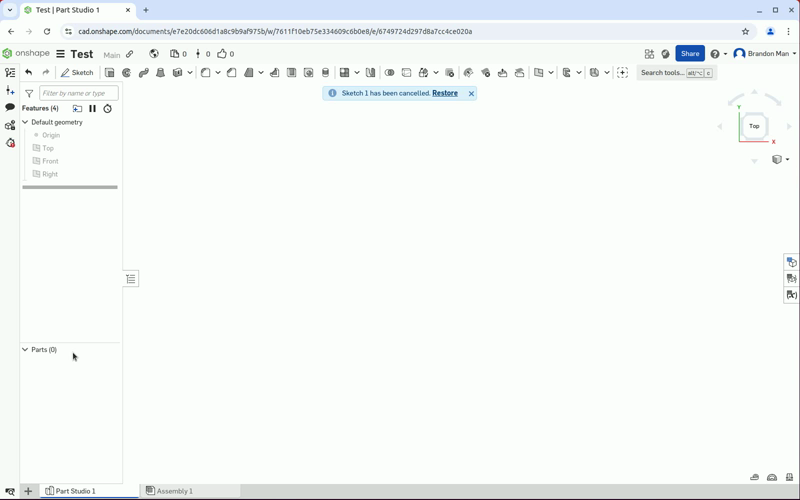
key(shift+p)
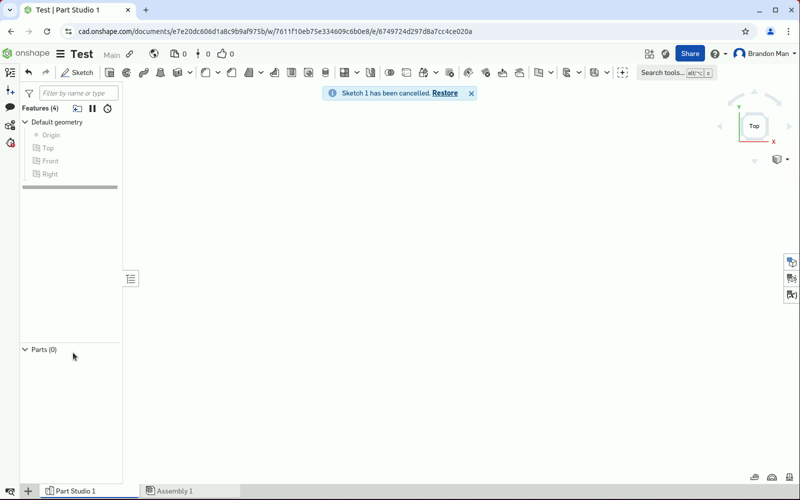
key(space)
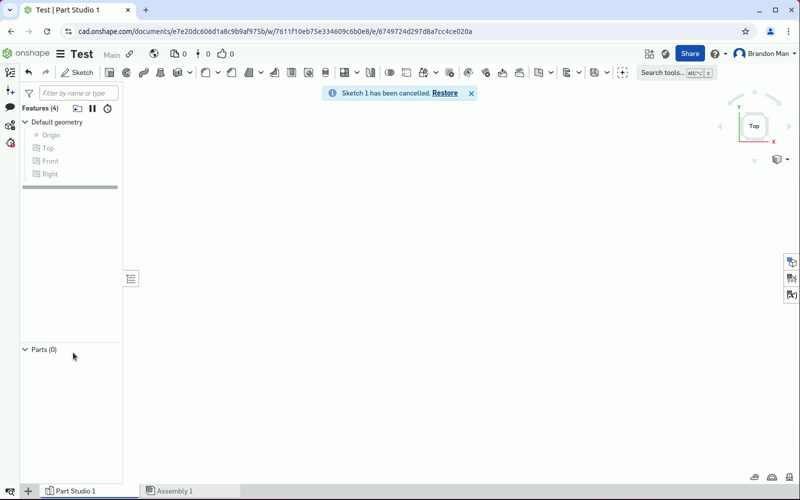
key_down(shift)
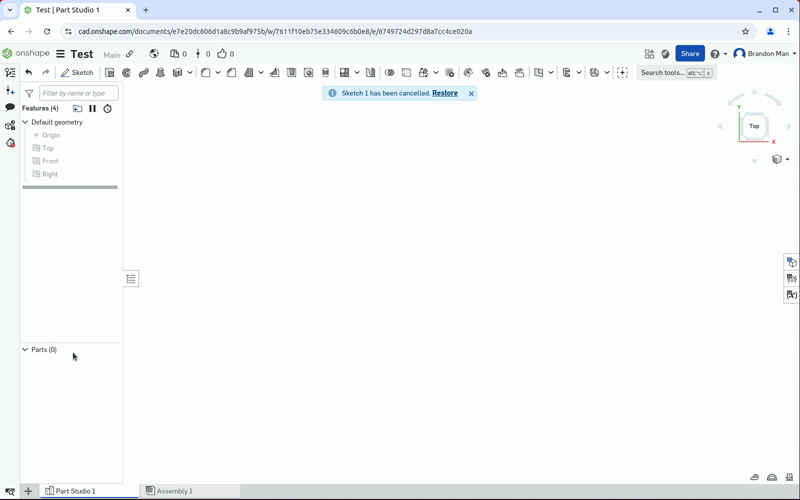
key(up)
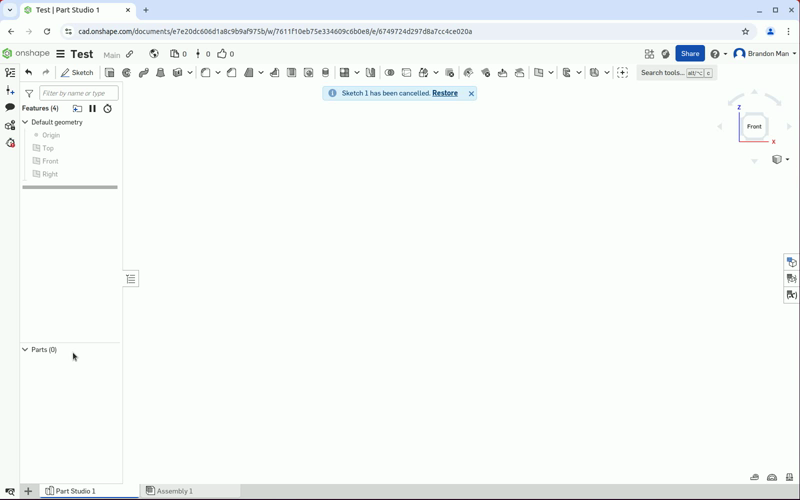
key_up(shift)
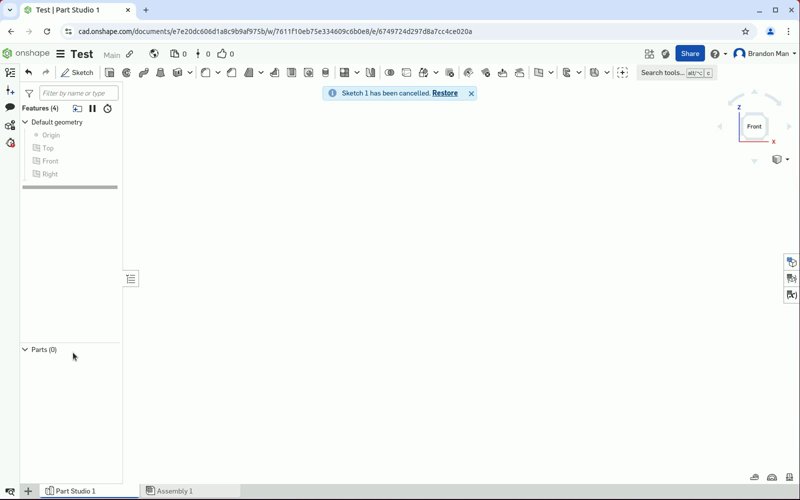
mouse_move(73, 352)
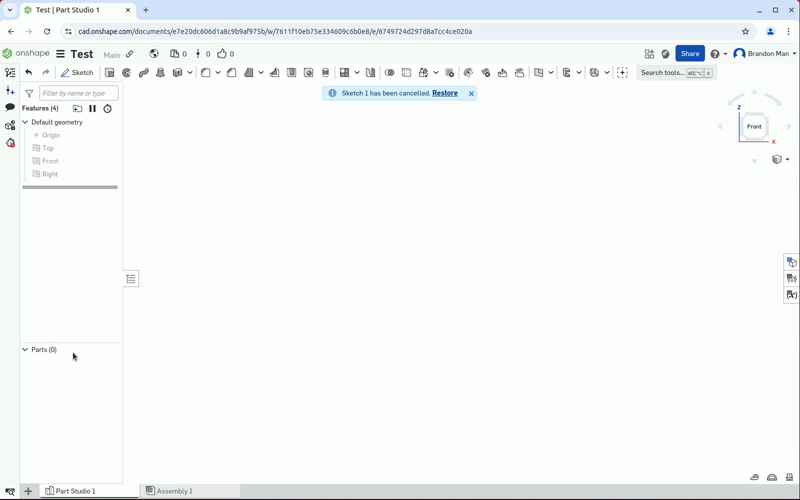
key(shift+y)
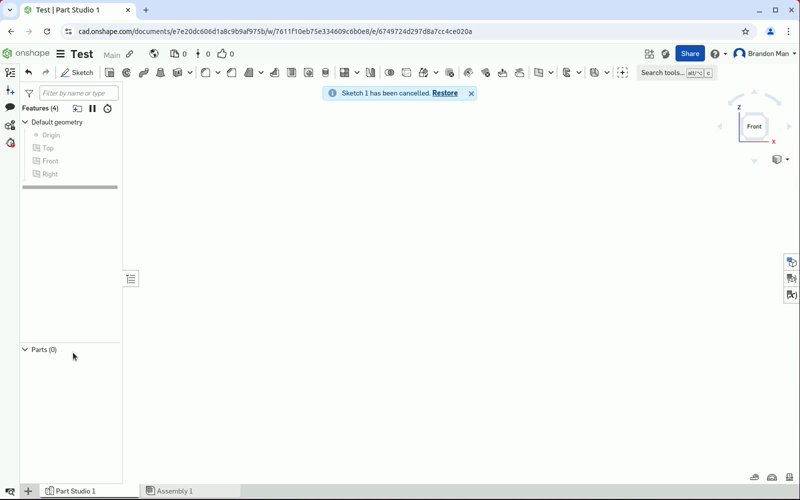
key(shift+s)
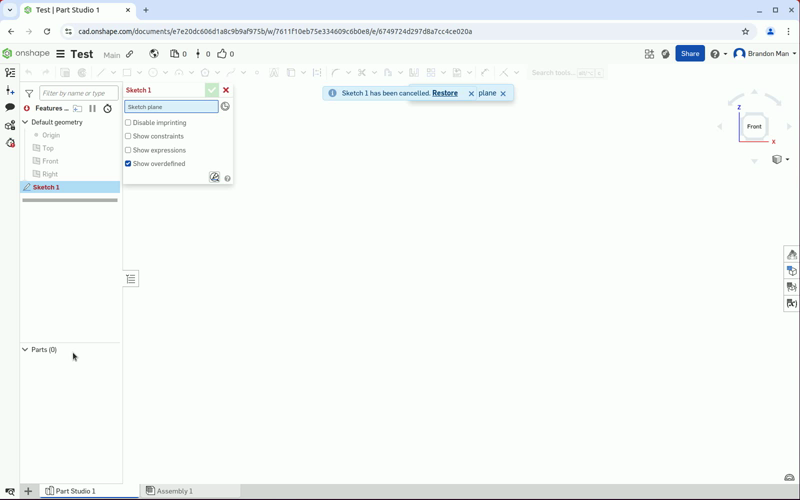
mouse_move(73, 163)
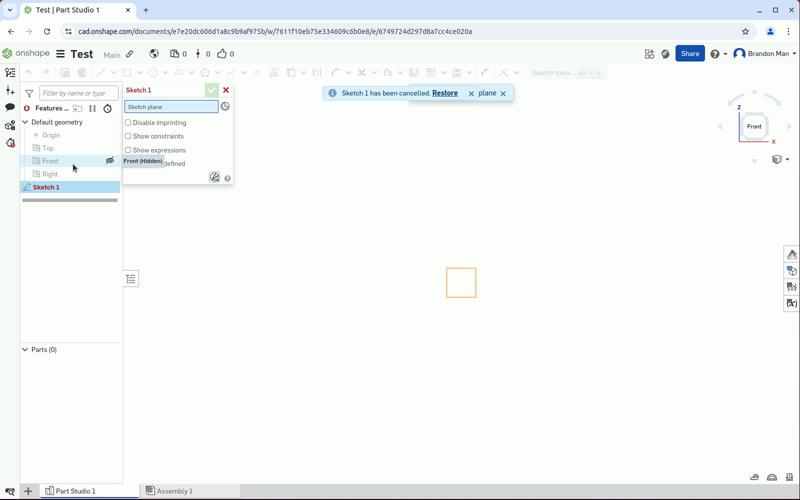
click(73, 163)
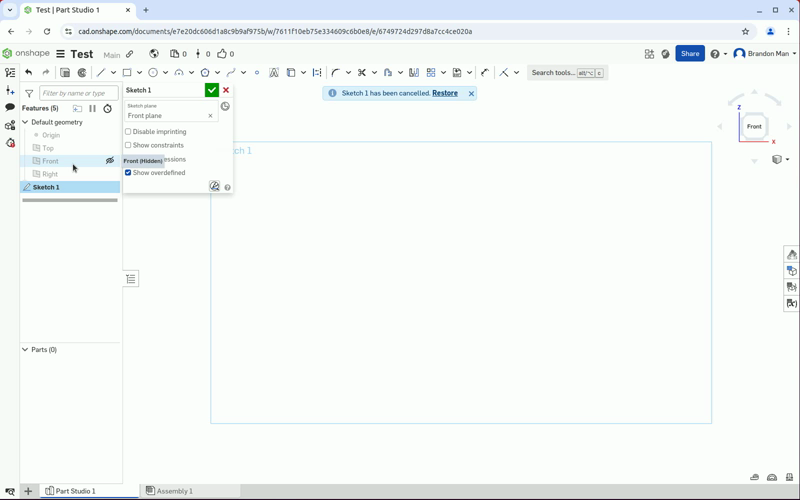
mouse_move(73, 352)
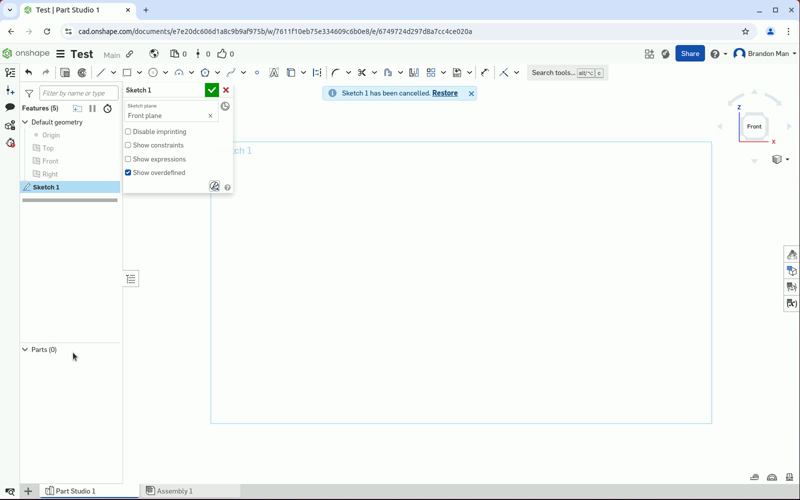
key(y)
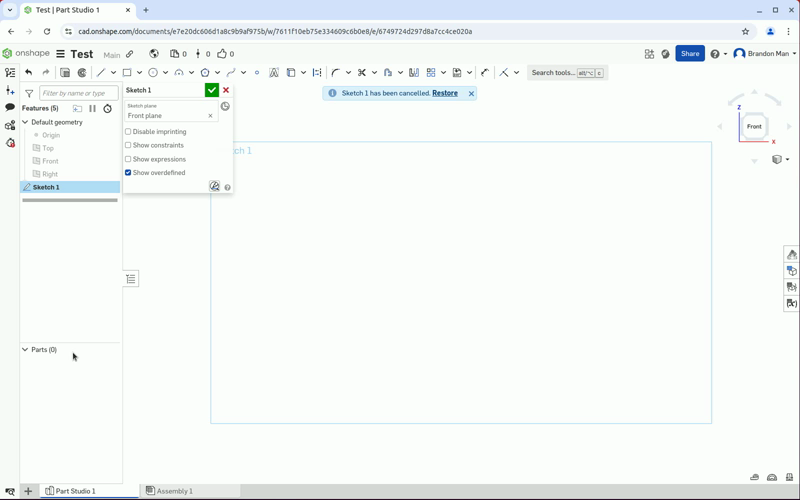
key(a)
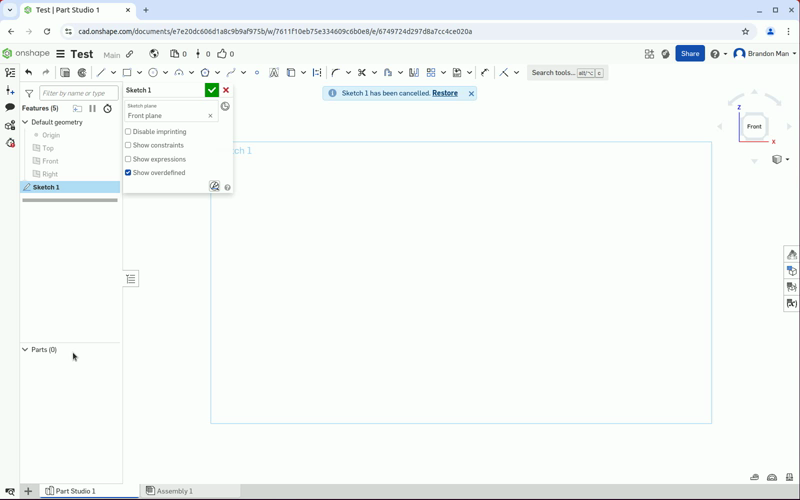
key_down(shift)
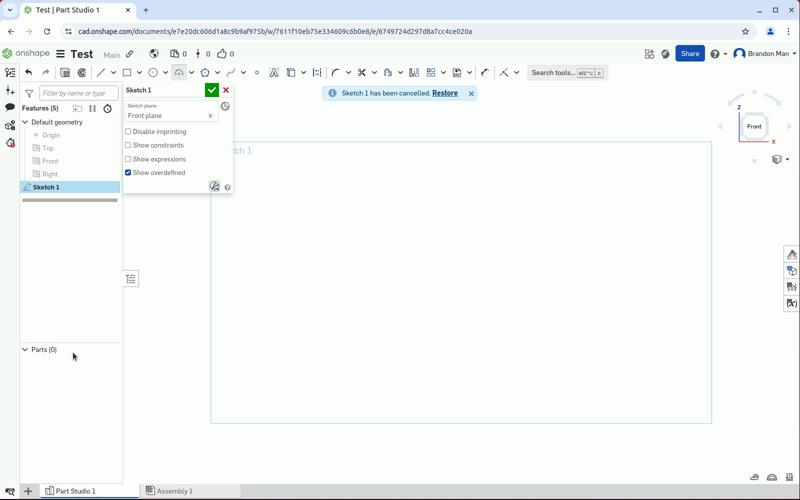
mouse_move(395, 285)
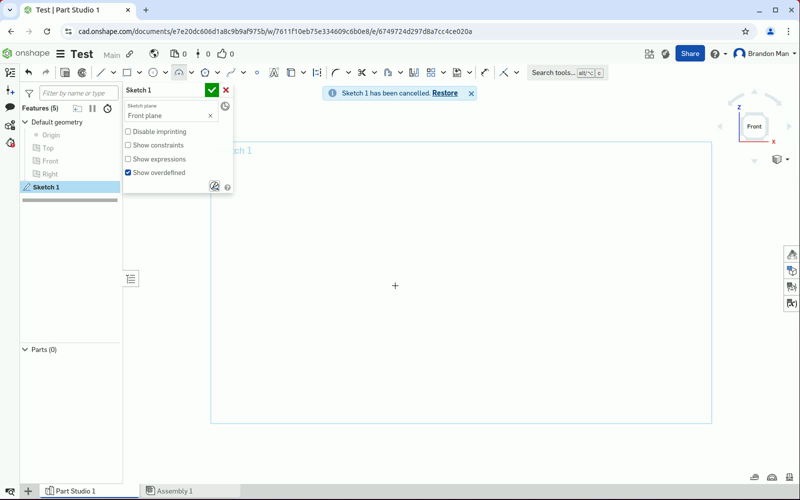
click(395, 285)
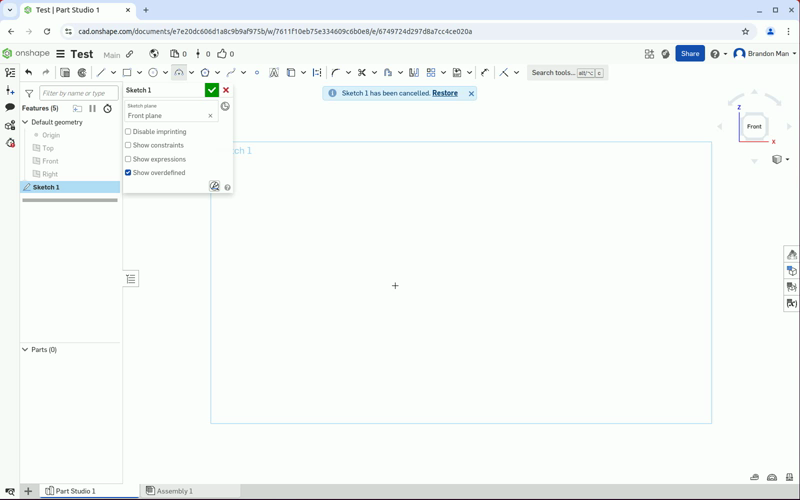
key_up(shift)
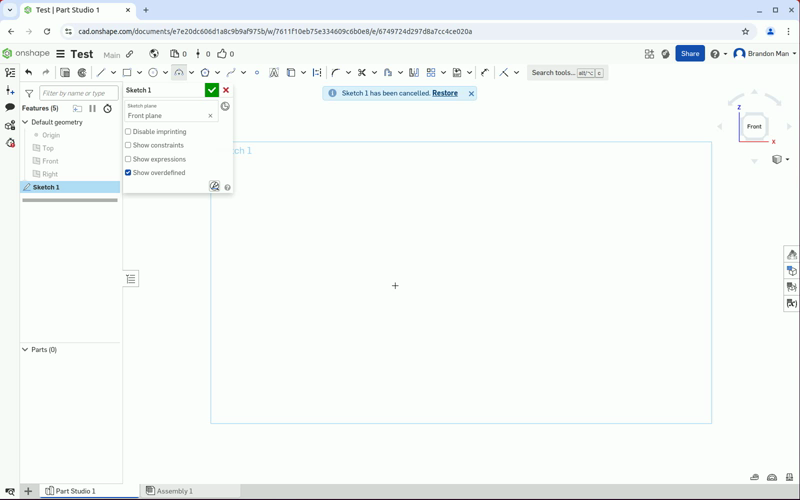
key_down(shift)
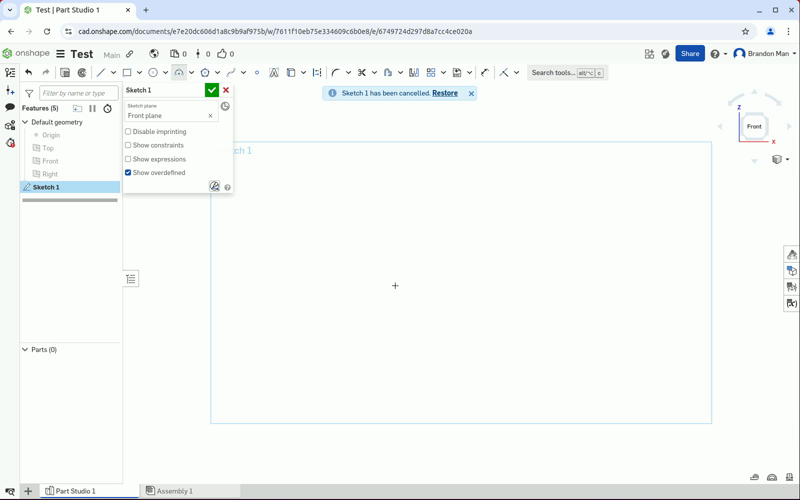
mouse_move(424, 338)
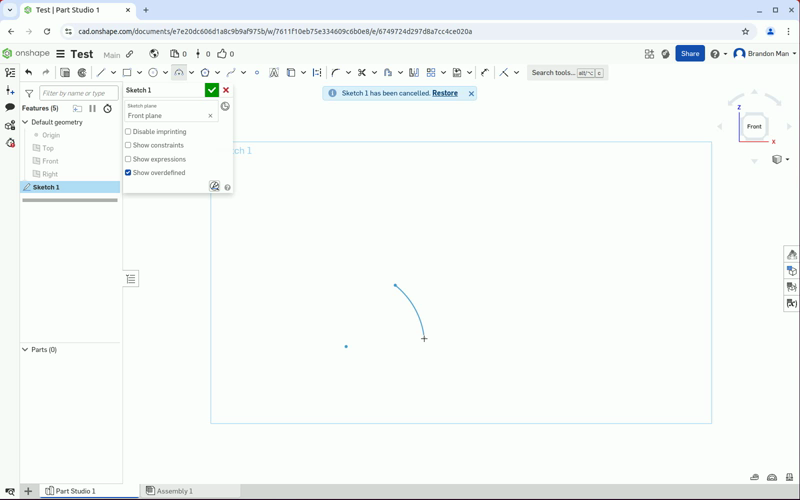
click(424, 338)
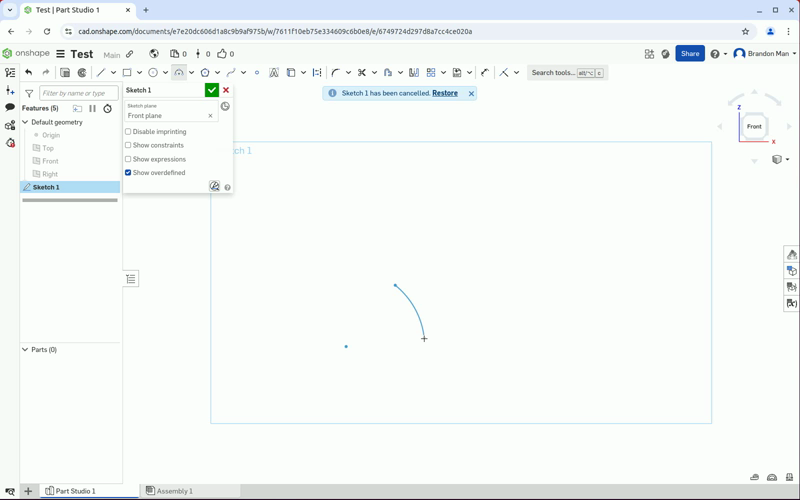
mouse_move(425, 303)
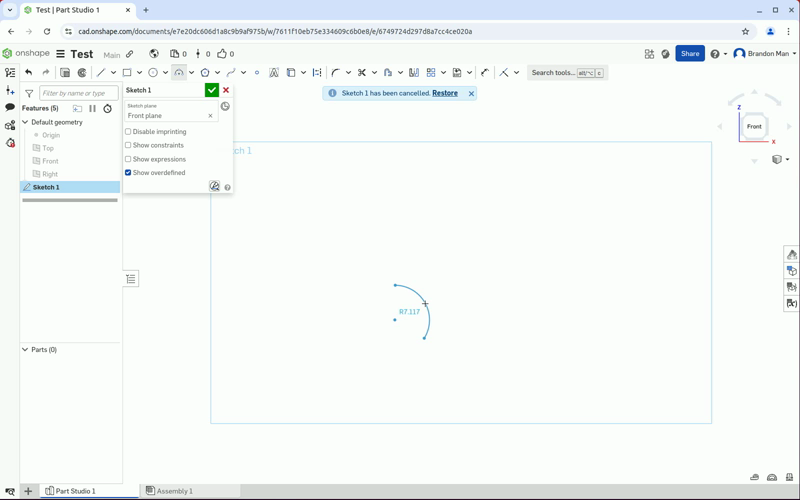
click(425, 303)
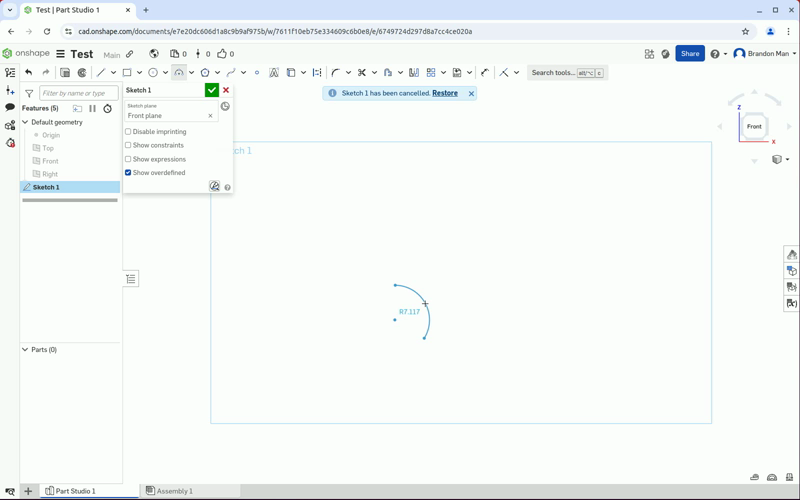
key_up(shift)
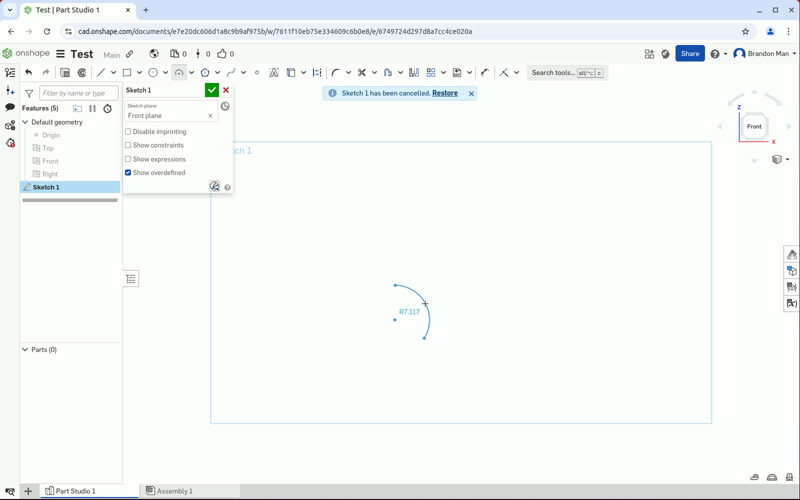
mouse_move(424, 338)
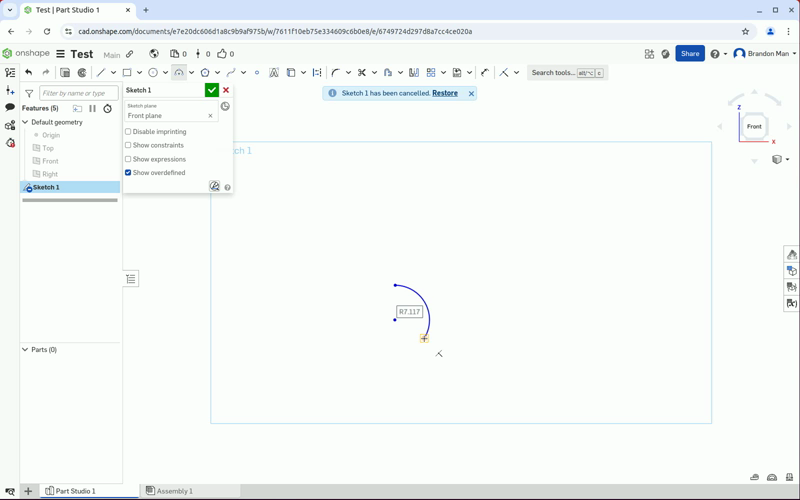
click(424, 338)
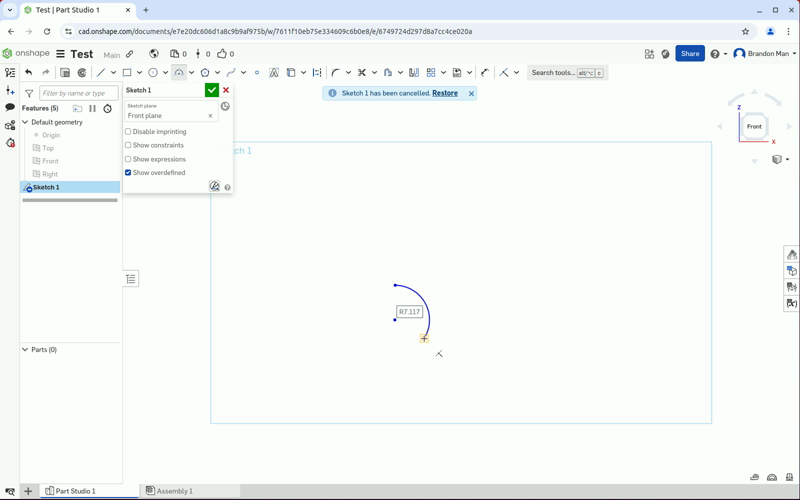
key_down(shift)
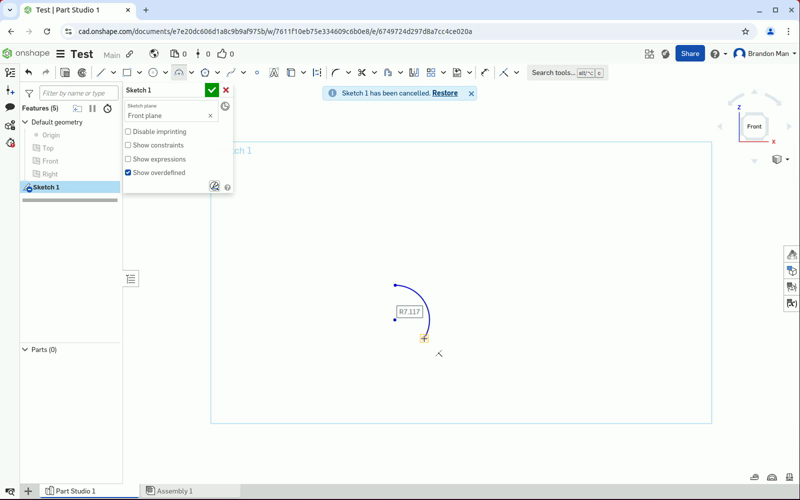
mouse_move(461, 318)
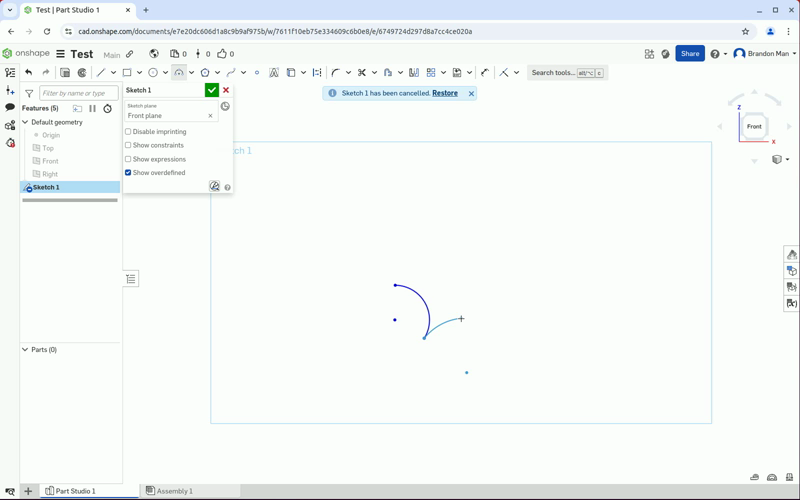
click(461, 318)
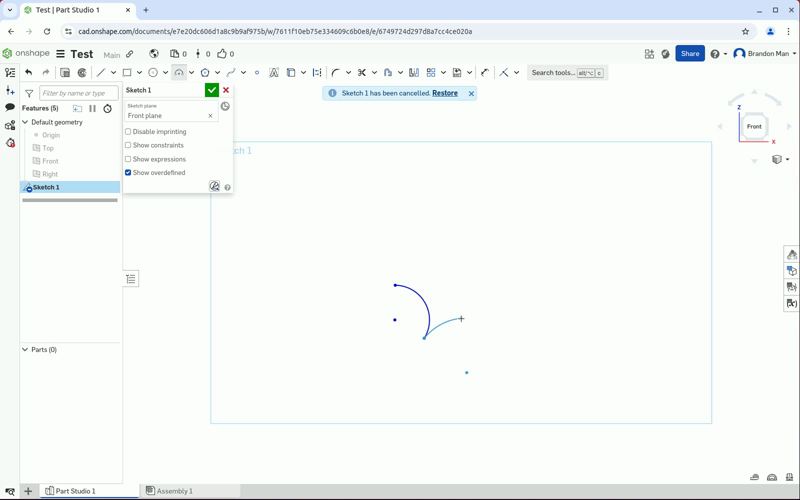
mouse_move(440, 323)
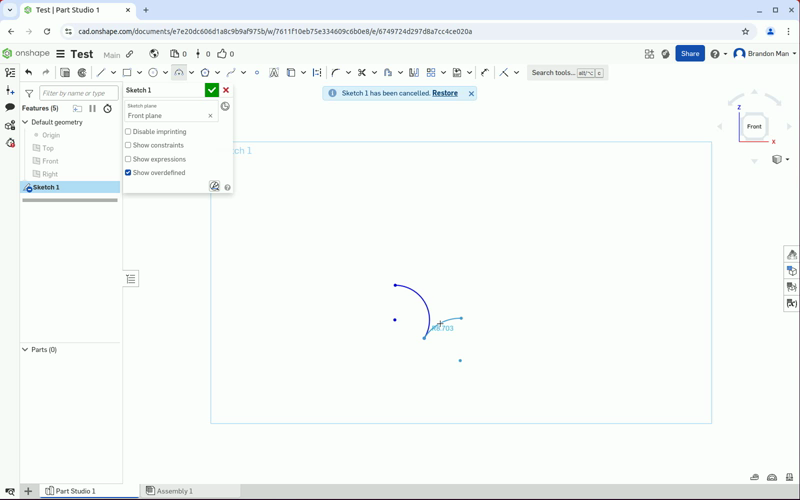
click(440, 323)
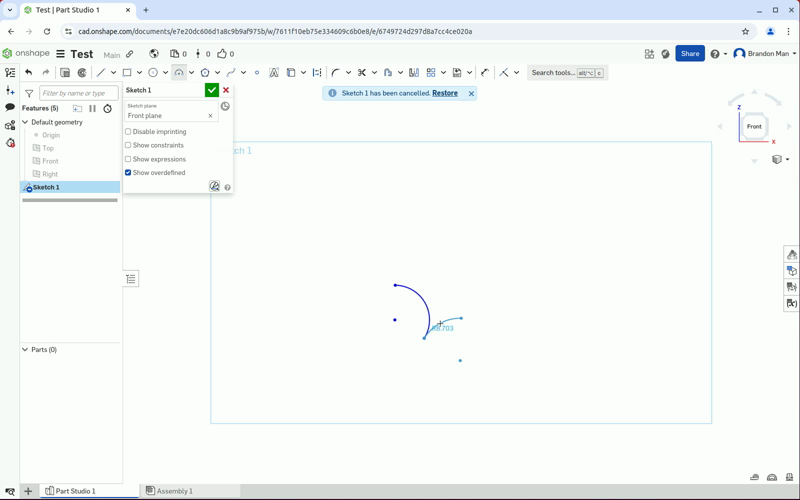
key_up(shift)
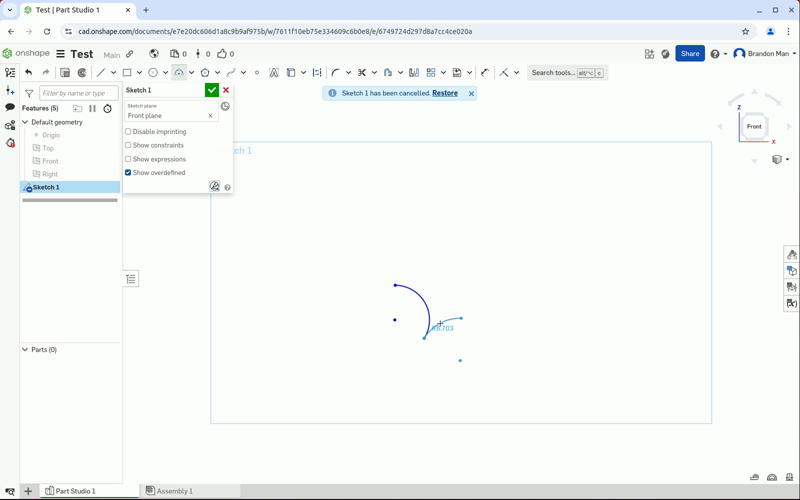
mouse_move(461, 318)
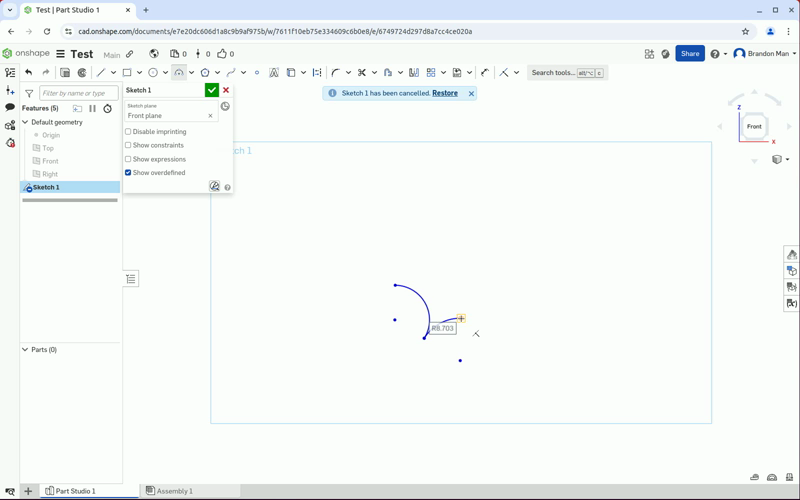
click(461, 318)
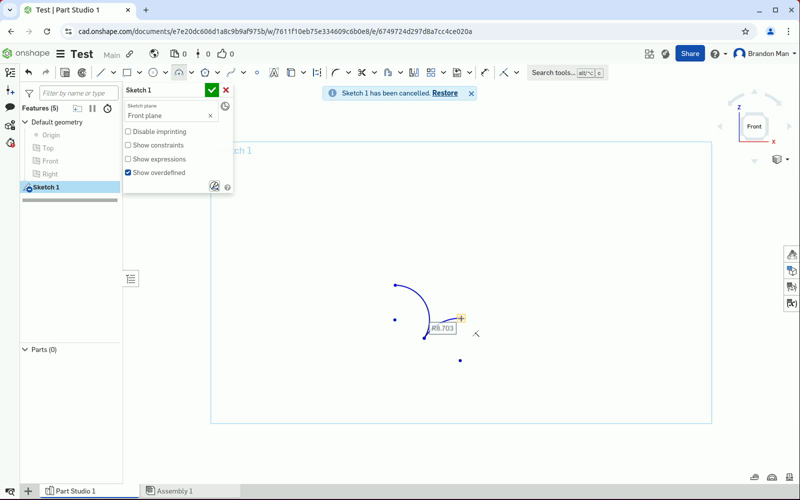
key_down(shift)
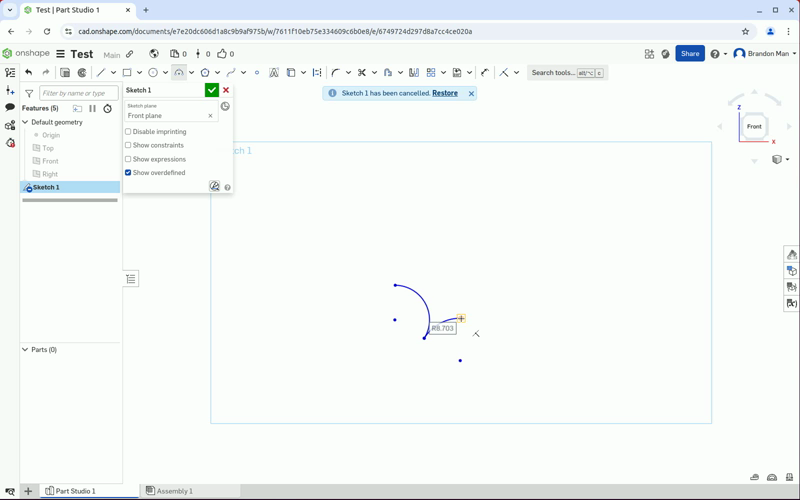
mouse_move(431, 265)
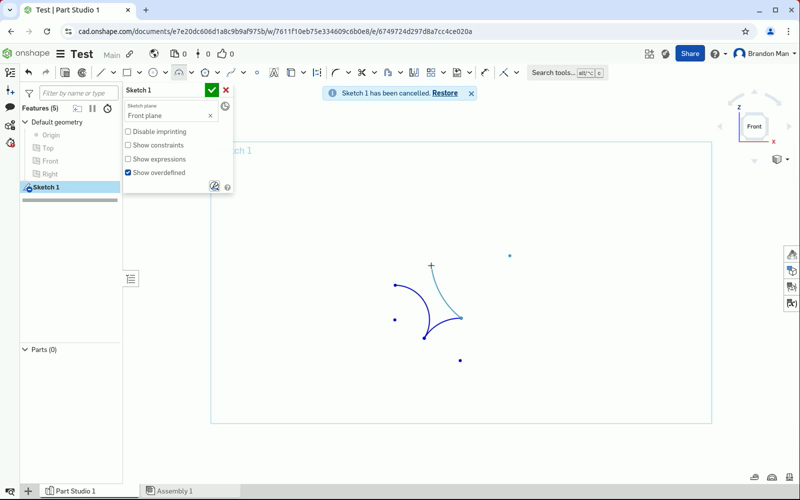
click(431, 265)
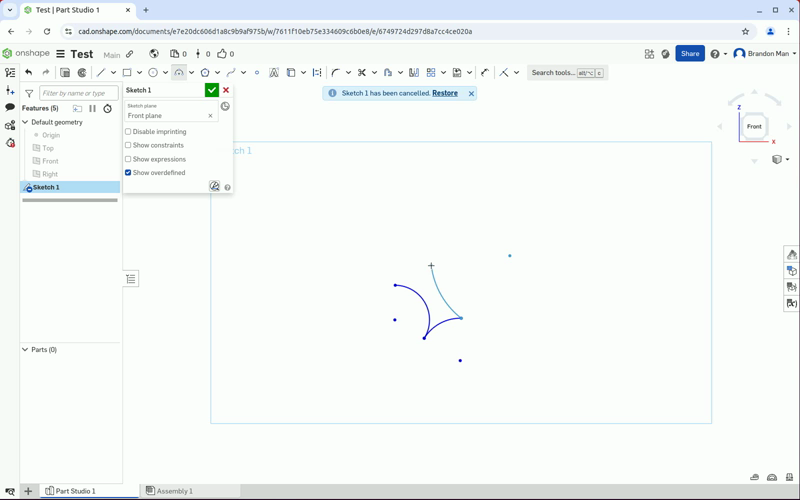
mouse_move(430, 300)
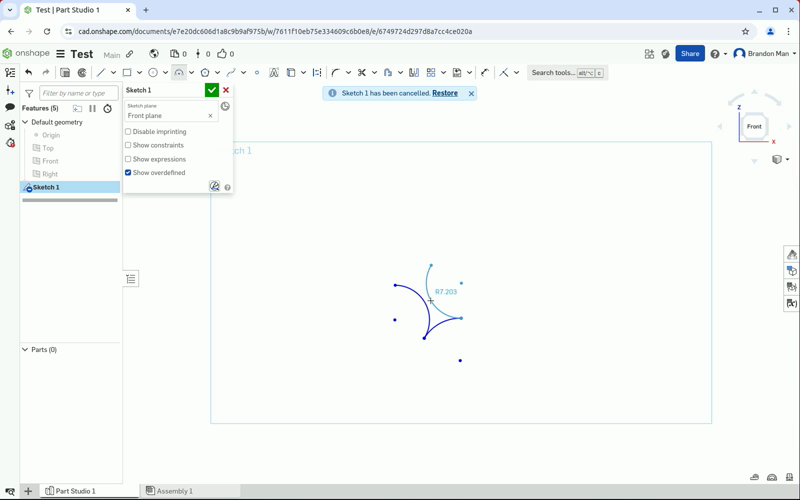
click(430, 300)
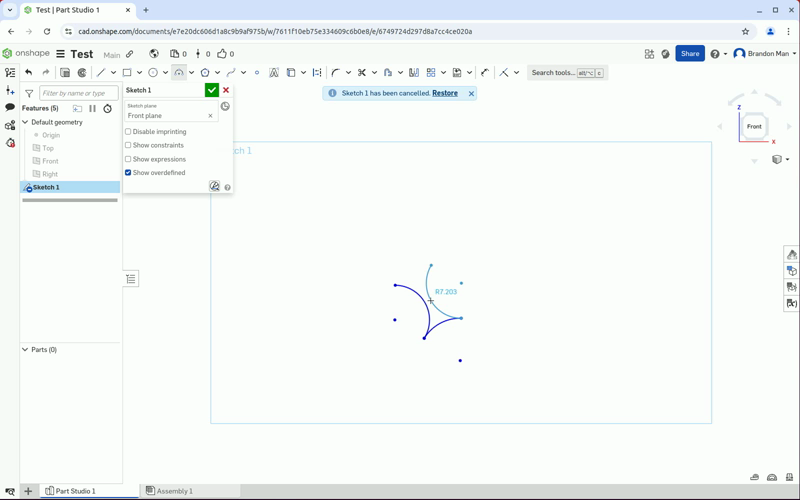
key_up(shift)
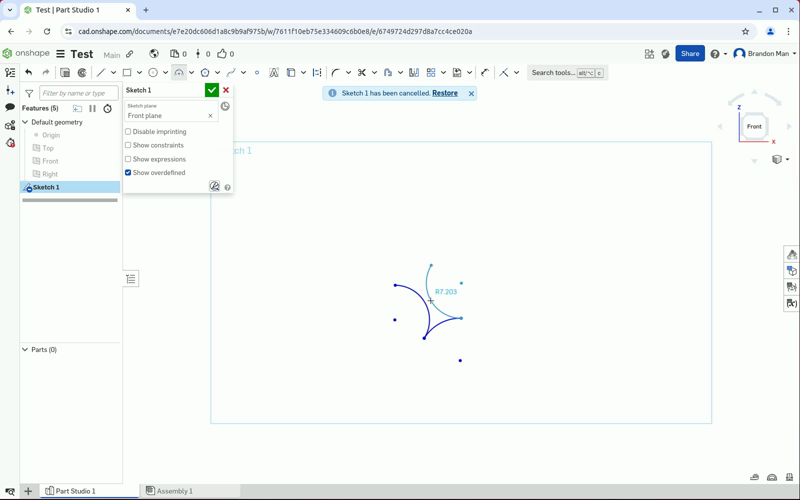
mouse_move(431, 265)
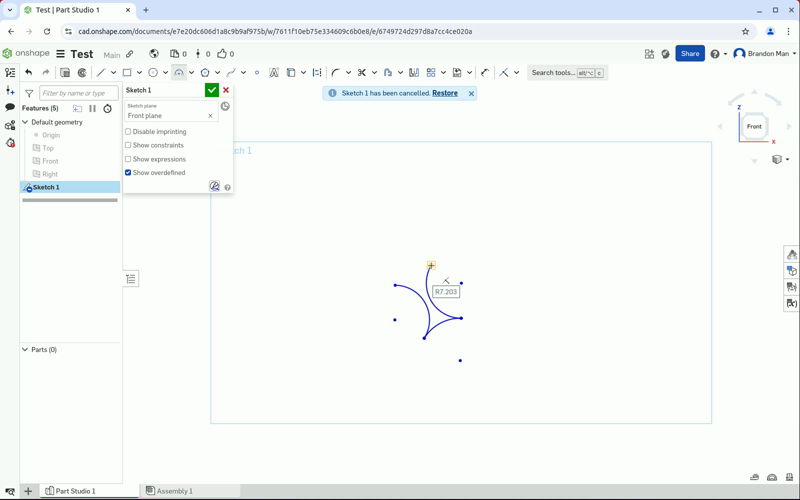
click(431, 265)
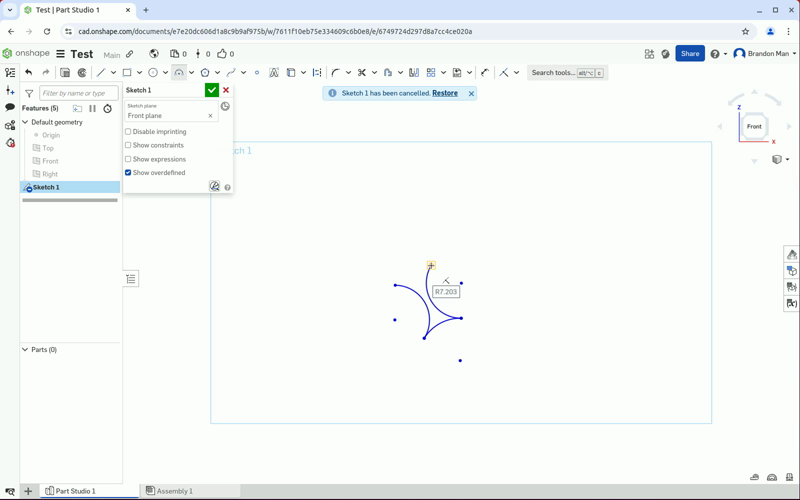
mouse_move(395, 285)
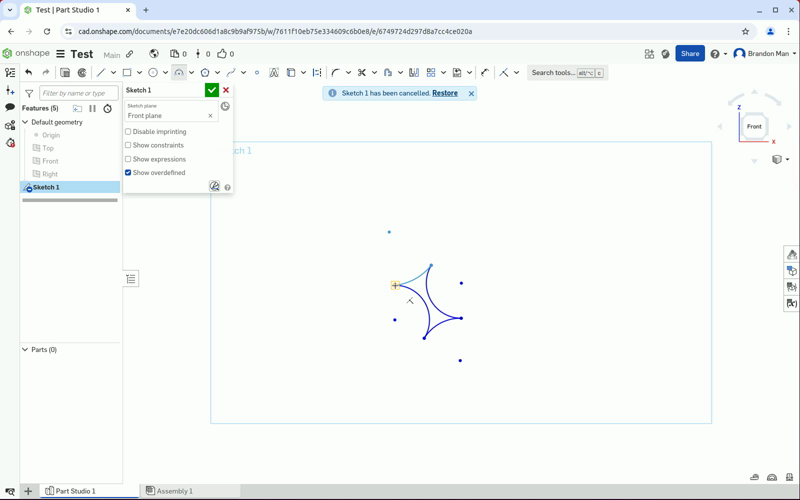
click(395, 285)
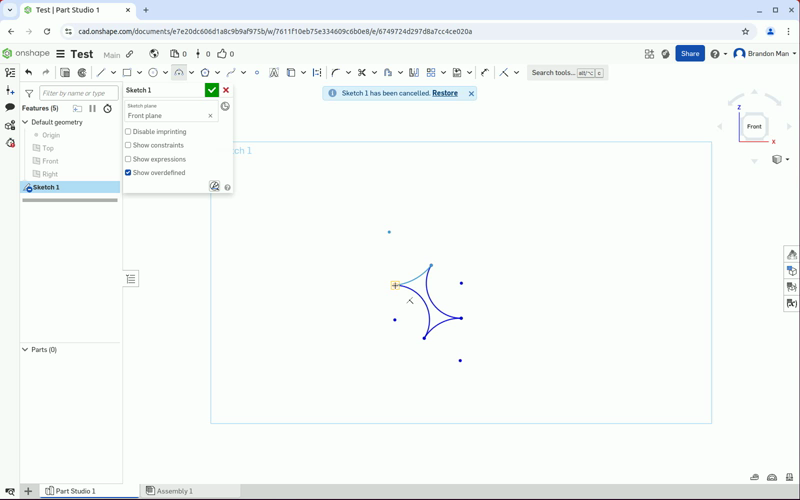
key_down(shift)
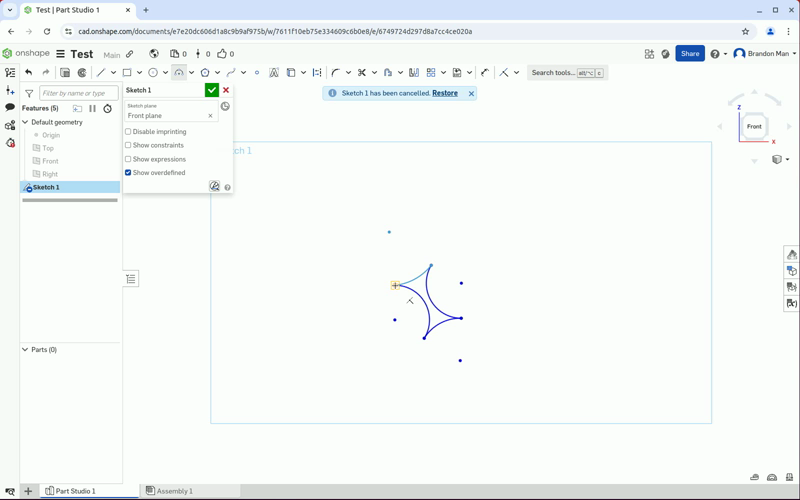
mouse_move(415, 280)
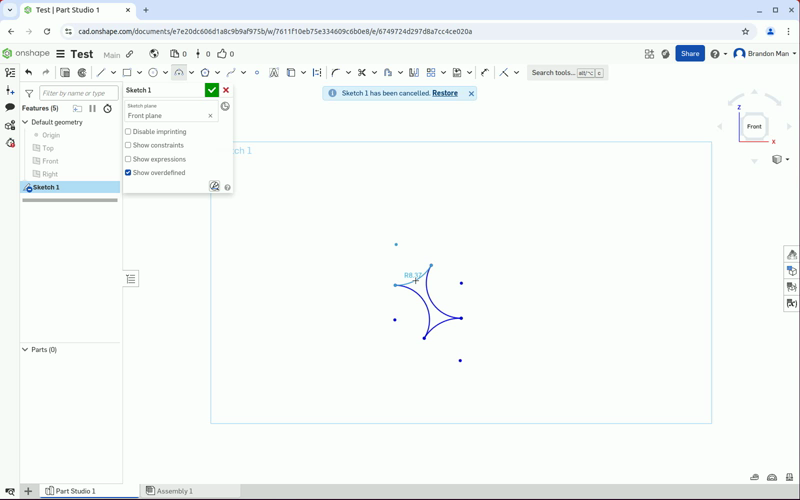
click(415, 280)
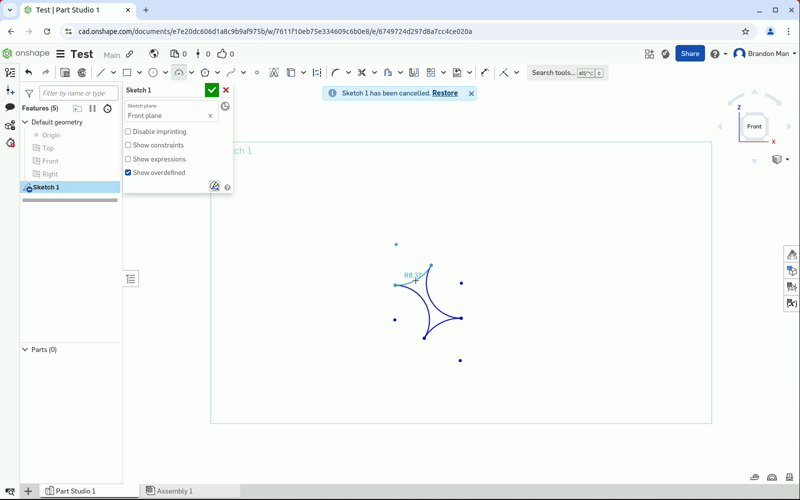
key_up(shift)
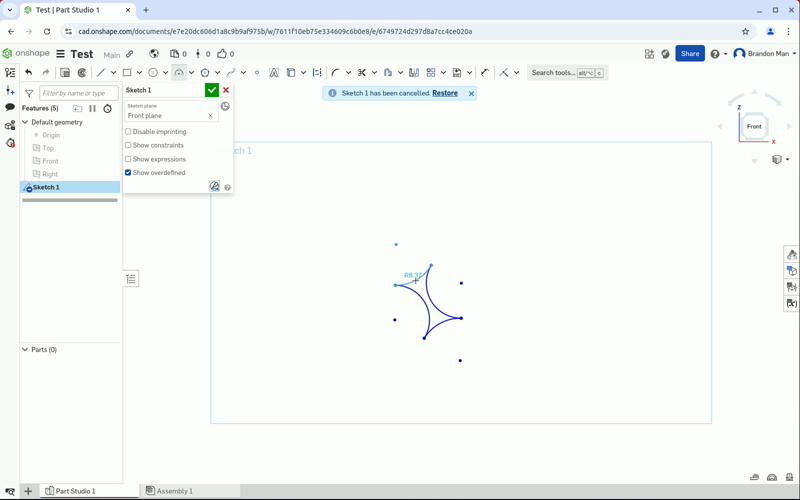
key(esc)
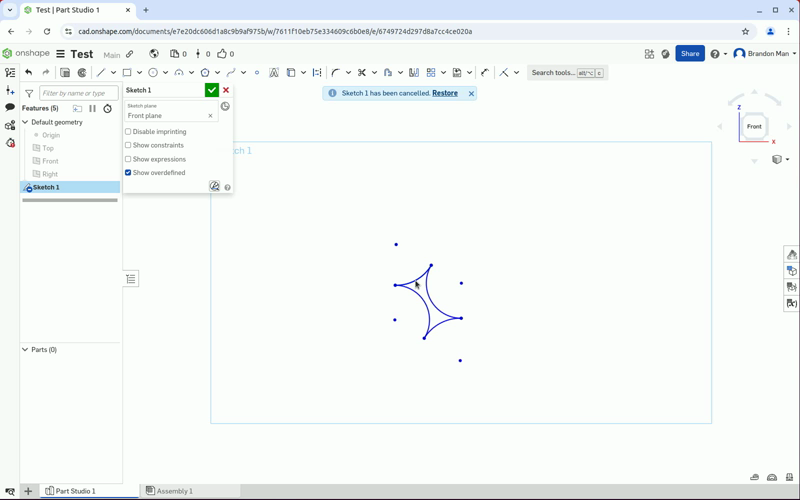
mouse_move(421, 296)
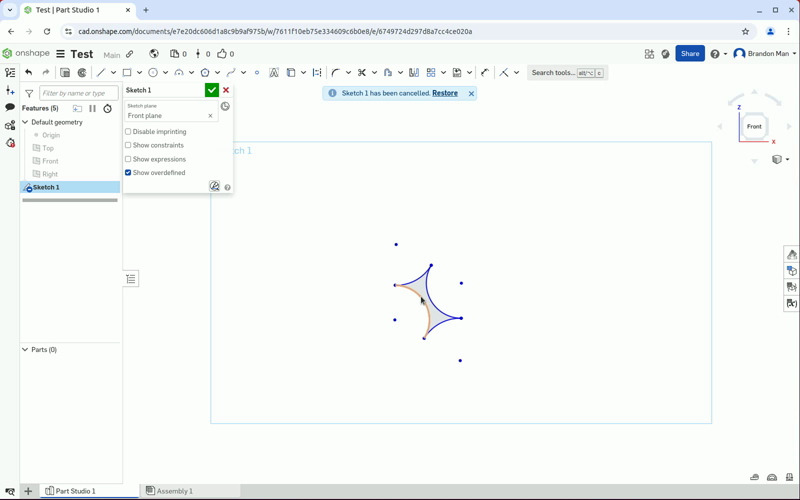
scroll(6)
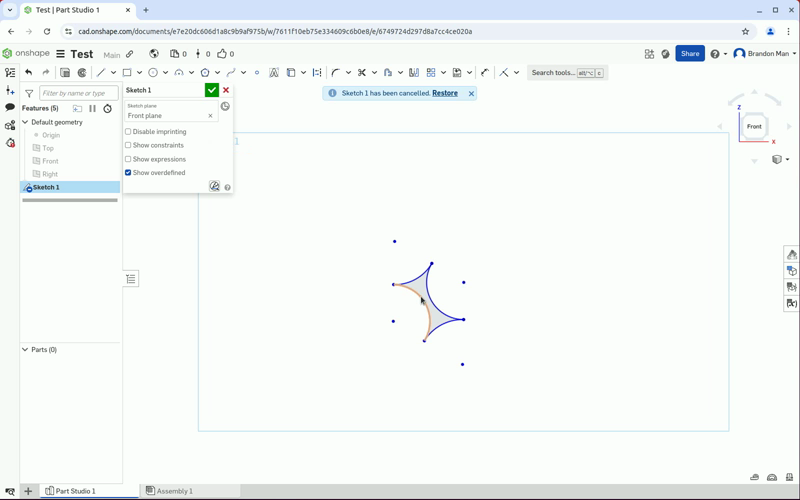
scroll(6)
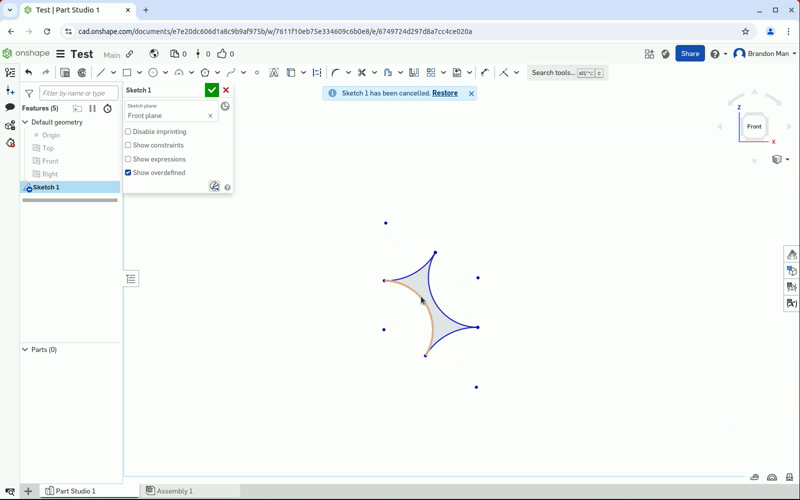
scroll(6)
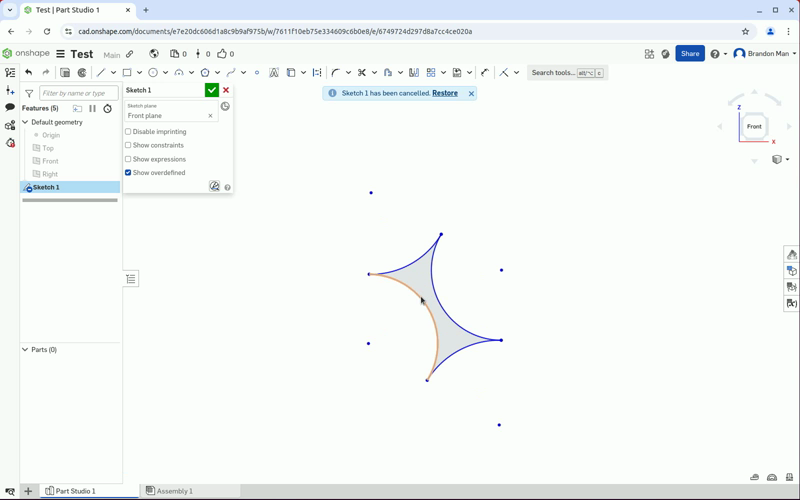
scroll(6)
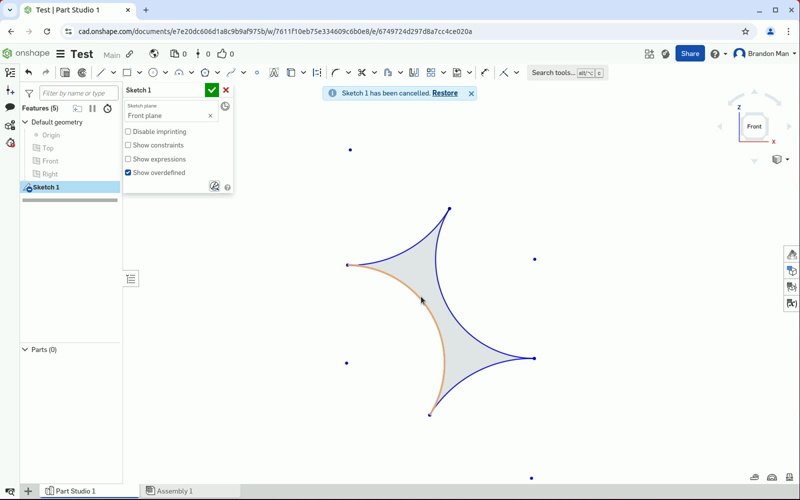
scroll(6)
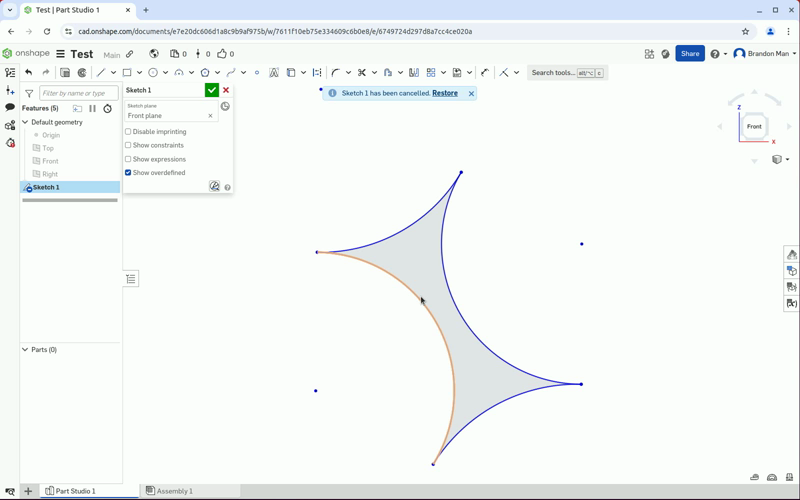
scroll(6)
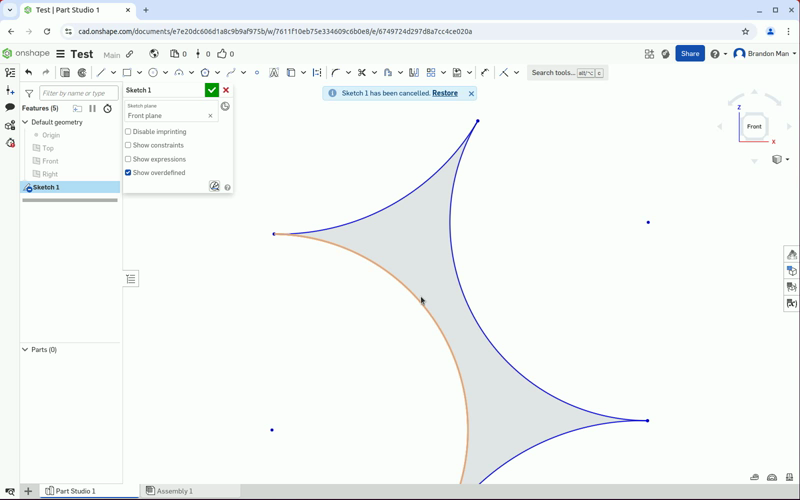
scroll(6)
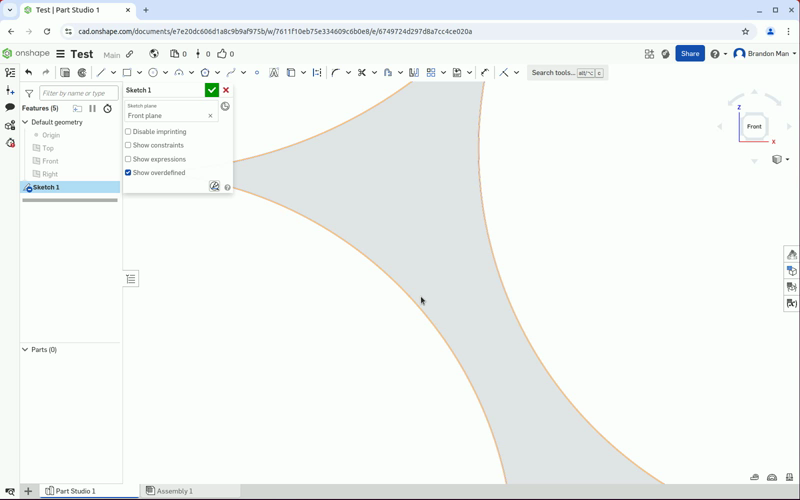
click(421, 296)
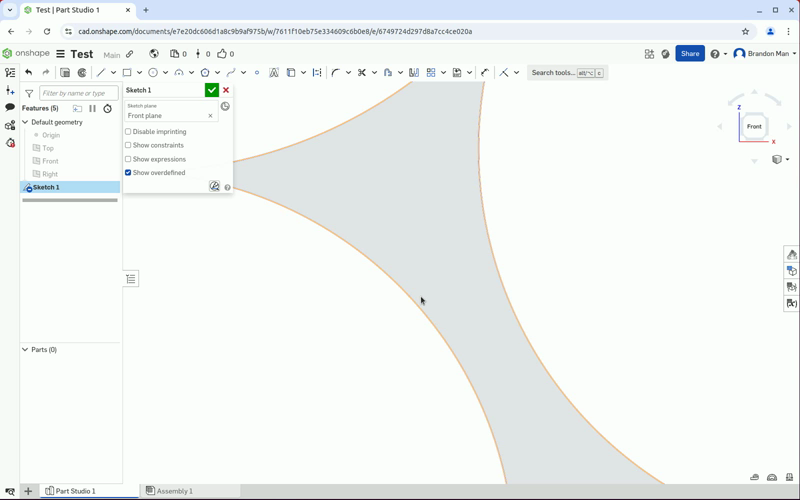
scroll(-6)
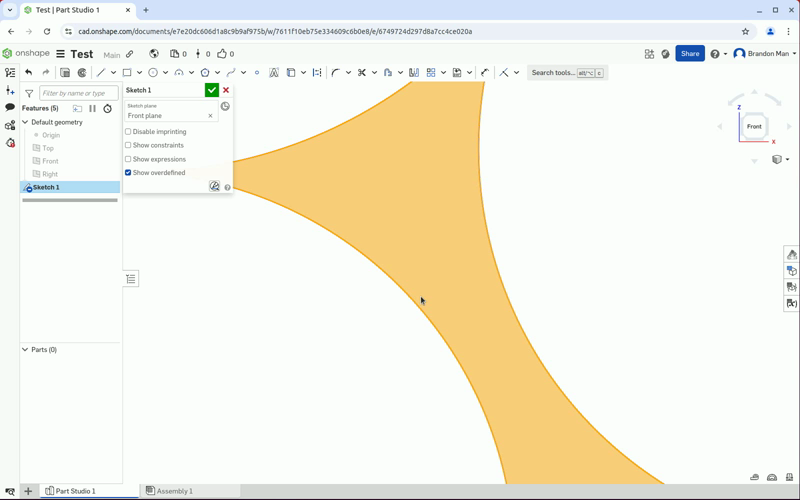
scroll(-6)
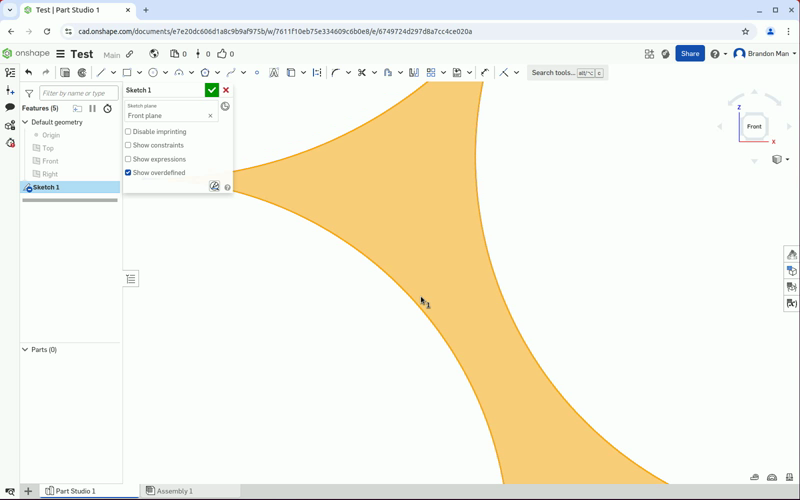
scroll(-6)
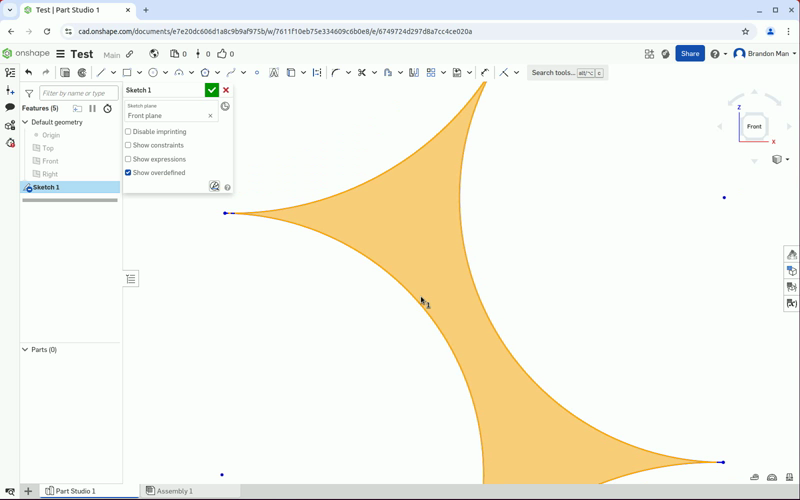
scroll(-6)
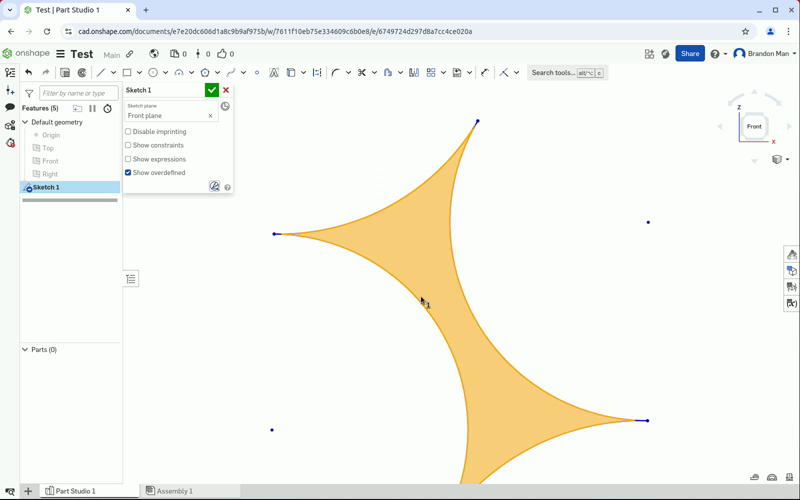
scroll(-6)
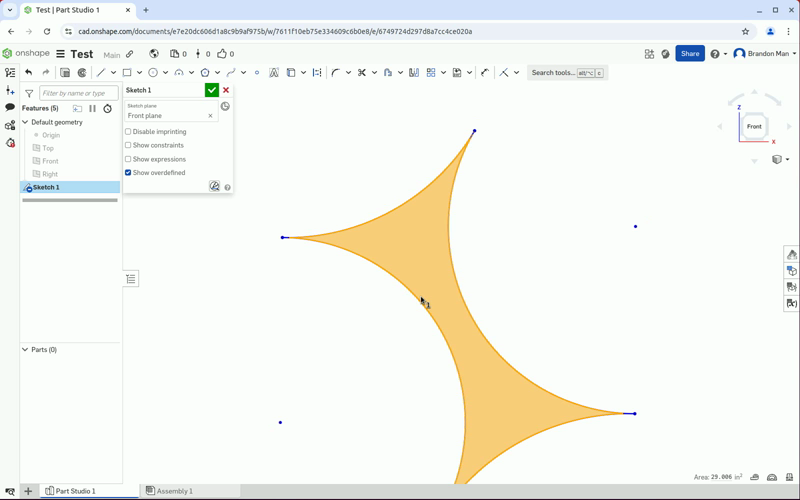
scroll(-6)
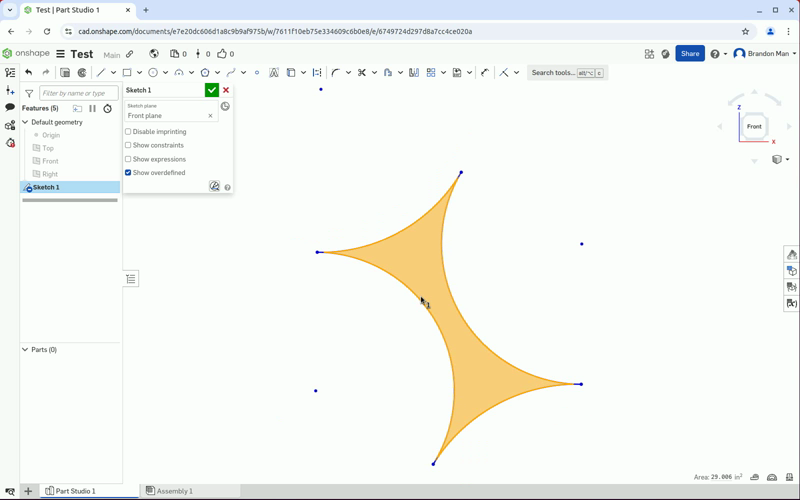
scroll(-6)
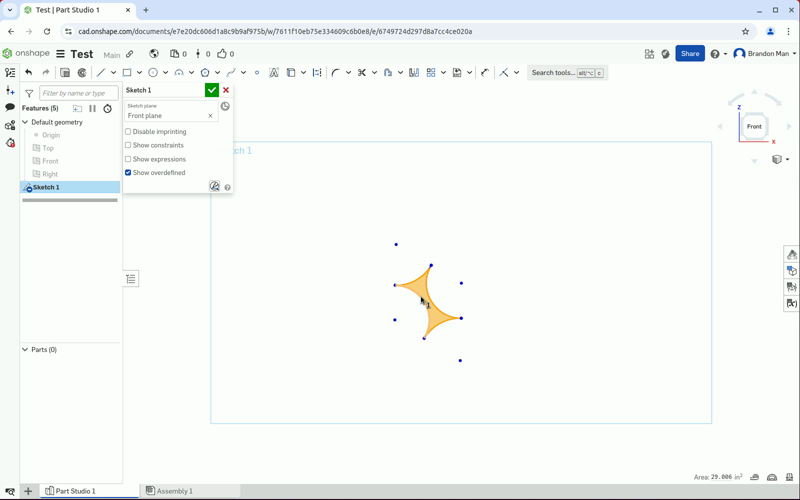
mouse_move(73, 352)
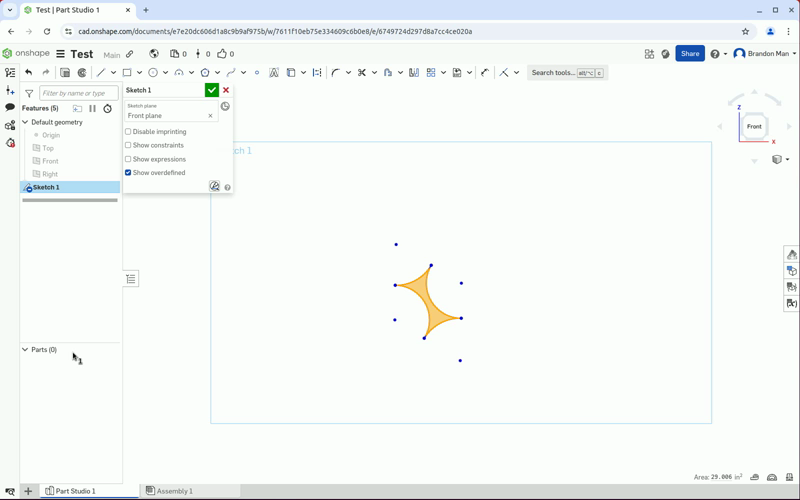
key(shift+y)
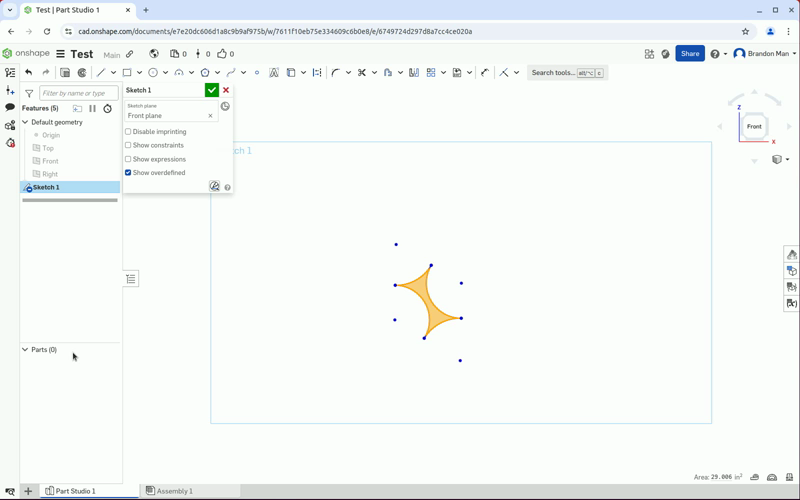
key(shift+e)
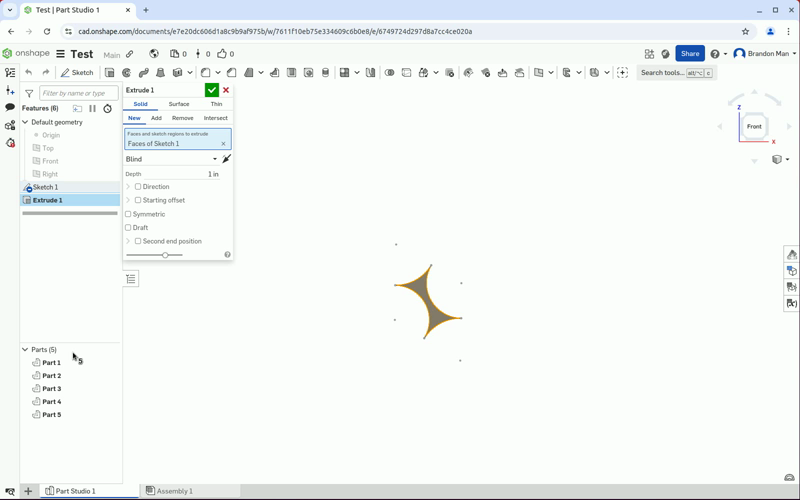
mouse_move(143, 106)
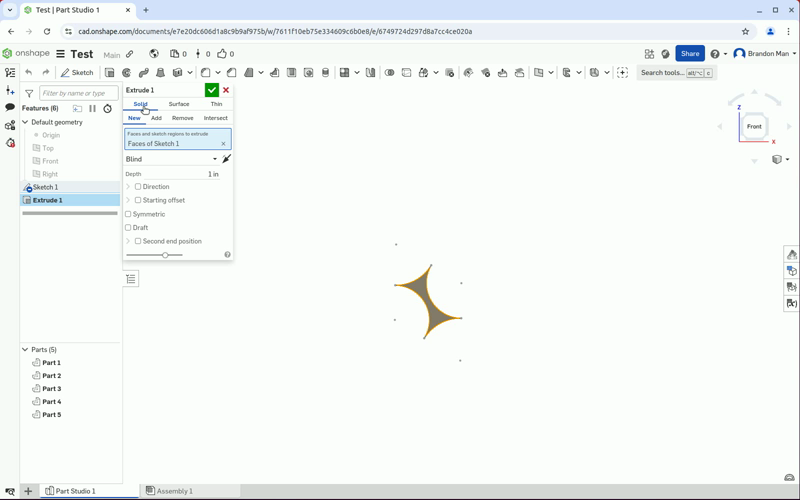
click(143, 106)
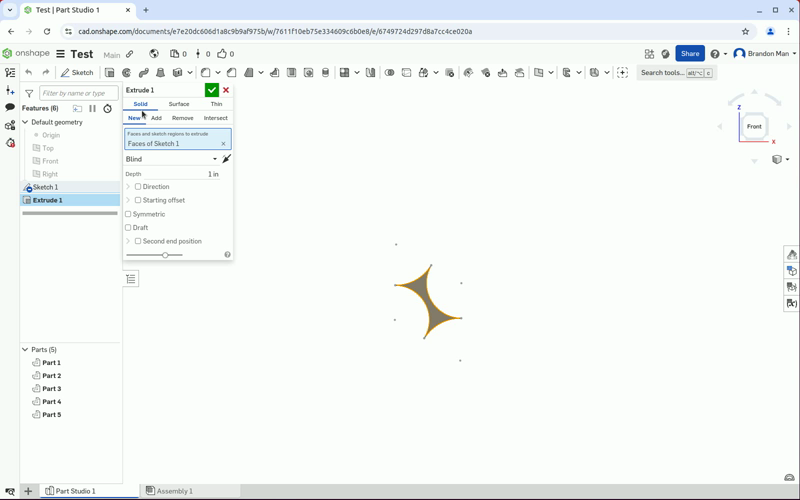
mouse_move(137, 120)
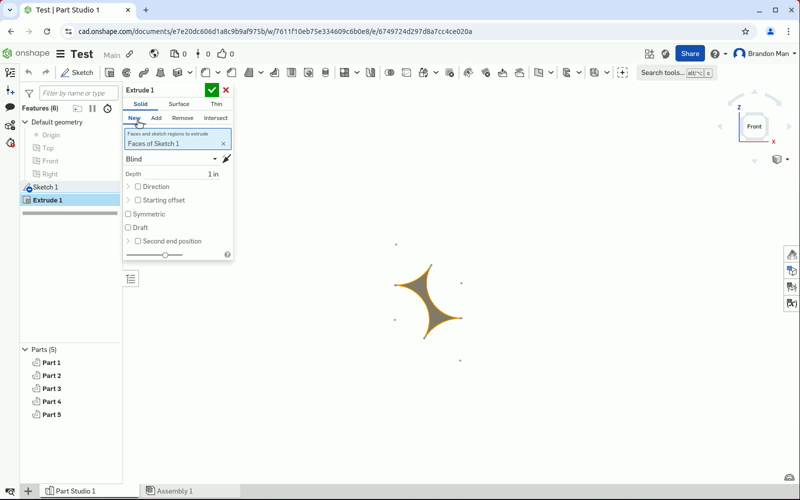
click(137, 120)
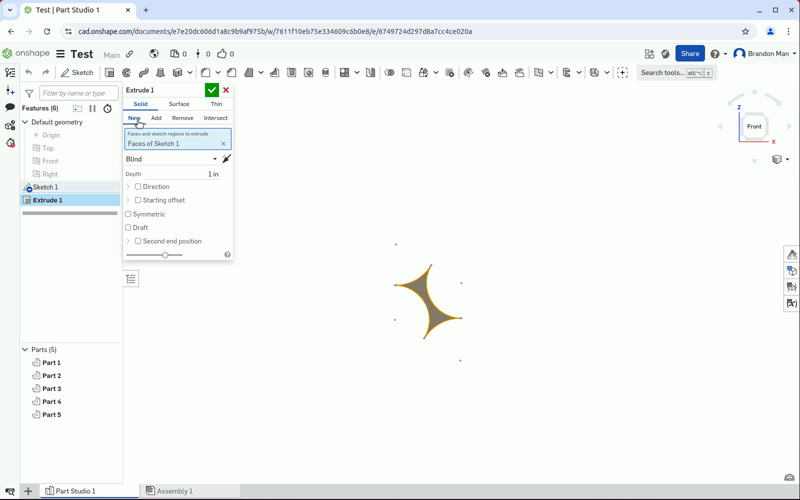
key(tab, 4)
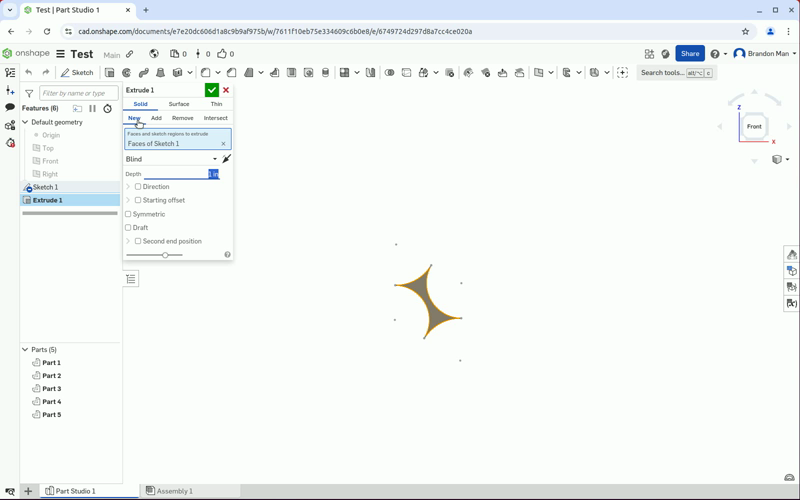
text(3.129)
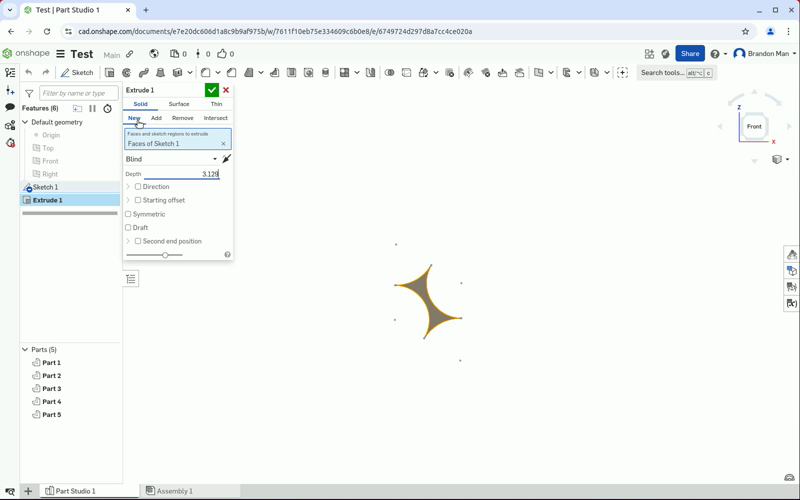
key(enter)
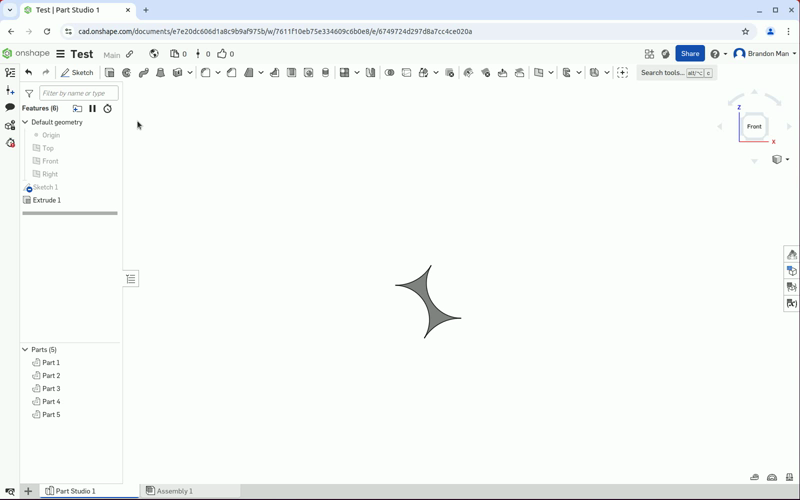
key(shift+h)
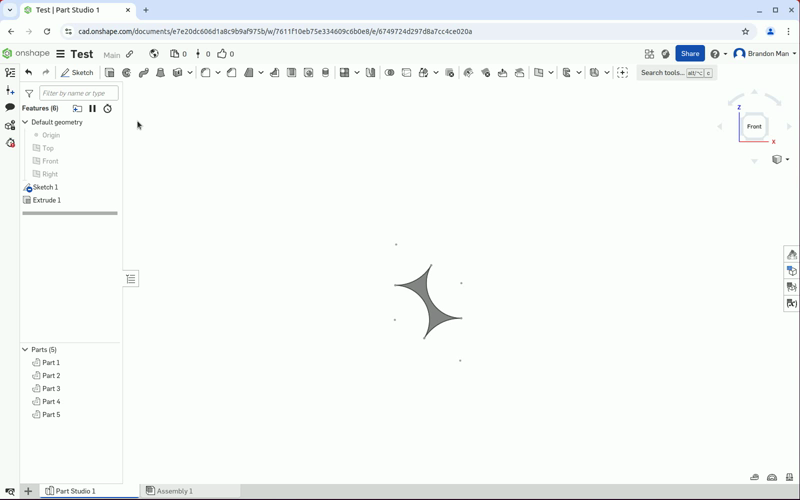
key(shift+h)
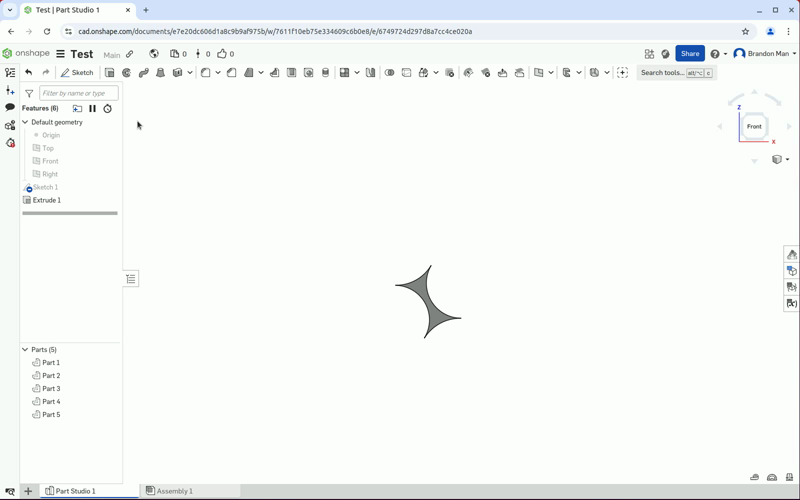
mouse_move(73, 189)
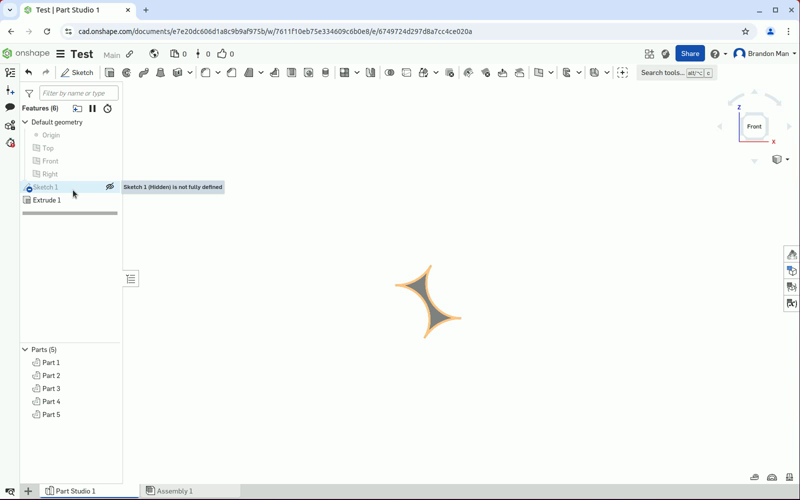
click(73, 189)
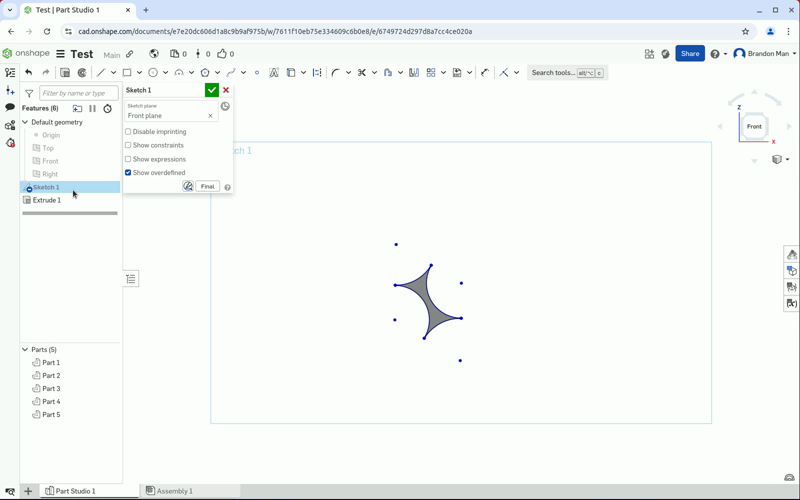
mouse_move(229, 92)
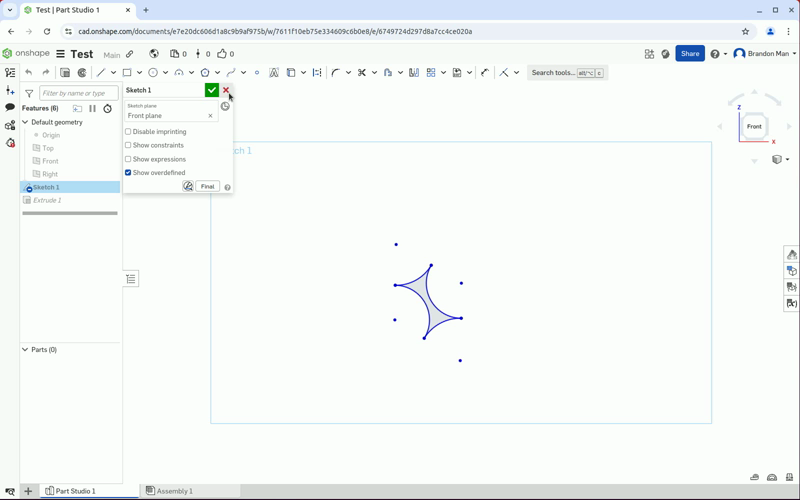
click(229, 92)
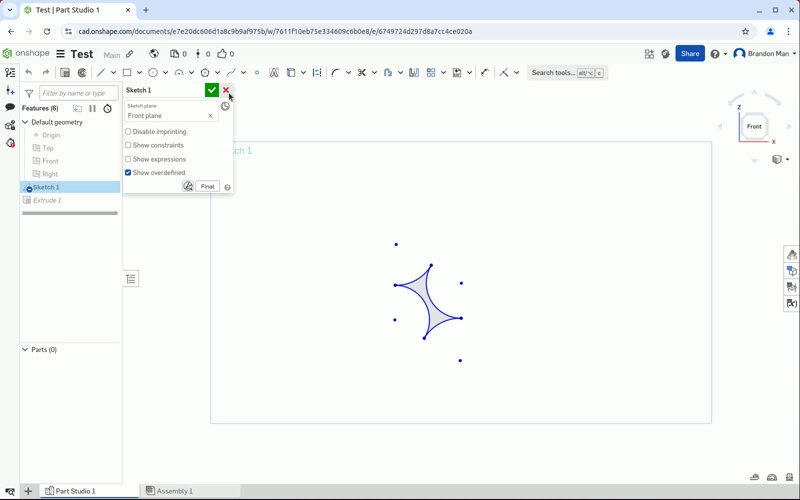
key(shift+s)
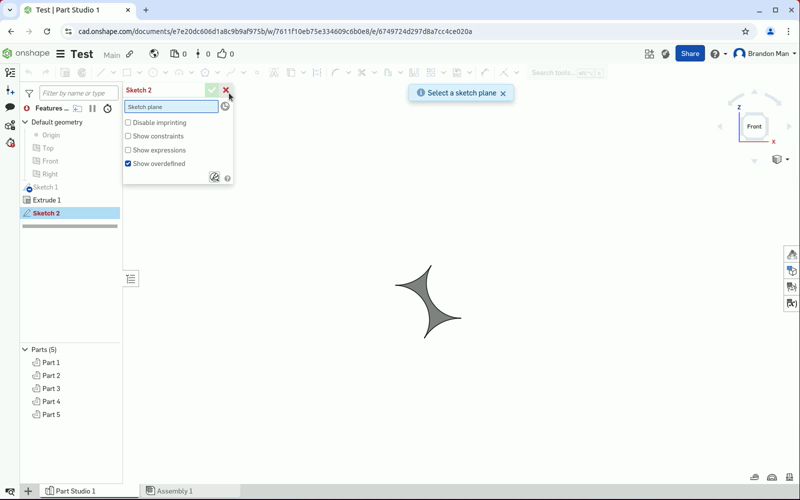
mouse_move(73, 163)
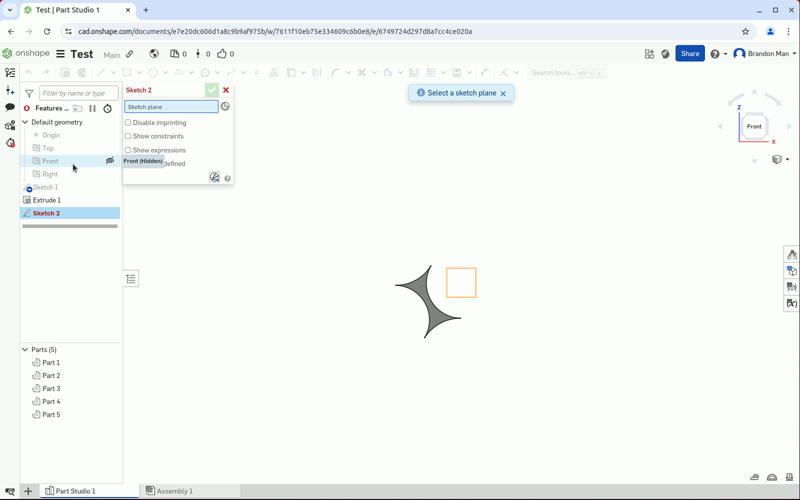
click(73, 163)
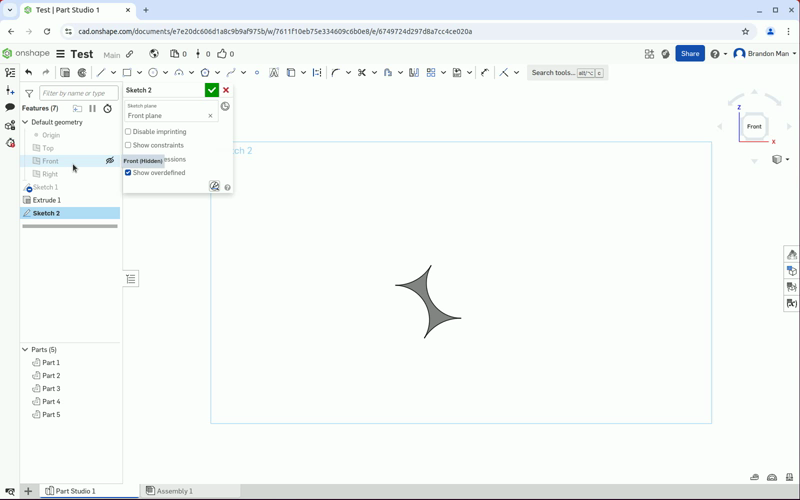
mouse_move(73, 352)
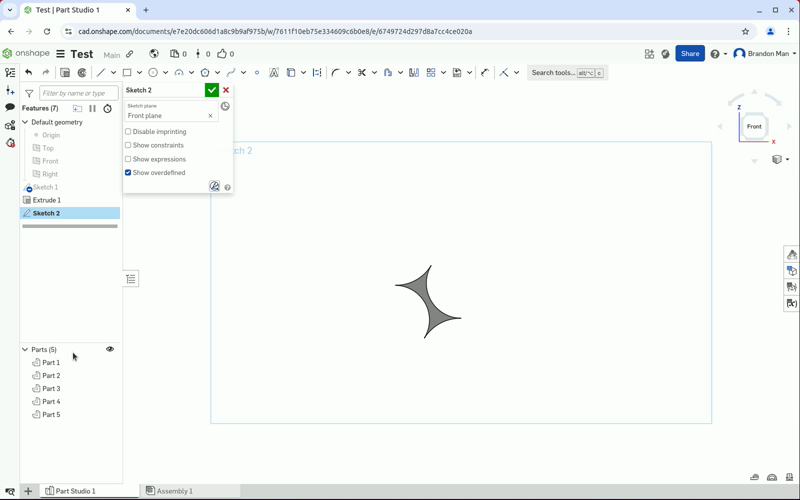
key(y)
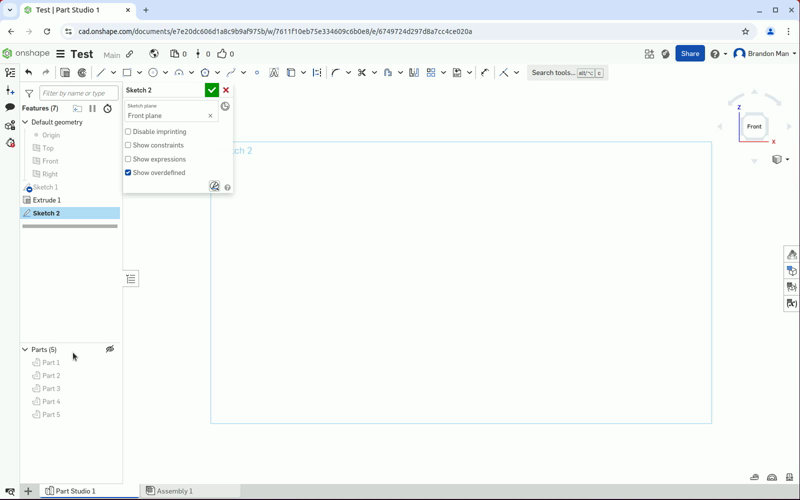
key(a)
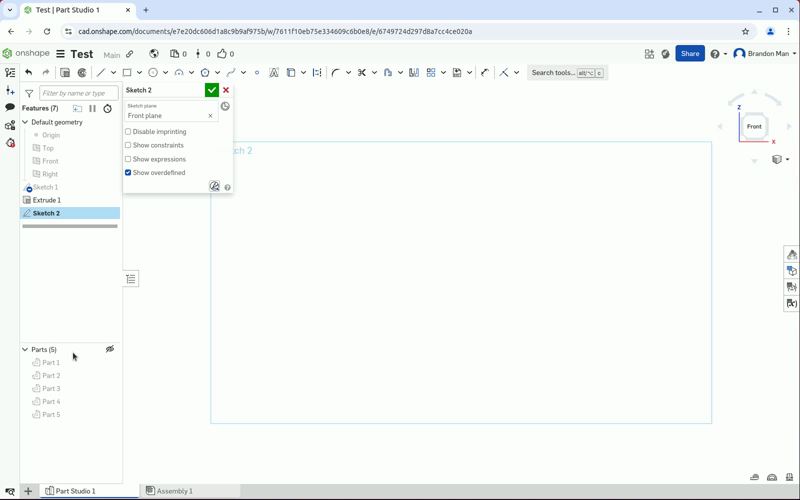
key_down(shift)
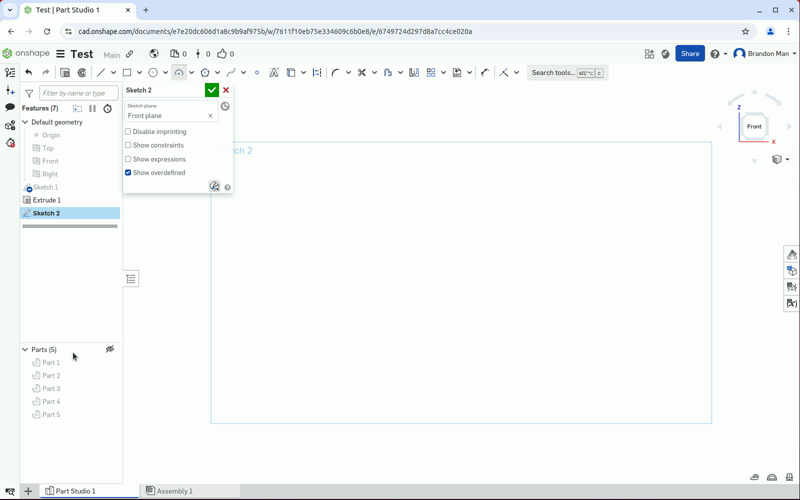
mouse_move(460, 318)
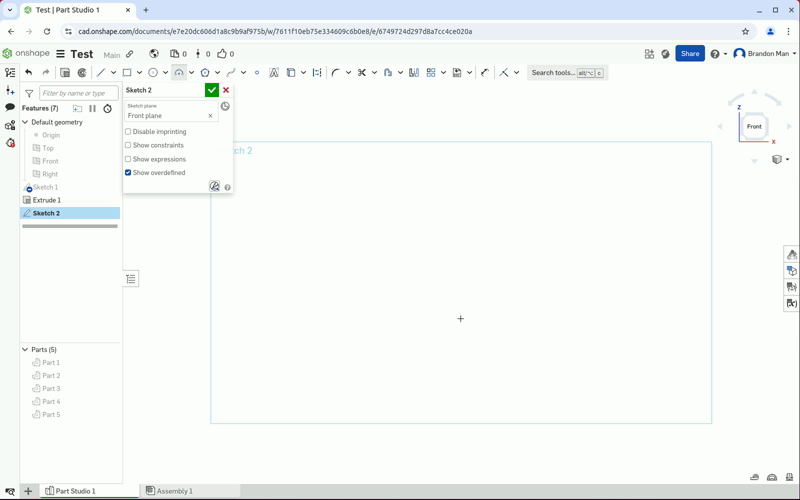
click(460, 318)
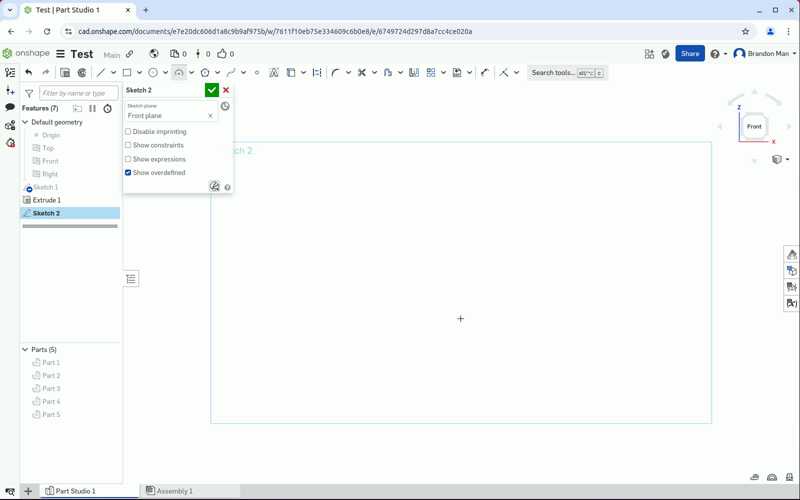
key_up(shift)
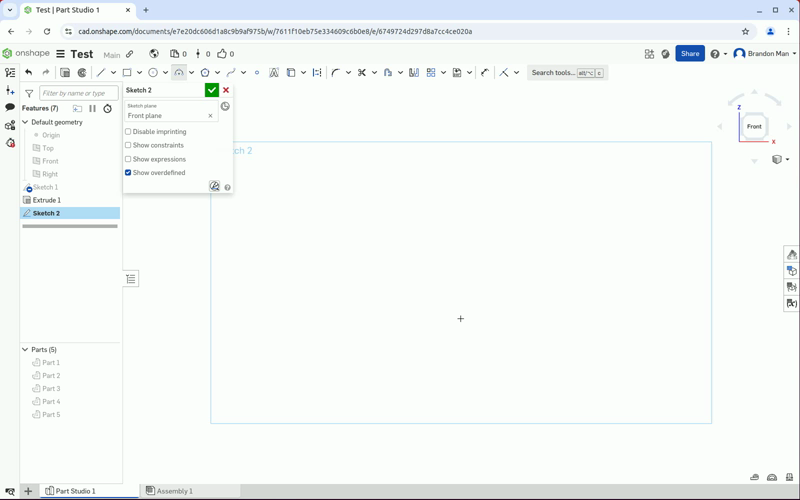
key_down(shift)
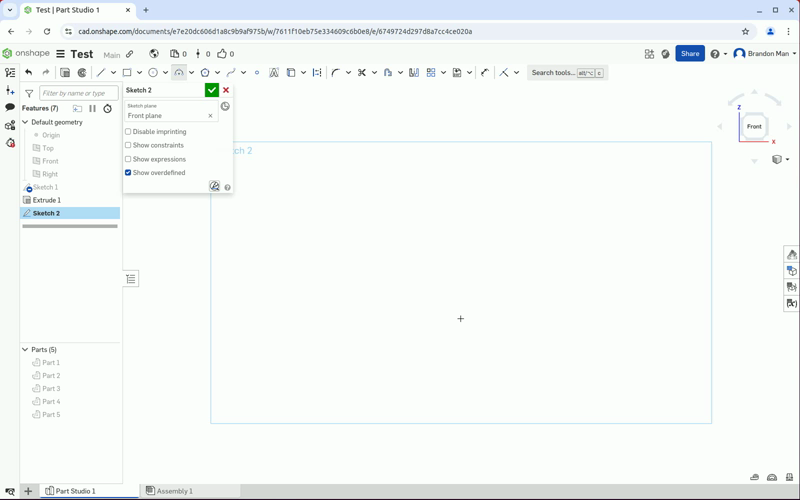
mouse_move(497, 339)
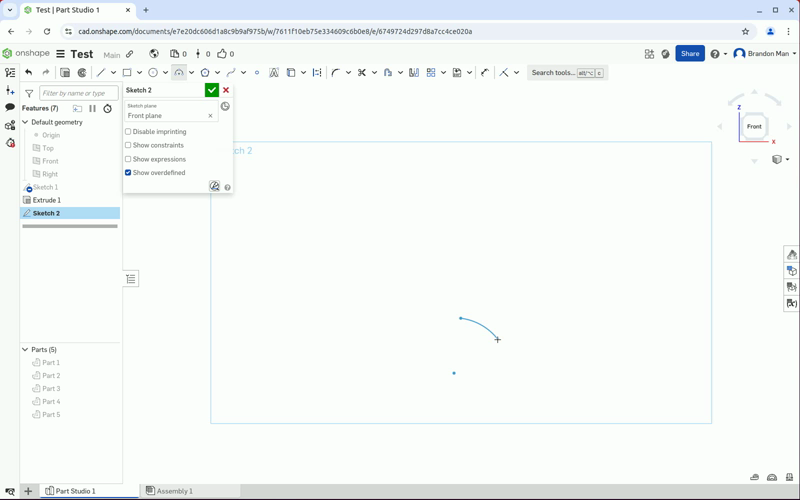
click(497, 339)
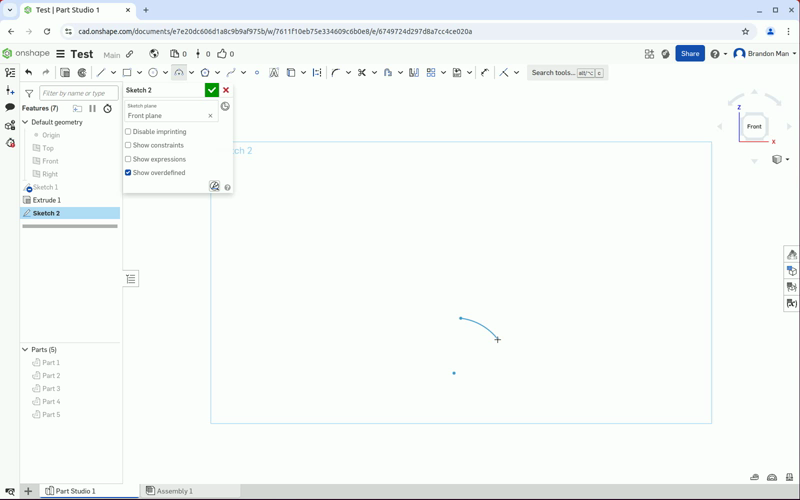
mouse_move(482, 323)
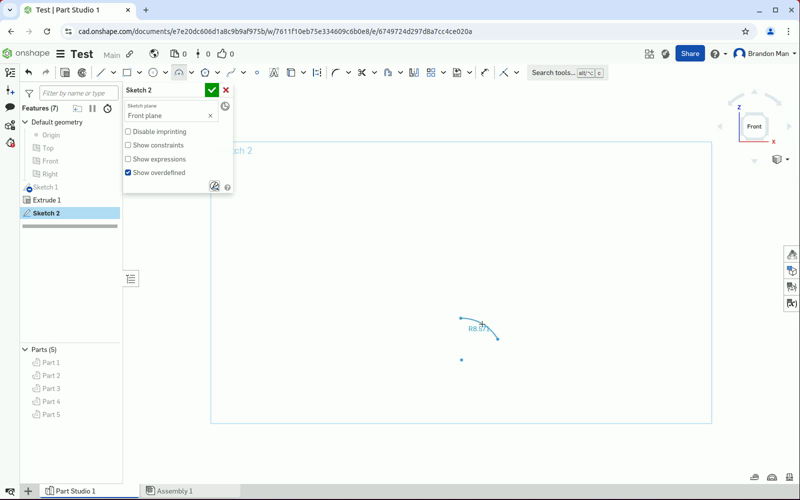
click(482, 323)
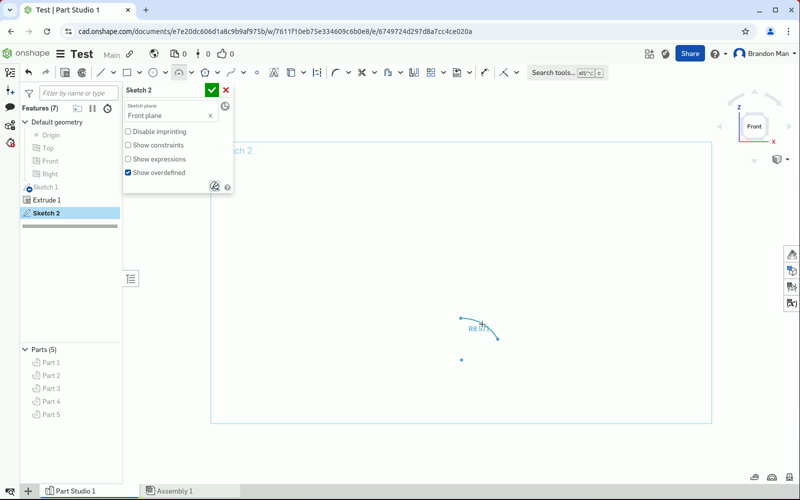
key_up(shift)
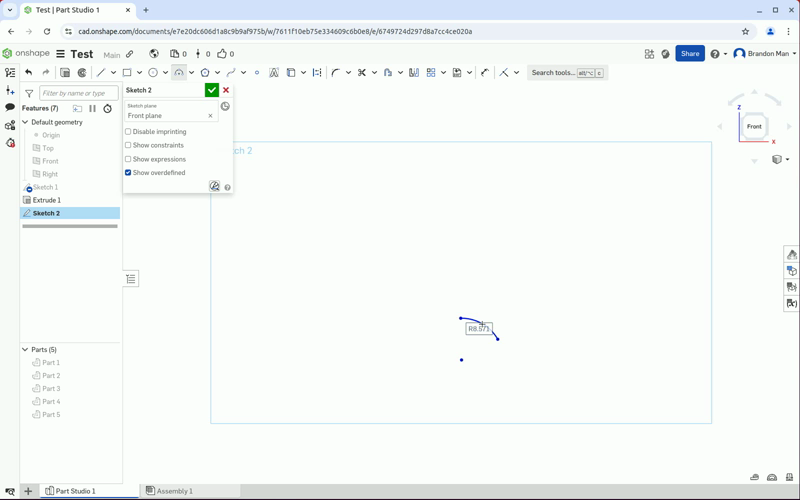
mouse_move(497, 339)
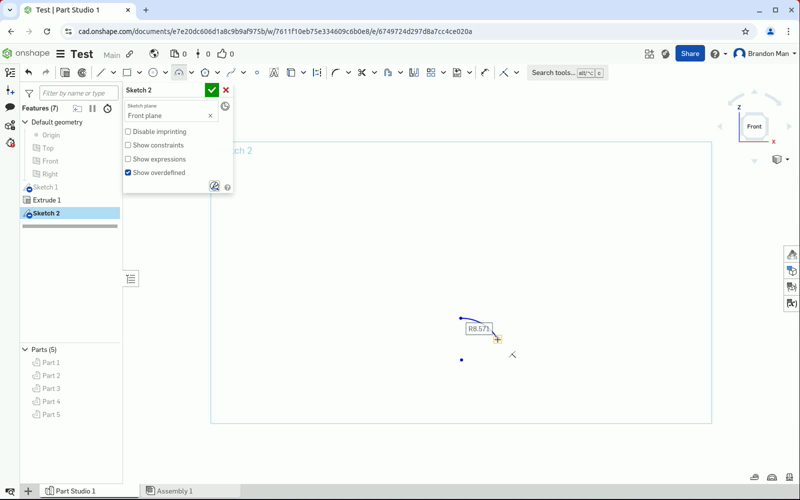
click(497, 339)
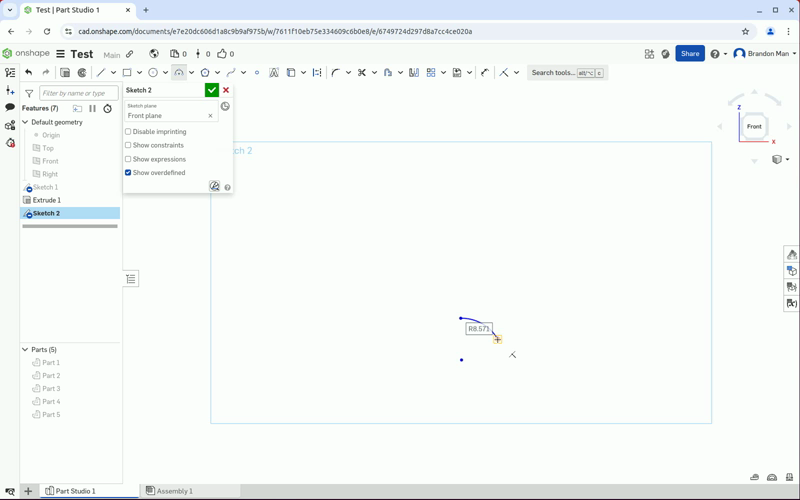
key_down(shift)
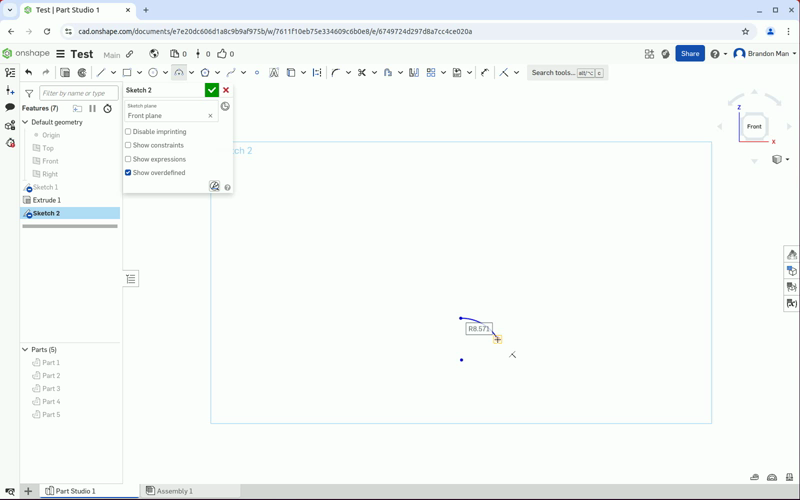
mouse_move(526, 285)
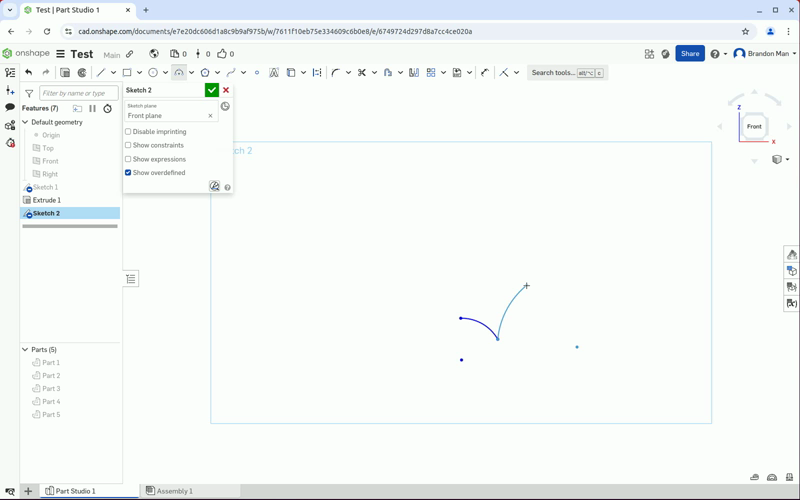
click(526, 285)
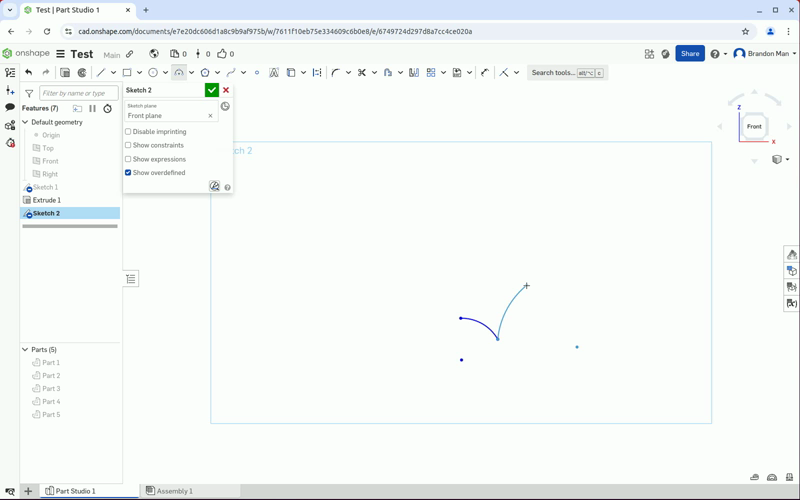
mouse_move(496, 303)
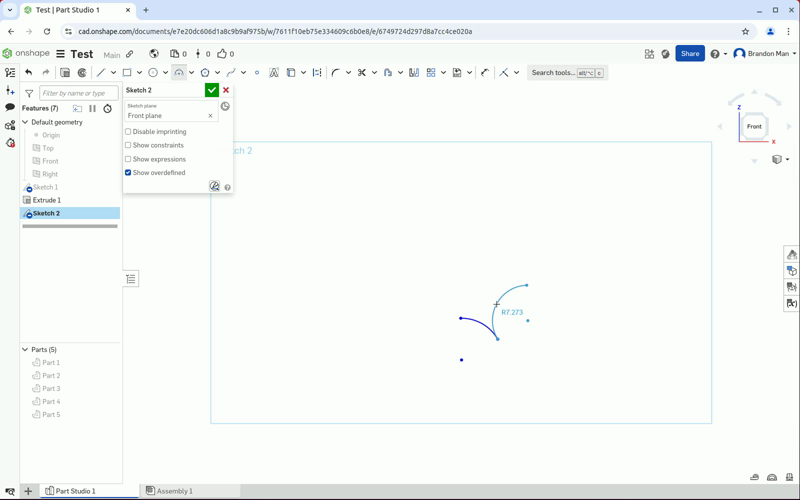
click(496, 303)
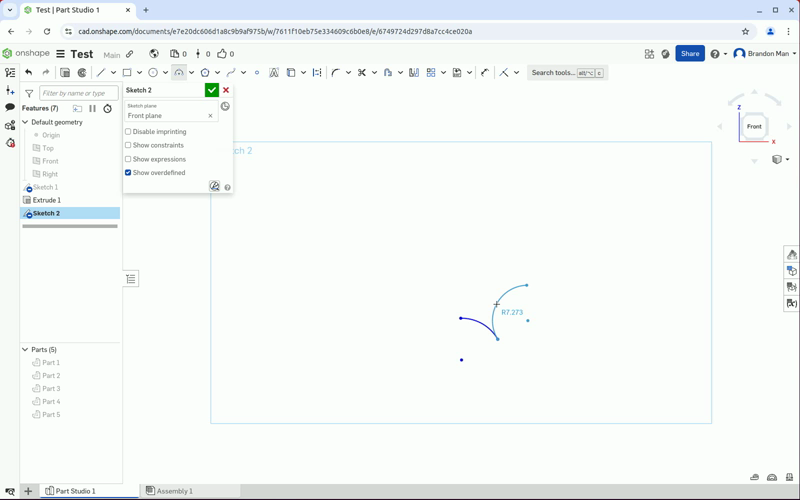
key_up(shift)
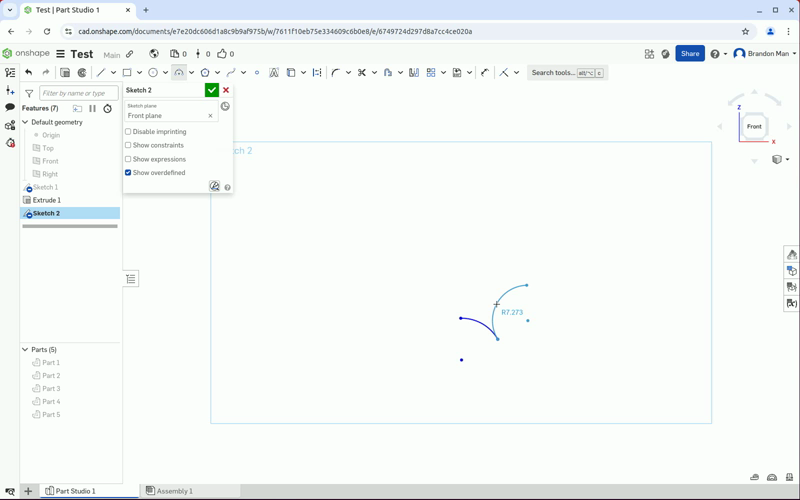
mouse_move(526, 285)
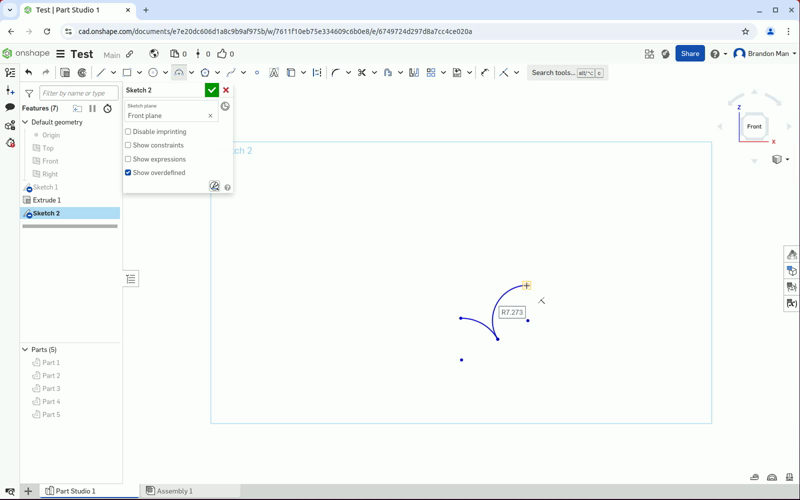
click(526, 285)
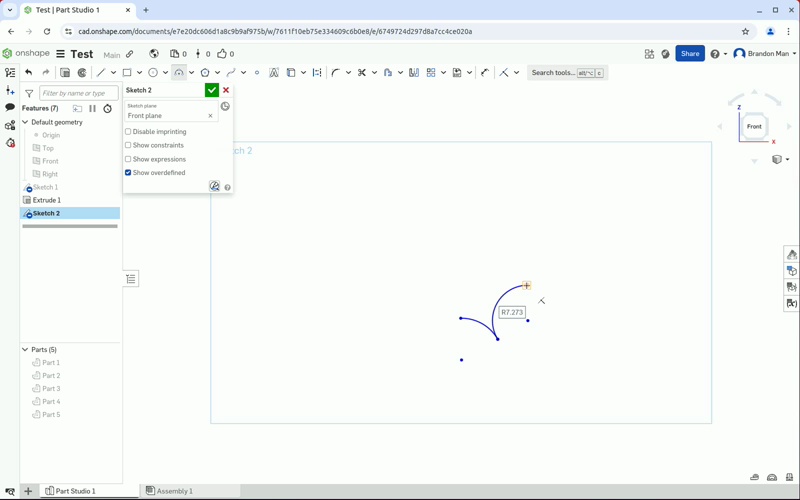
key_down(shift)
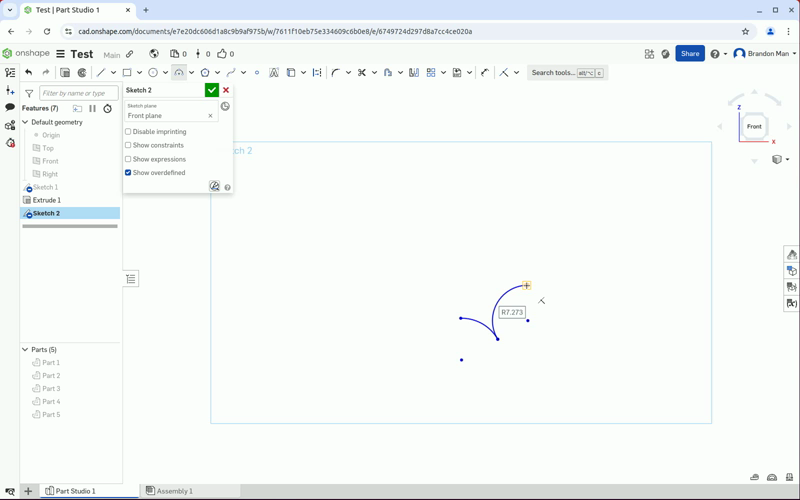
mouse_move(490, 265)
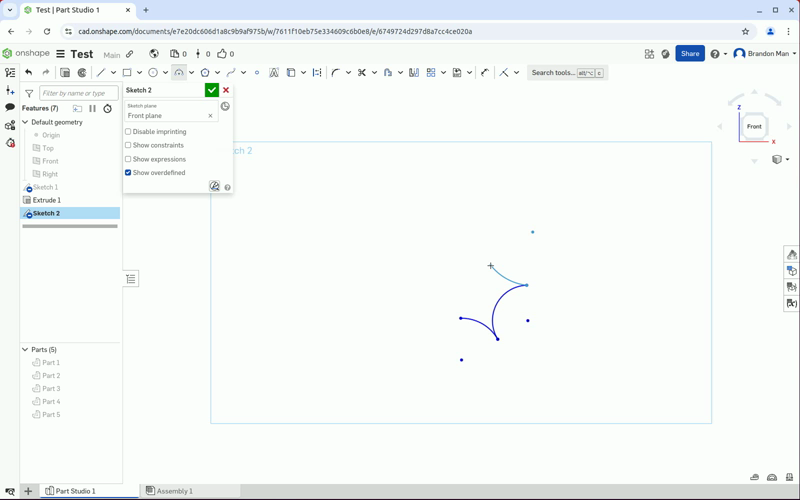
click(490, 265)
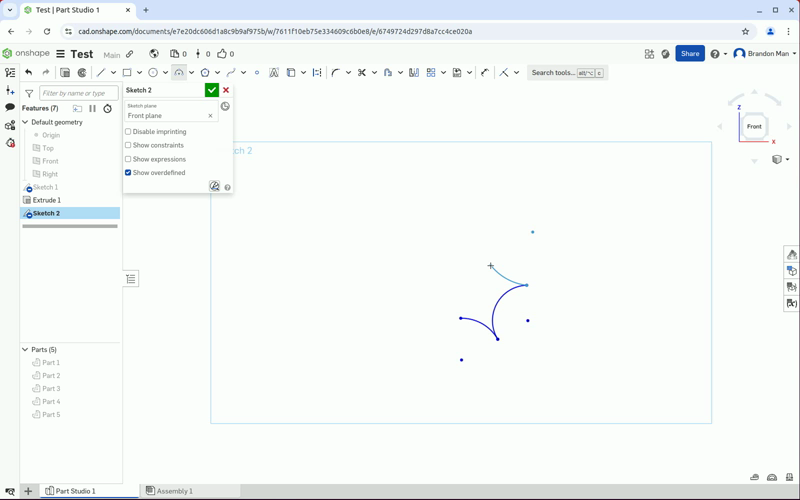
mouse_move(506, 280)
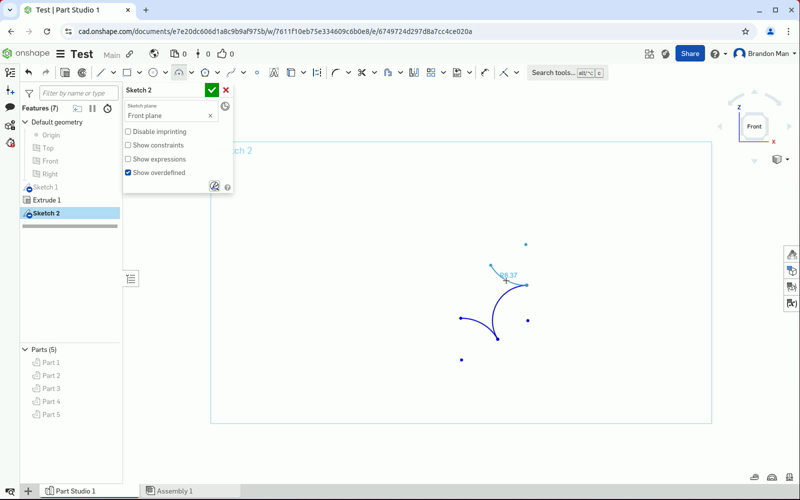
click(506, 280)
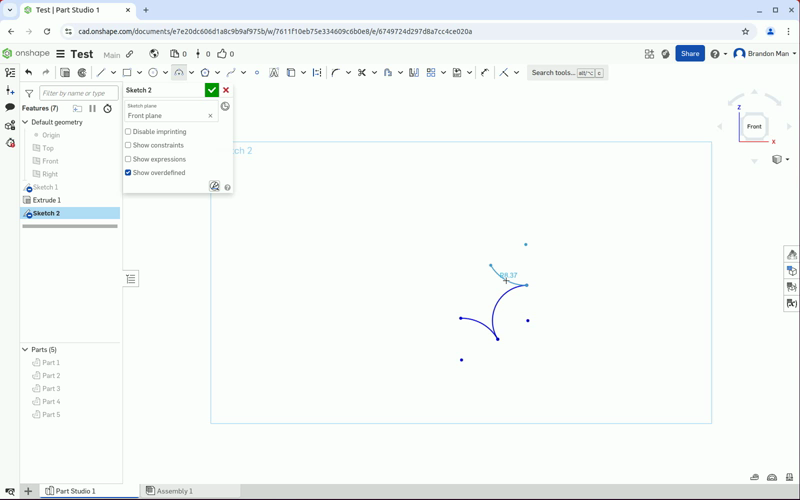
key_up(shift)
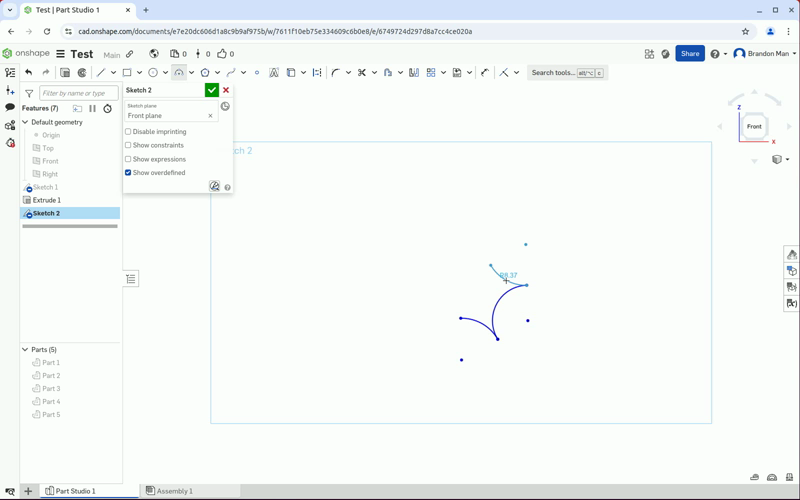
mouse_move(490, 265)
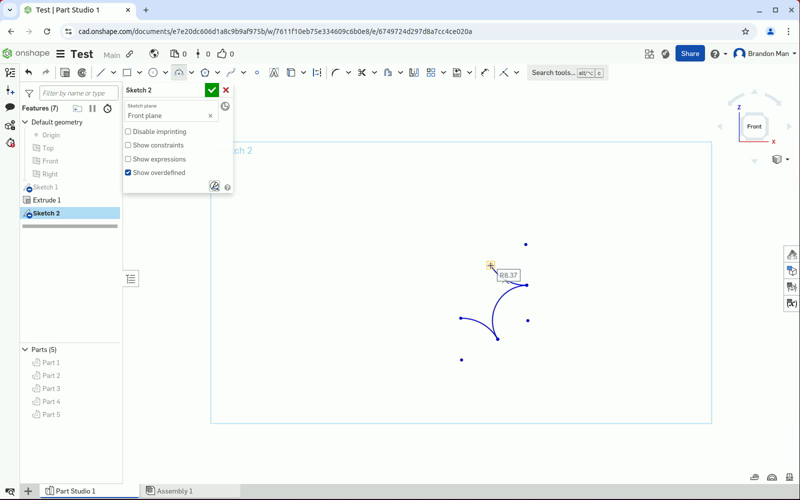
click(490, 265)
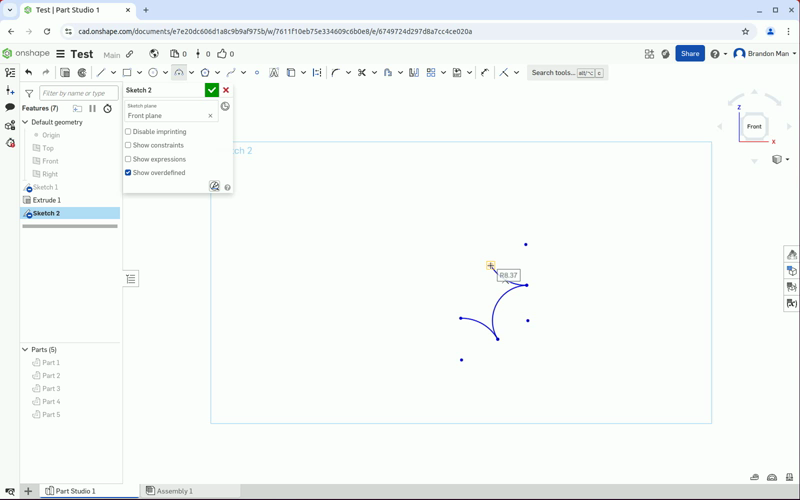
mouse_move(460, 318)
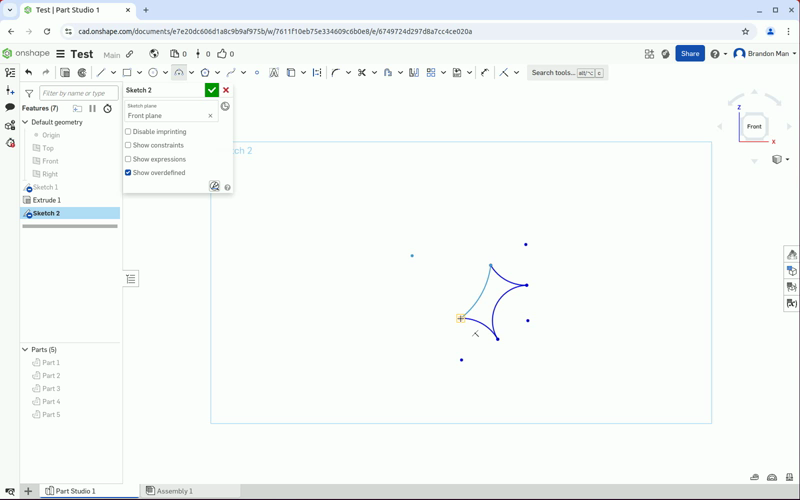
click(460, 318)
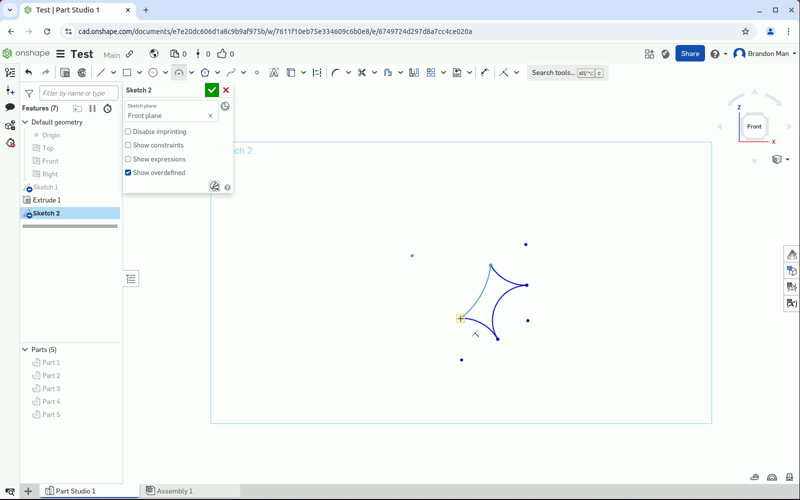
key_down(shift)
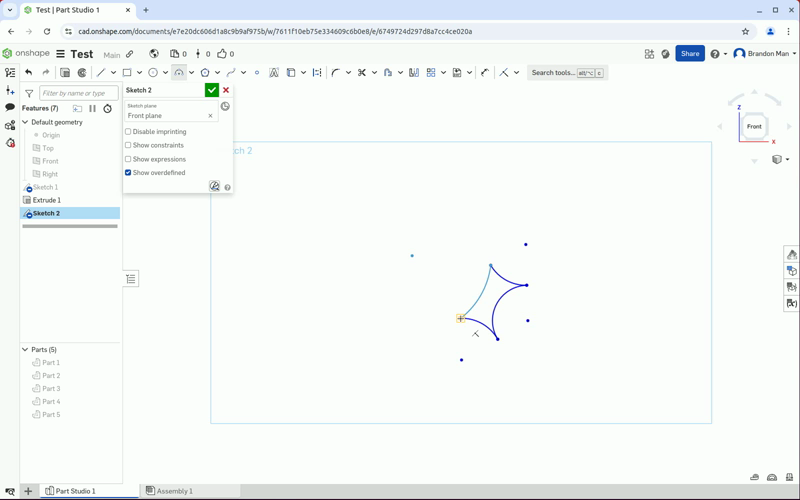
mouse_move(491, 300)
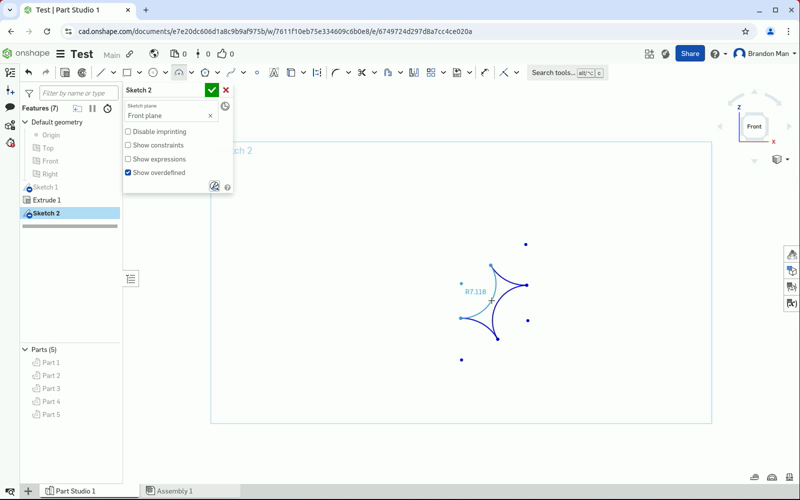
click(491, 300)
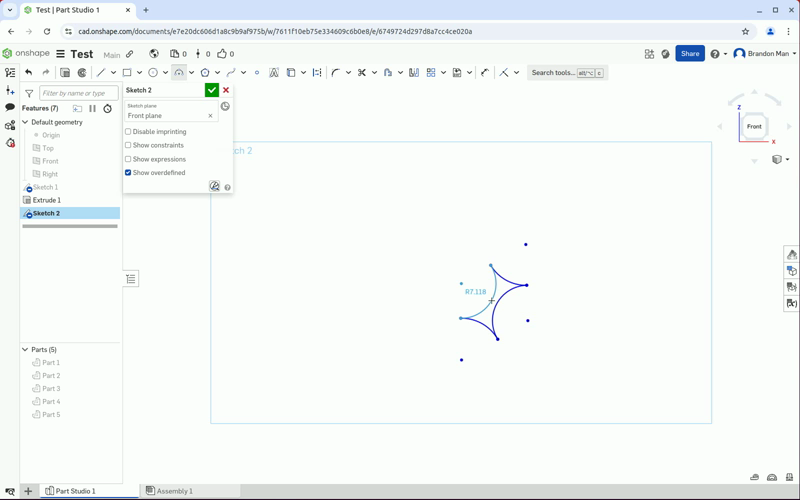
key_up(shift)
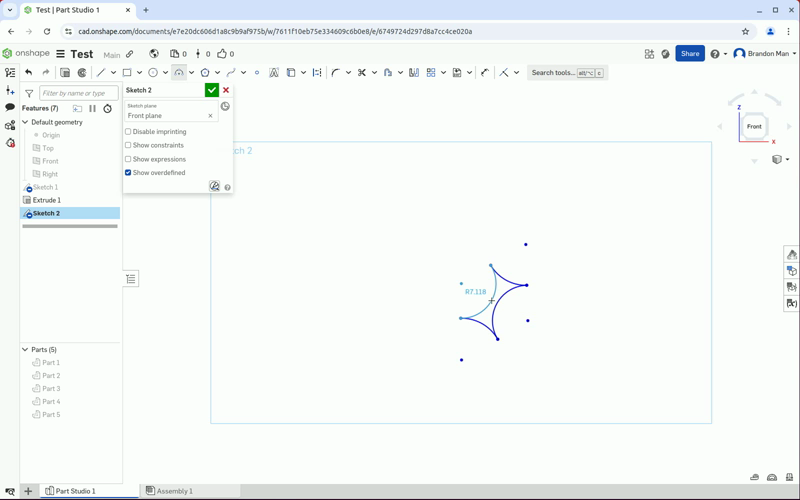
key(esc)
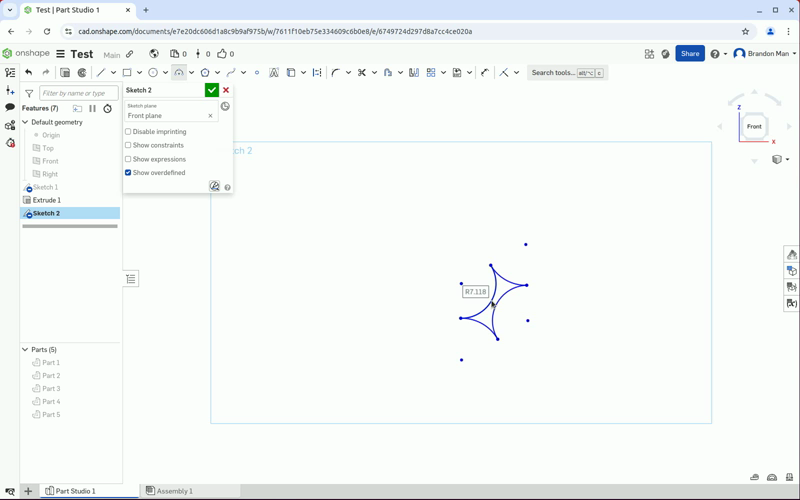
mouse_move(506, 283)
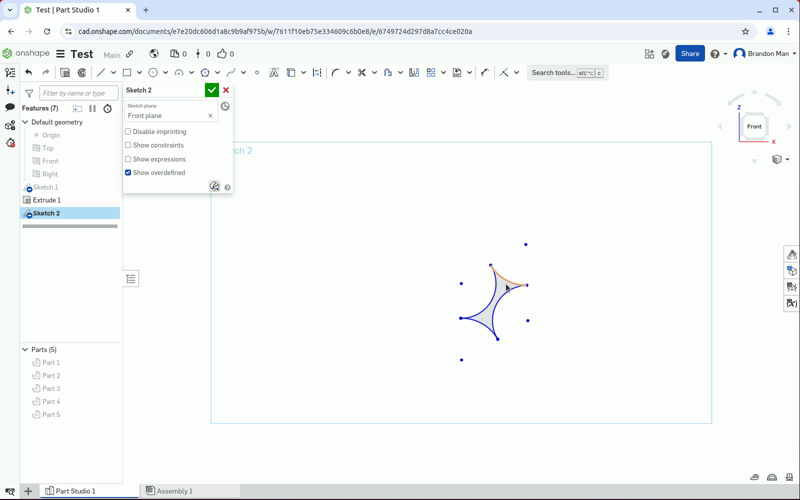
scroll(6)
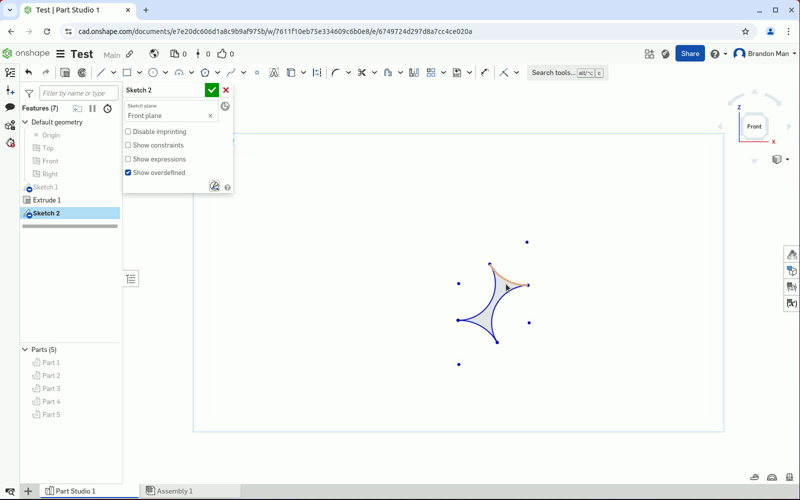
scroll(6)
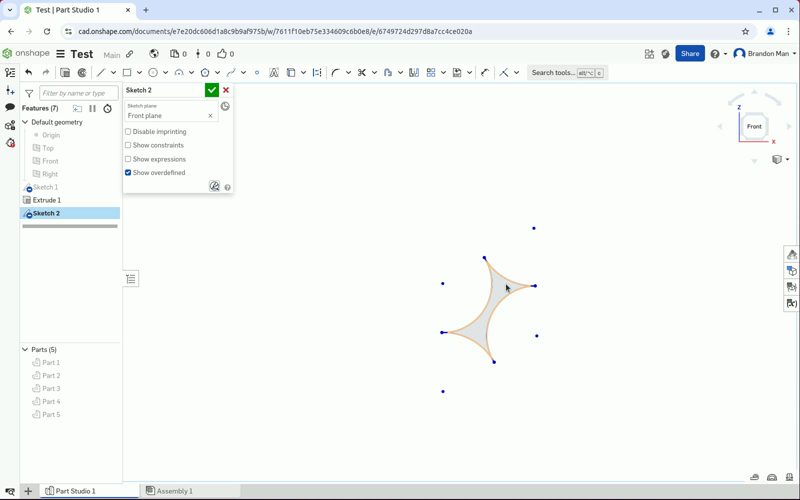
scroll(6)
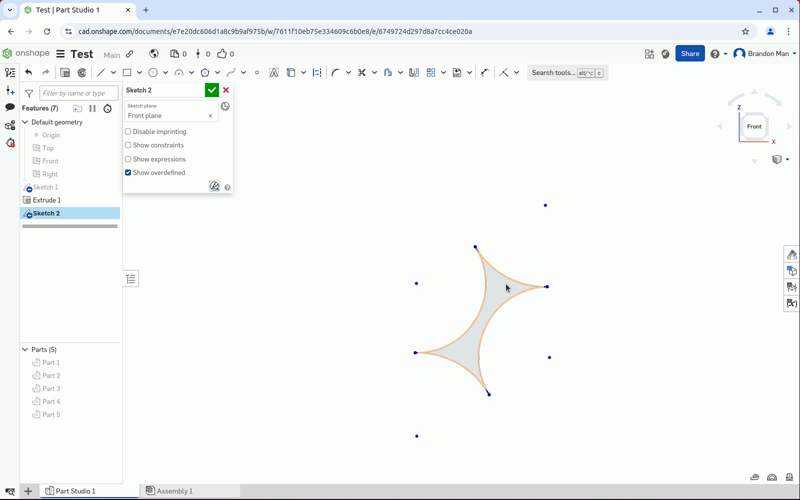
scroll(6)
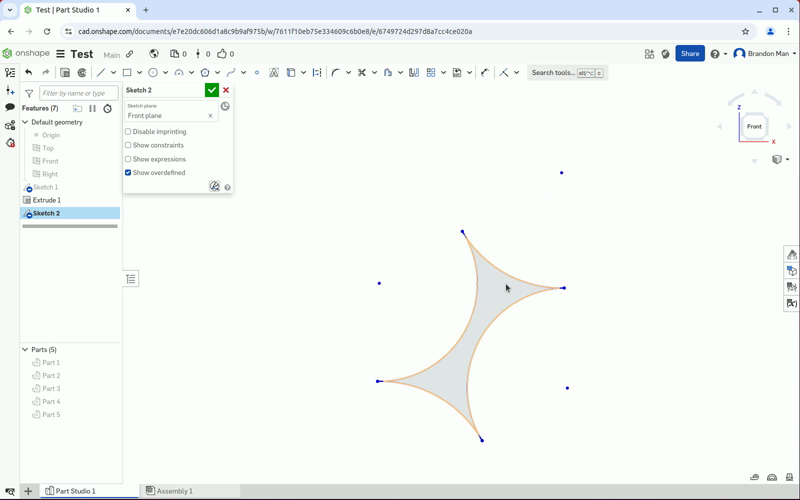
scroll(6)
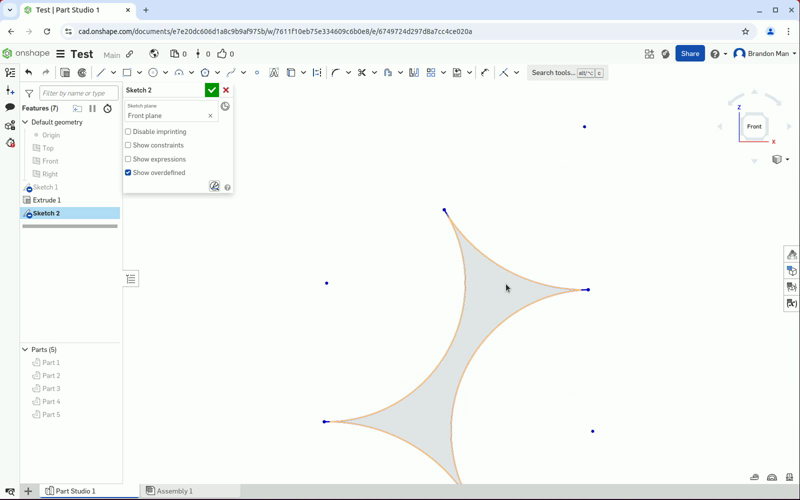
scroll(6)
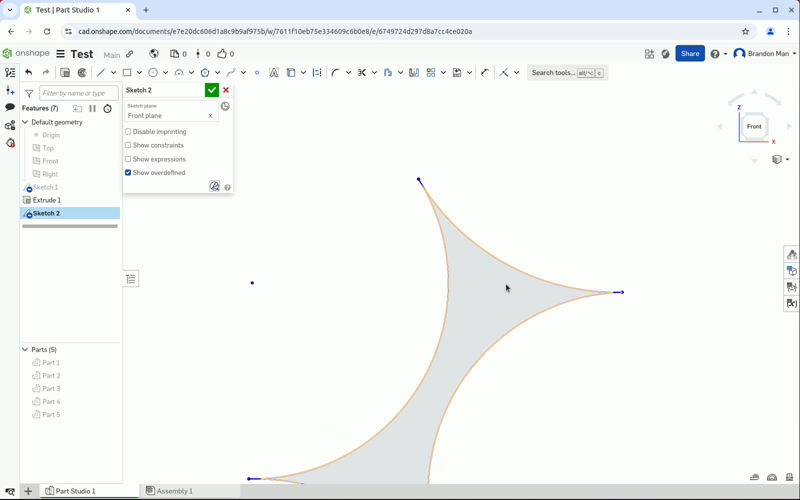
scroll(6)
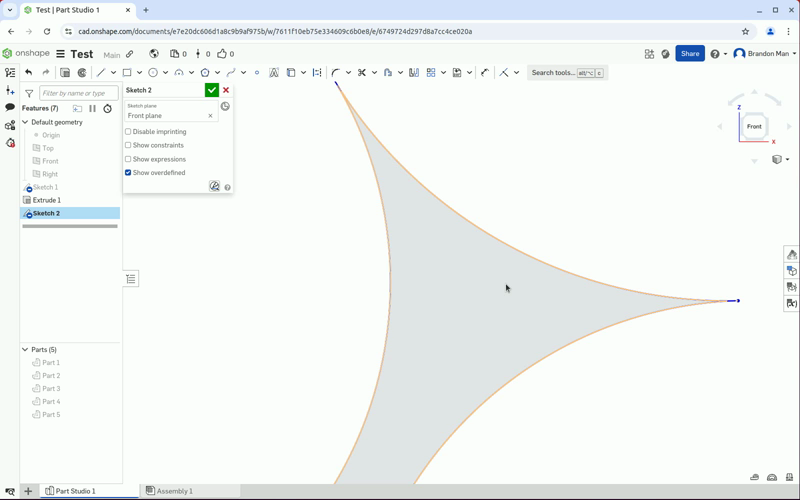
click(506, 283)
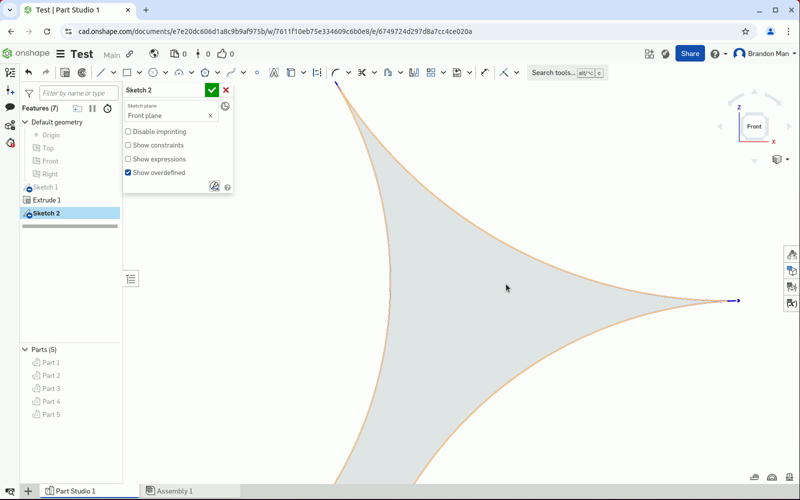
scroll(-6)
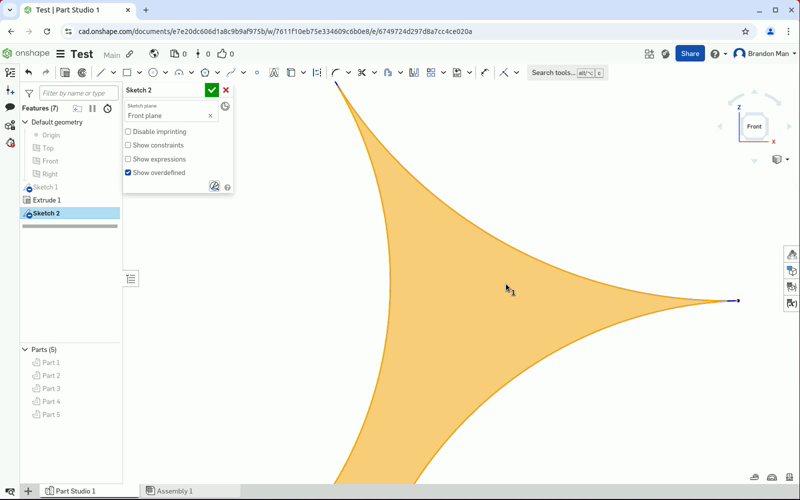
scroll(-6)
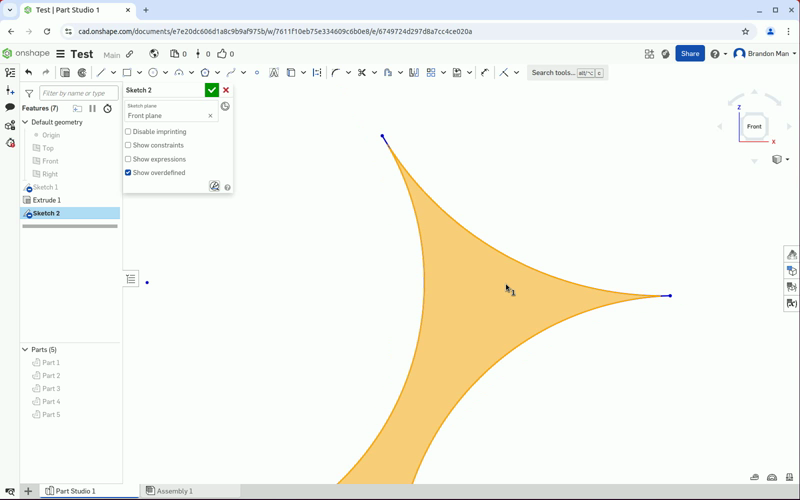
scroll(-6)
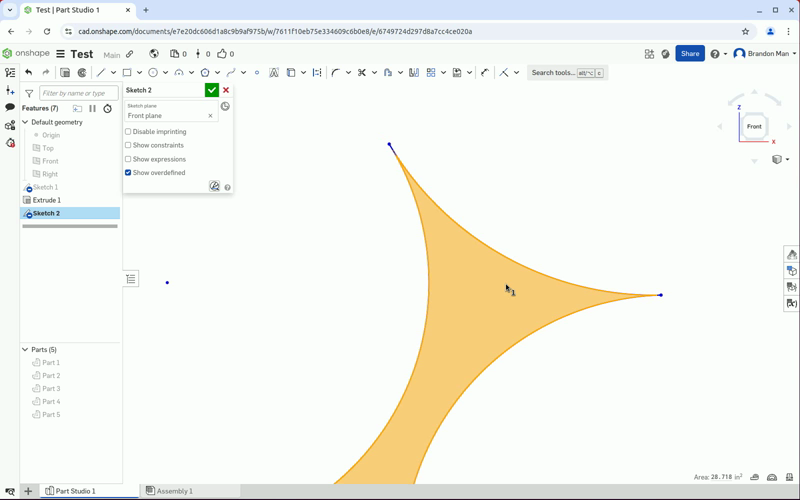
scroll(-6)
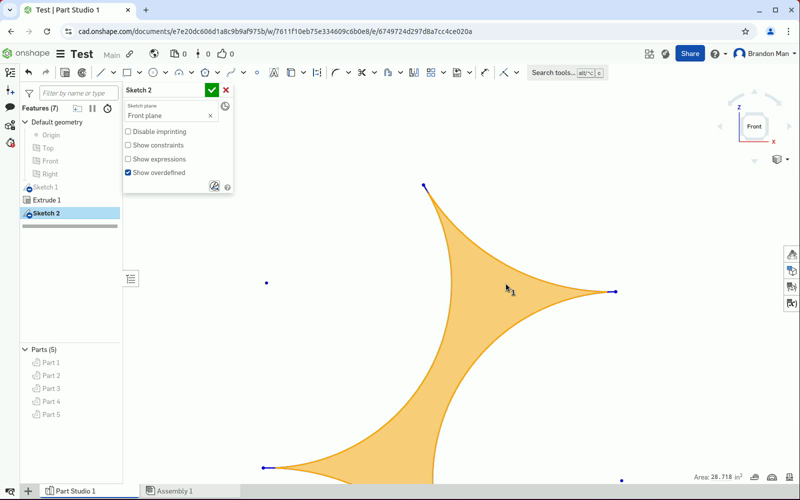
scroll(-6)
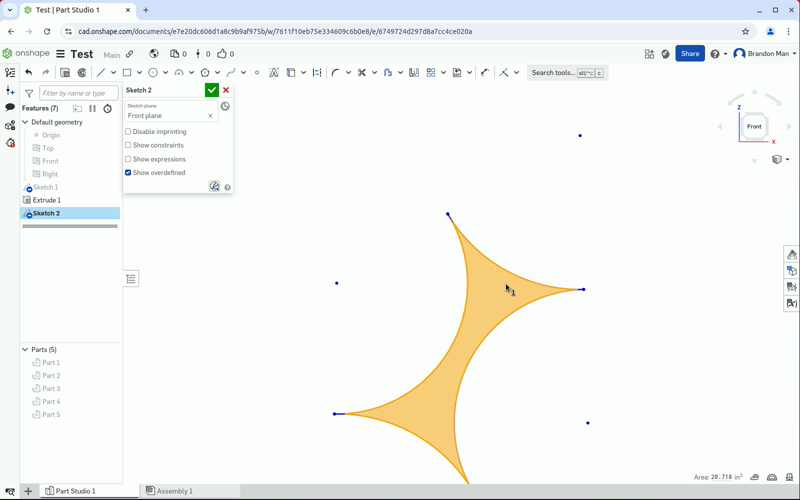
scroll(-6)
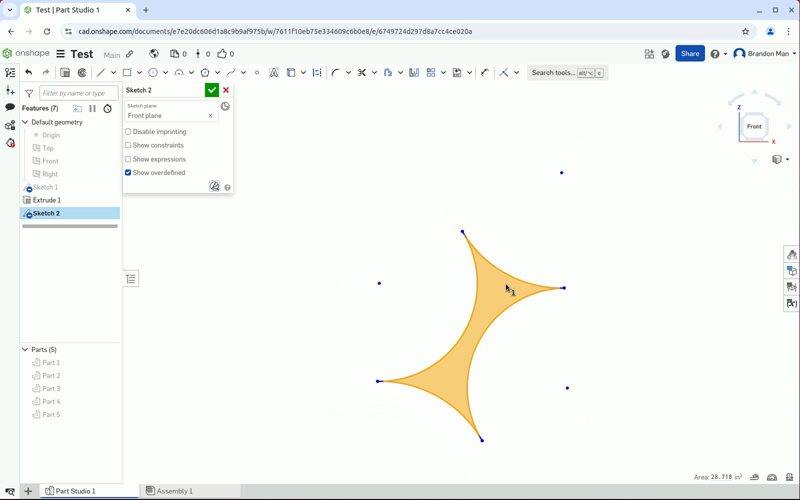
scroll(-6)
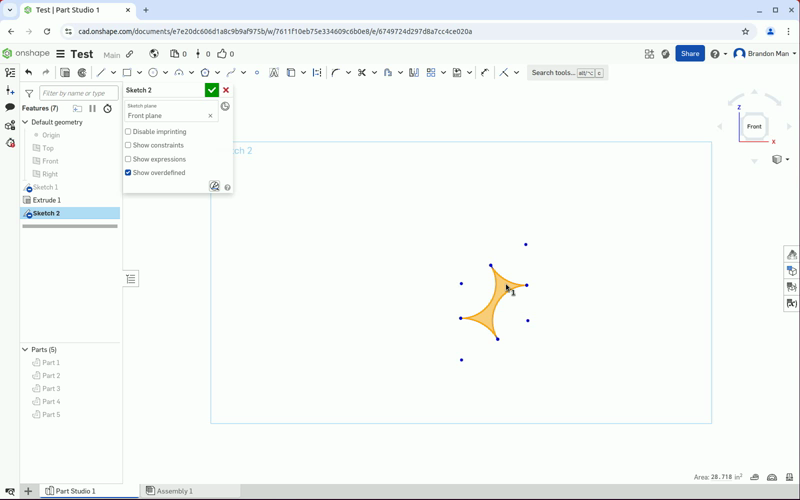
mouse_move(73, 352)
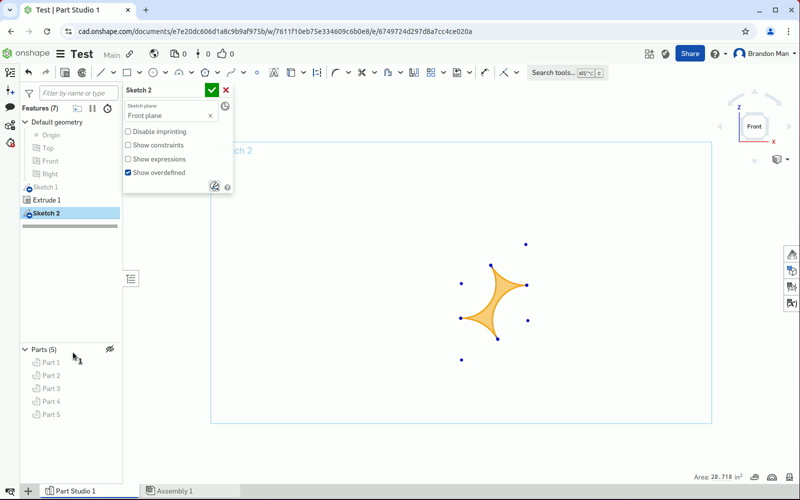
key(shift+y)
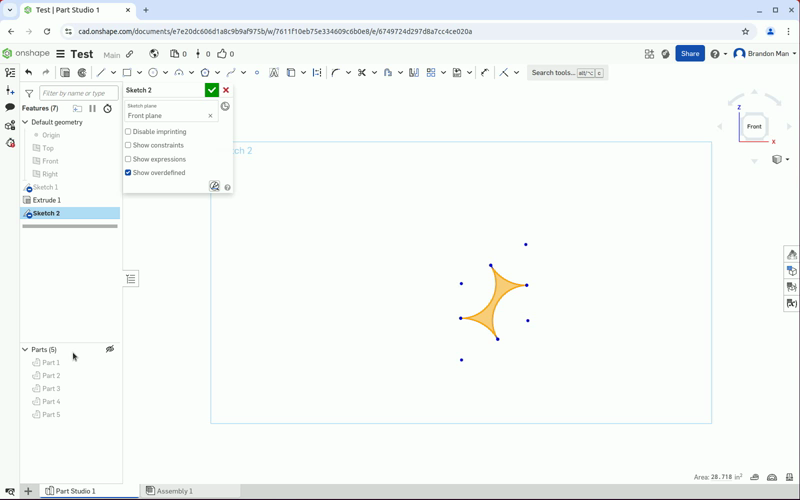
key(shift+e)
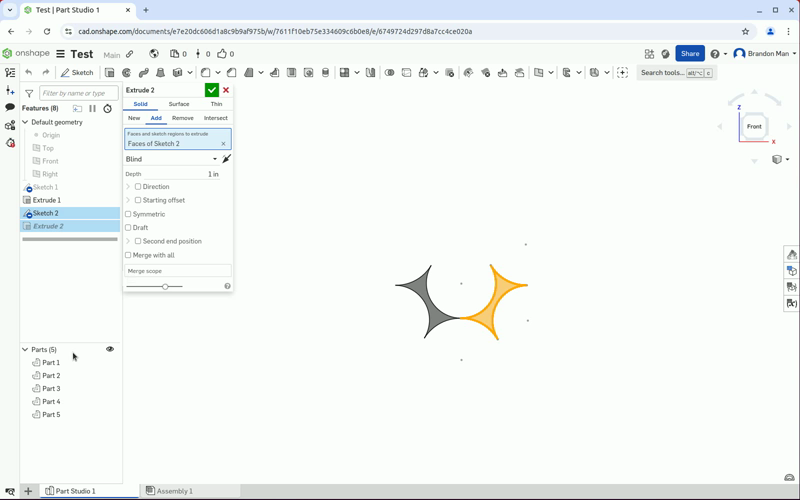
mouse_move(143, 106)
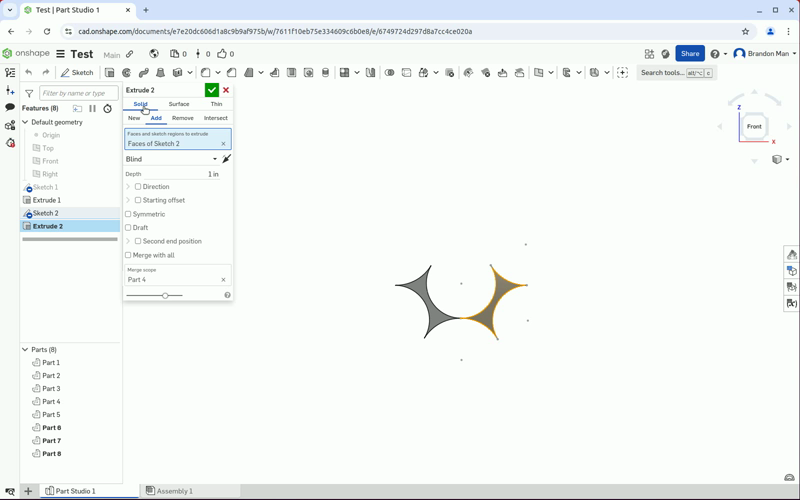
click(143, 106)
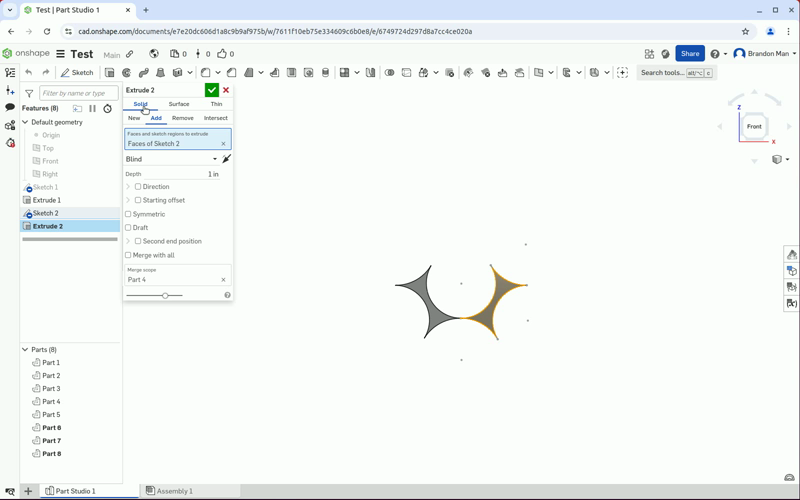
mouse_move(137, 120)
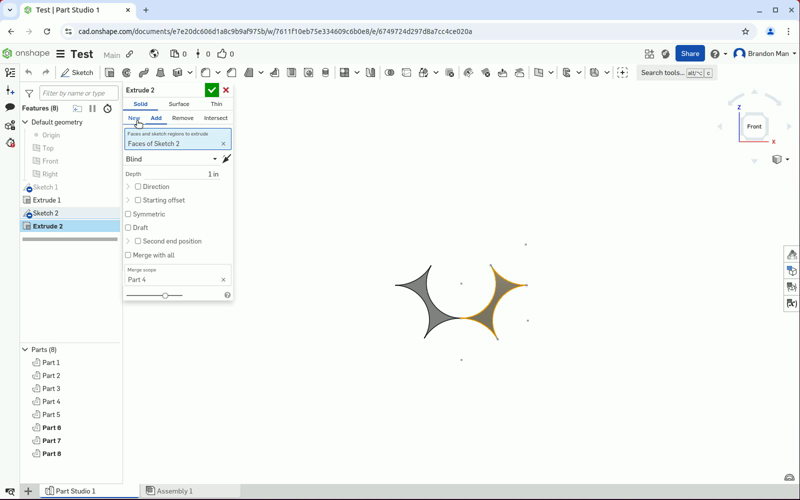
click(137, 120)
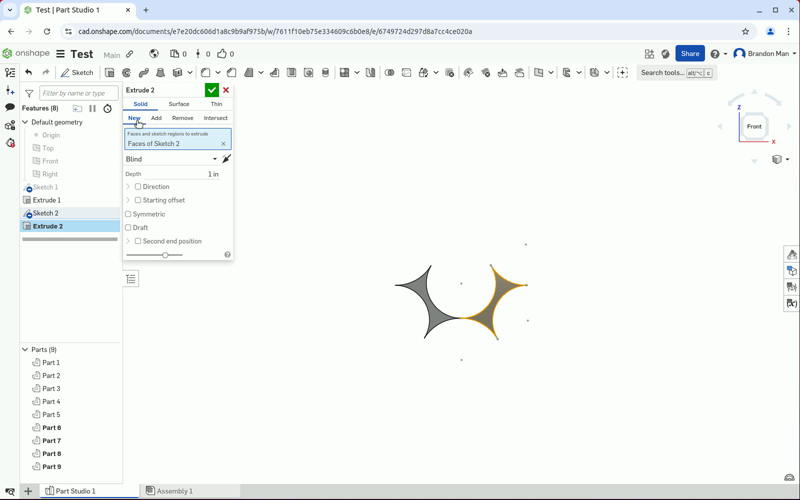
key(tab, 4)
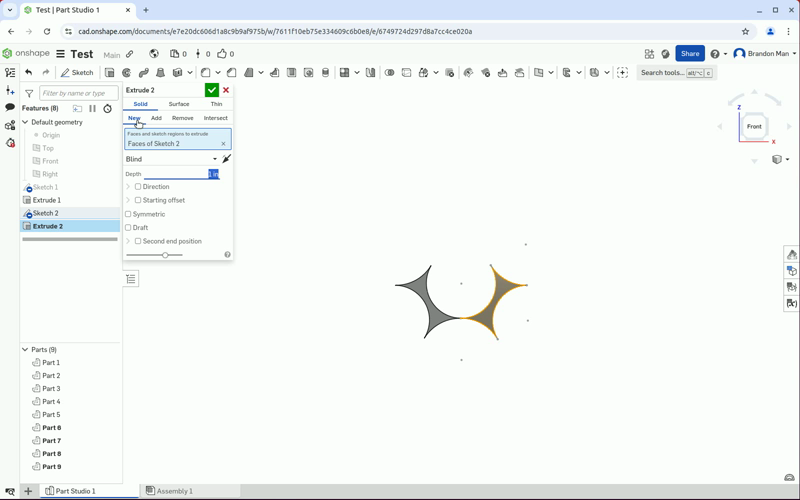
text(3.129)
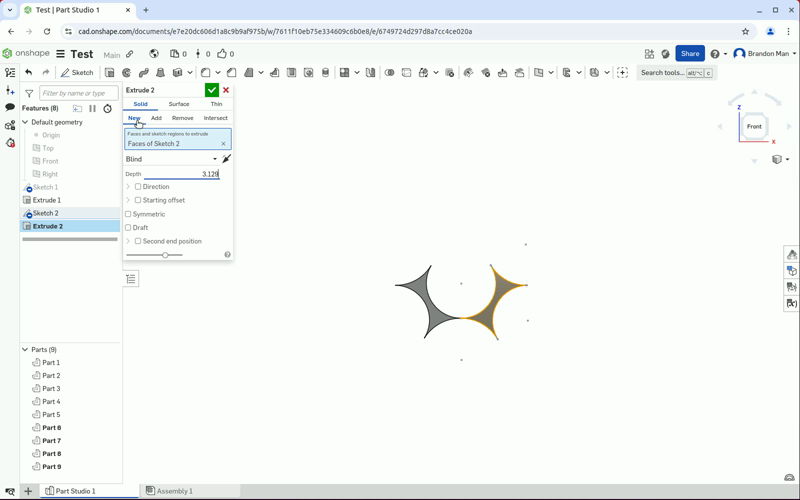
key(enter)
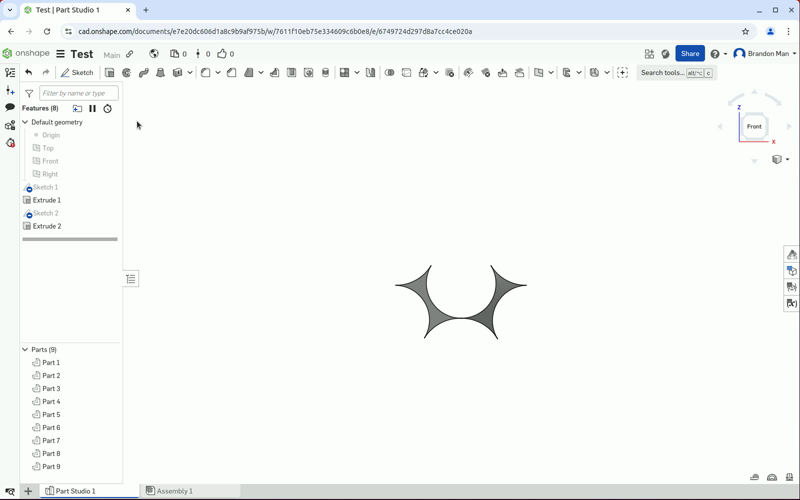
key(shift+h)
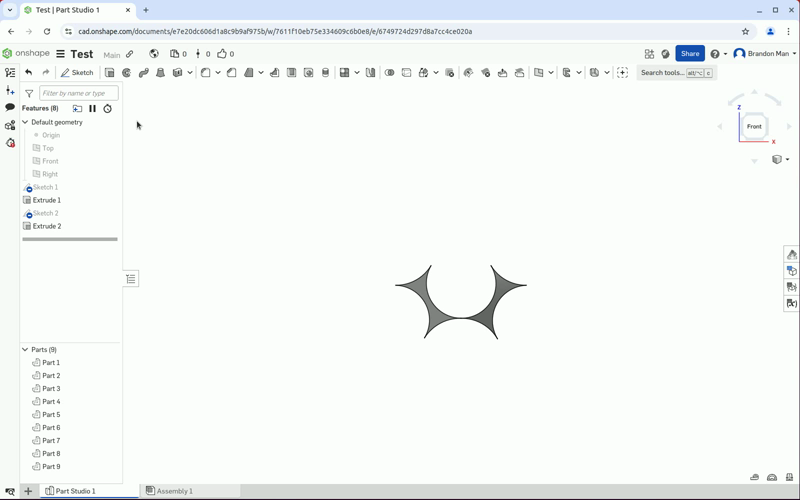
key(shift+h)
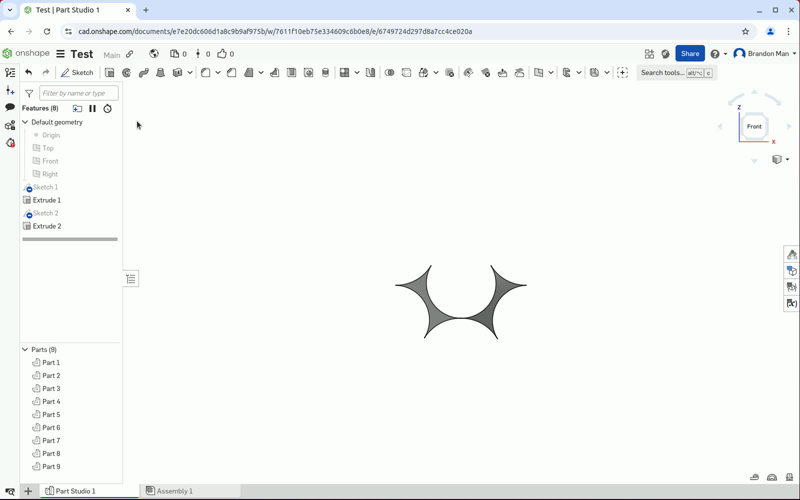
mouse_move(73, 189)
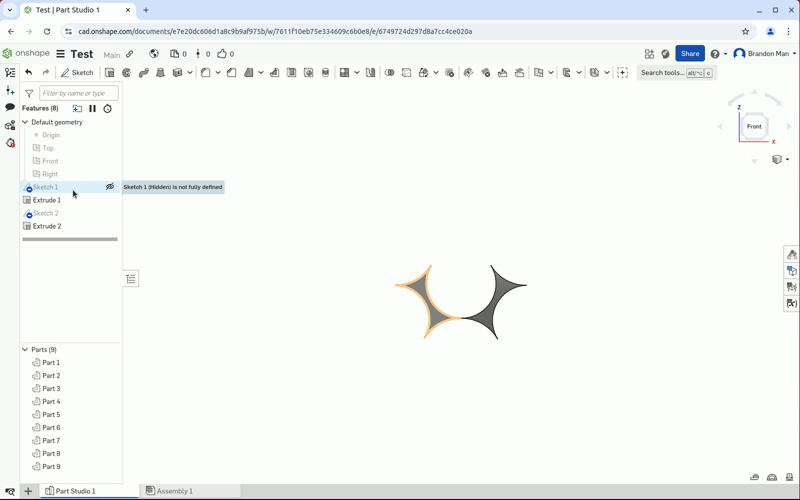
click(73, 189)
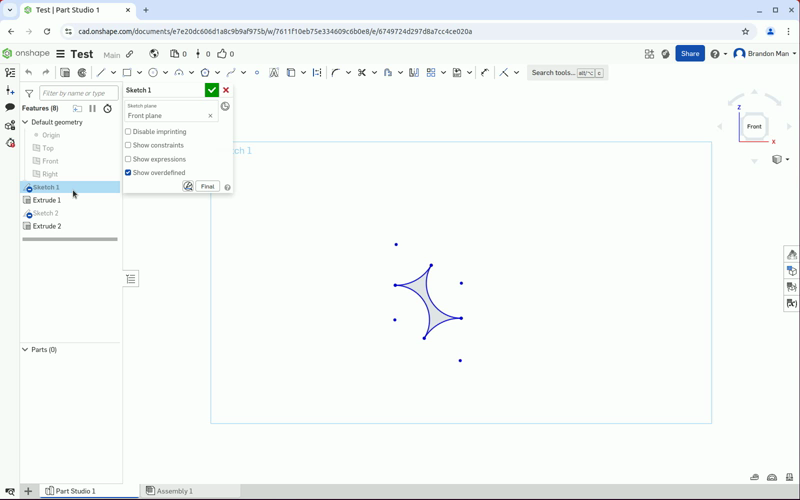
mouse_move(229, 92)
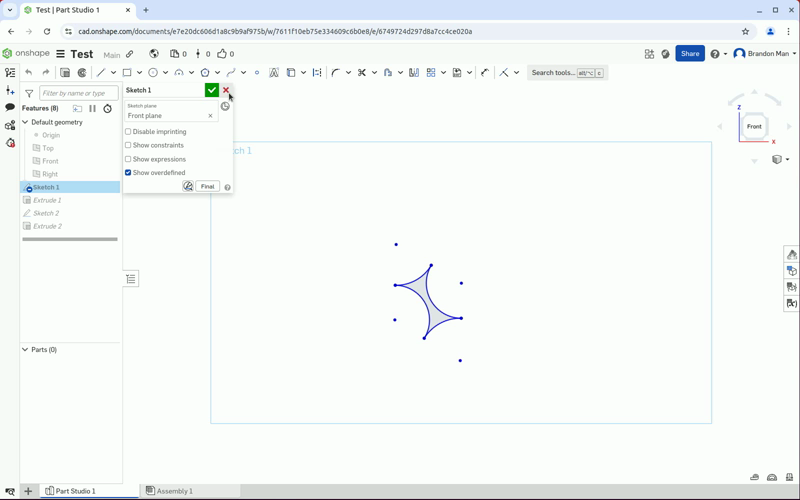
click(229, 92)
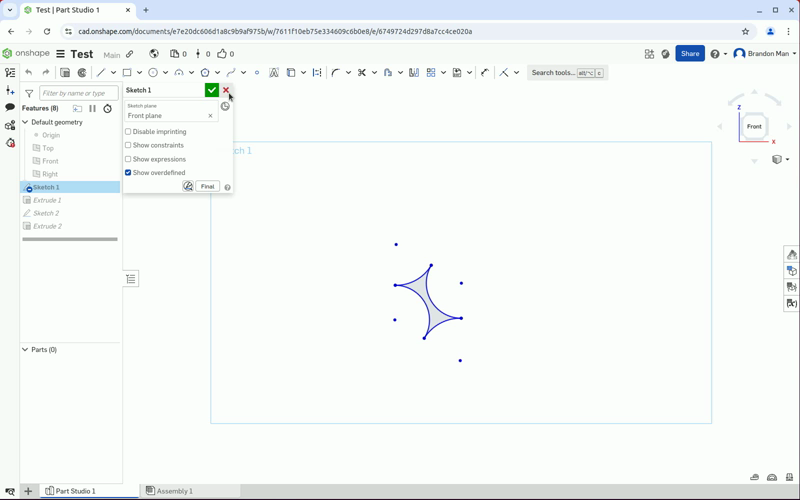
key(shift+s)
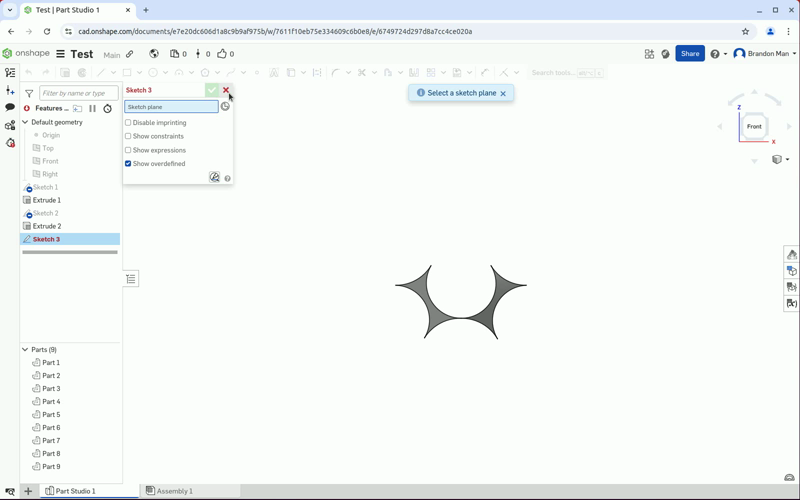
mouse_move(73, 163)
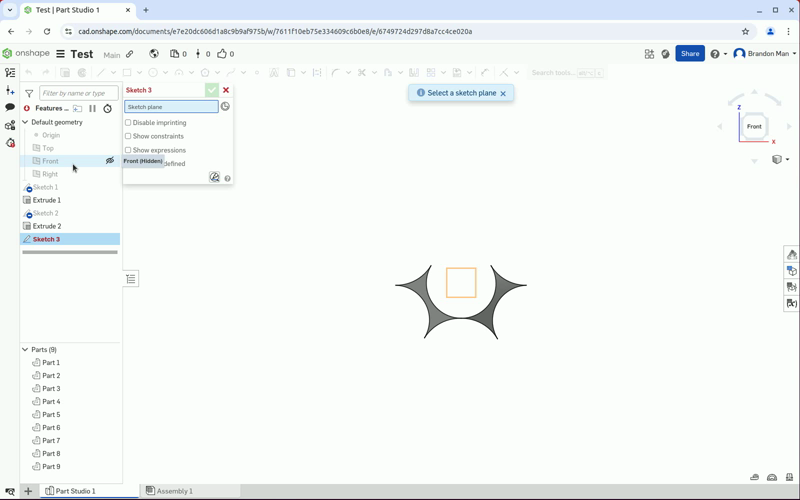
click(73, 163)
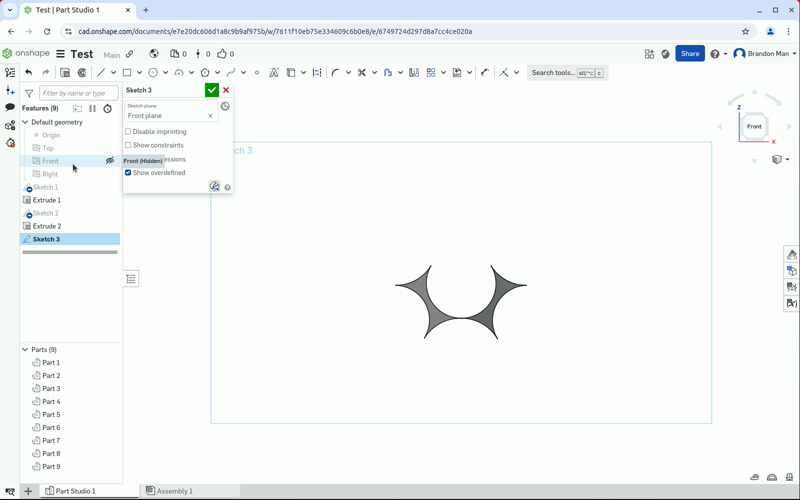
mouse_move(73, 352)
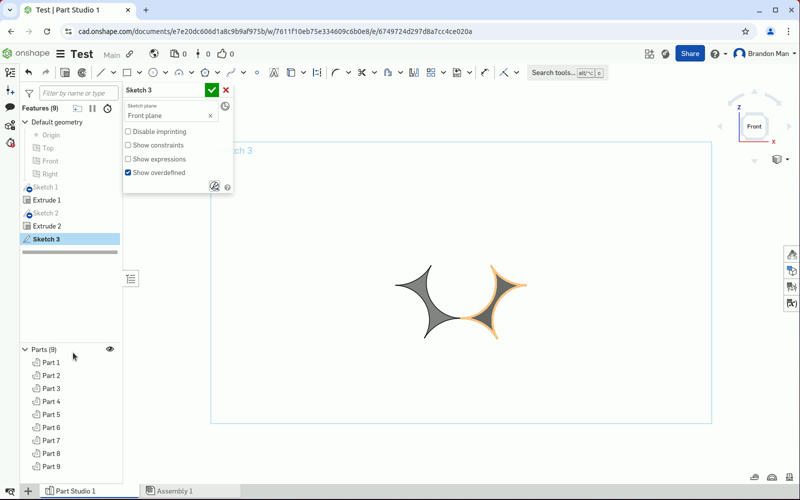
key(y)
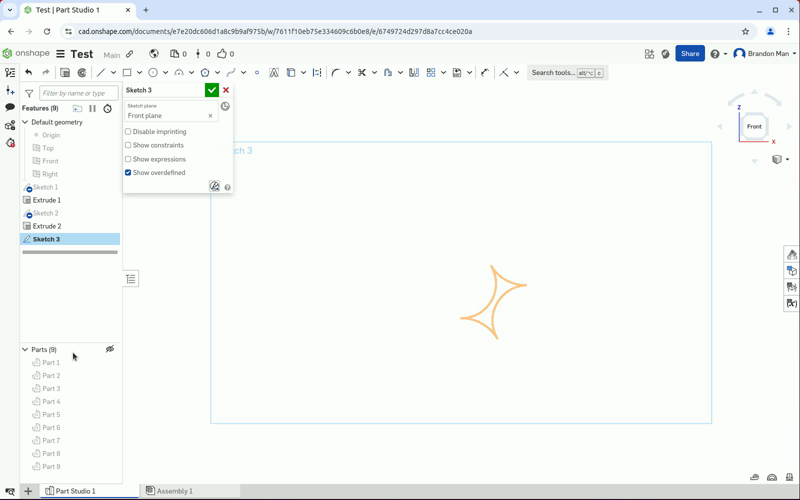
key(a)
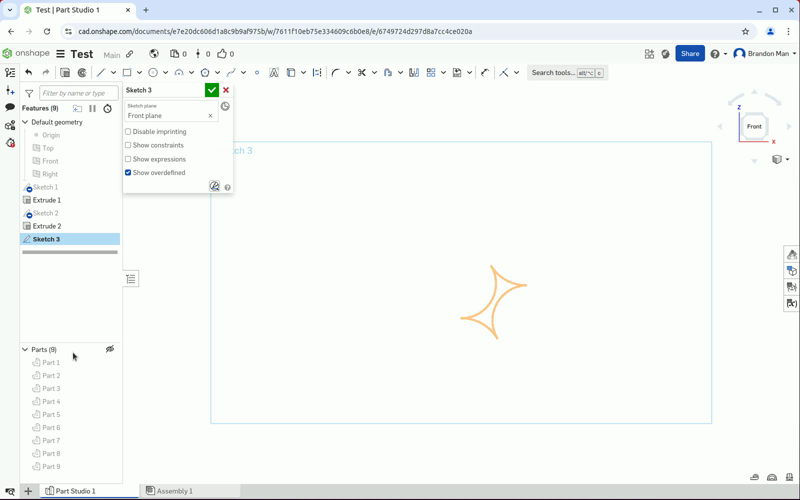
key_down(shift)
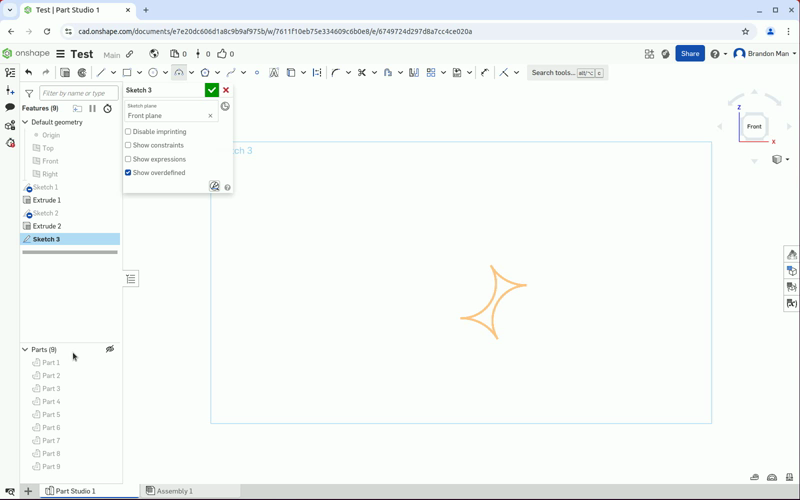
mouse_move(430, 265)
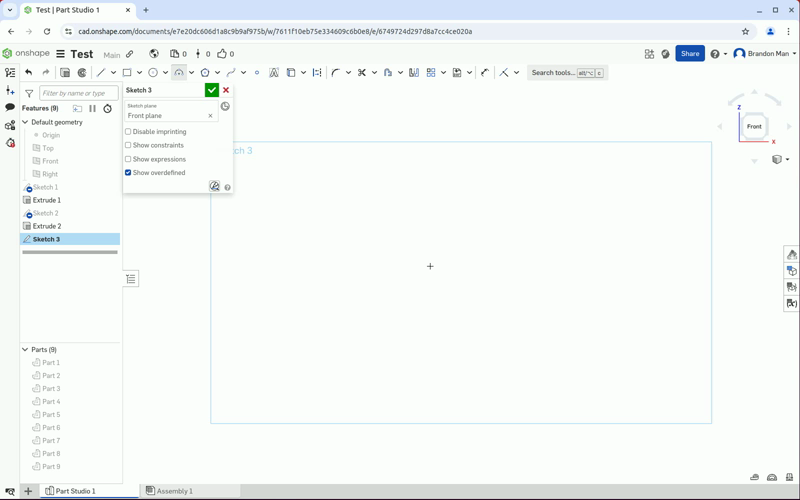
click(430, 265)
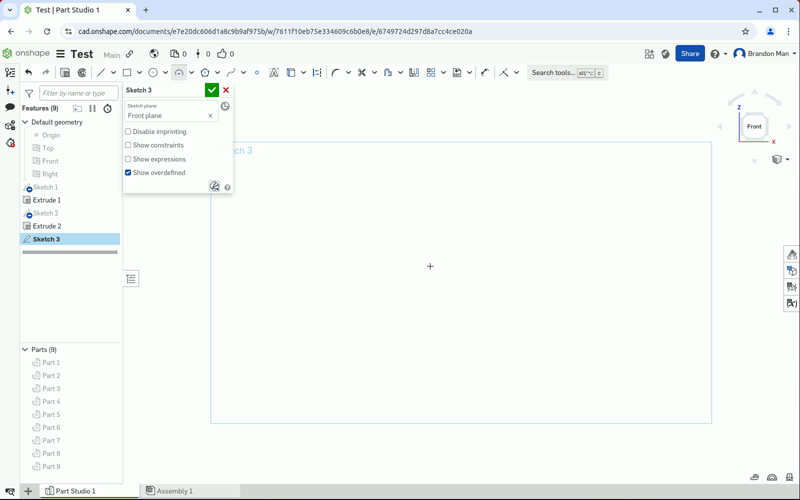
key_up(shift)
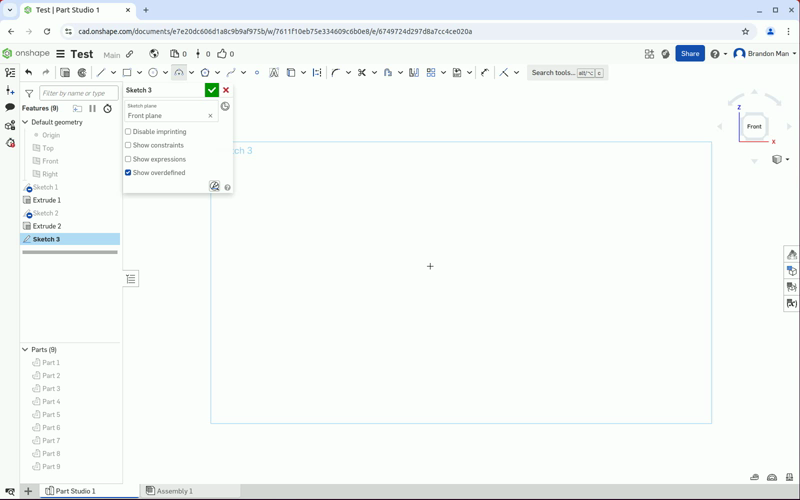
key_down(shift)
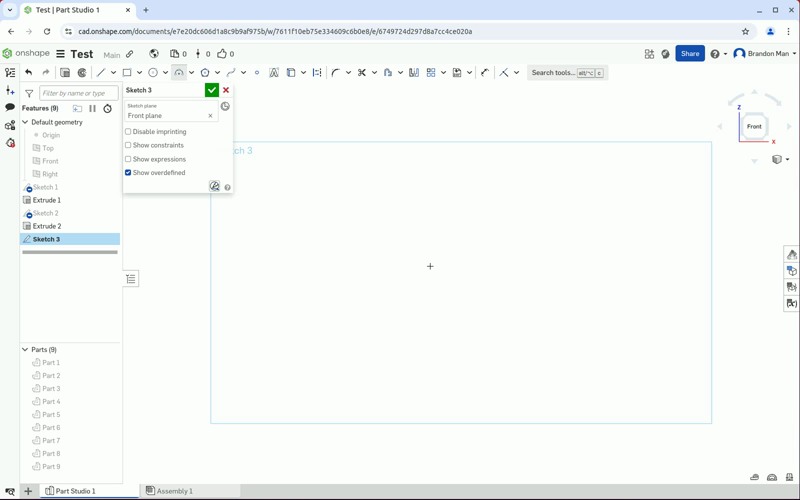
mouse_move(490, 265)
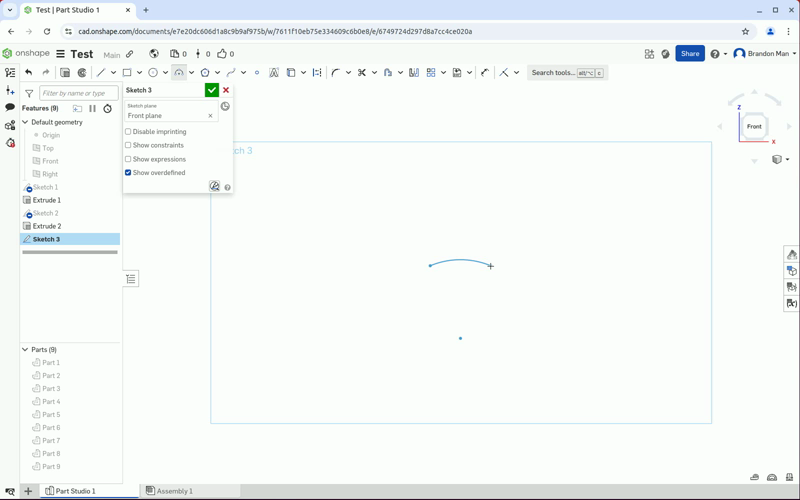
click(490, 265)
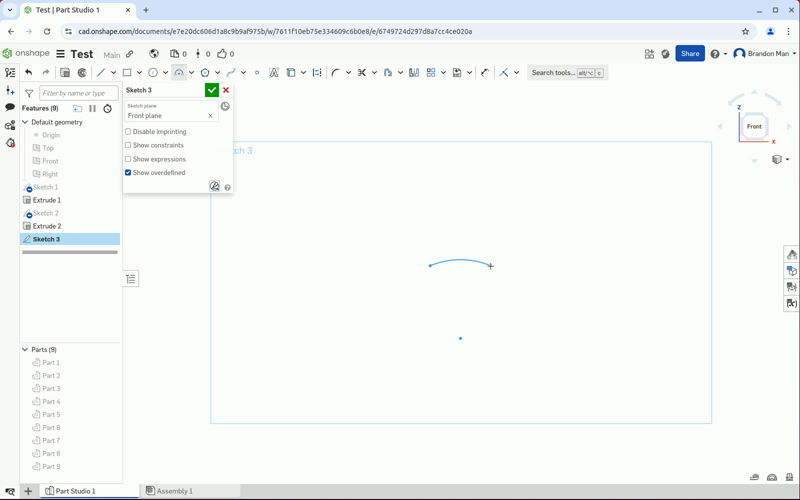
mouse_move(460, 248)
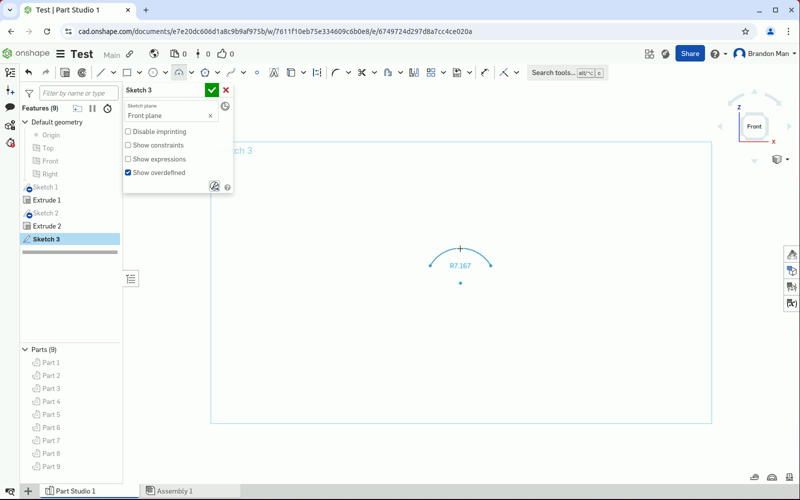
click(460, 248)
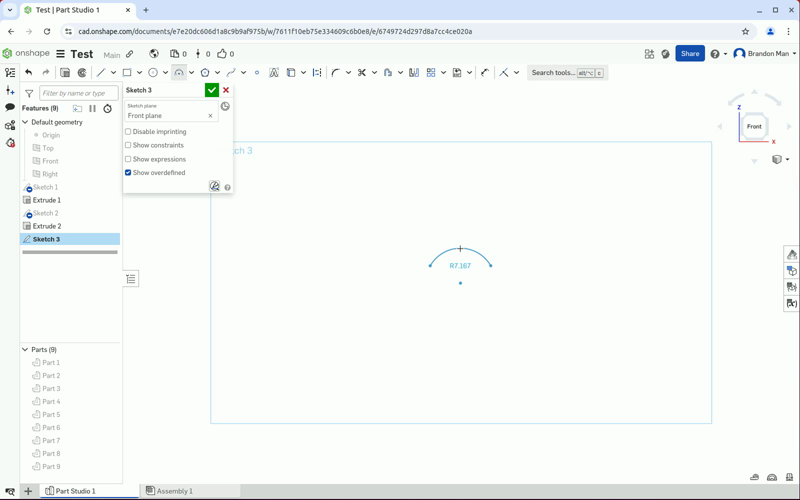
key_up(shift)
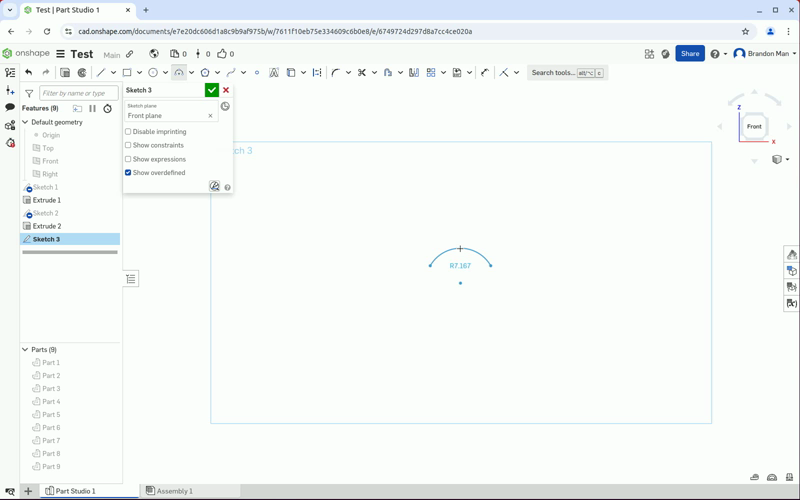
mouse_move(490, 265)
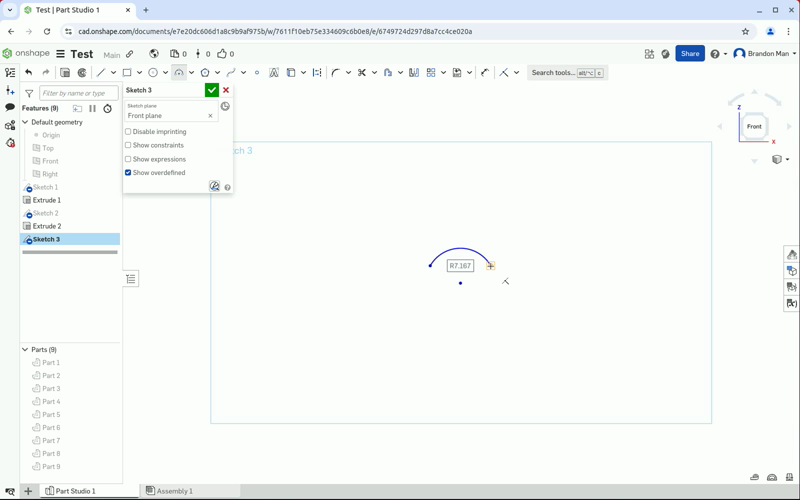
click(490, 265)
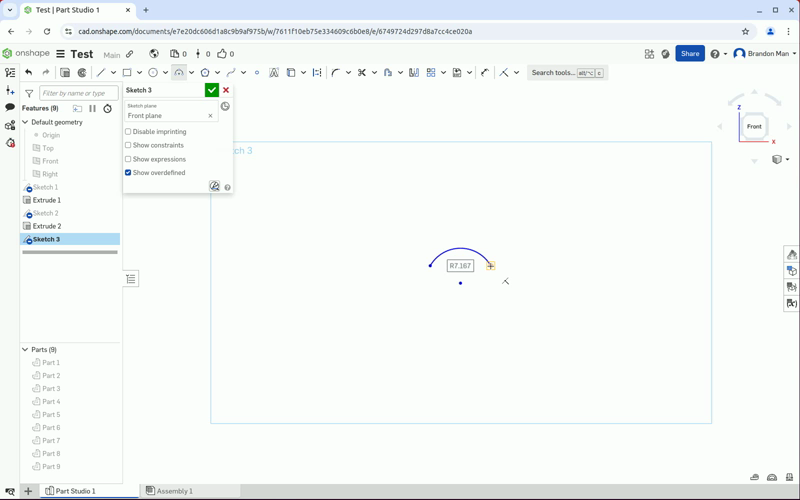
key_down(shift)
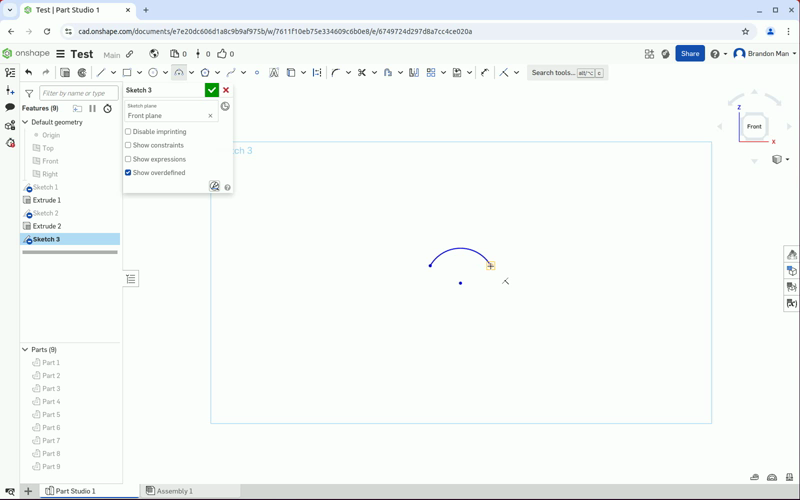
mouse_move(490, 223)
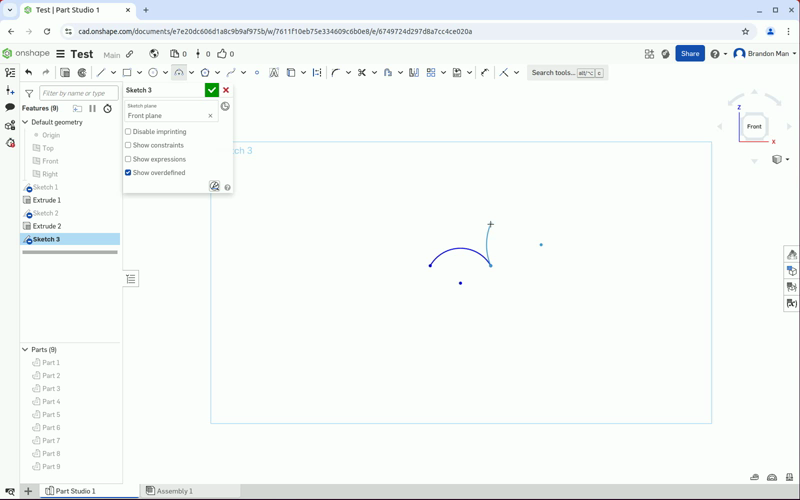
click(490, 223)
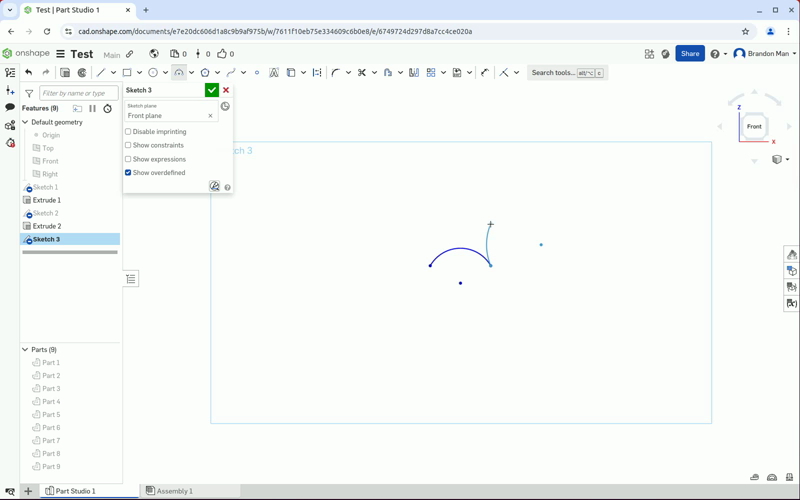
mouse_move(485, 244)
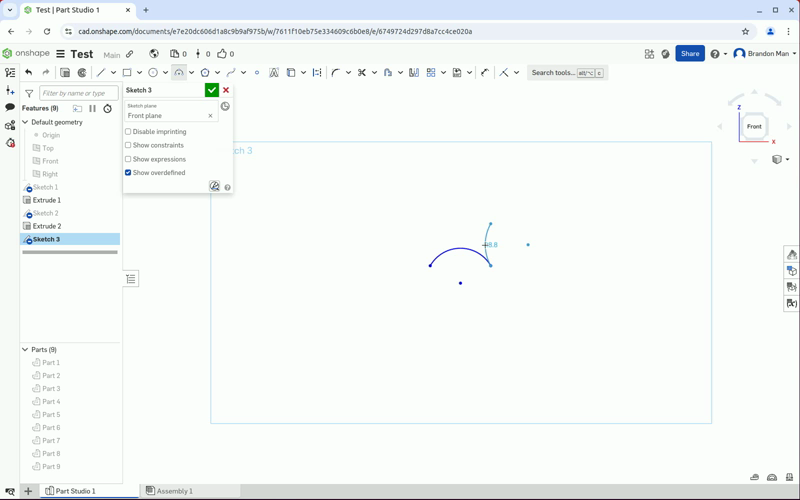
click(485, 244)
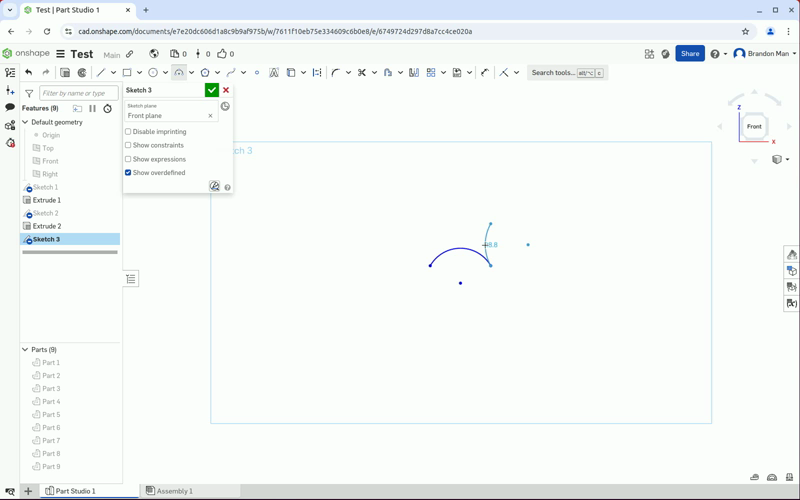
key_up(shift)
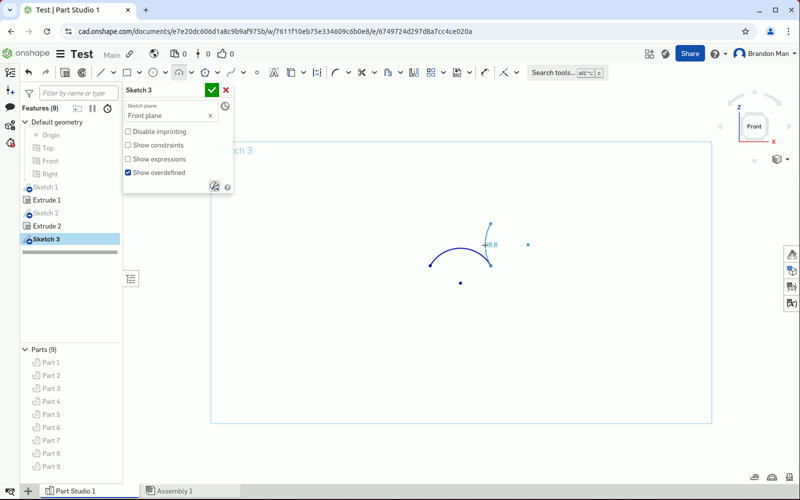
mouse_move(490, 223)
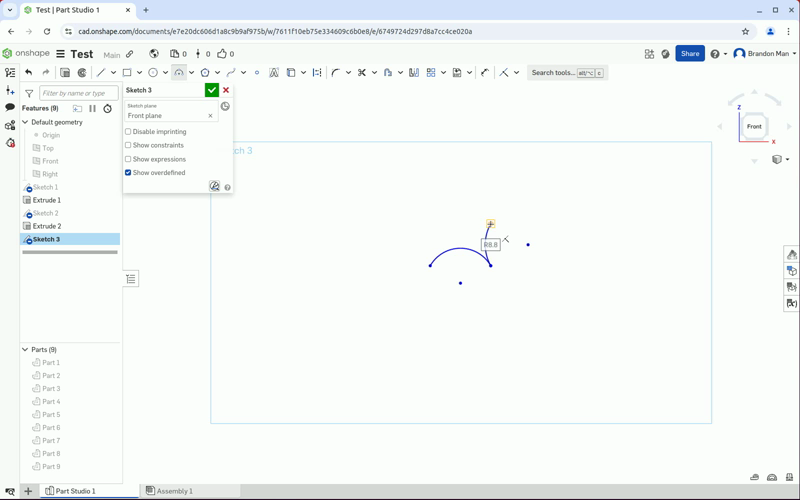
click(490, 223)
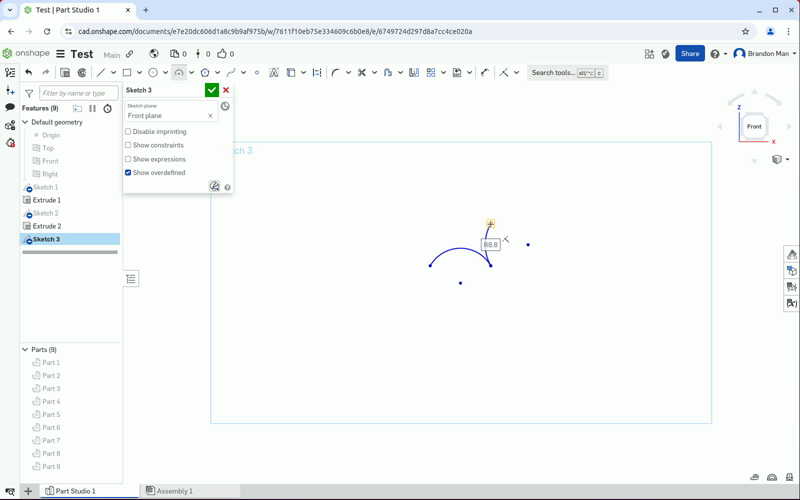
key_down(shift)
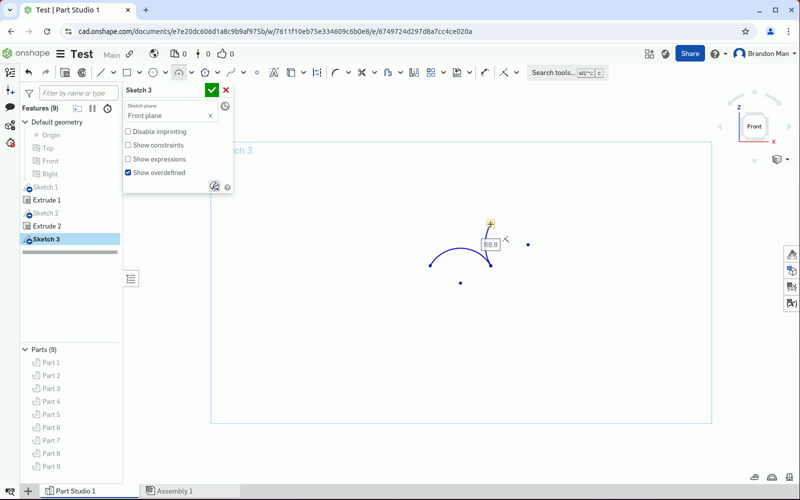
mouse_move(430, 223)
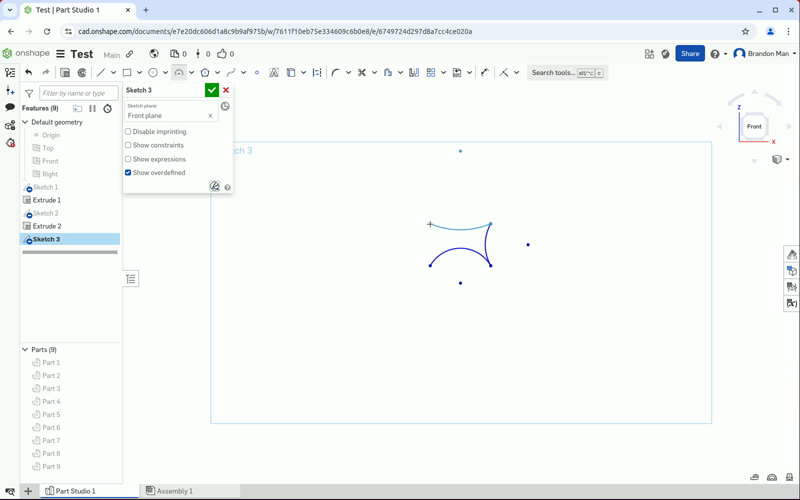
click(430, 223)
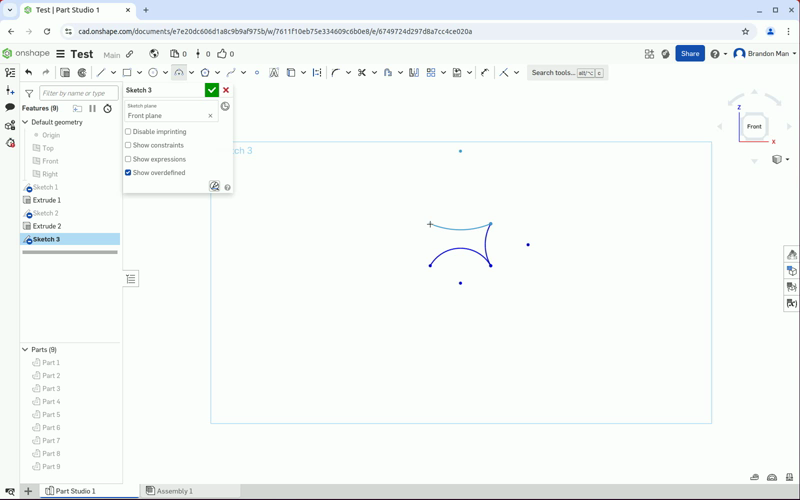
mouse_move(460, 240)
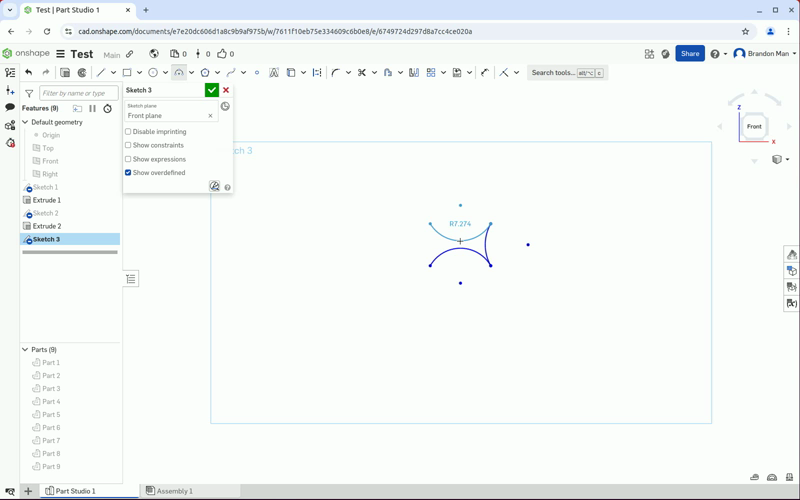
click(460, 240)
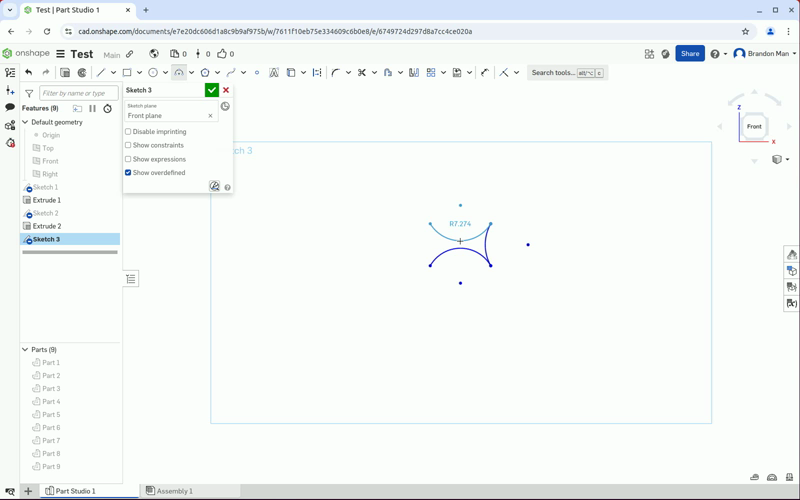
key_up(shift)
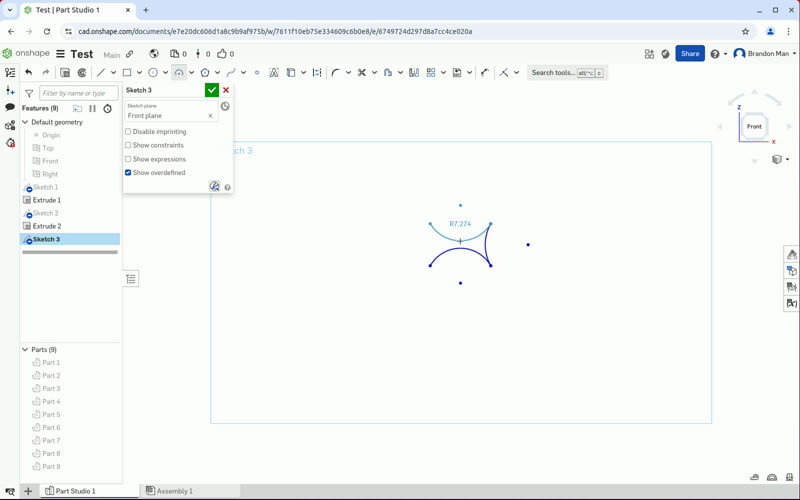
mouse_move(430, 223)
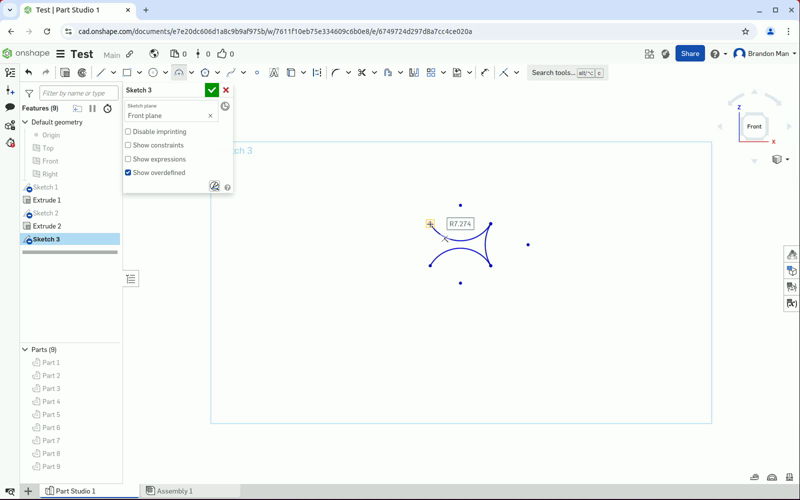
click(430, 223)
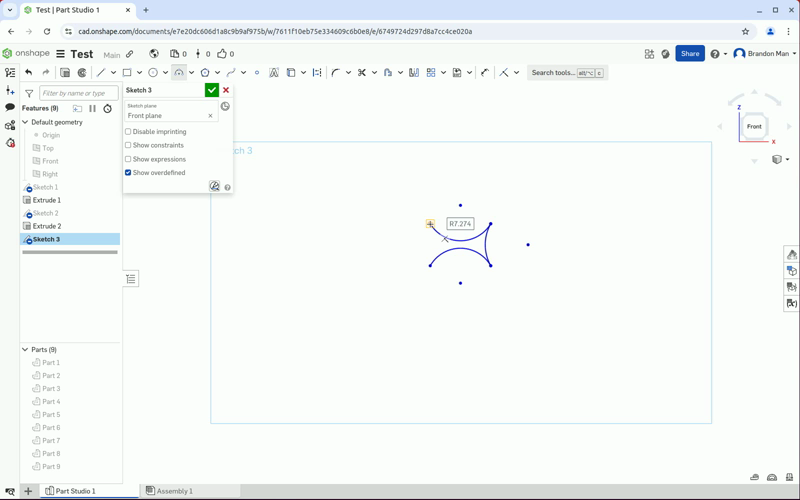
mouse_move(430, 265)
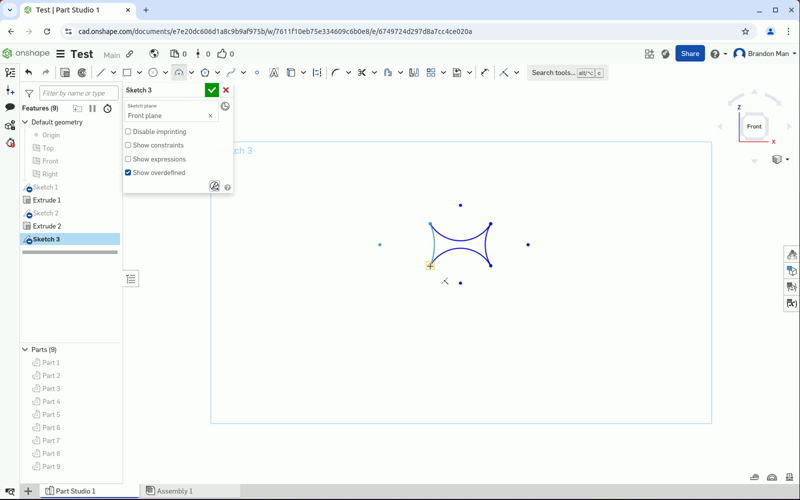
click(430, 265)
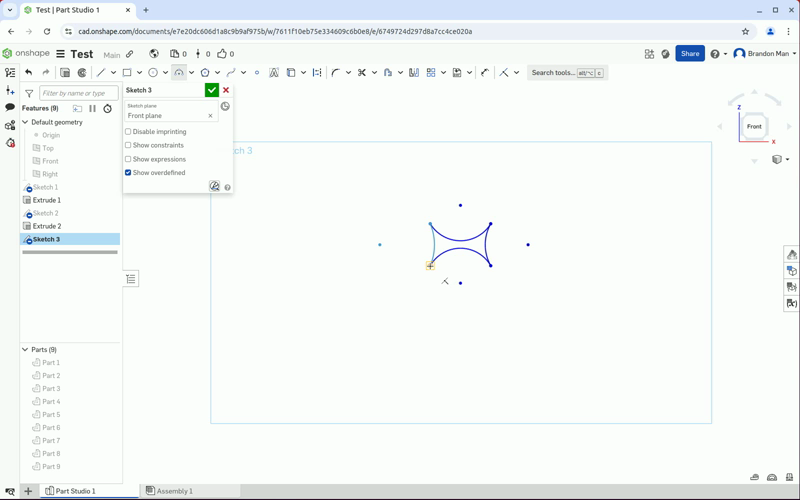
key_down(shift)
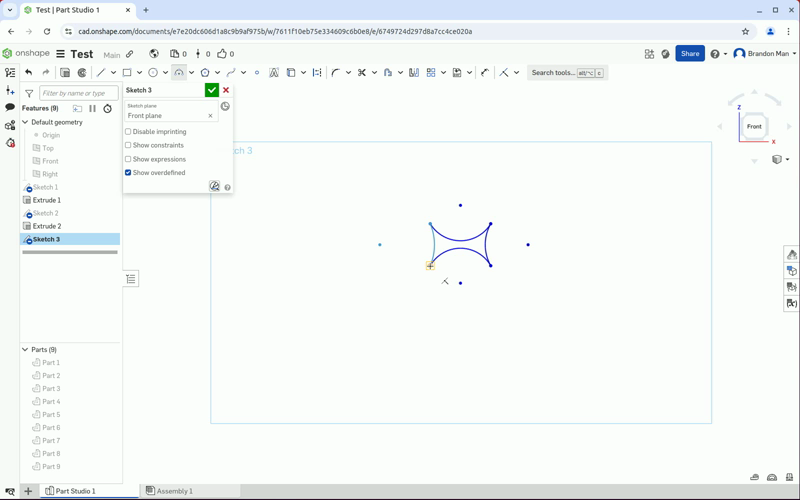
mouse_move(435, 244)
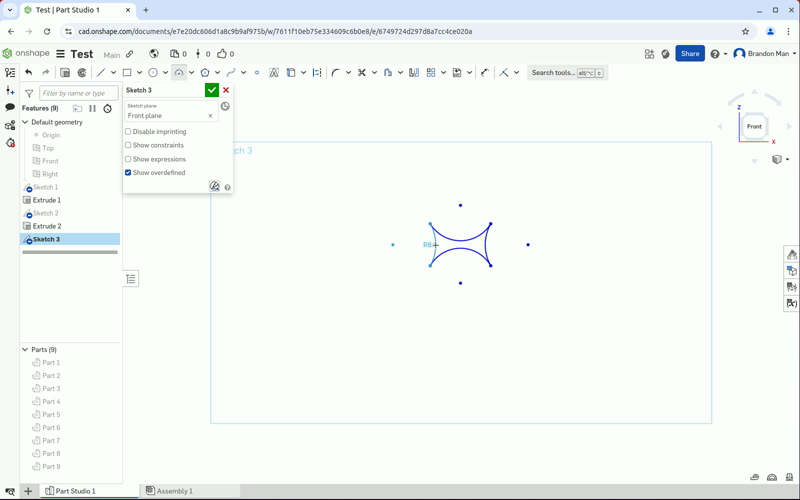
click(435, 244)
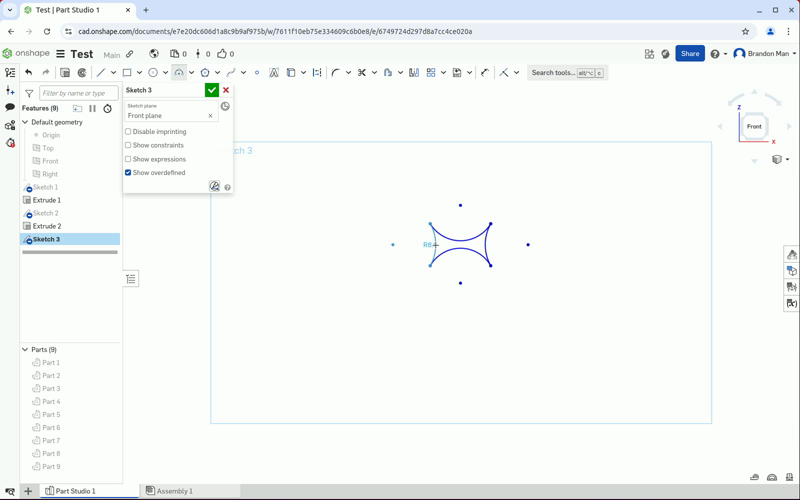
key_up(shift)
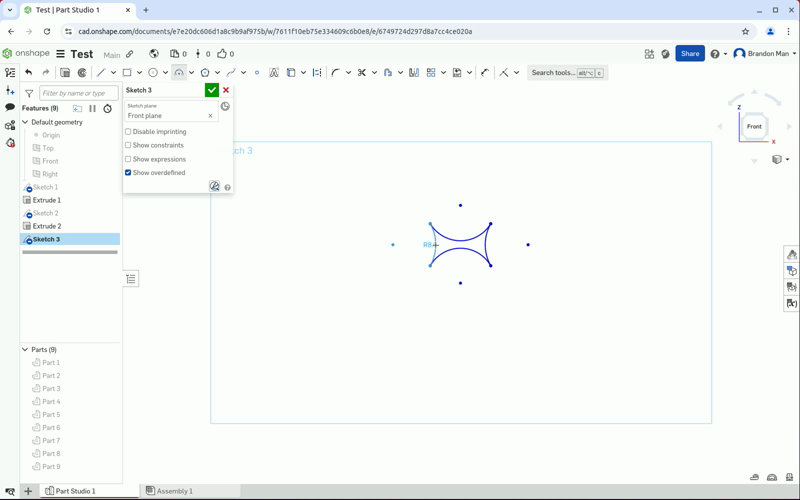
key(esc)
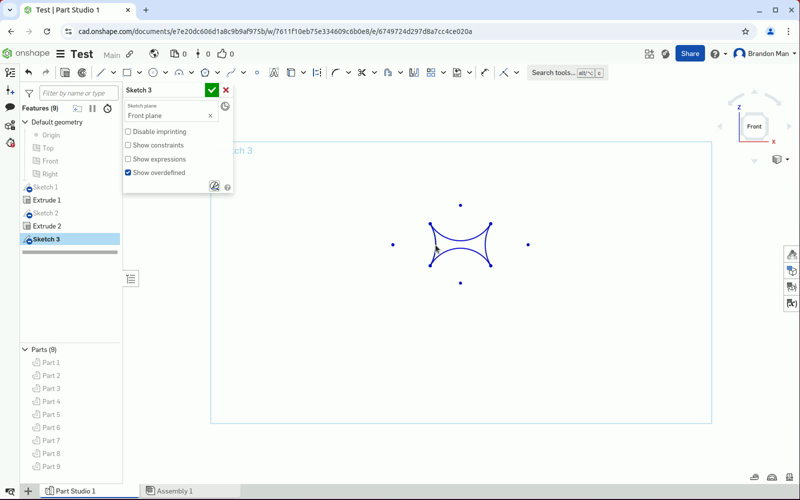
mouse_move(478, 246)
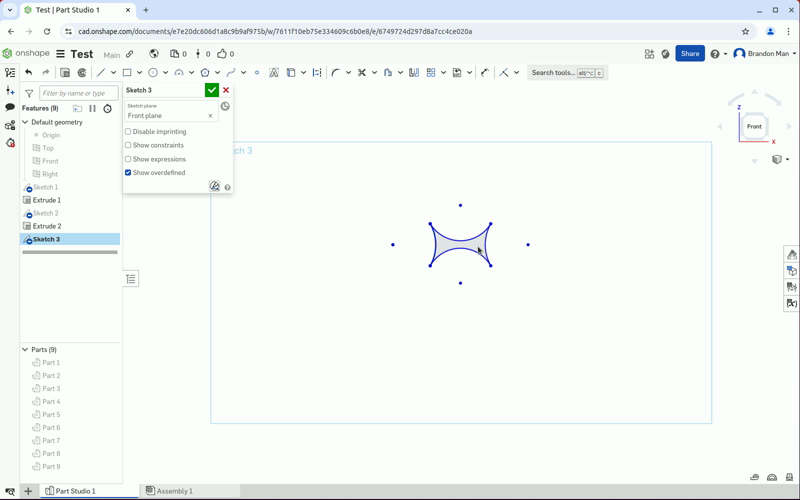
scroll(6)
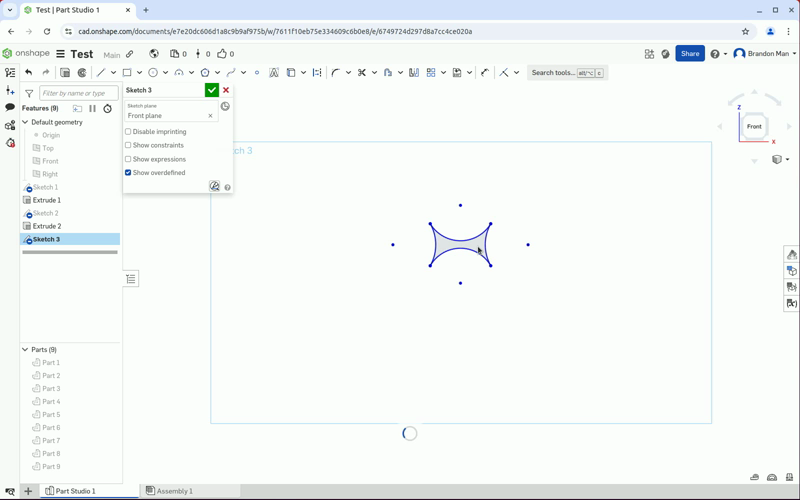
scroll(6)
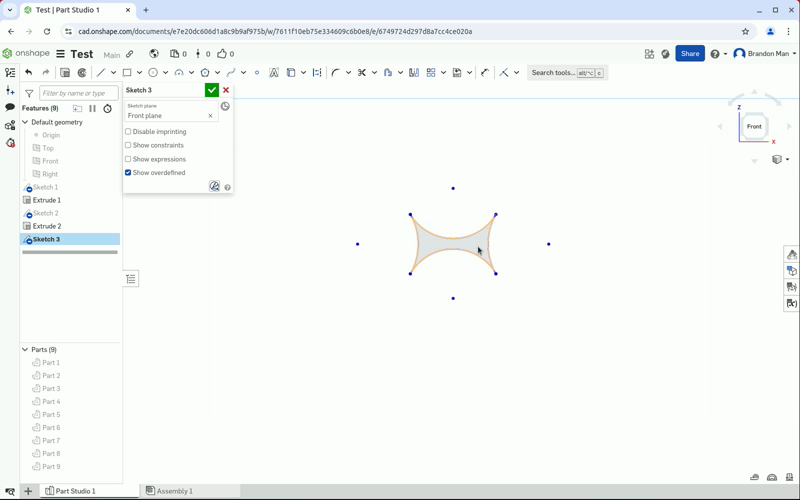
scroll(6)
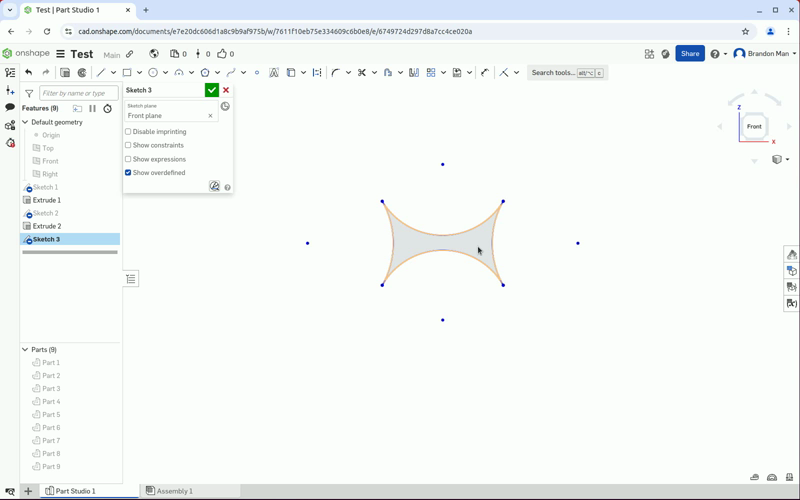
scroll(6)
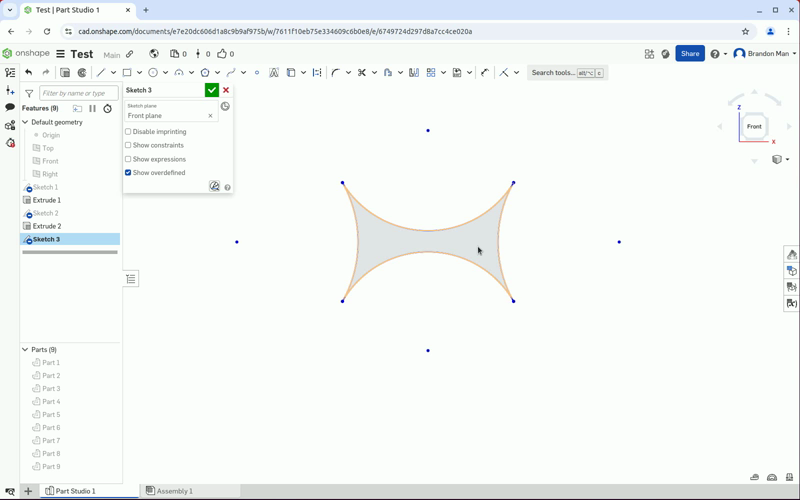
scroll(6)
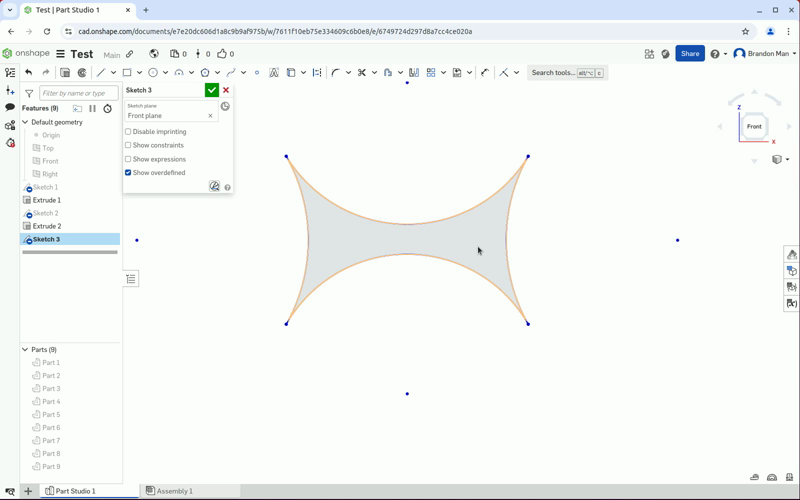
scroll(6)
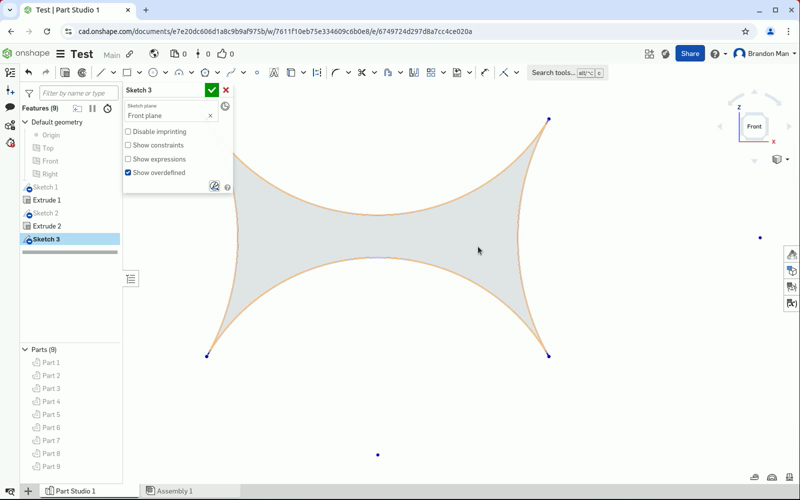
scroll(6)
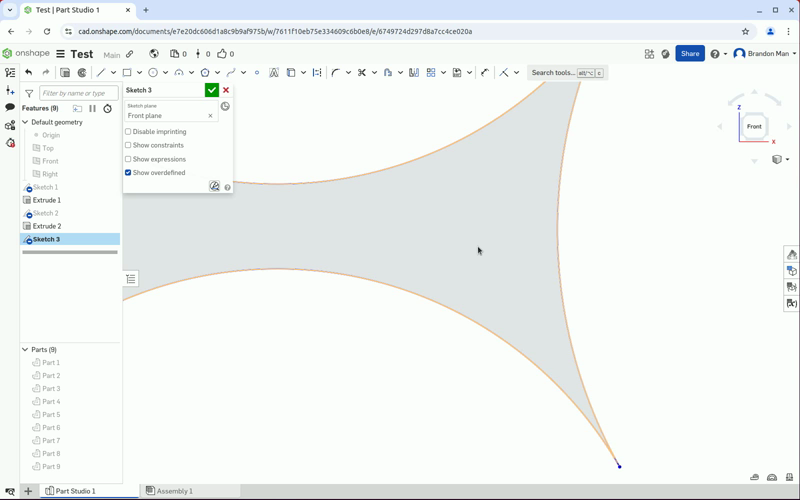
click(478, 246)
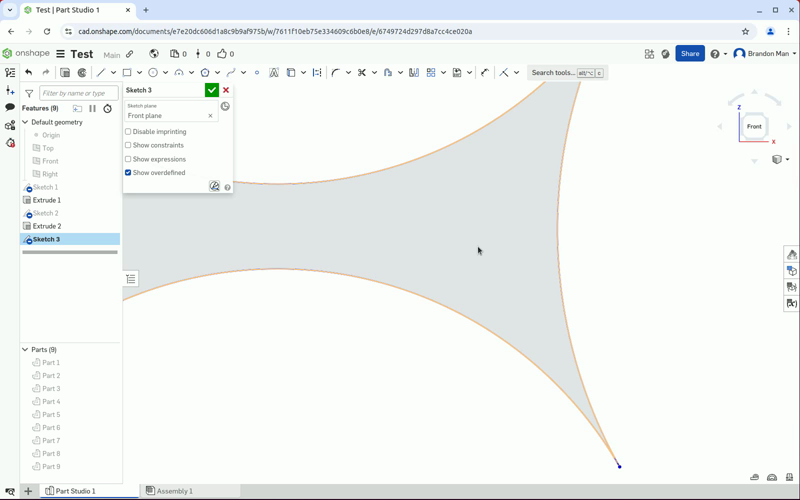
scroll(-6)
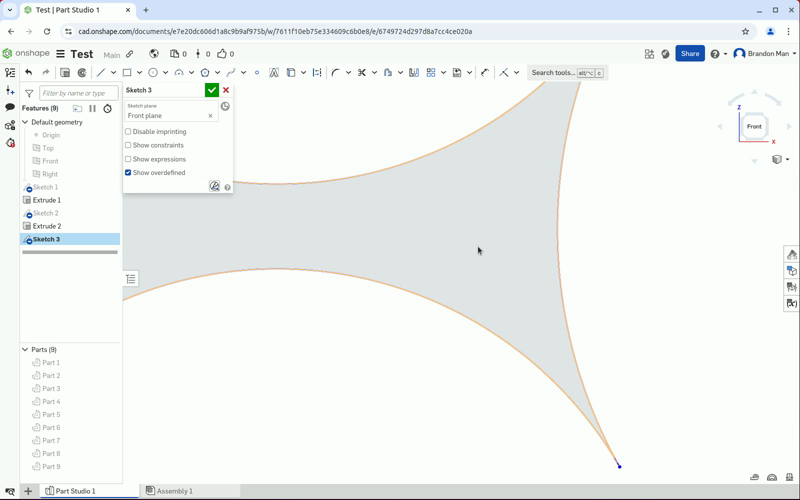
scroll(-6)
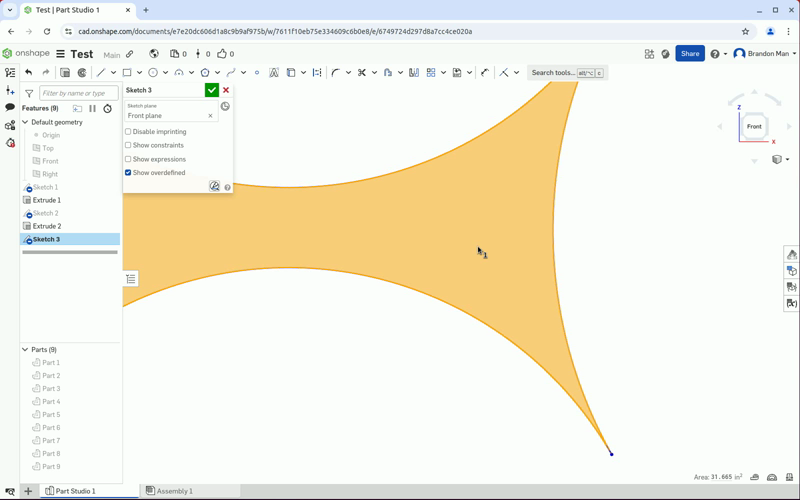
scroll(-6)
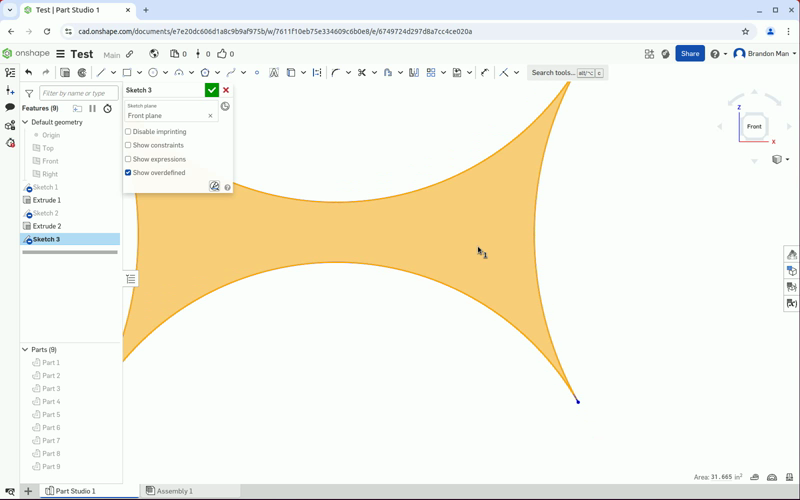
scroll(-6)
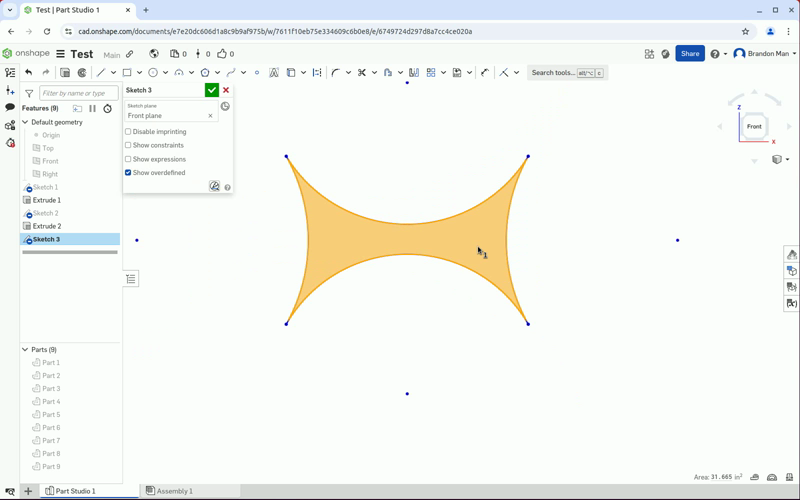
scroll(-6)
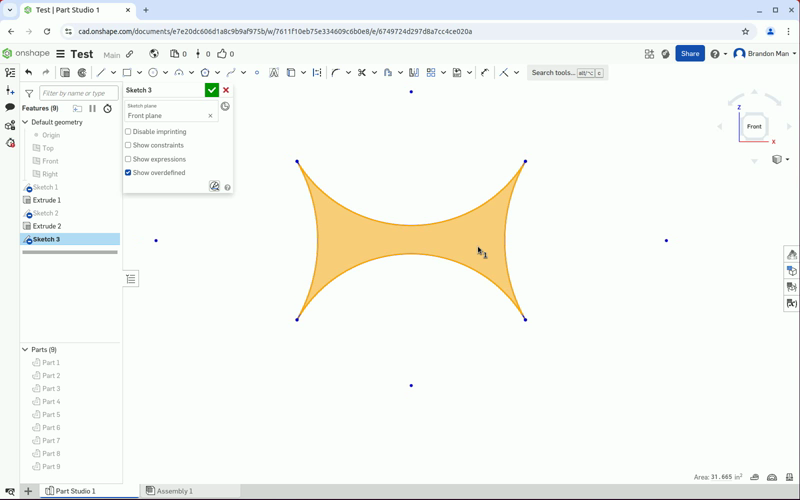
scroll(-6)
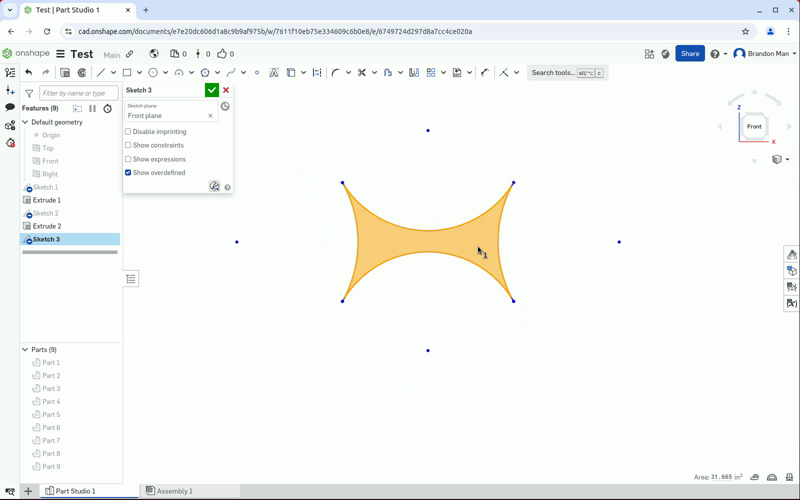
scroll(-6)
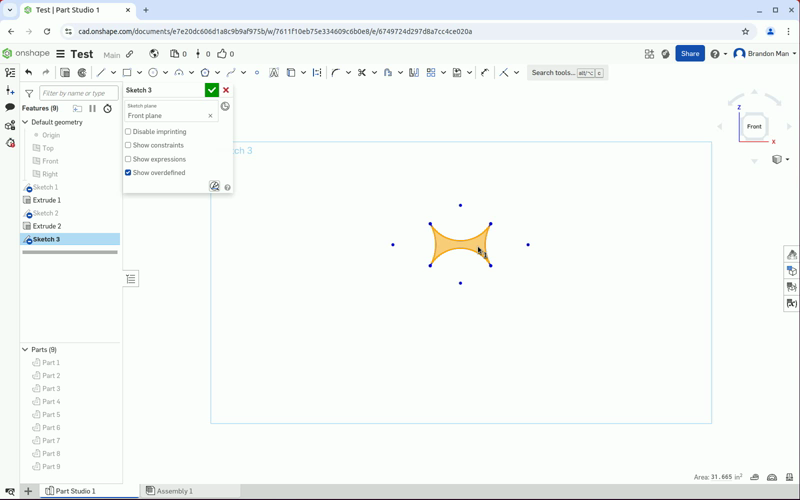
mouse_move(73, 352)
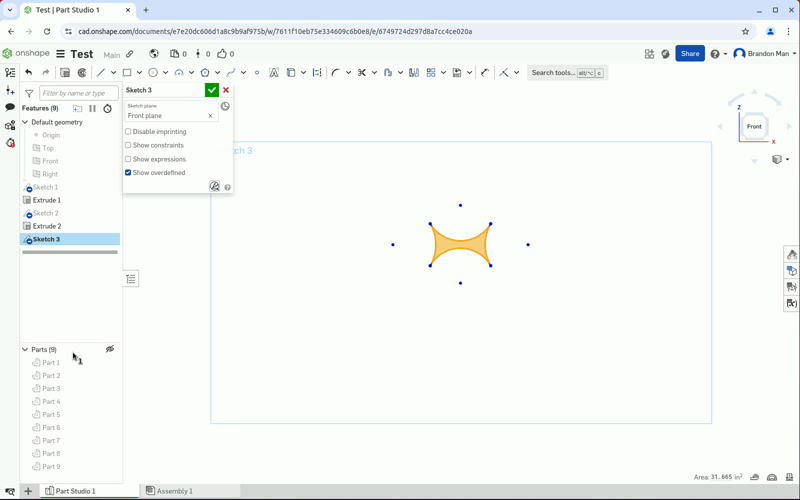
key(shift+y)
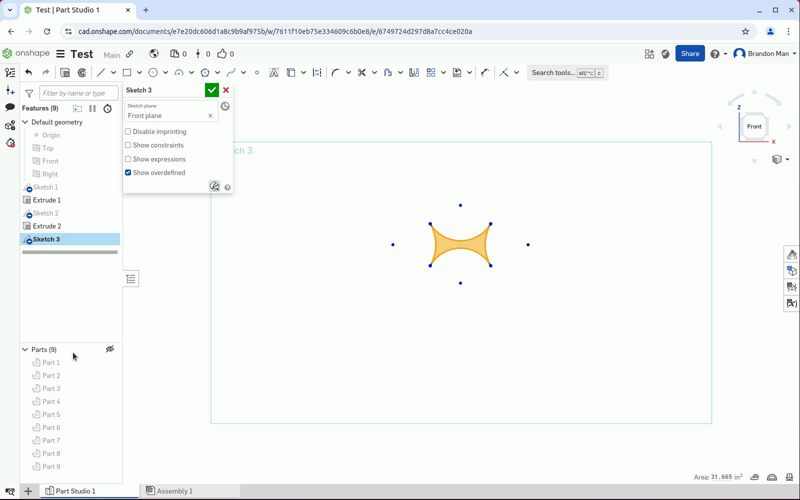
key(shift+e)
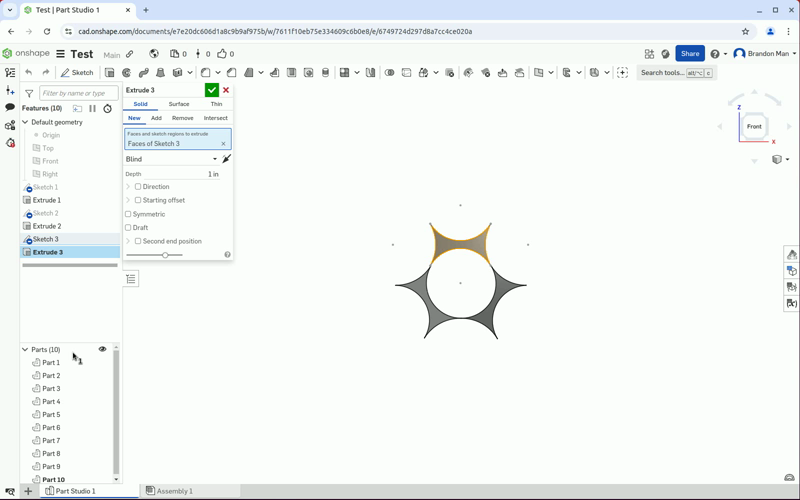
mouse_move(143, 106)
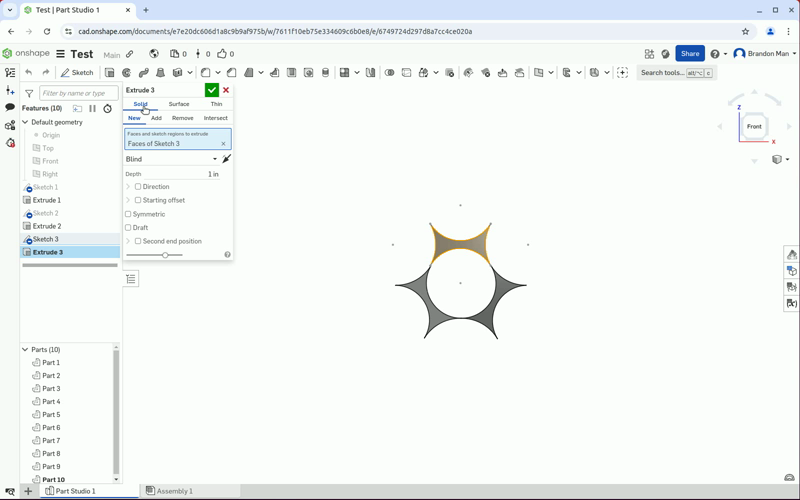
click(143, 106)
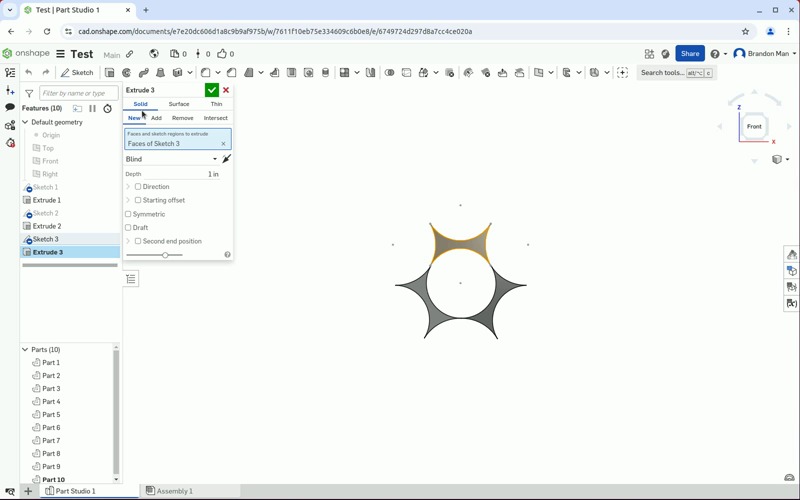
mouse_move(137, 120)
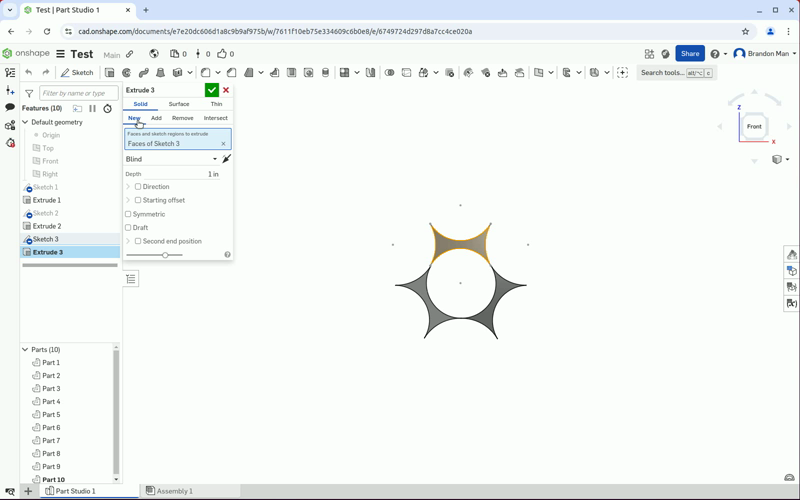
click(137, 120)
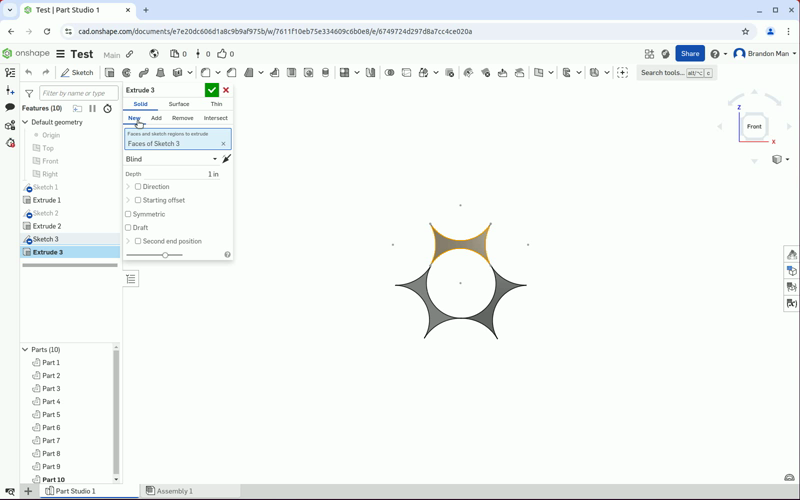
key(tab, 4)
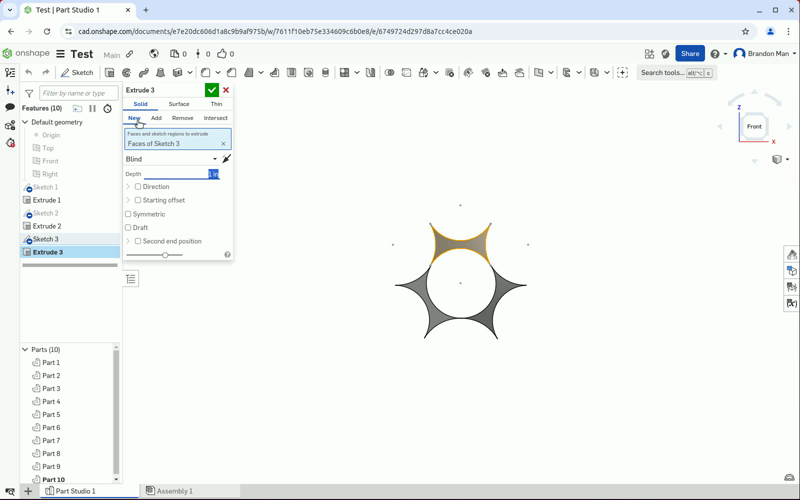
text(3.129)
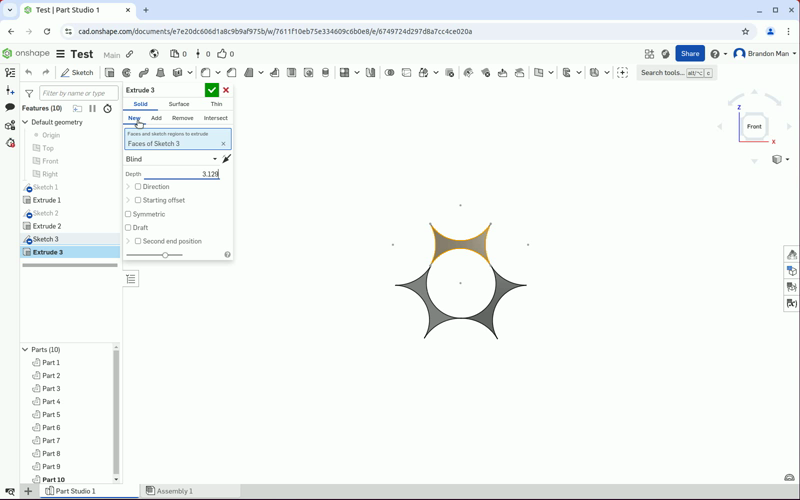
key(enter)
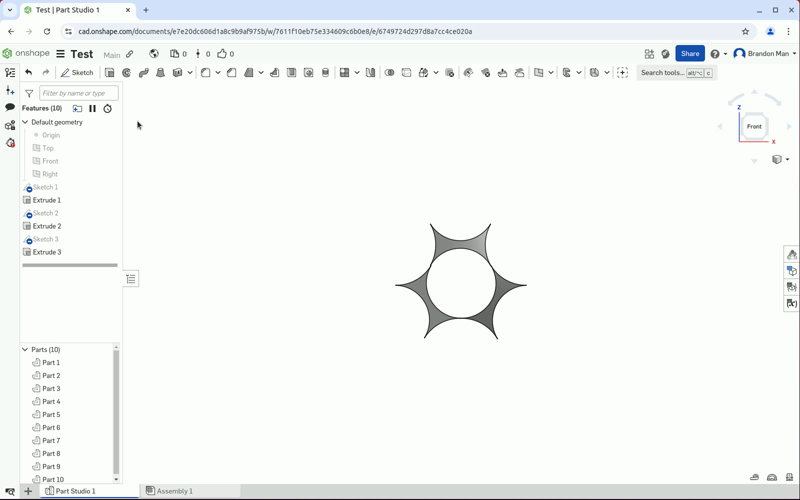
key(shift+h)
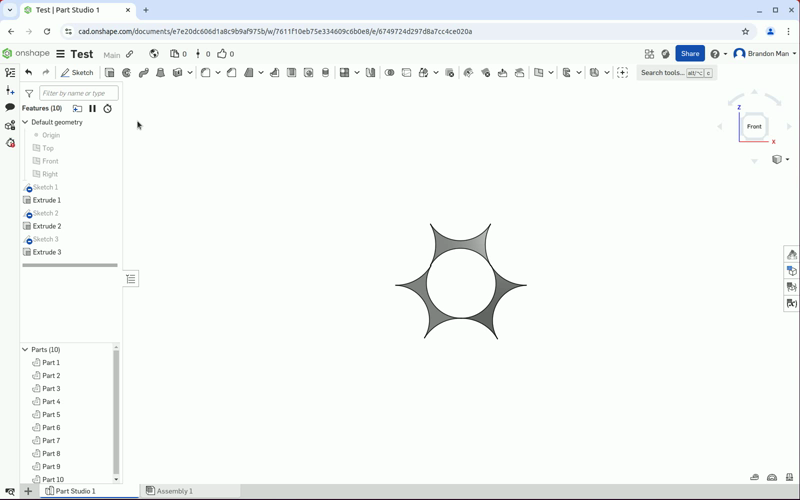
key(shift+h)
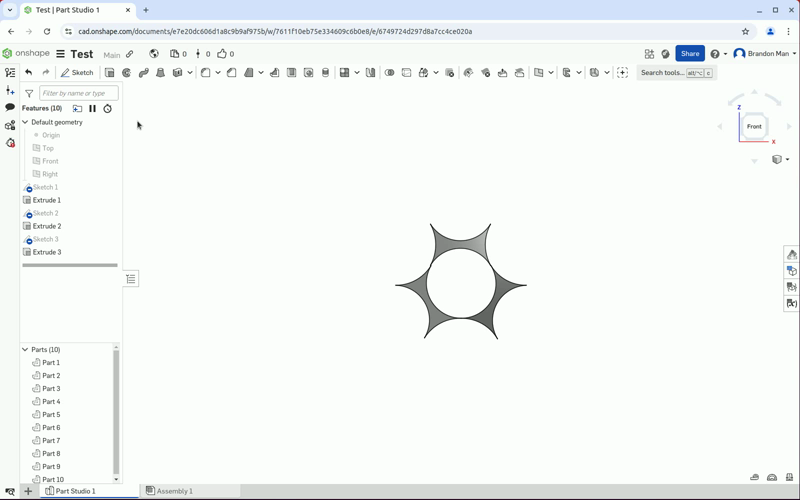
mouse_move(73, 189)
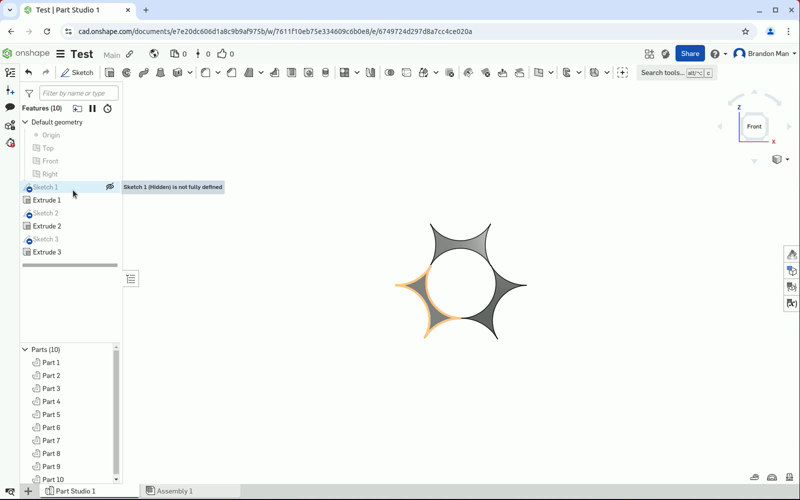
click(73, 189)
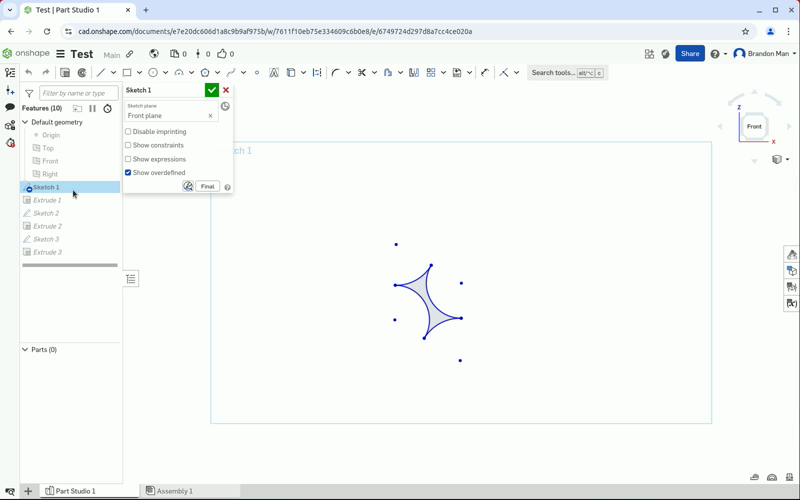
mouse_move(229, 92)
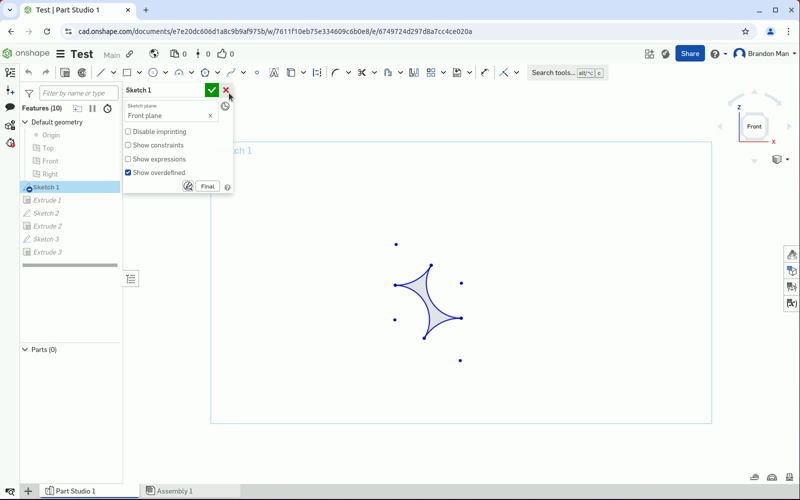
click(229, 92)
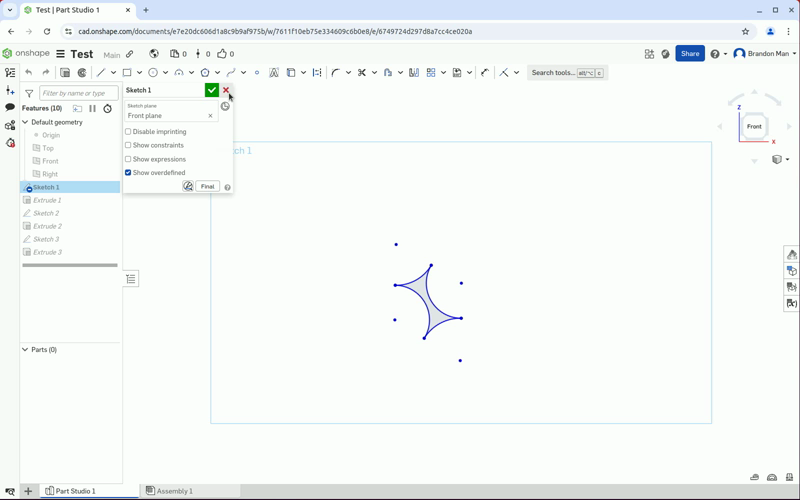
key(shift+s)
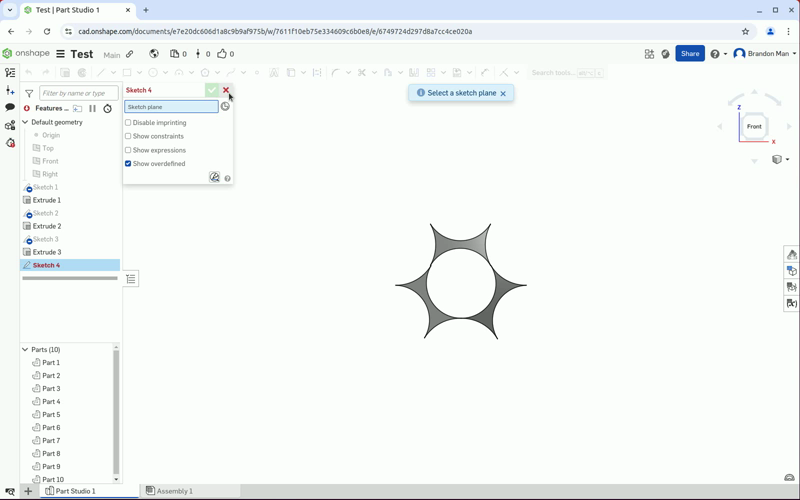
mouse_move(73, 163)
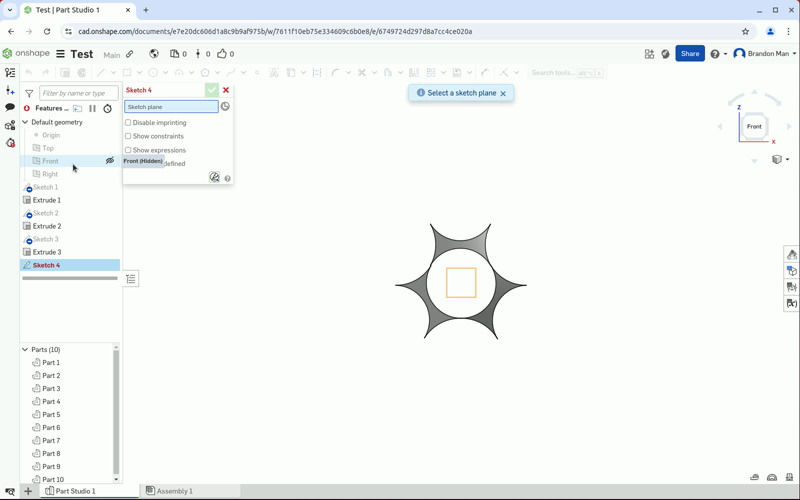
click(73, 163)
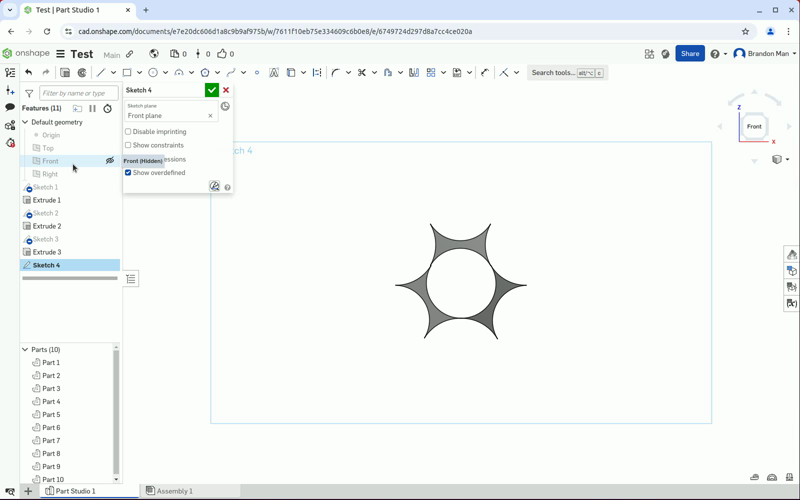
mouse_move(69, 352)
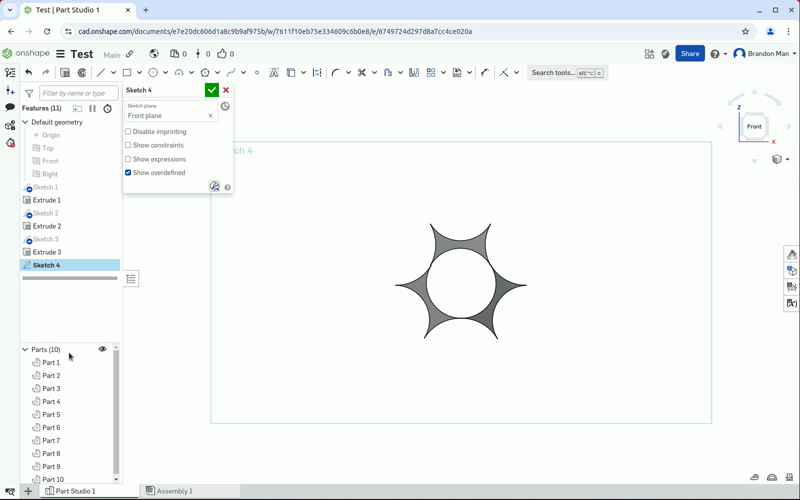
key(y)
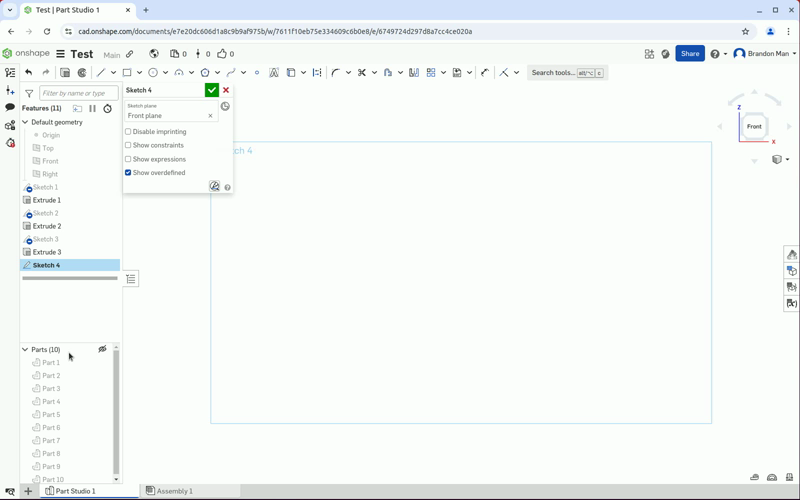
key(c)
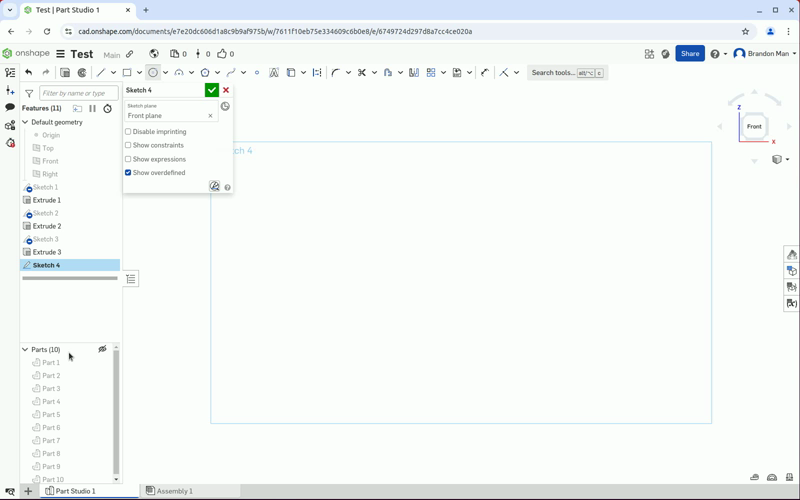
key_down(shift)
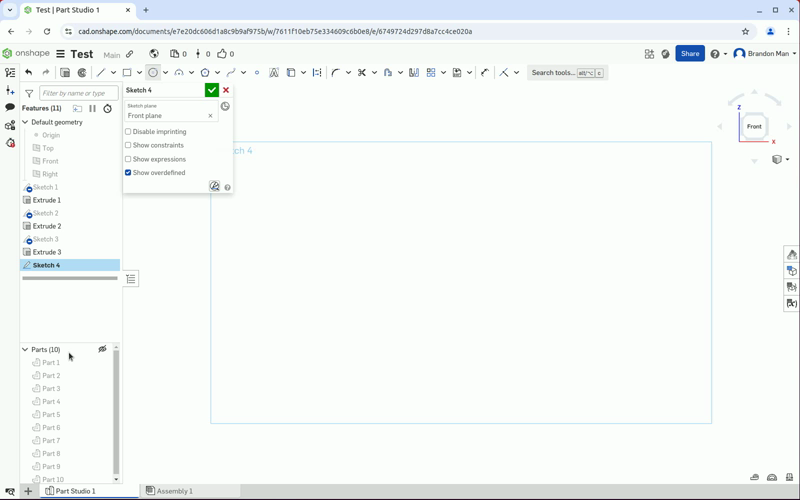
mouse_move(461, 282)
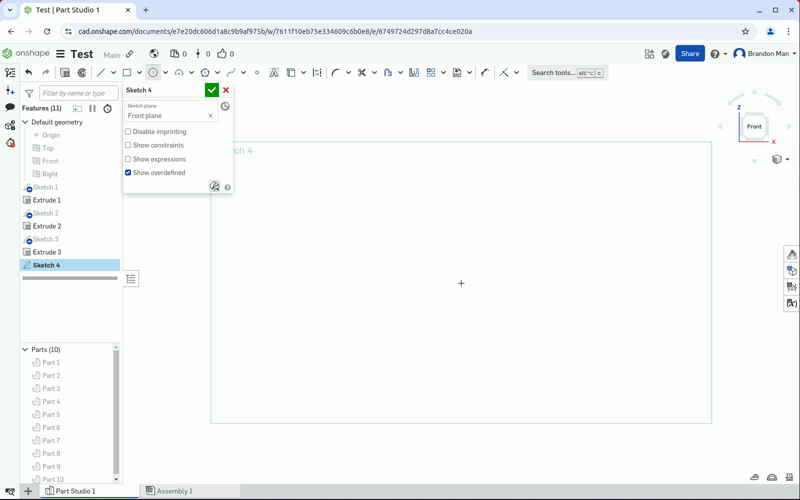
click(461, 282)
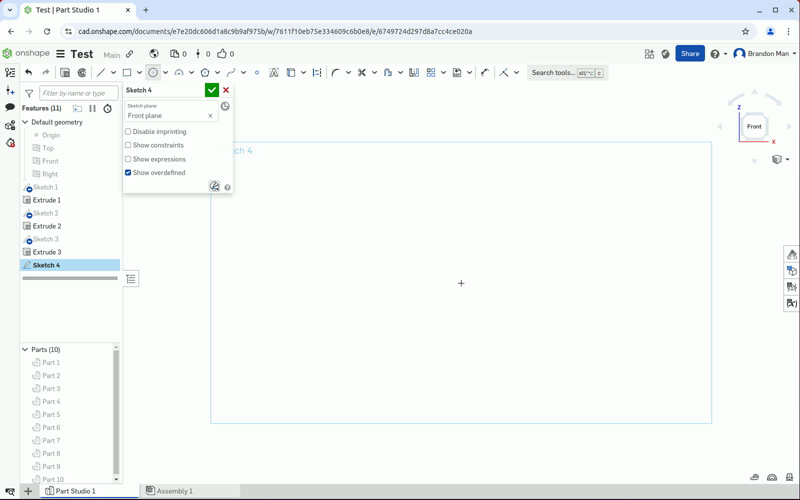
key_up(shift)
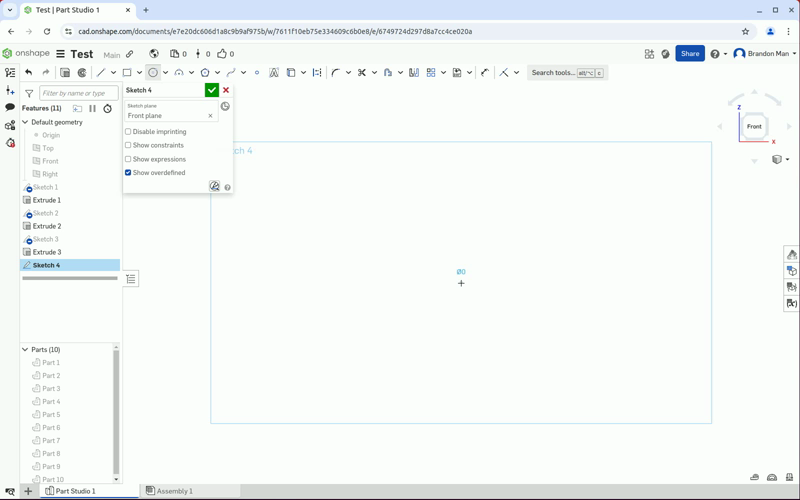
mouse_move(497, 282)
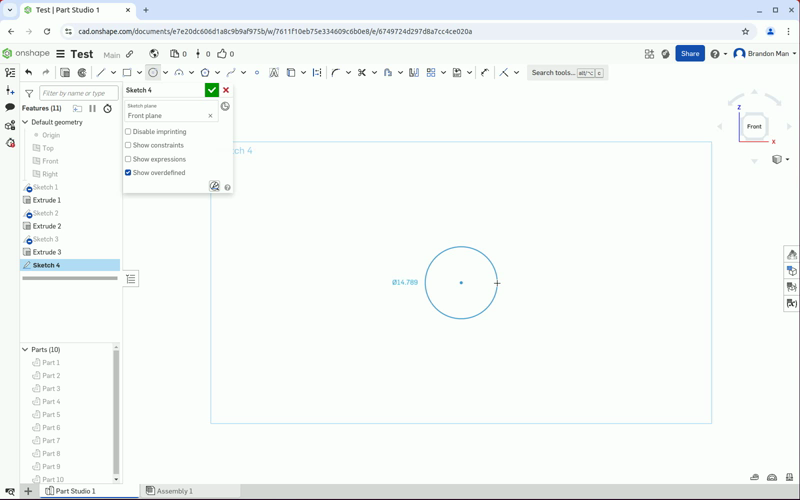
click(497, 282)
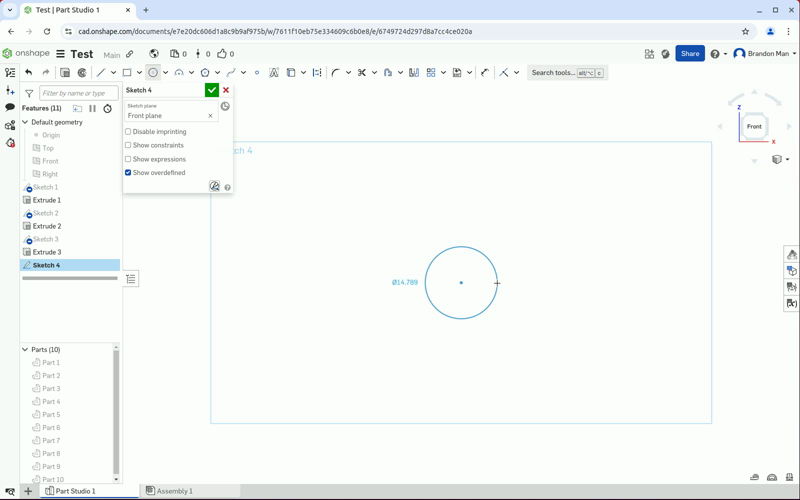
key(esc)
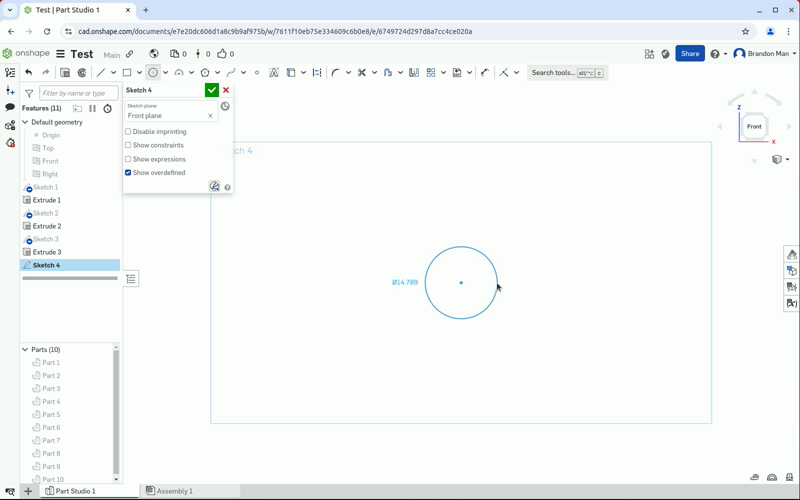
key(c)
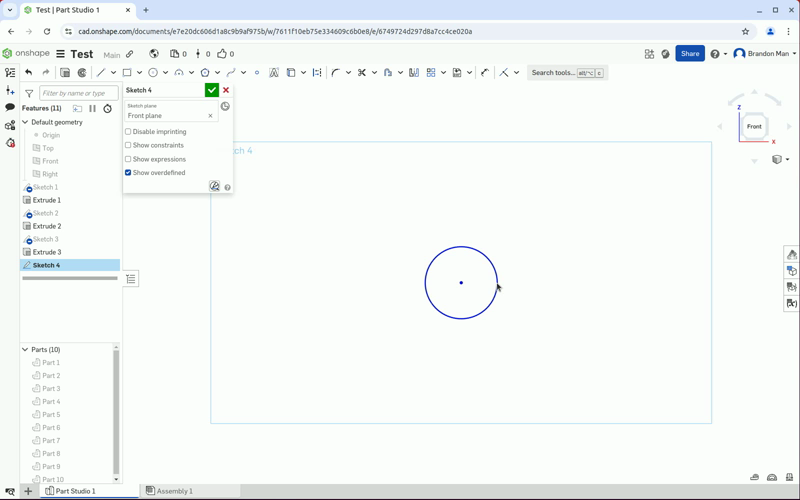
key_down(shift)
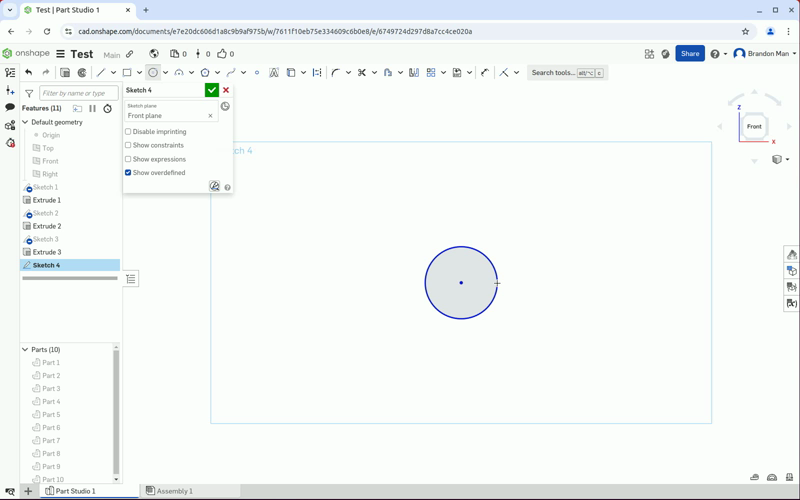
mouse_move(461, 282)
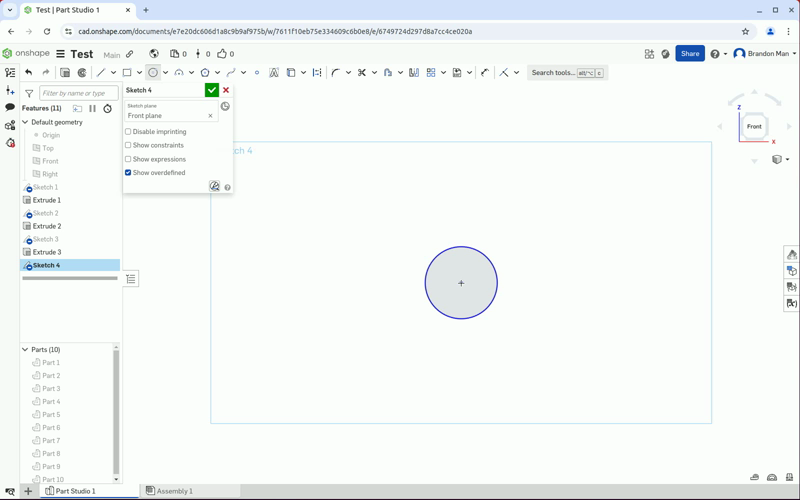
click(461, 282)
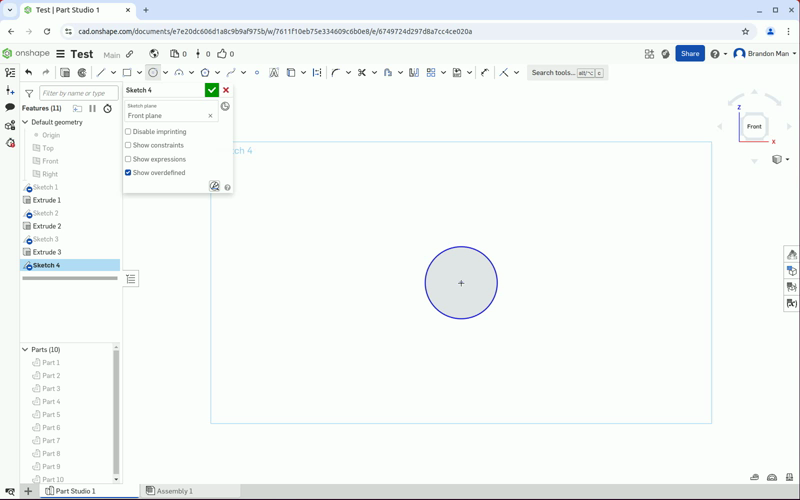
key_up(shift)
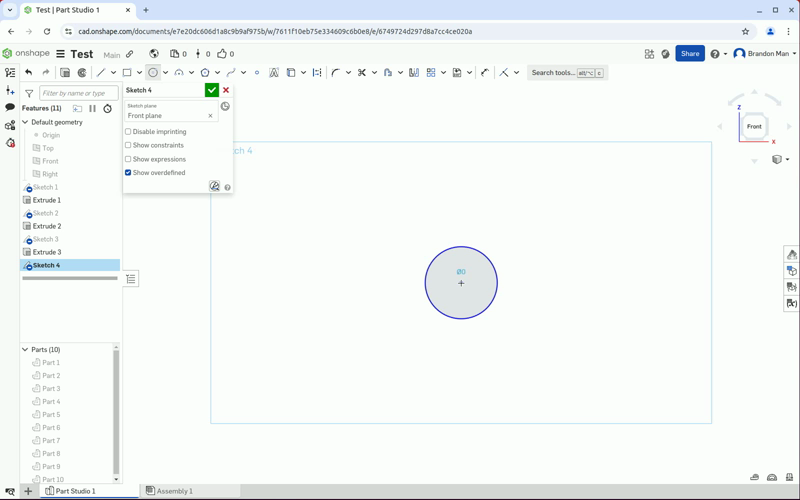
mouse_move(489, 282)
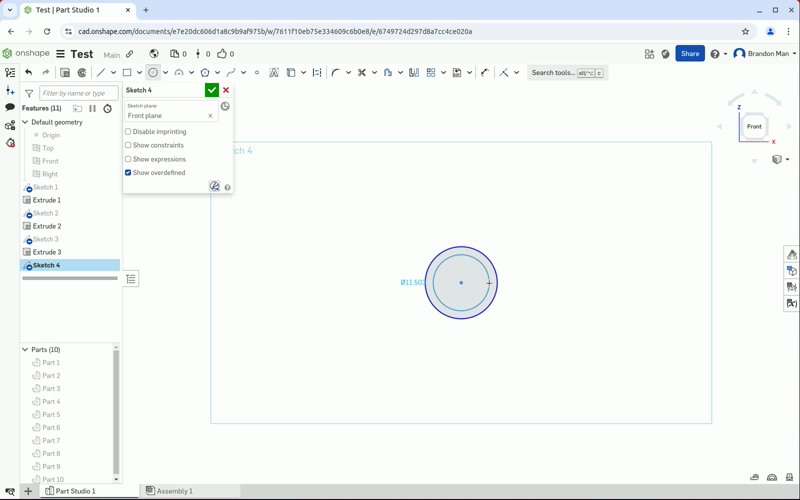
click(489, 282)
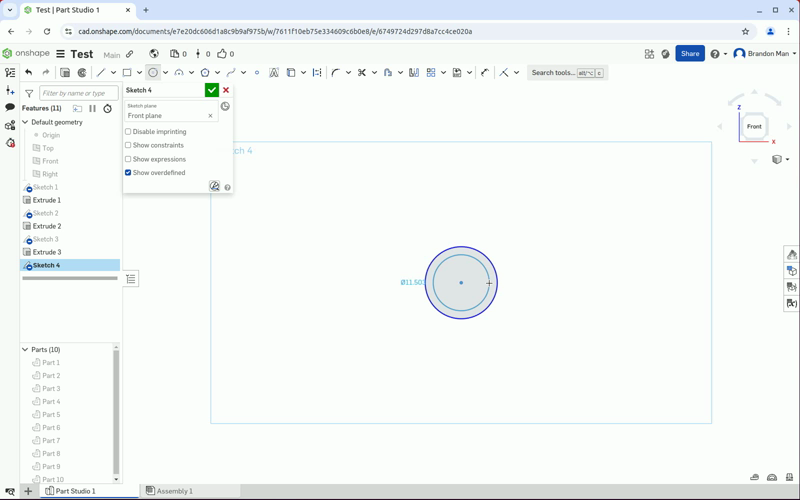
key(esc)
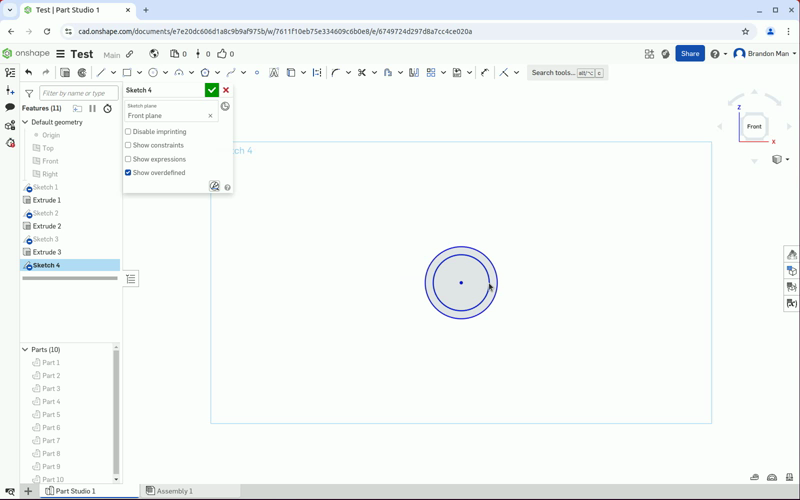
mouse_move(432, 268)
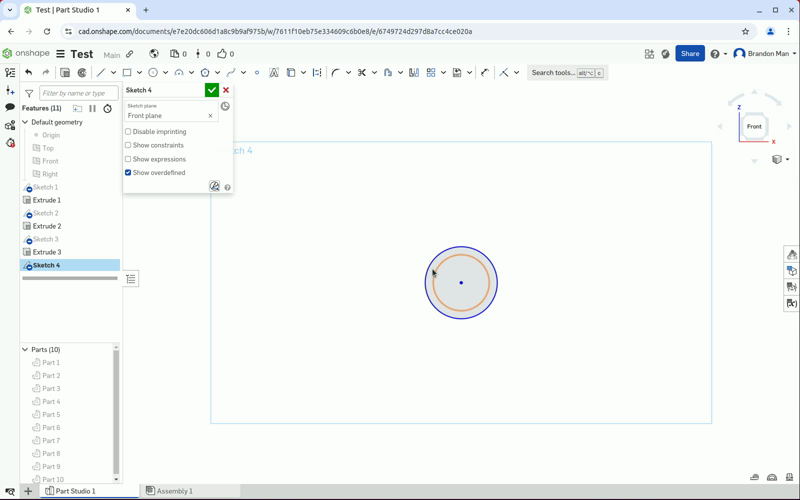
scroll(6)
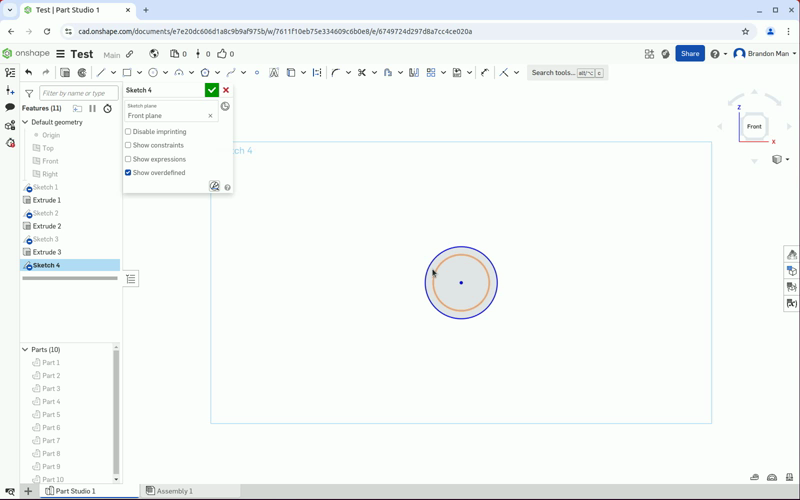
scroll(6)
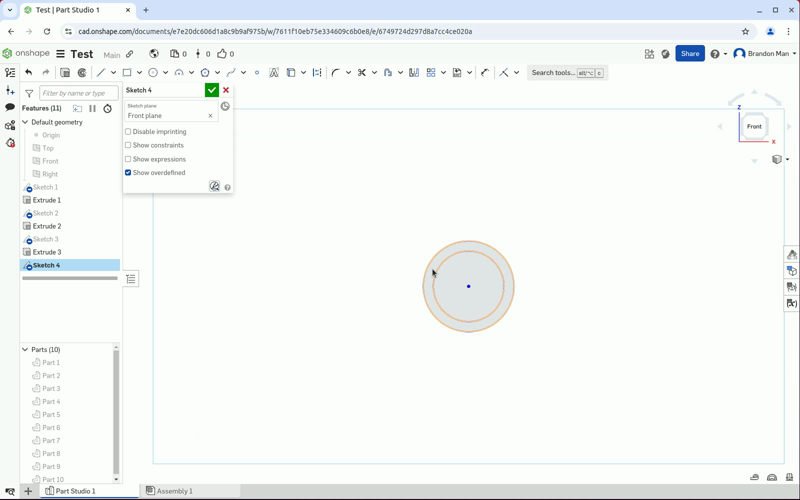
scroll(6)
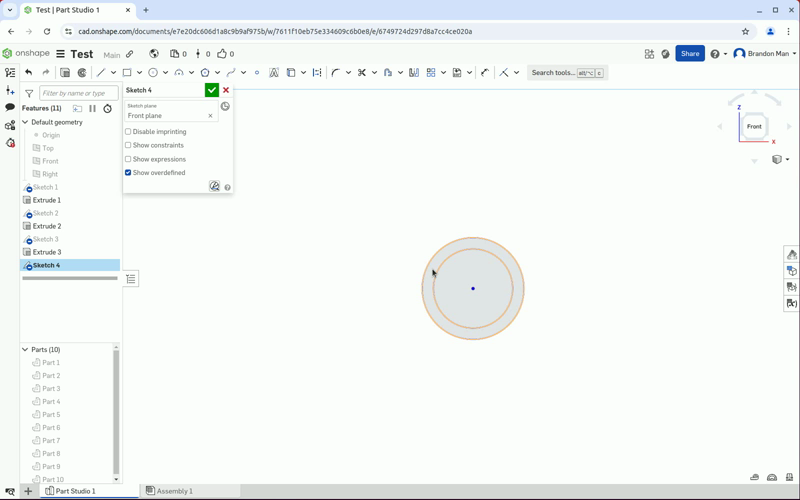
scroll(6)
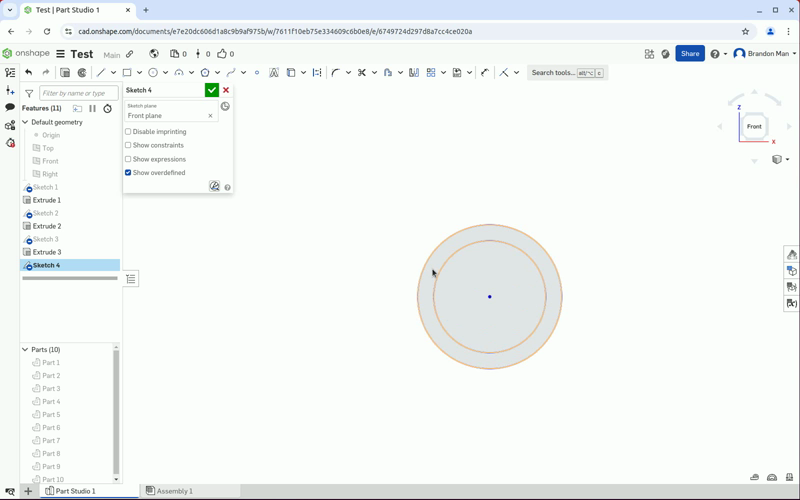
scroll(6)
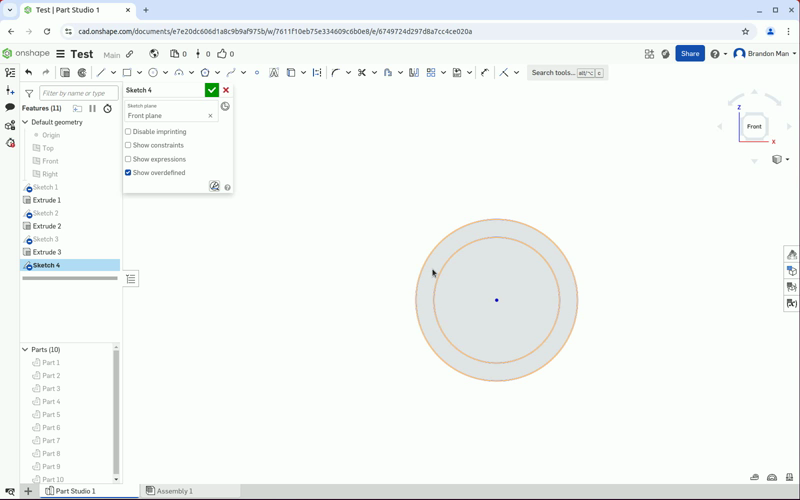
scroll(6)
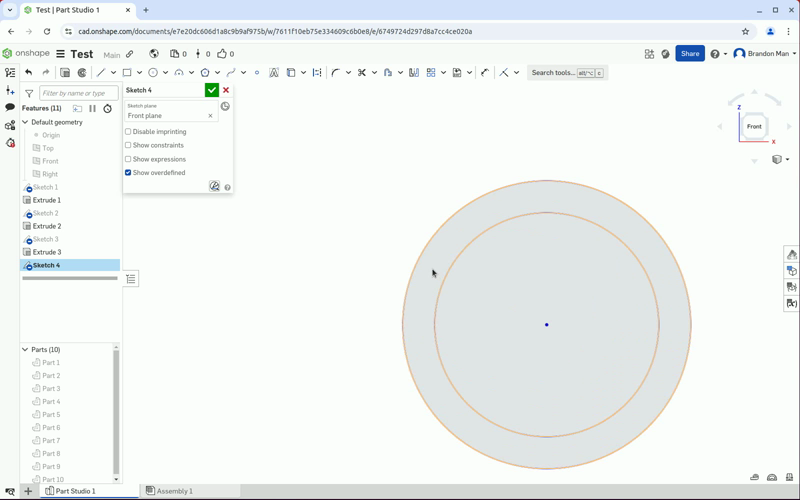
scroll(6)
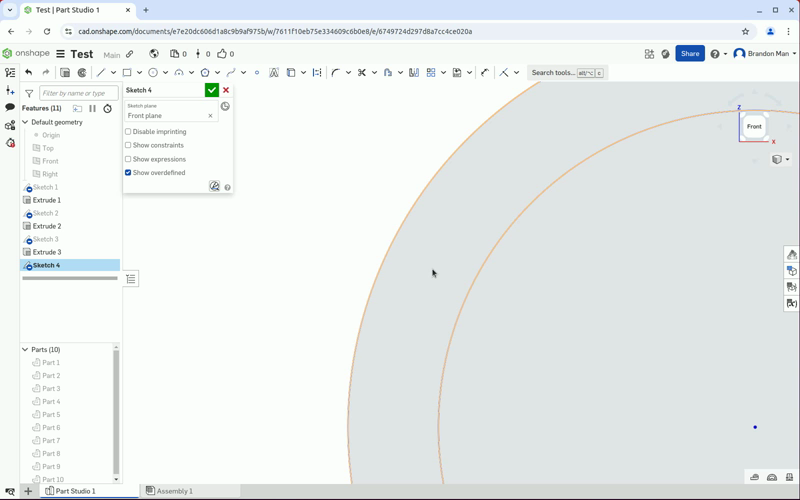
click(432, 268)
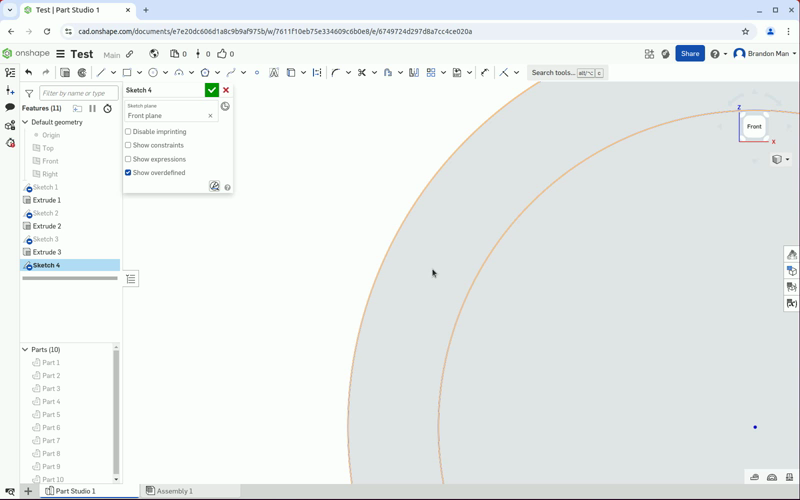
scroll(-6)
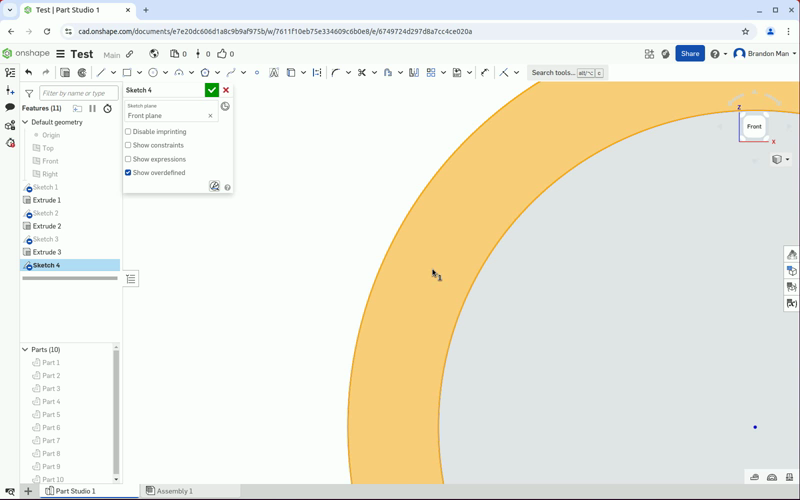
scroll(-6)
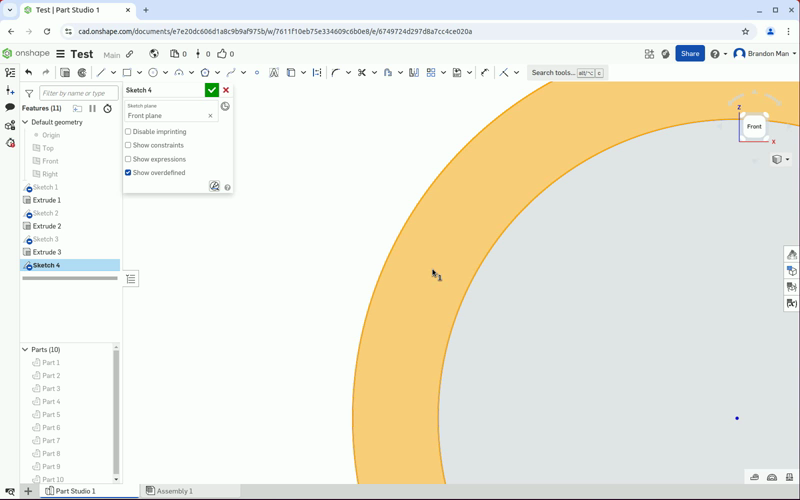
scroll(-6)
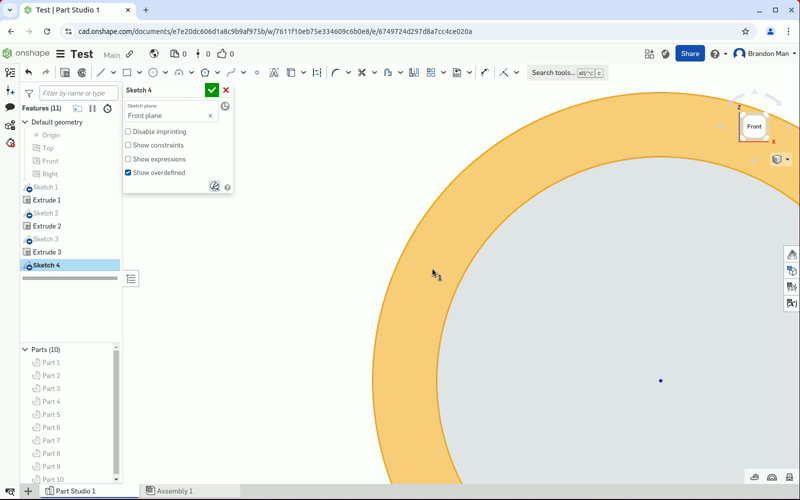
scroll(-6)
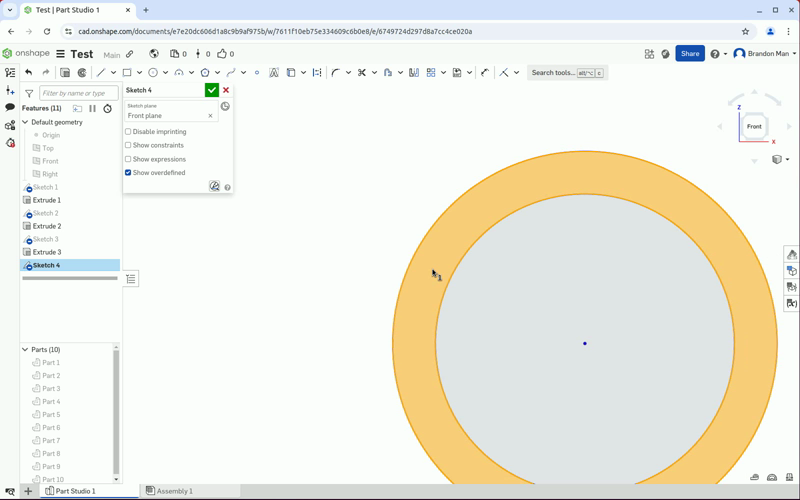
scroll(-6)
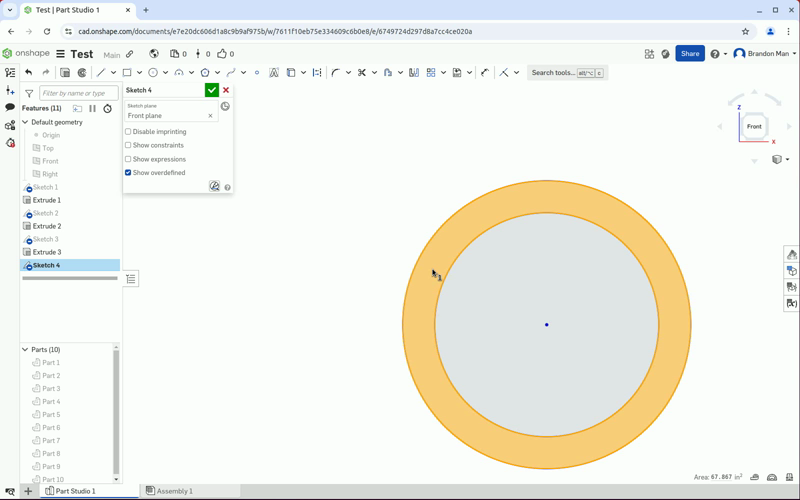
scroll(-6)
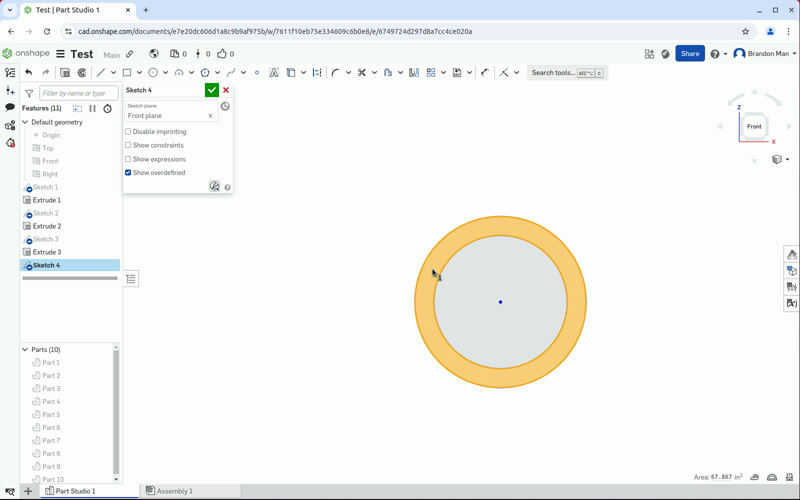
scroll(-6)
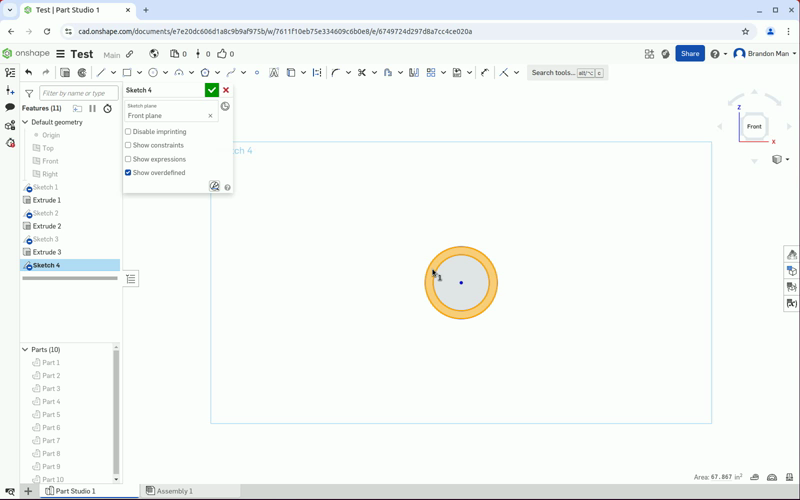
mouse_move(69, 352)
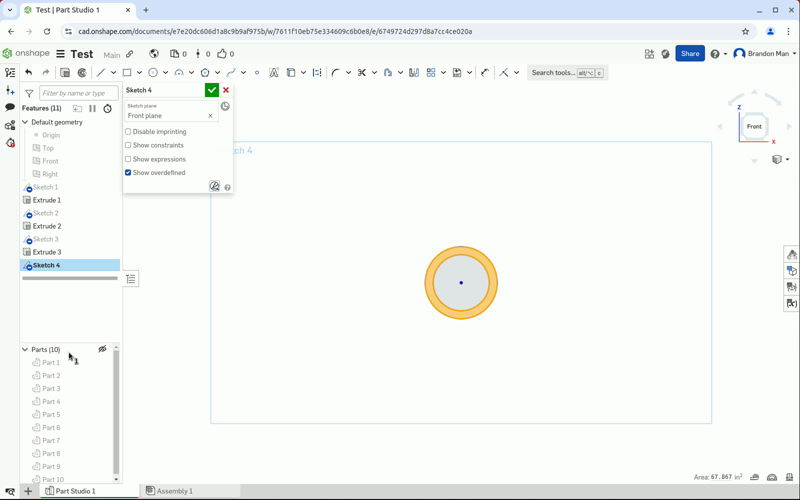
key(shift+y)
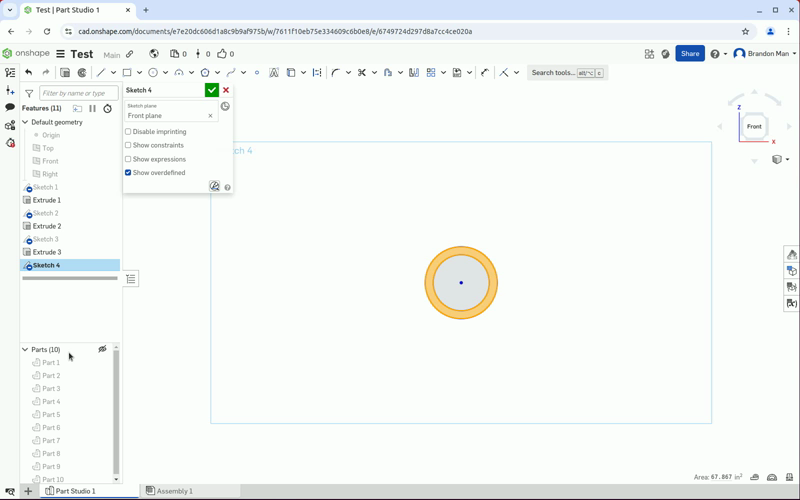
key(shift+e)
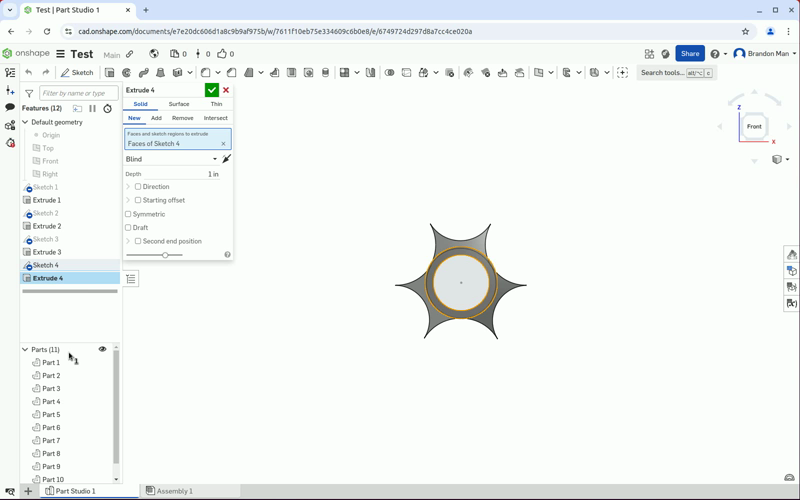
mouse_move(143, 106)
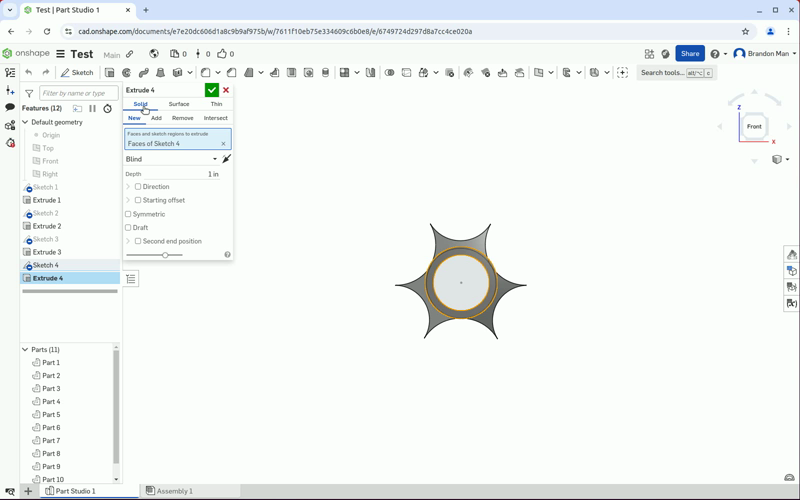
click(143, 106)
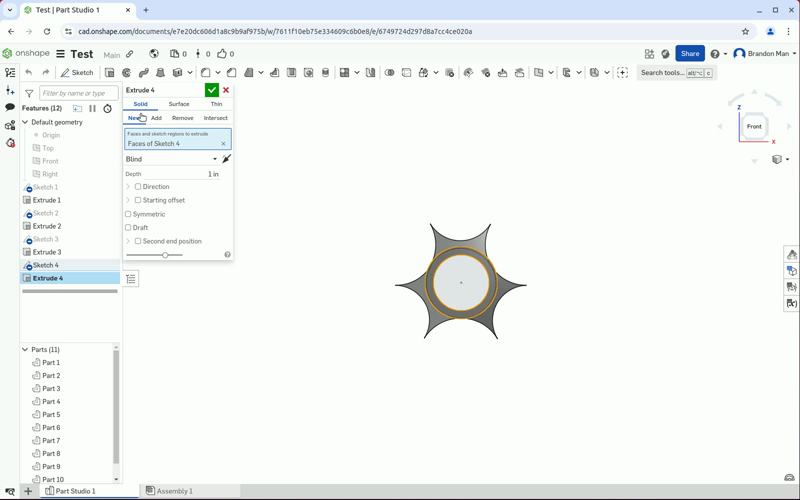
mouse_move(137, 120)
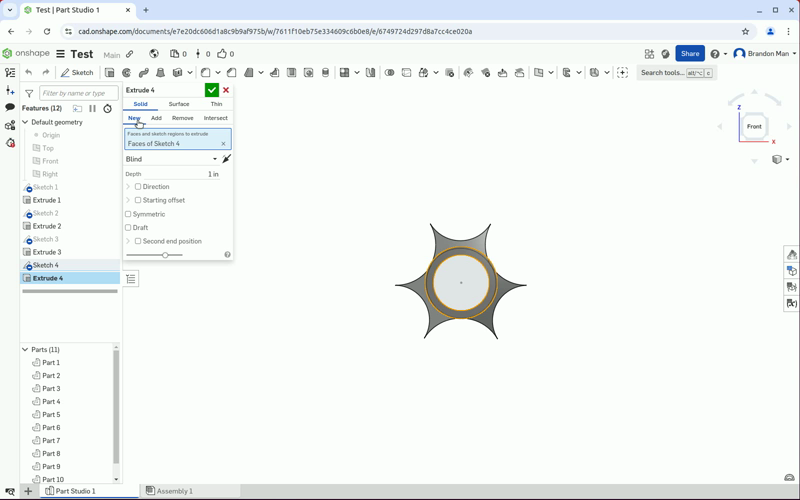
click(137, 120)
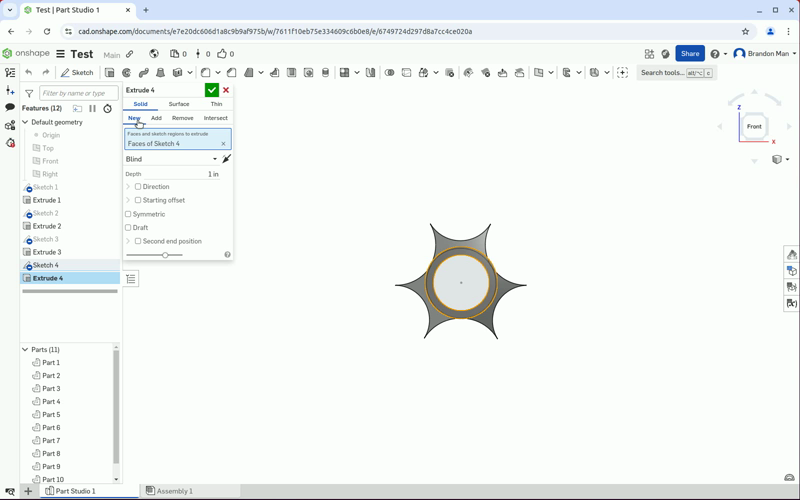
key(tab, 4)
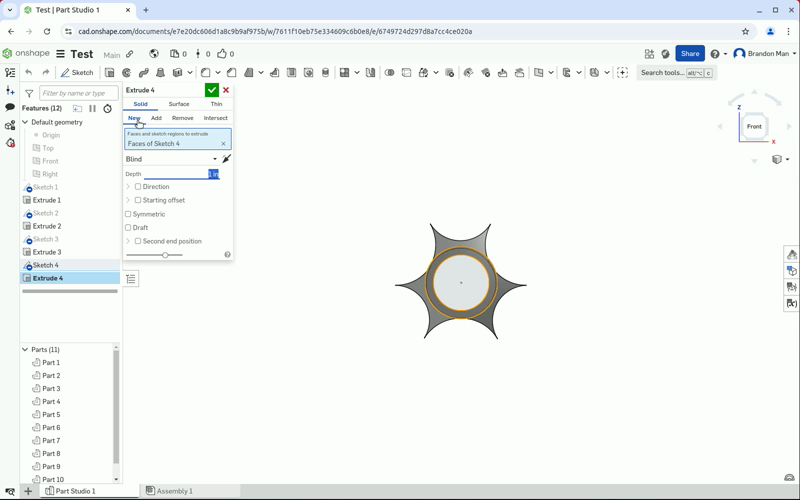
text(3.129)
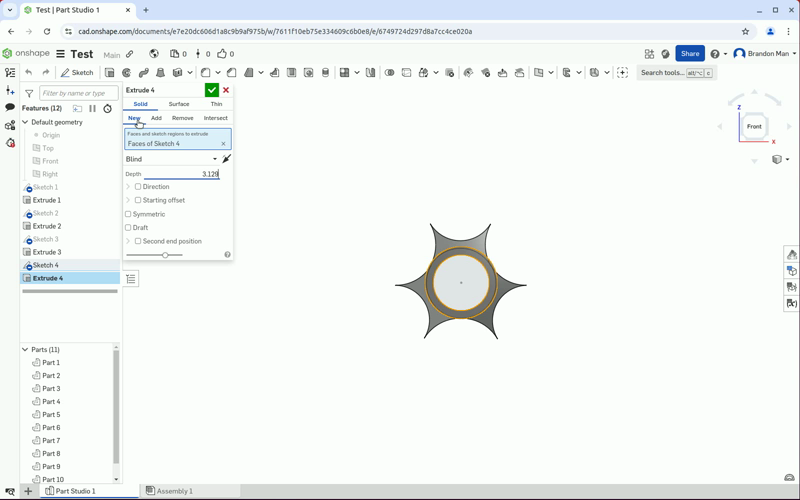
key(enter)
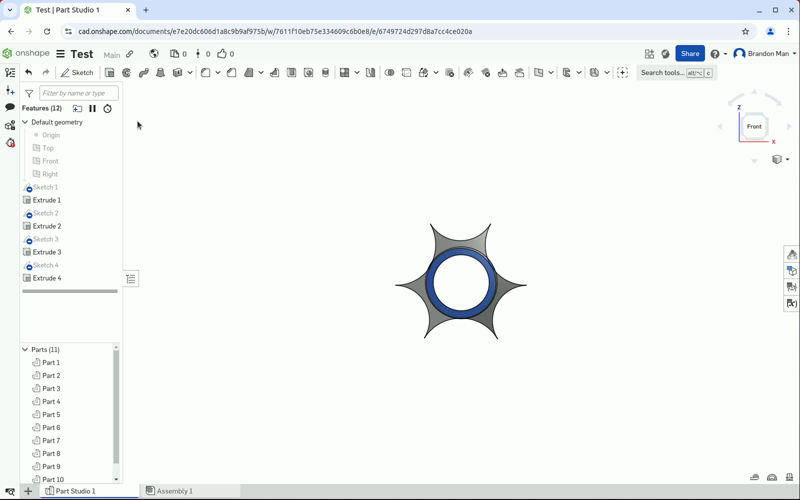
key(shift+h)
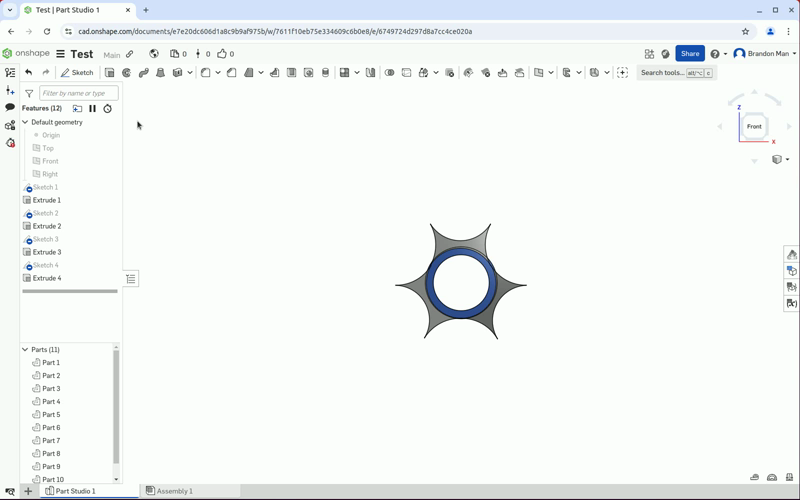
key(shift+h)
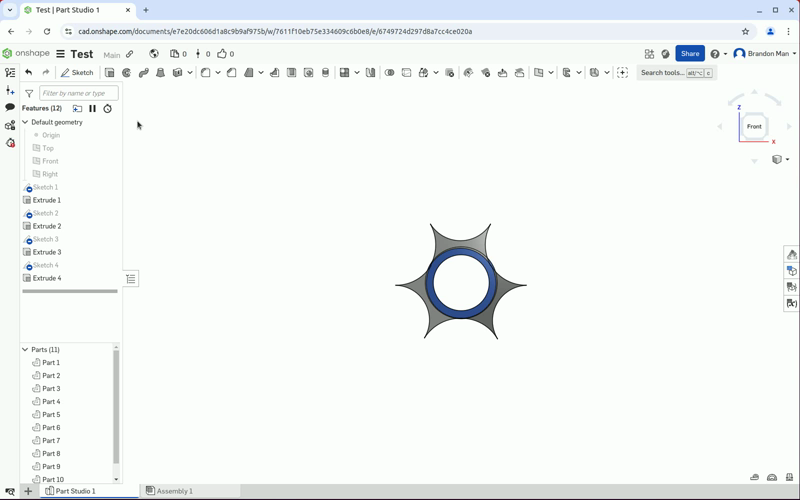
mouse_move(73, 189)
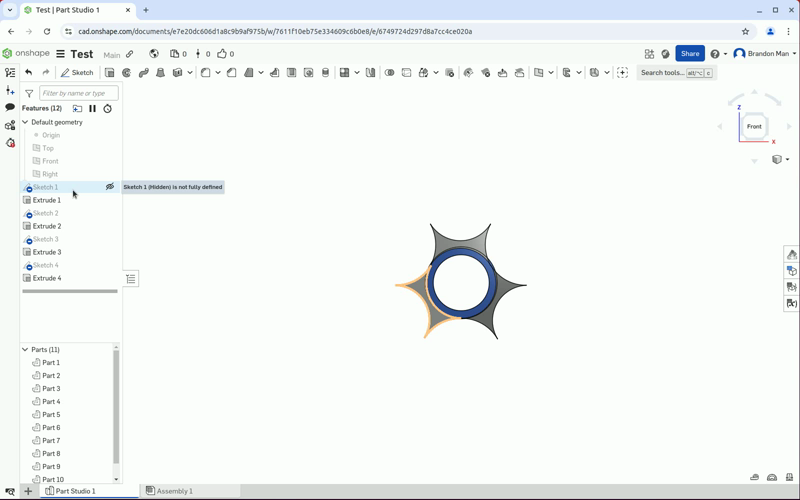
click(73, 189)
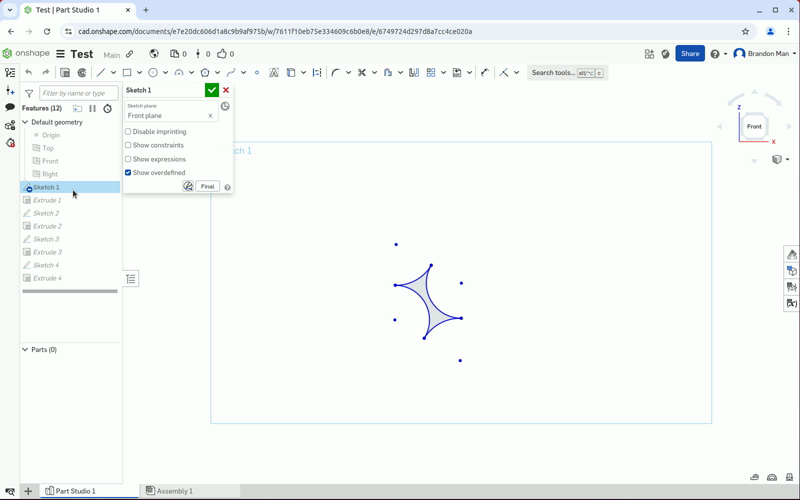
mouse_move(229, 92)
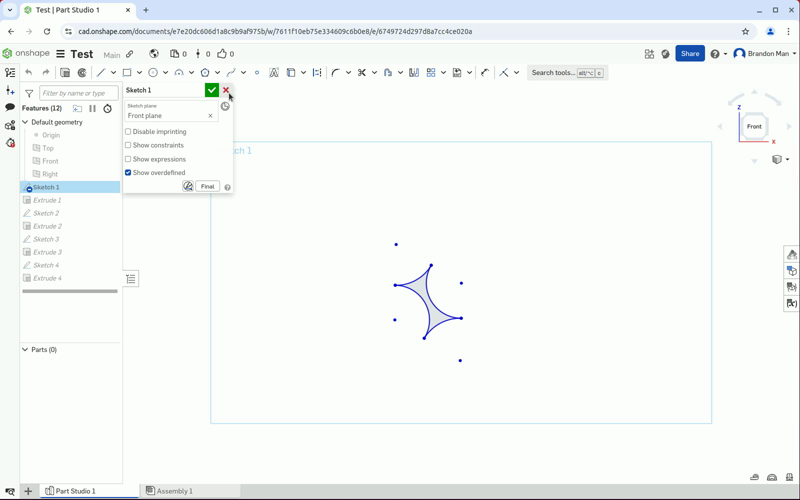
click(229, 92)
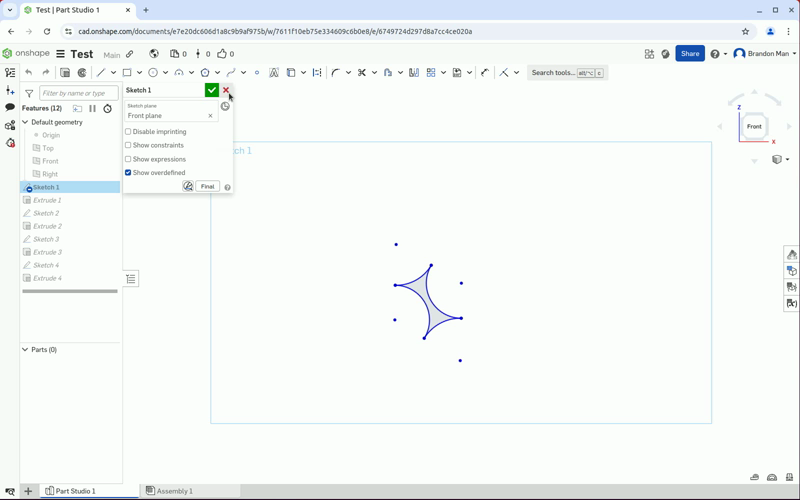
key(shift+s)
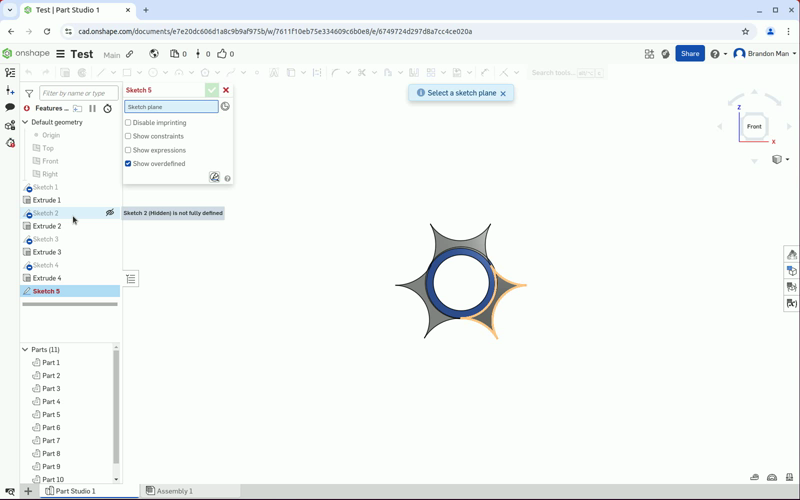
scroll(3)
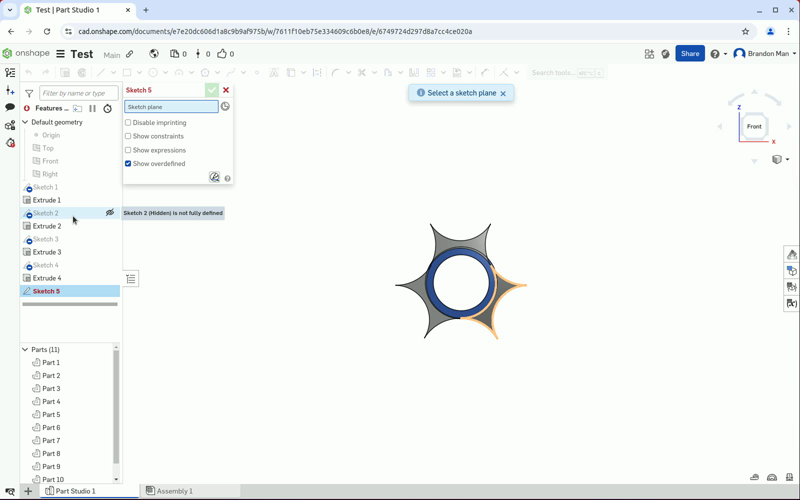
mouse_move(73, 163)
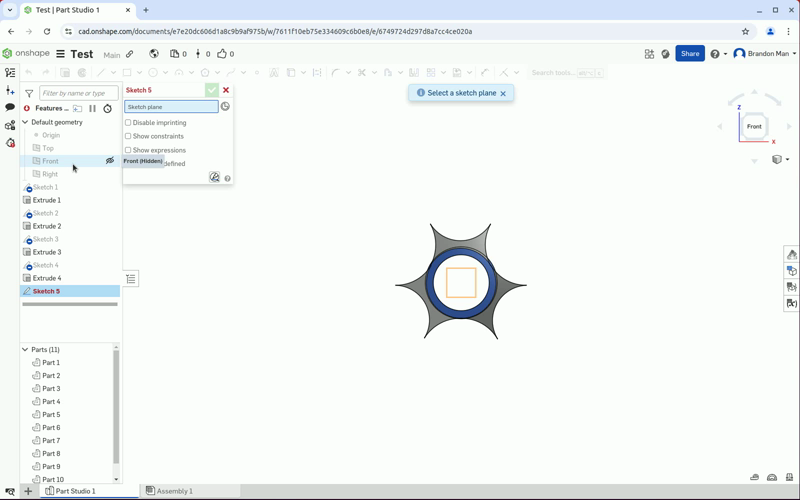
click(73, 163)
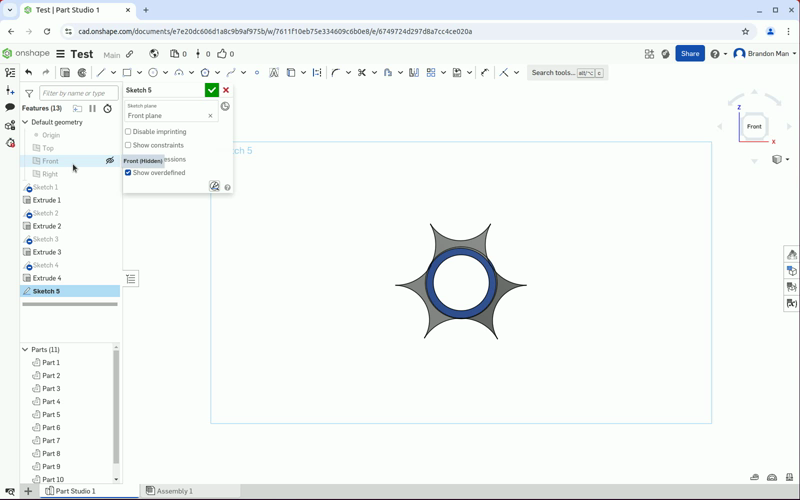
mouse_move(69, 352)
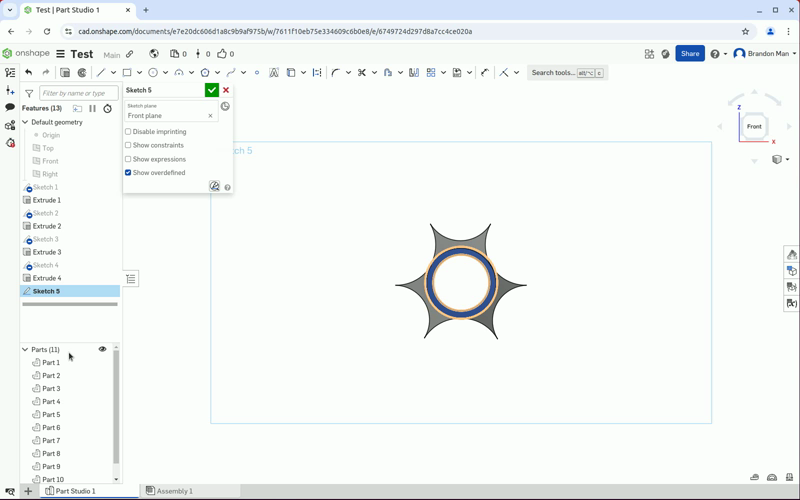
key(y)
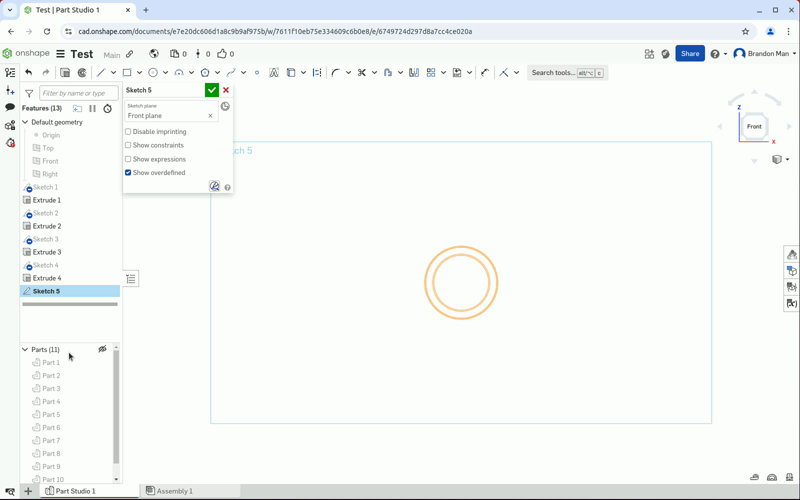
key(c)
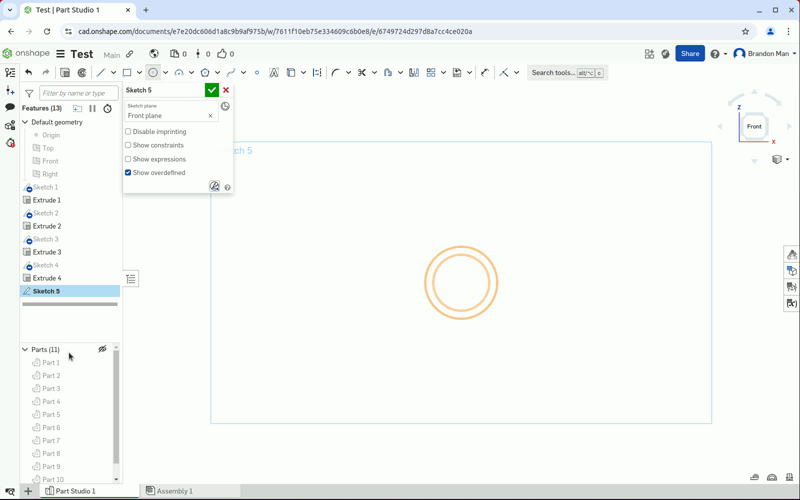
key_down(shift)
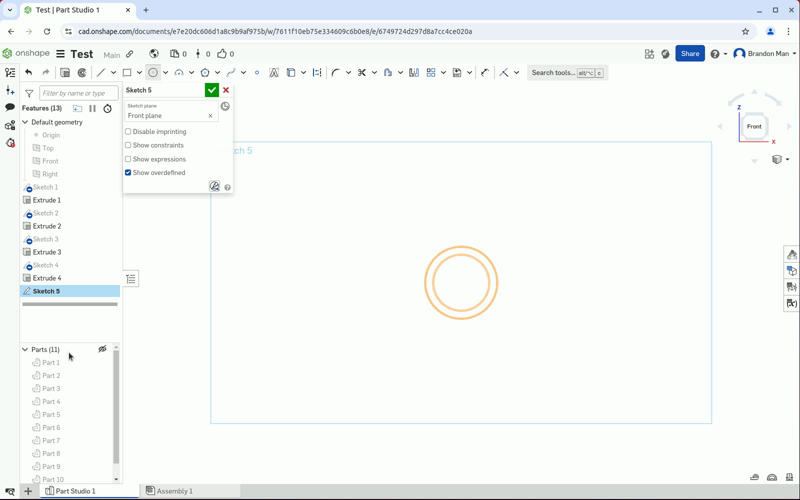
mouse_move(528, 320)
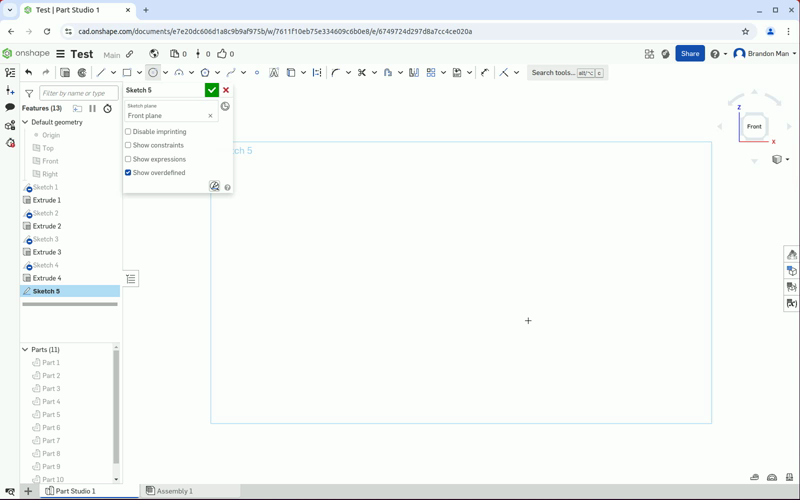
click(528, 320)
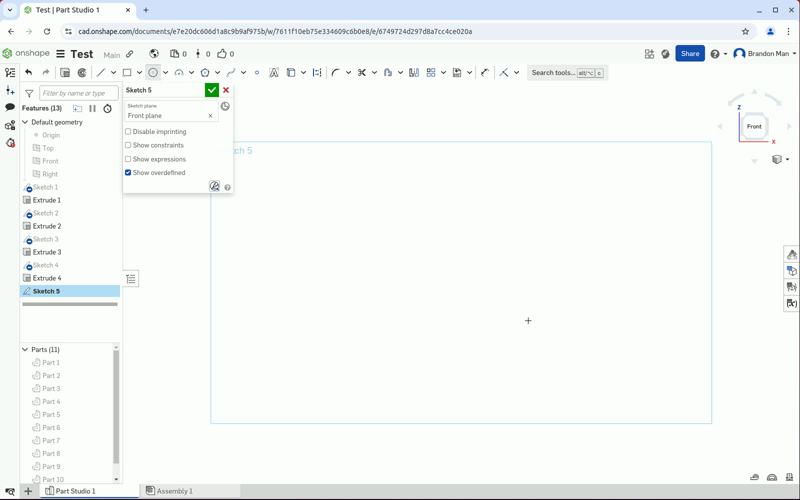
key_up(shift)
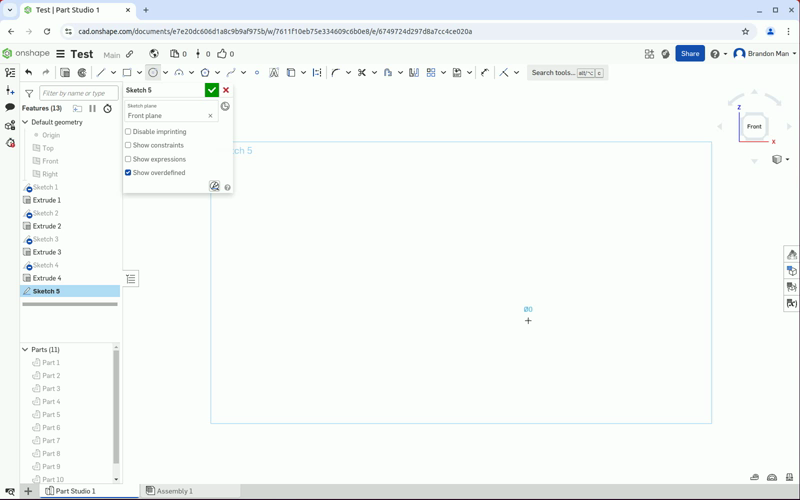
mouse_move(563, 320)
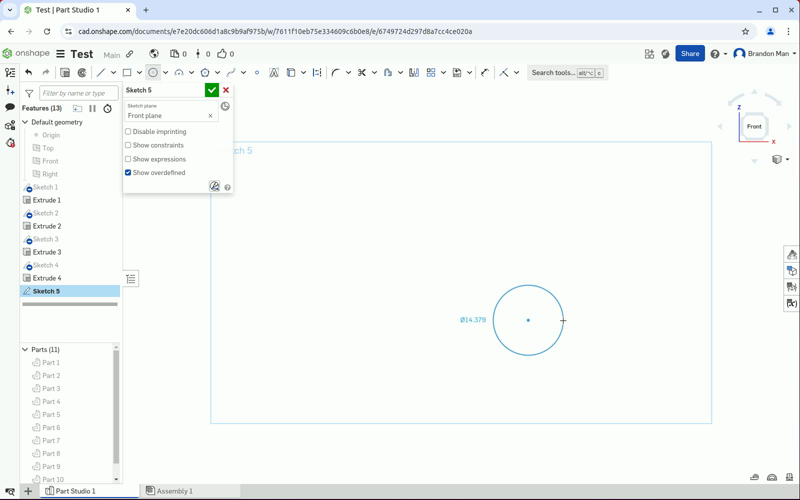
click(563, 320)
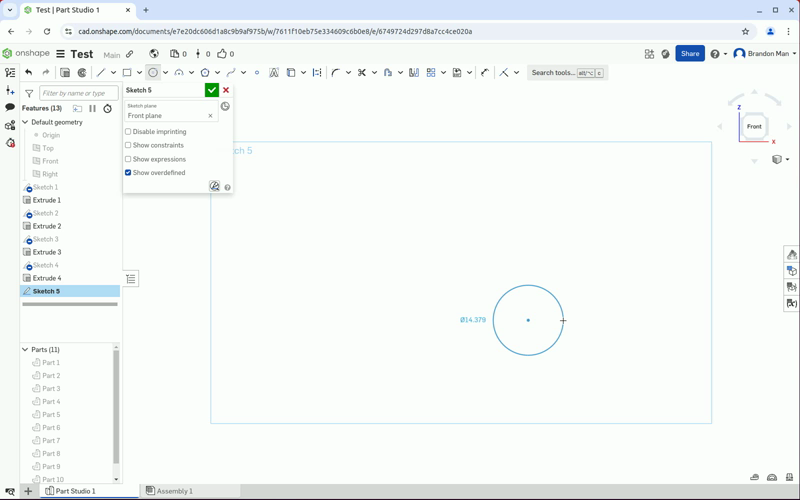
key(esc)
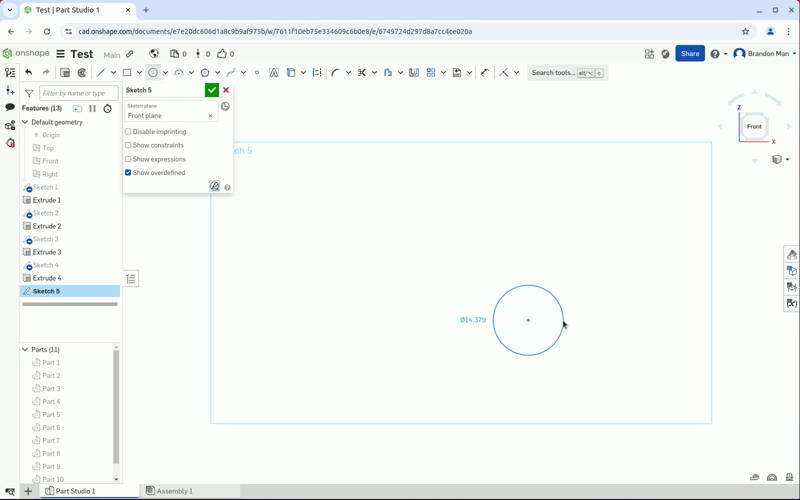
key(c)
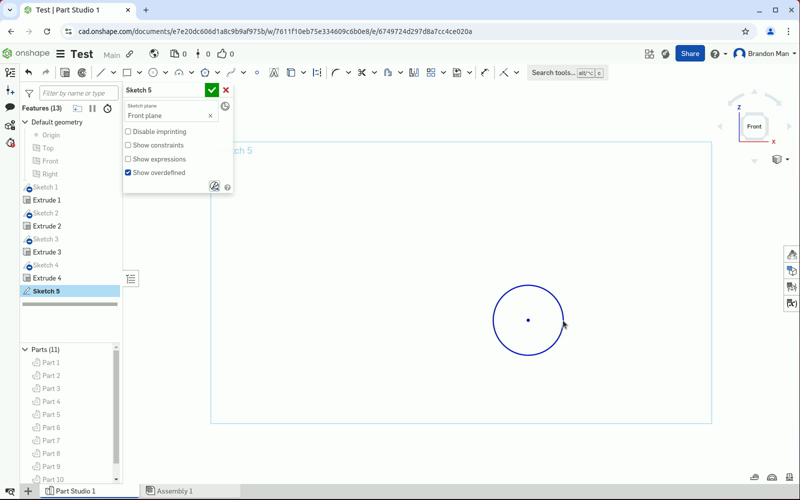
key_down(shift)
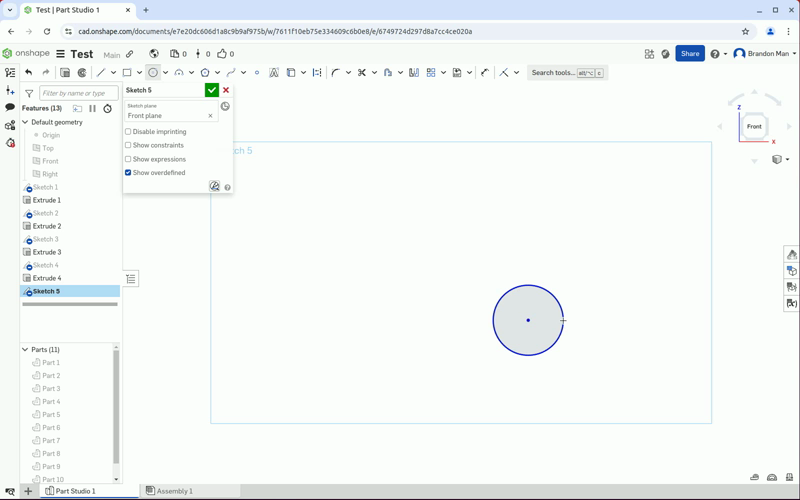
mouse_move(528, 320)
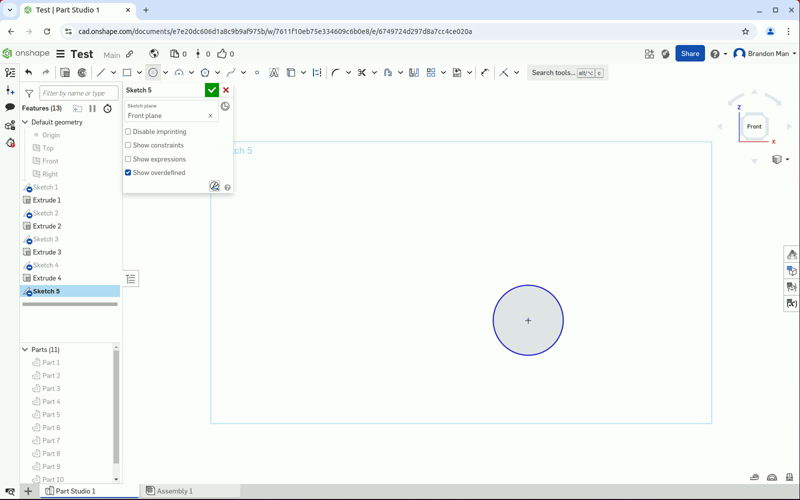
click(528, 320)
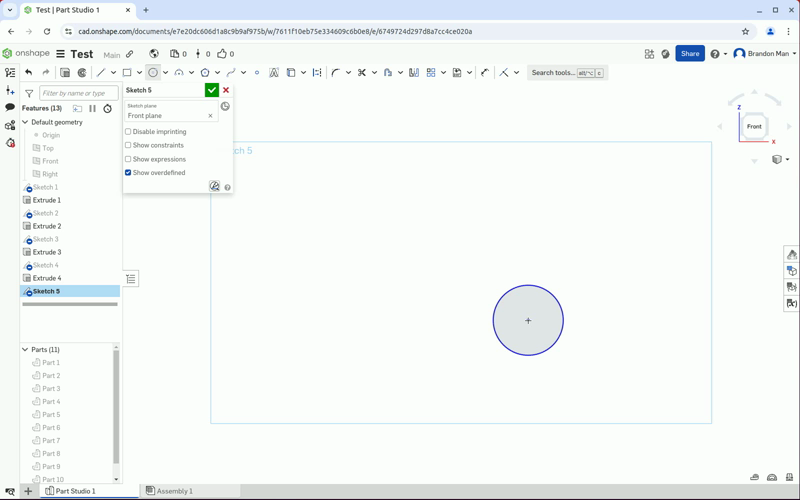
key_up(shift)
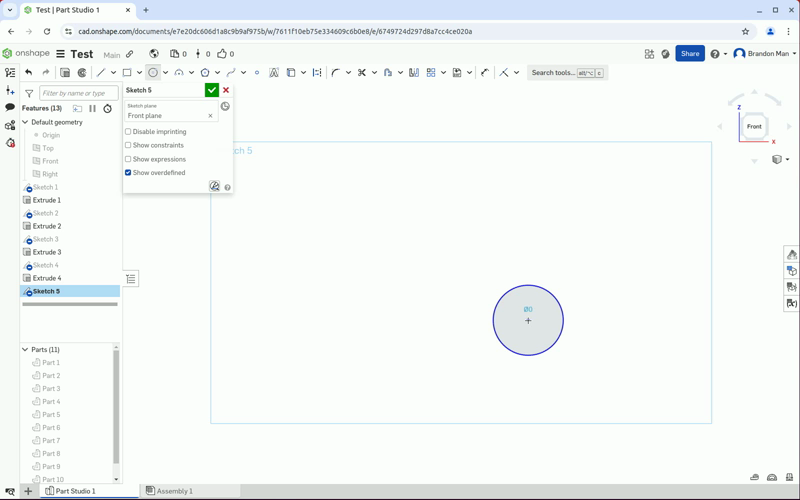
mouse_move(555, 320)
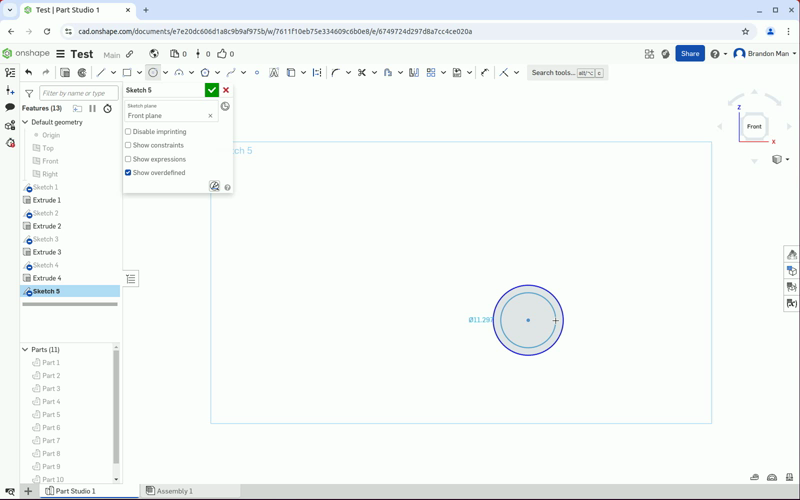
click(555, 320)
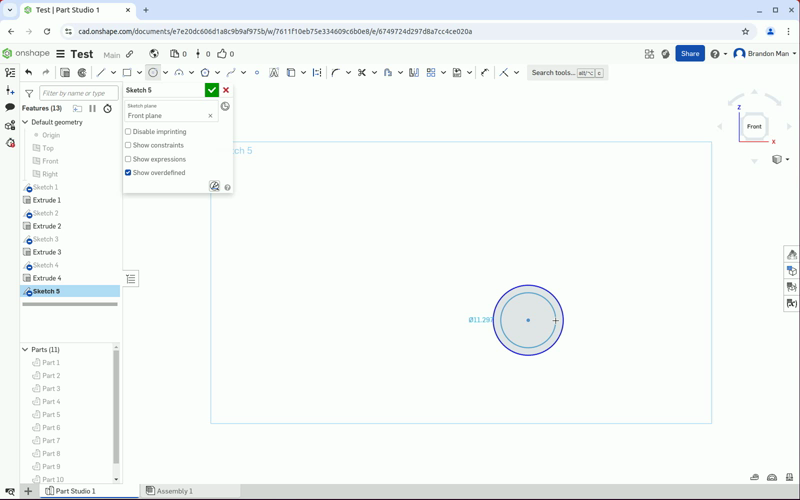
key(esc)
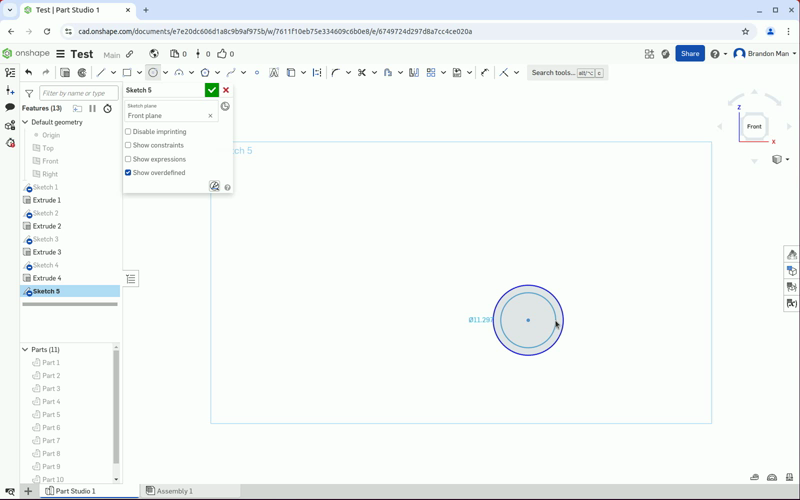
mouse_move(542, 346)
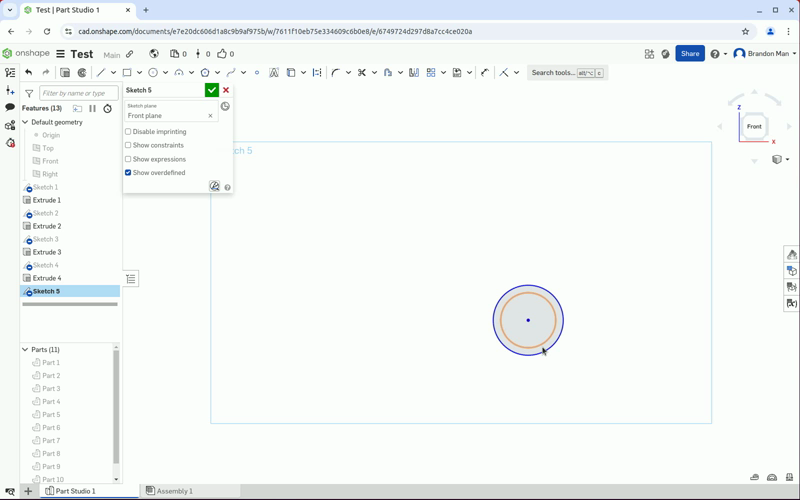
scroll(6)
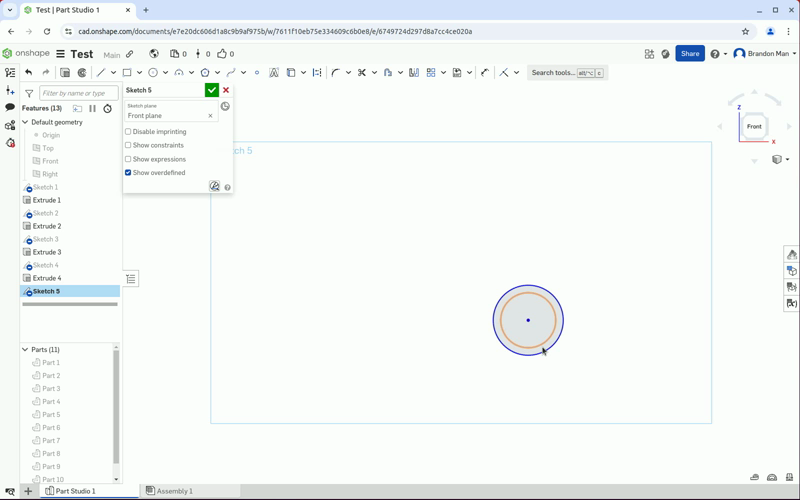
scroll(6)
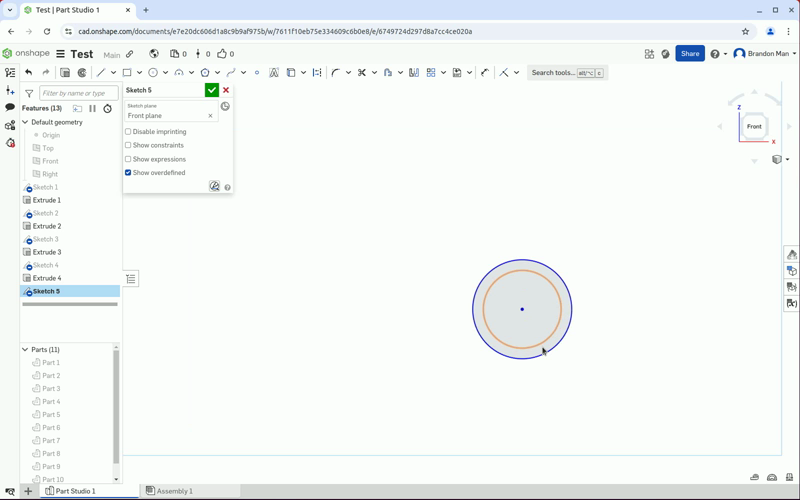
scroll(6)
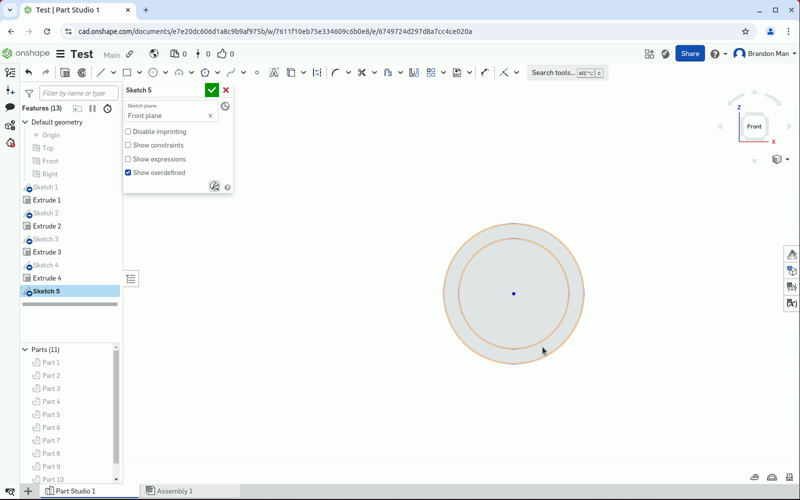
scroll(6)
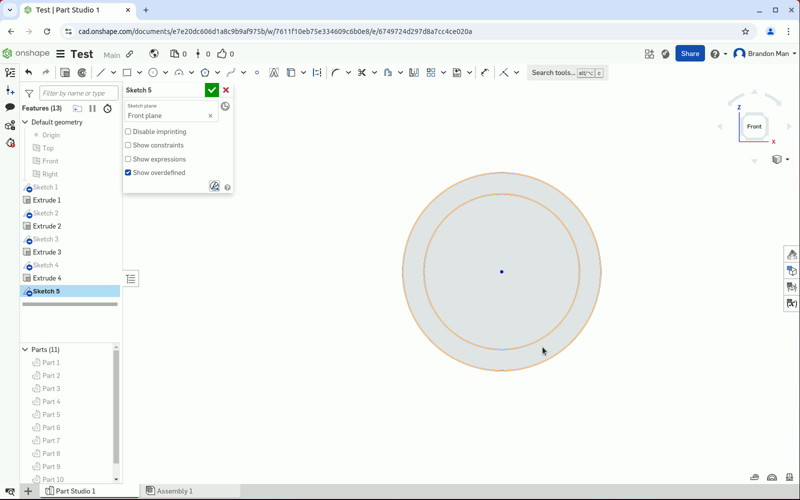
scroll(6)
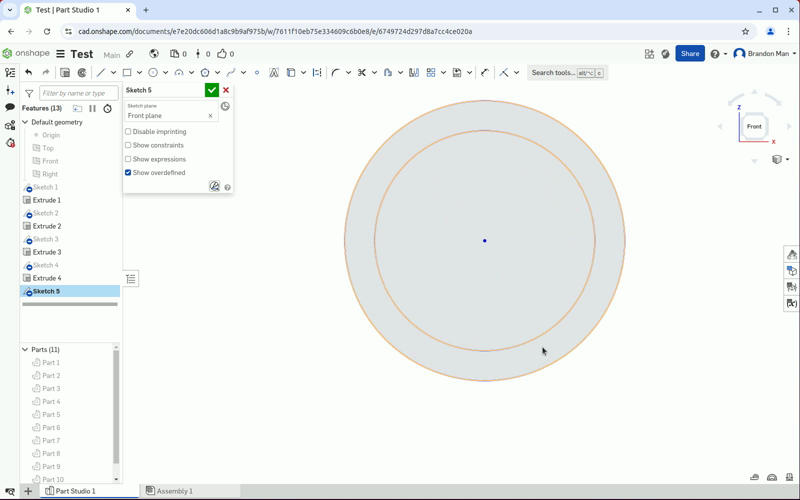
scroll(6)
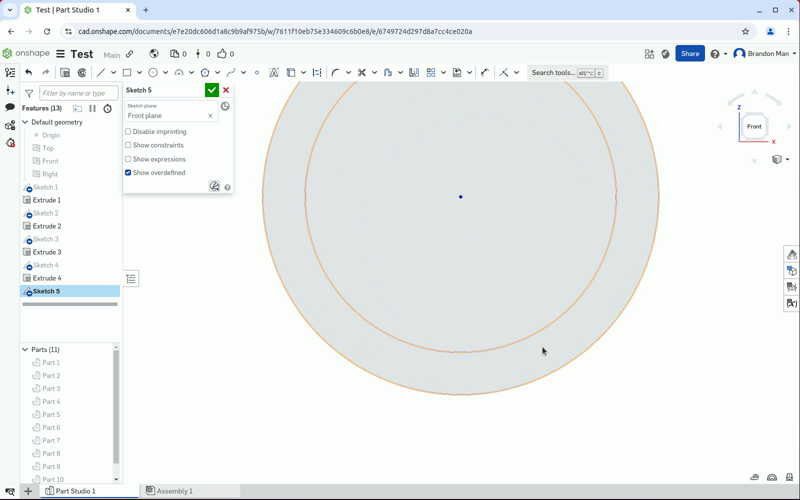
scroll(6)
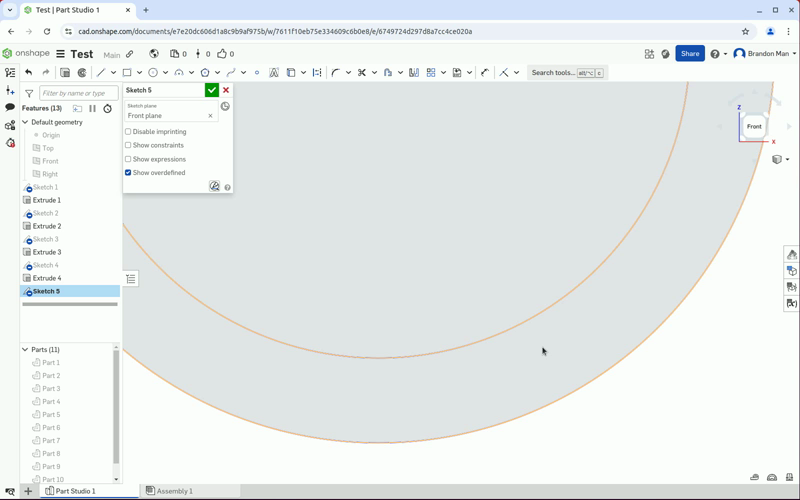
click(542, 346)
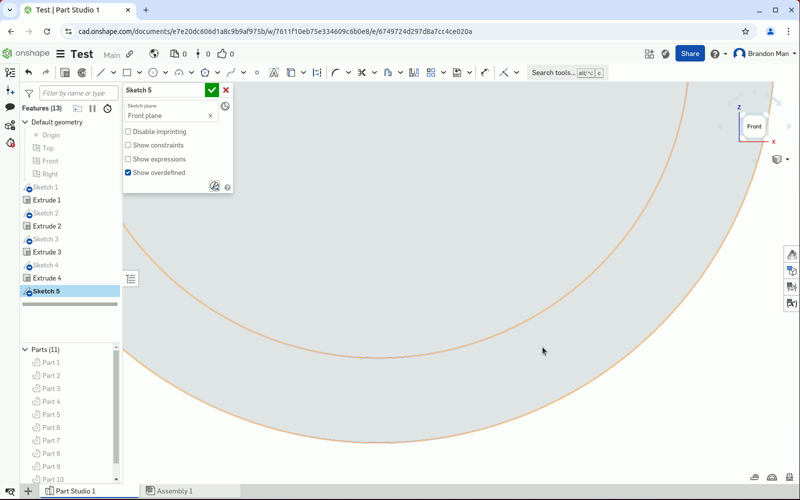
scroll(-6)
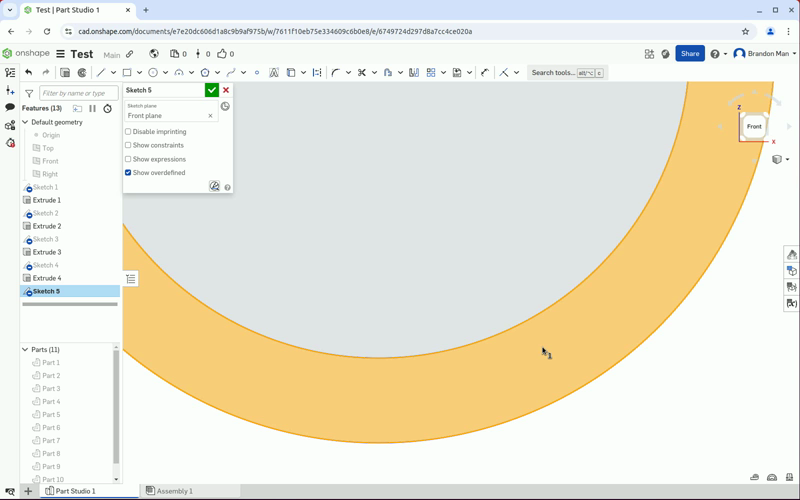
scroll(-6)
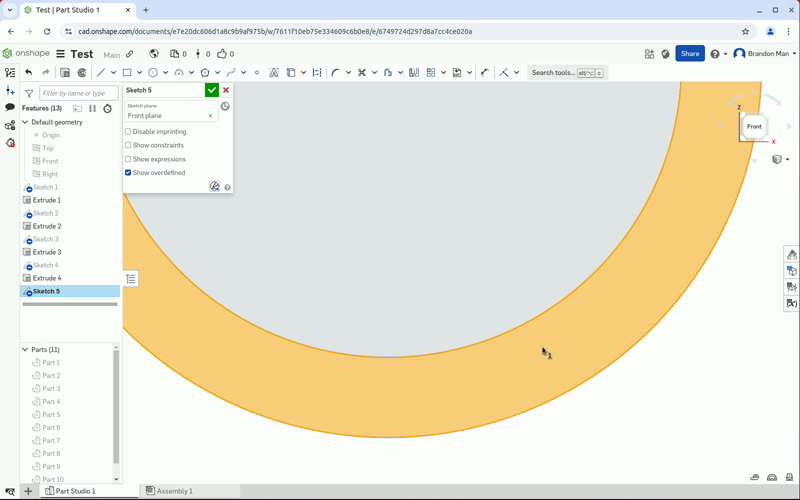
scroll(-6)
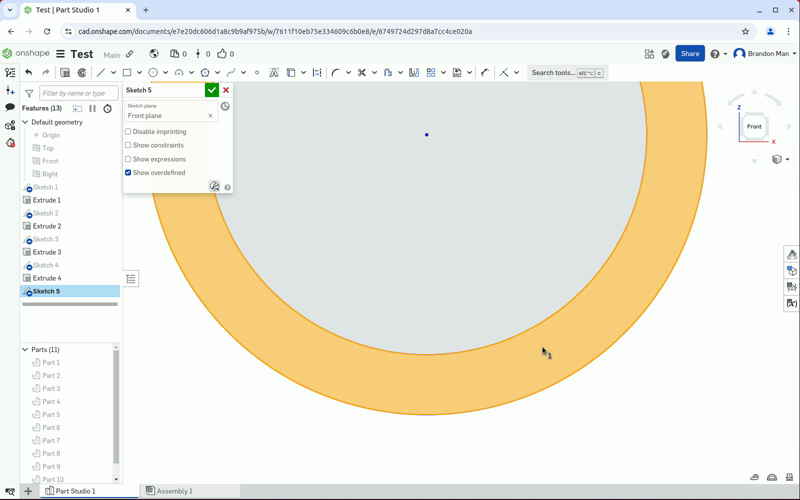
scroll(-6)
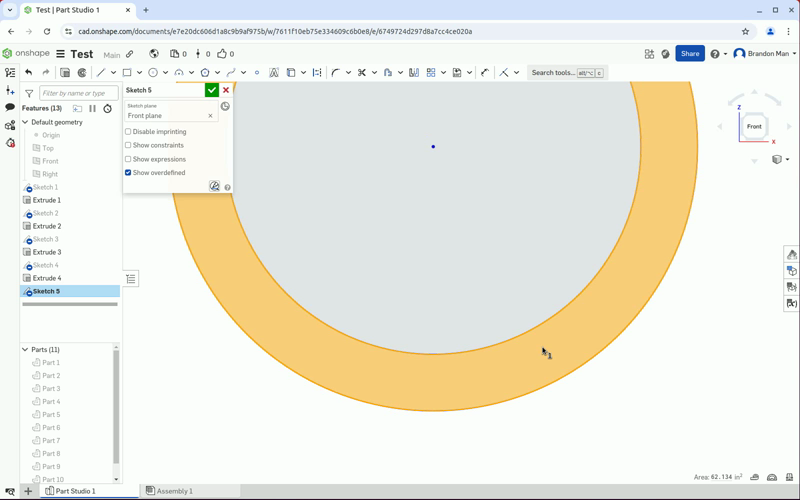
scroll(-6)
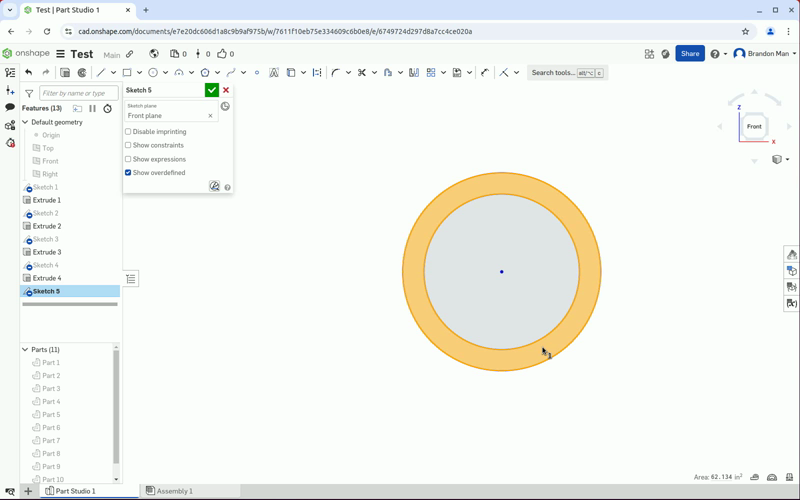
scroll(-6)
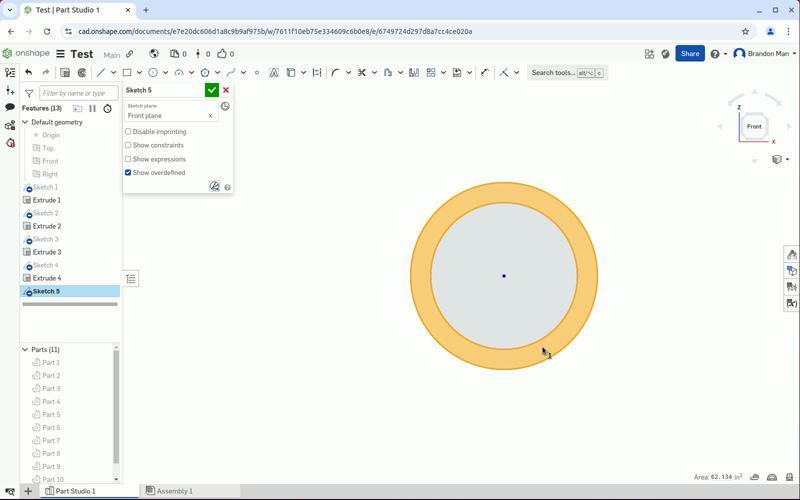
scroll(-6)
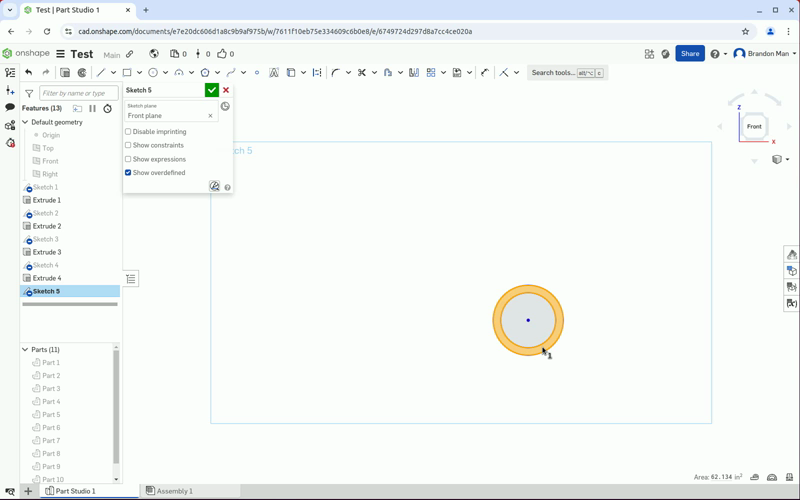
mouse_move(69, 352)
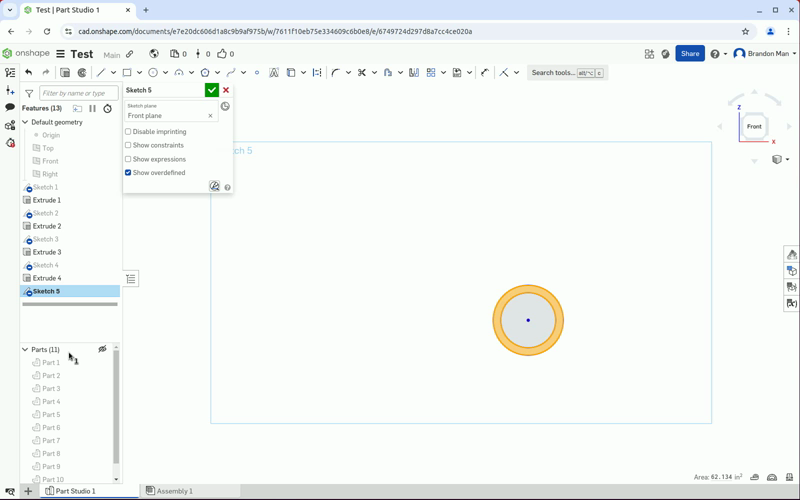
key(shift+y)
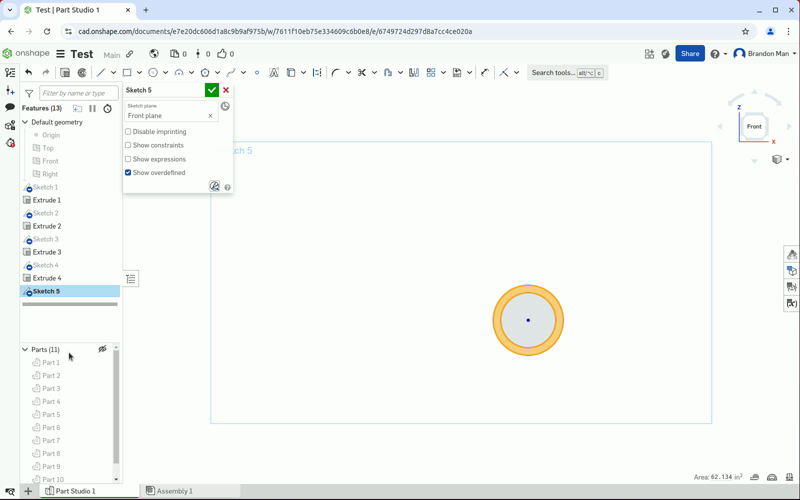
key(shift+e)
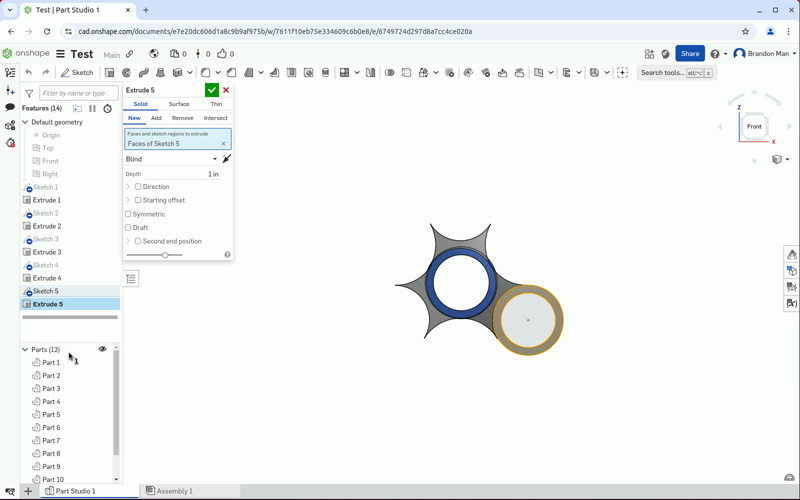
mouse_move(143, 106)
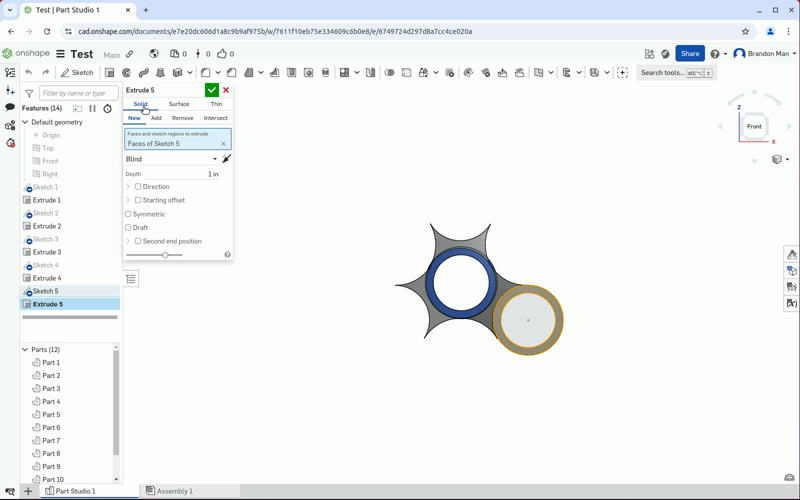
click(143, 106)
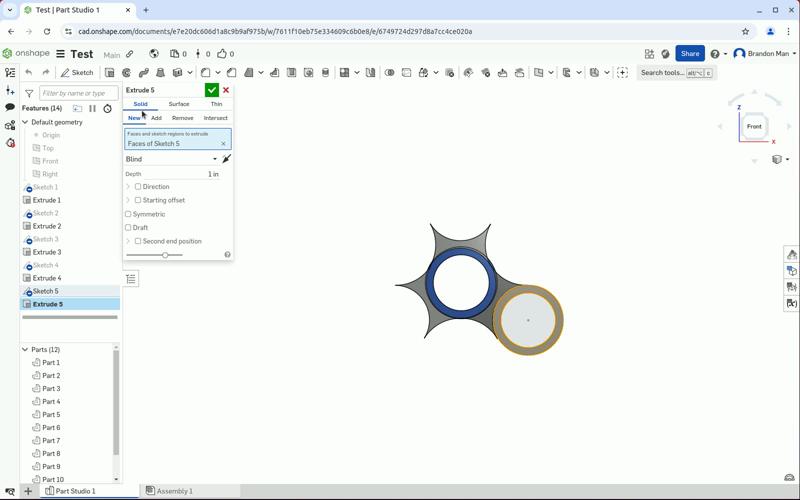
mouse_move(137, 120)
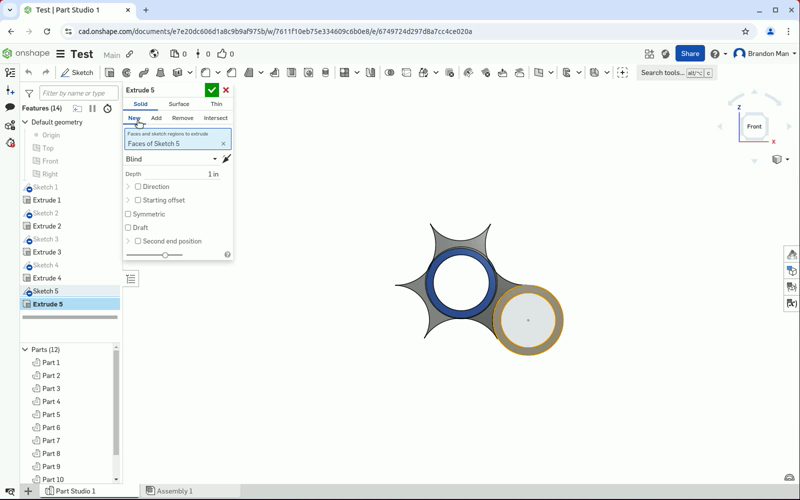
click(137, 120)
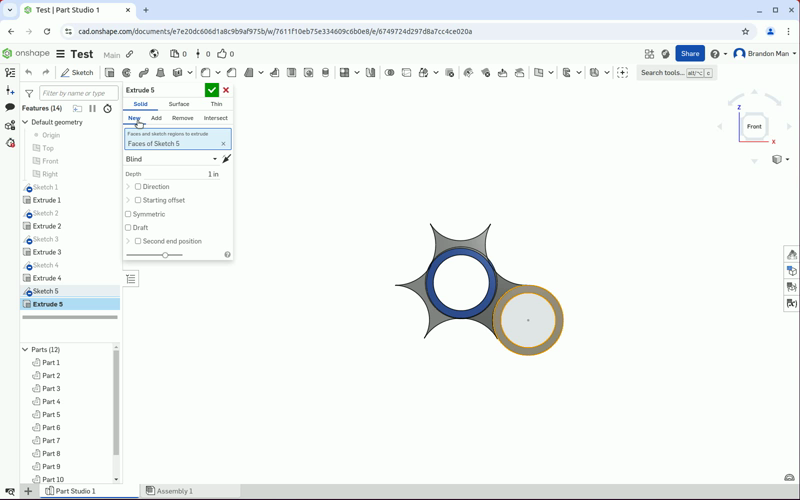
key(tab, 4)
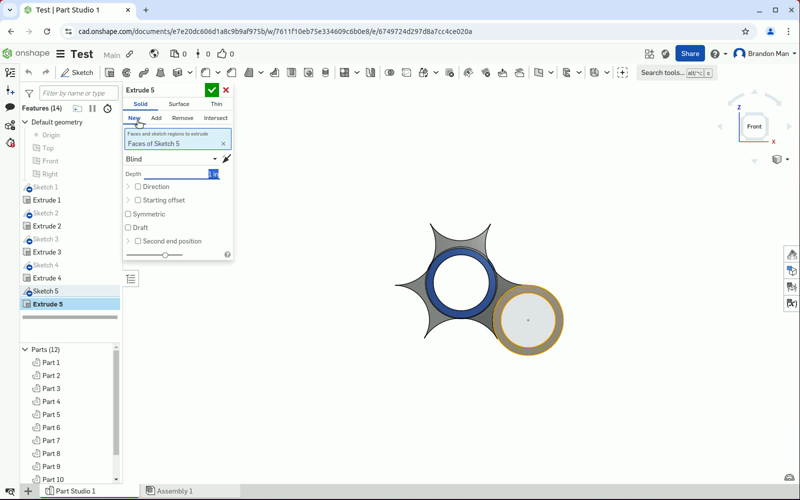
text(3.129)
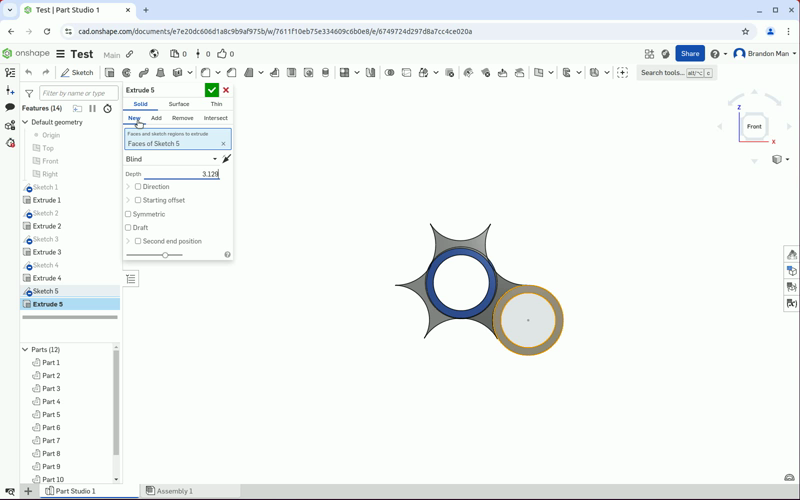
key(enter)
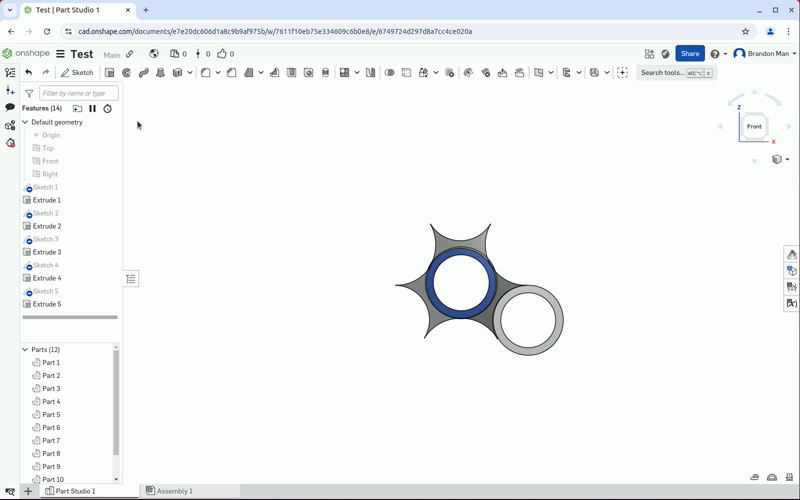
key(shift+h)
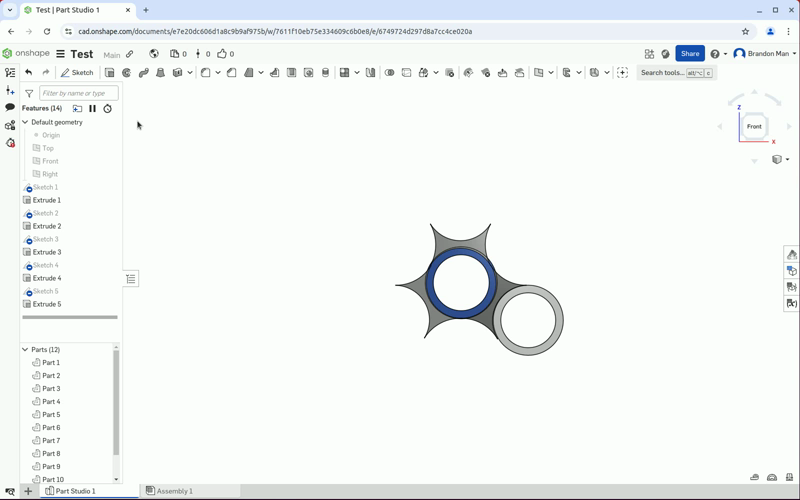
key(shift+h)
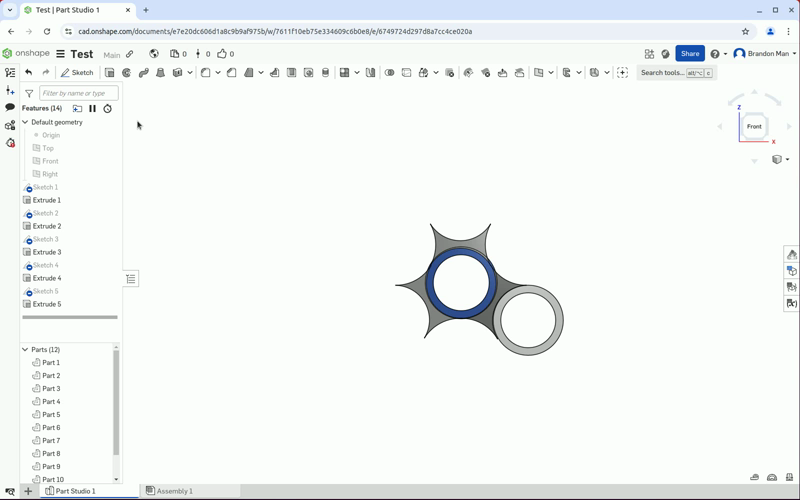
mouse_move(73, 189)
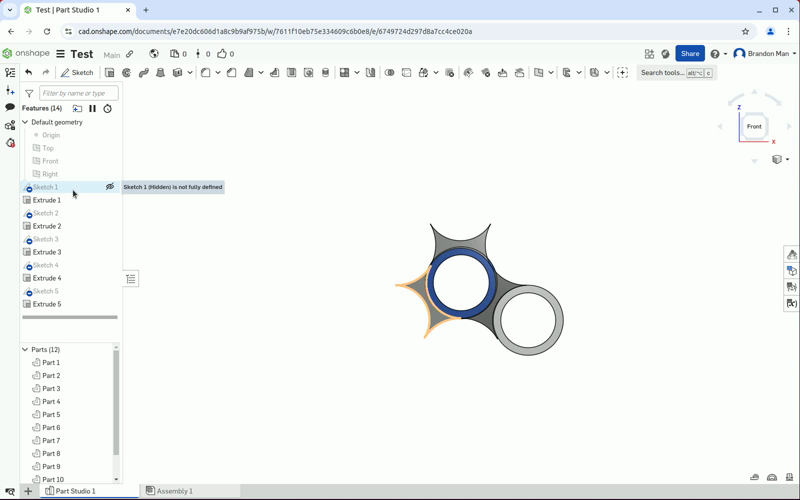
click(73, 189)
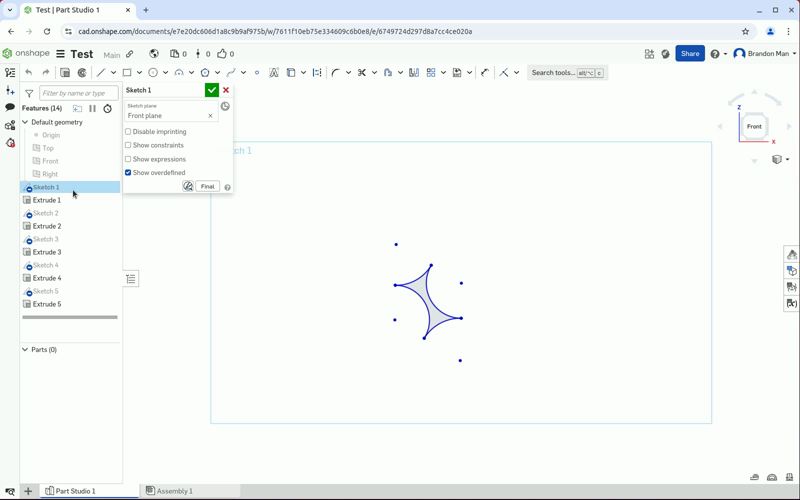
mouse_move(229, 92)
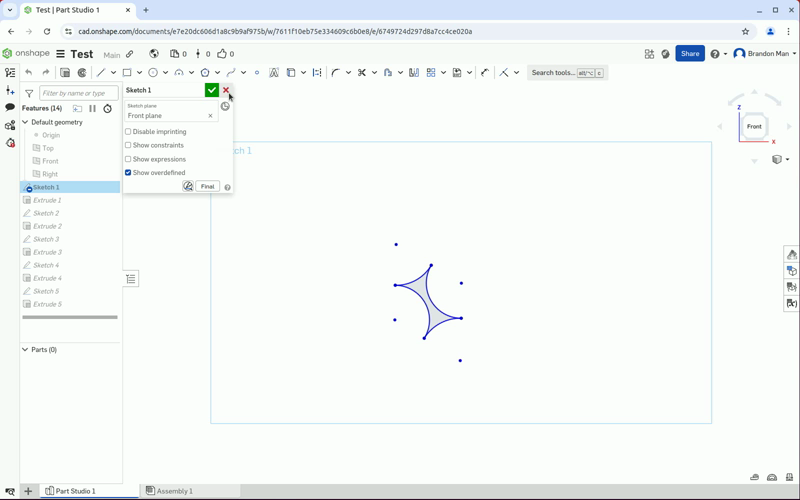
click(229, 92)
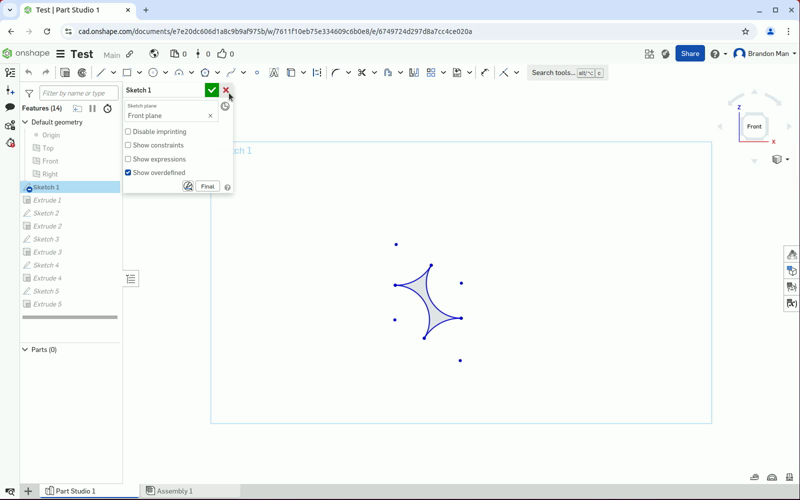
key(shift+s)
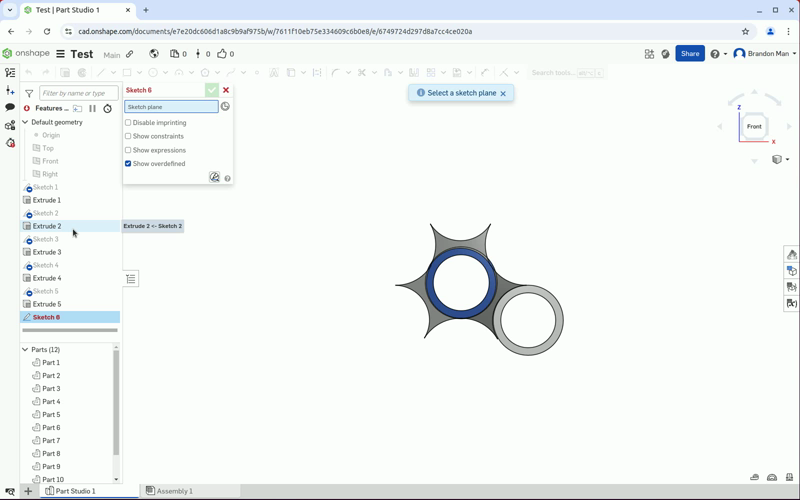
scroll(3)
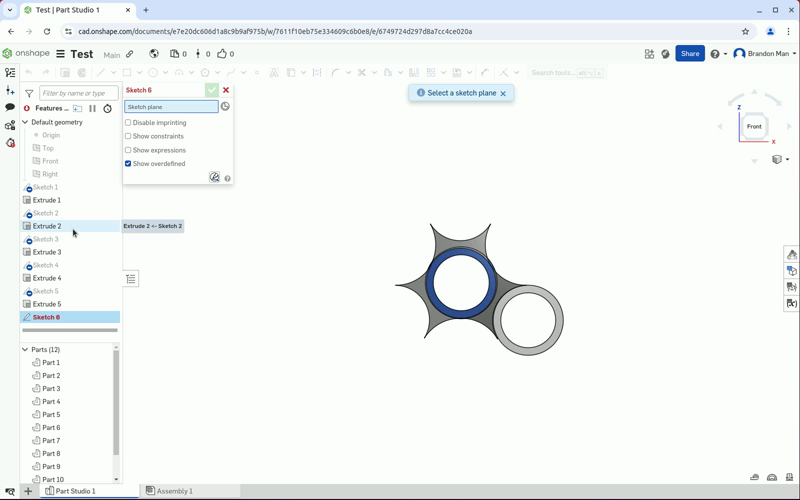
mouse_move(73, 163)
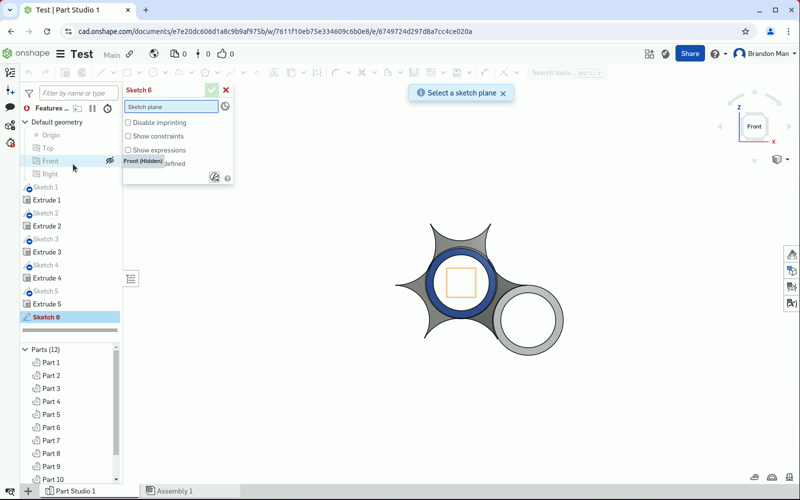
click(73, 163)
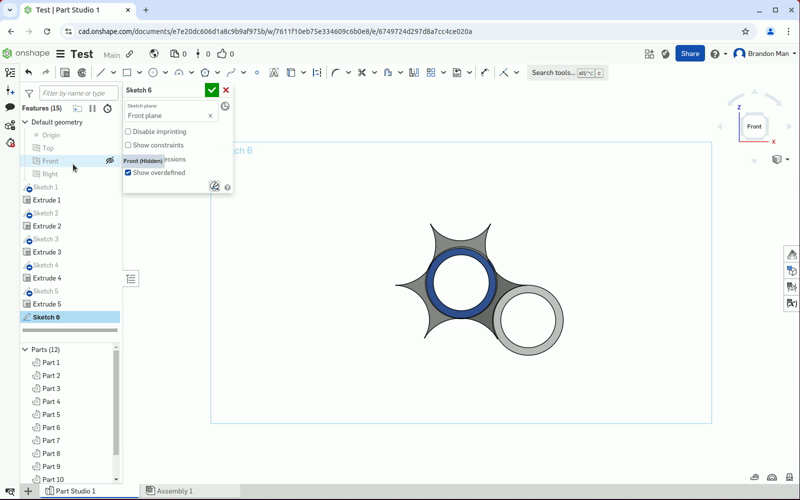
mouse_move(69, 352)
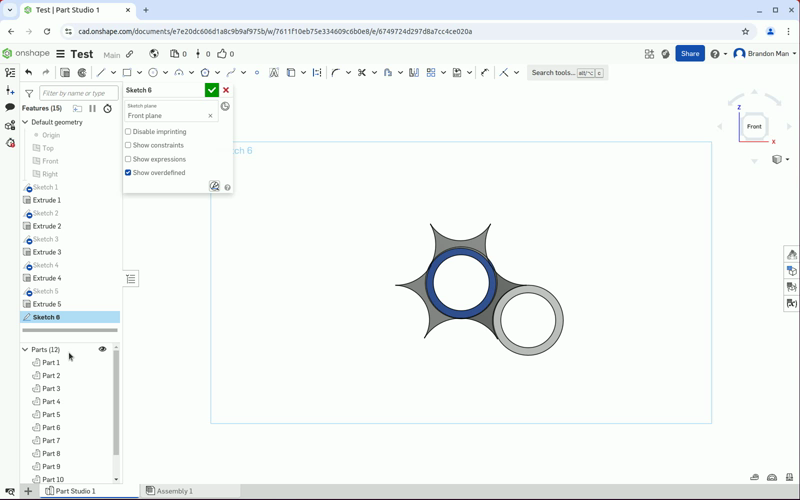
key(y)
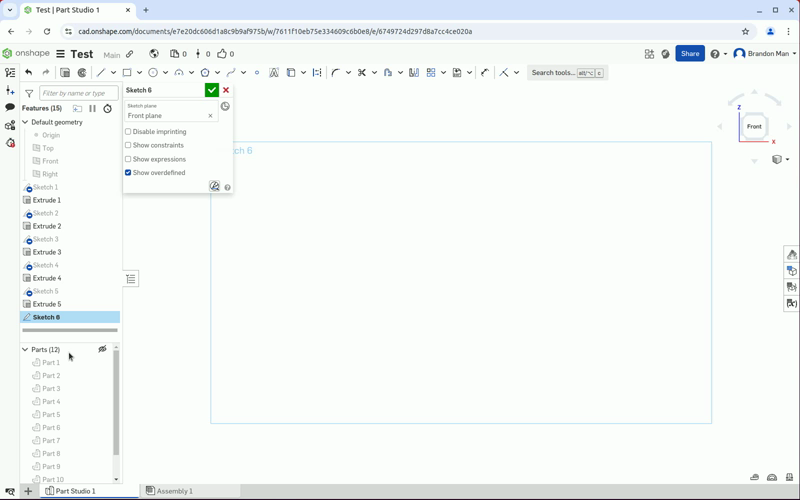
key(c)
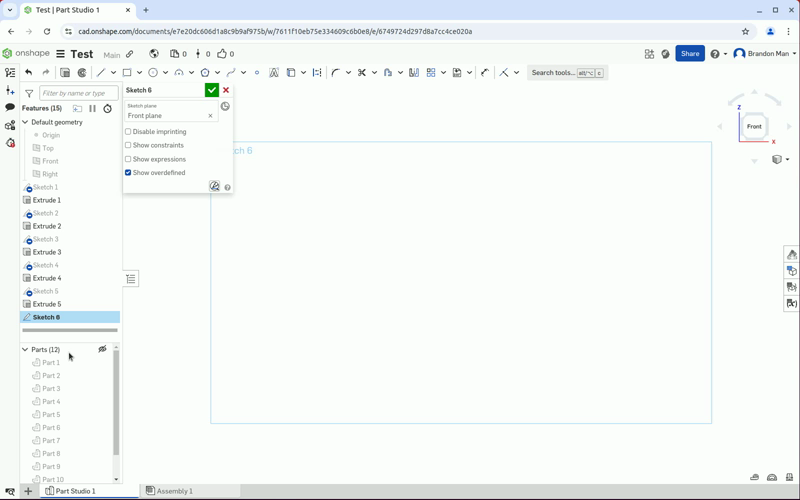
key_down(shift)
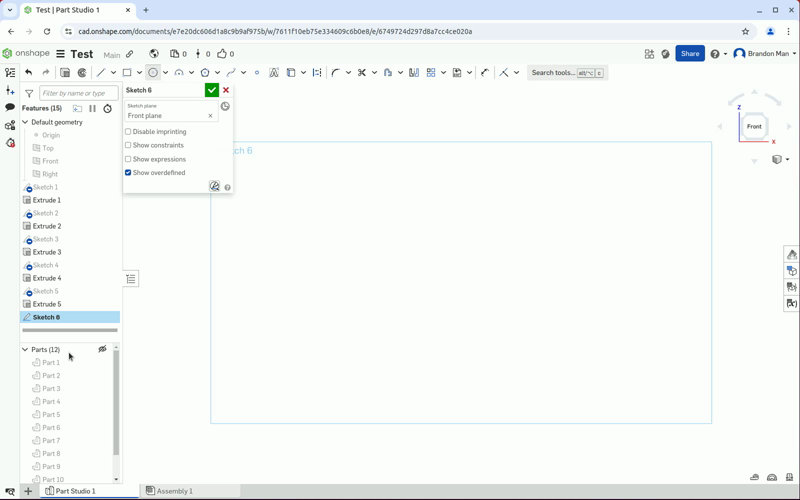
mouse_move(461, 205)
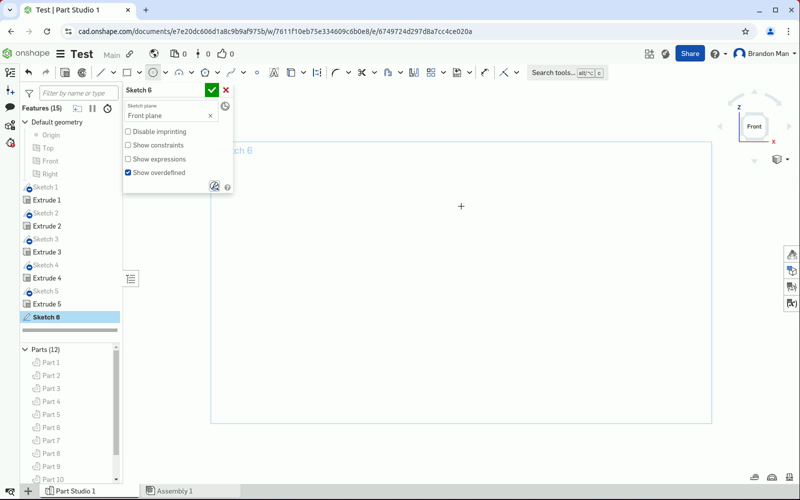
click(461, 205)
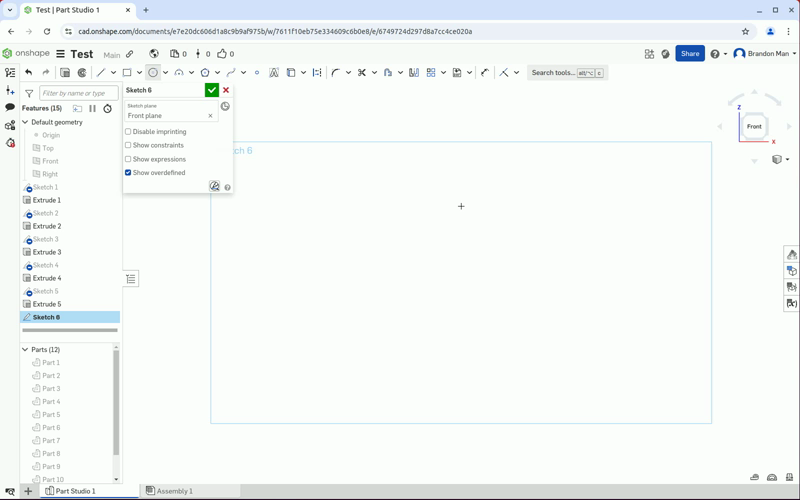
key_up(shift)
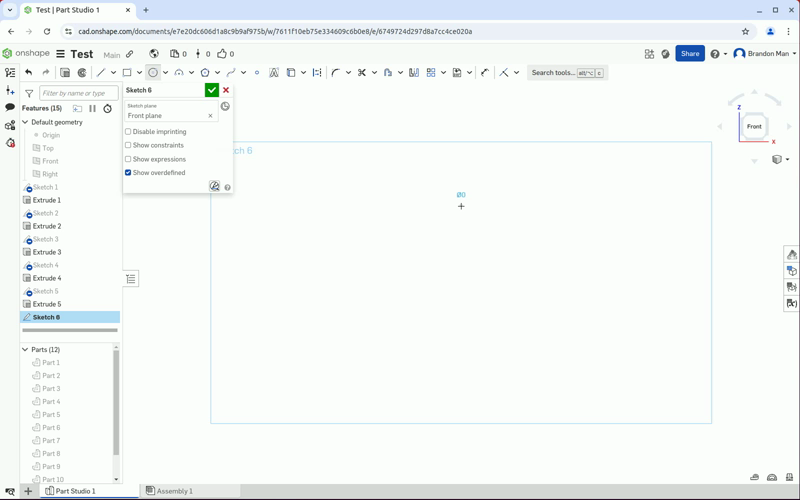
mouse_move(497, 205)
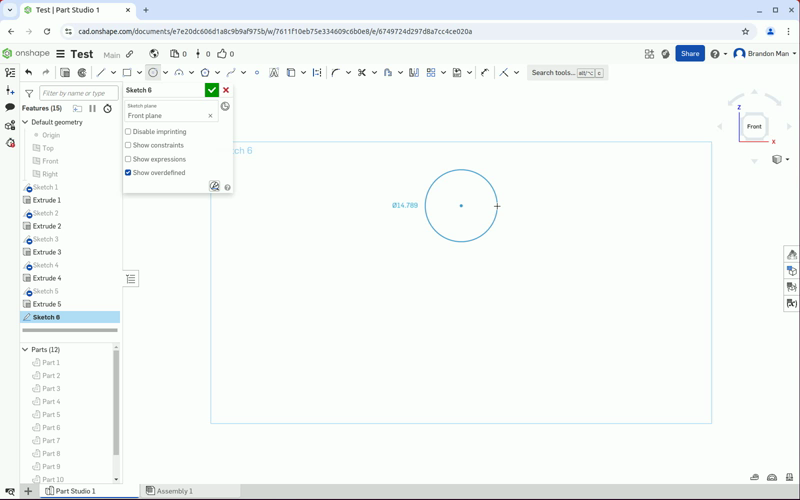
click(497, 205)
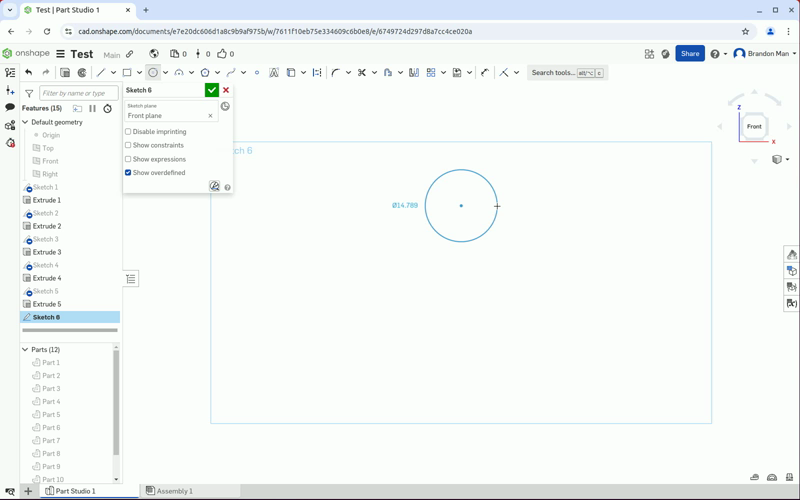
key(esc)
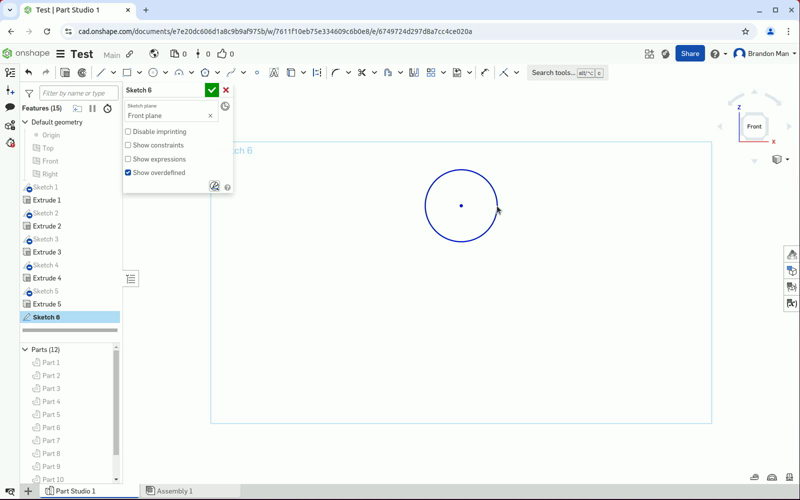
key(c)
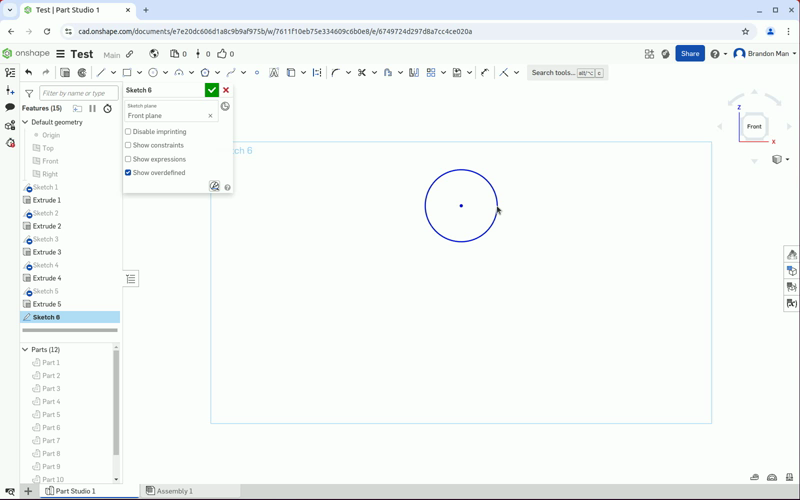
key_down(shift)
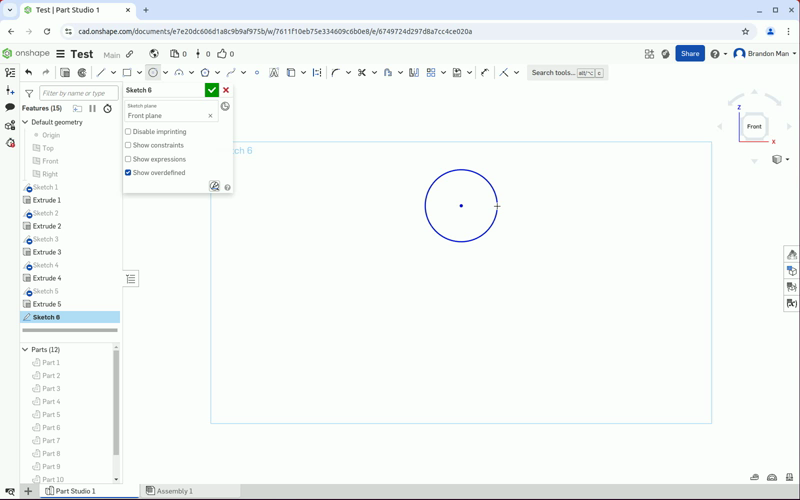
mouse_move(461, 205)
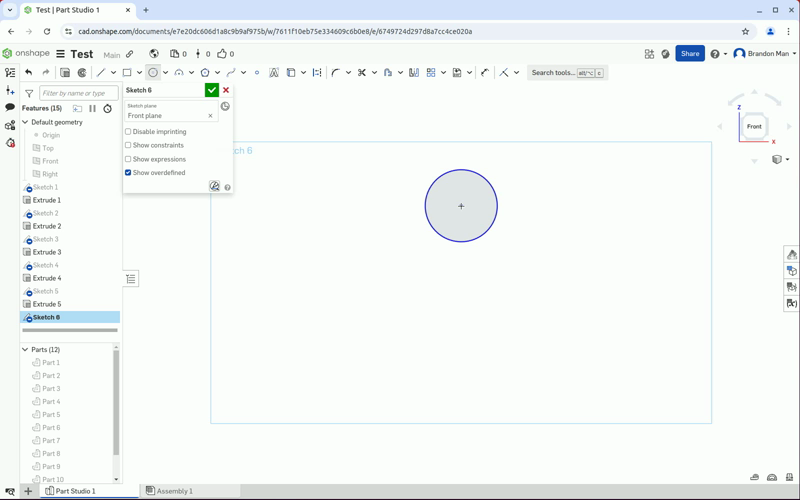
click(461, 205)
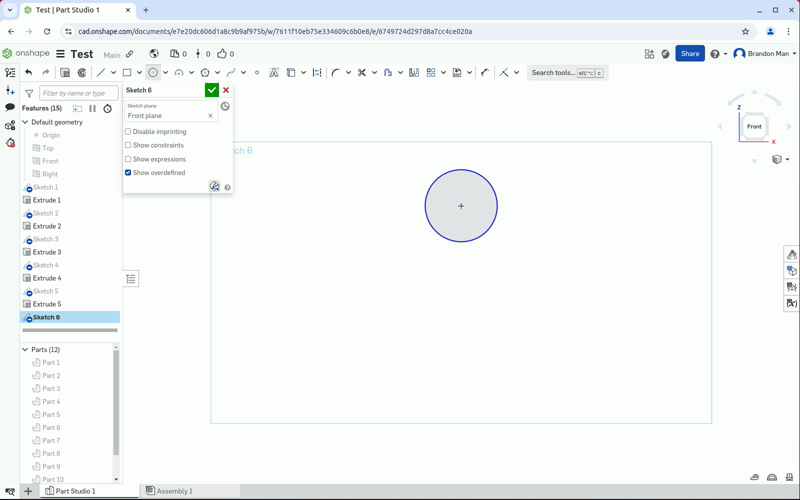
key_up(shift)
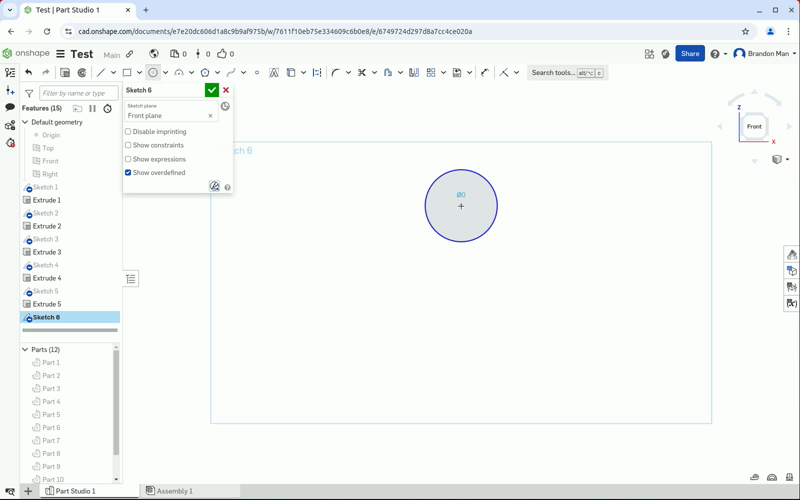
mouse_move(489, 205)
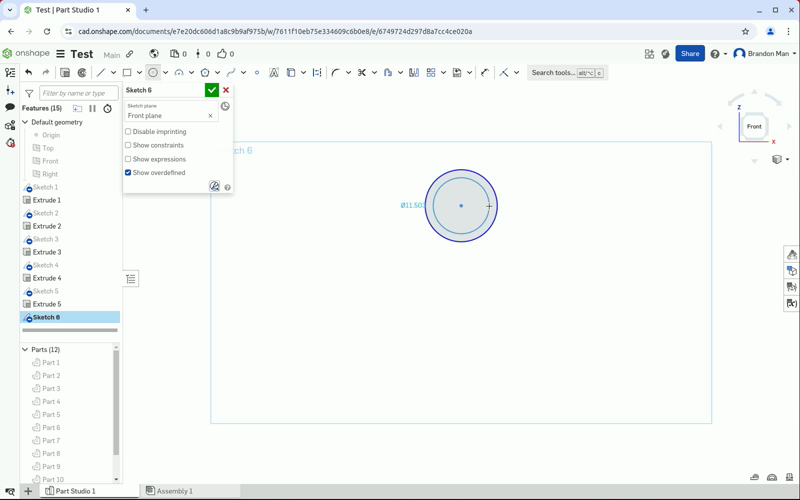
click(489, 205)
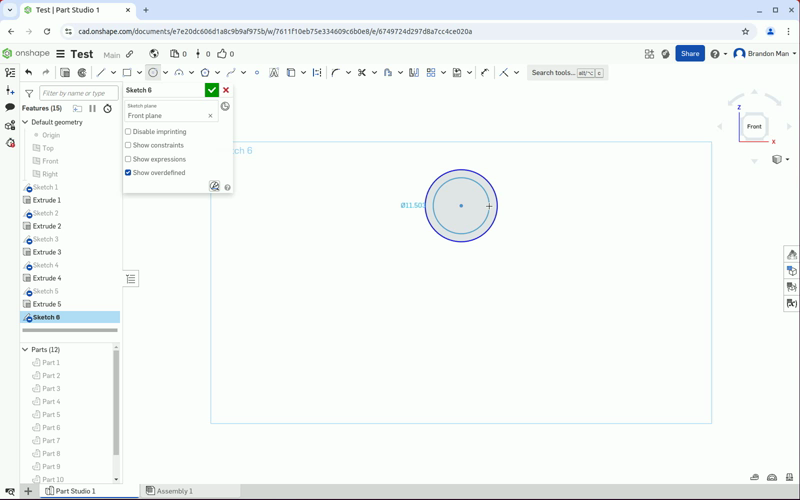
key(esc)
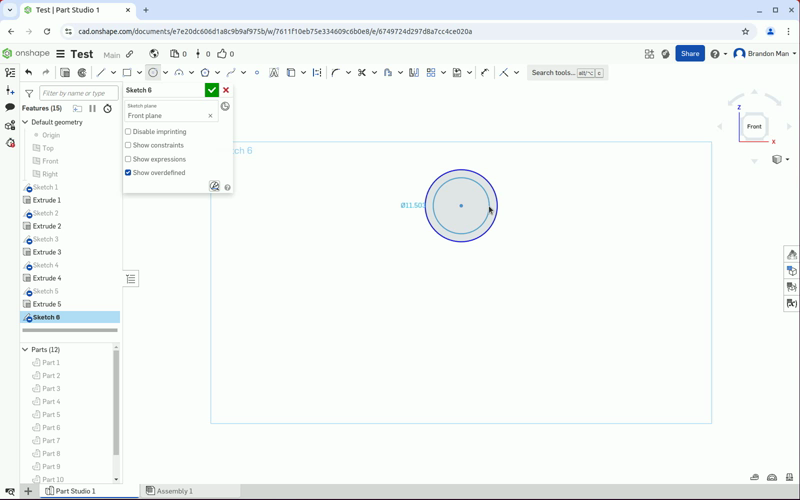
mouse_move(441, 226)
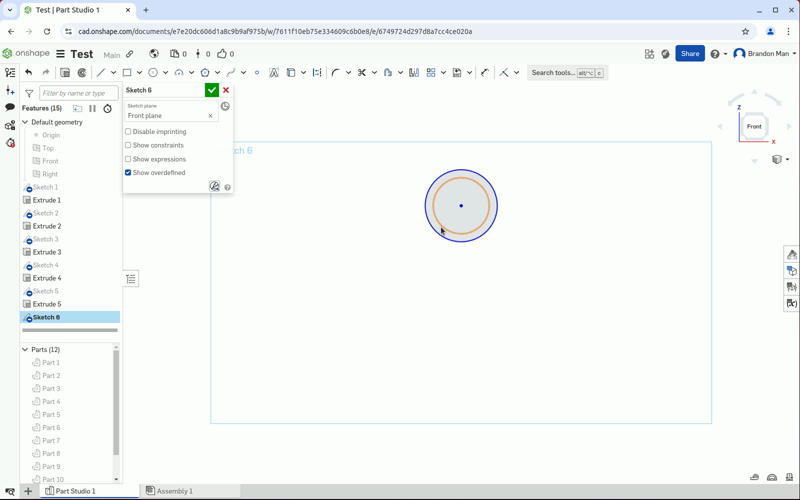
scroll(6)
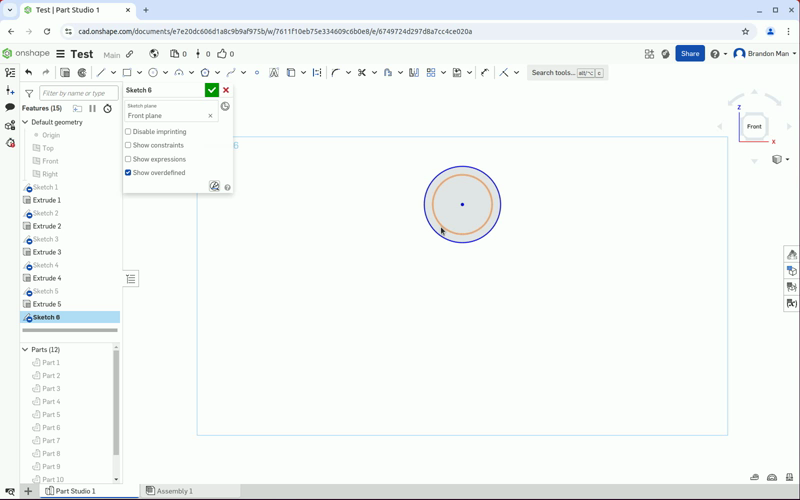
scroll(6)
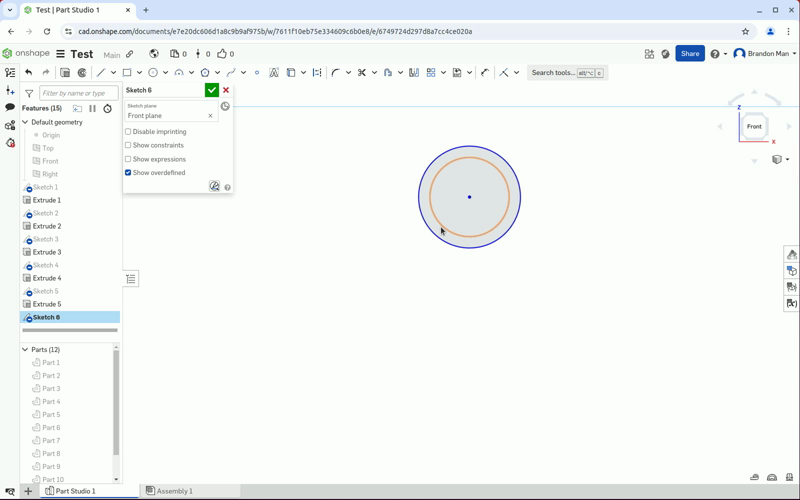
scroll(6)
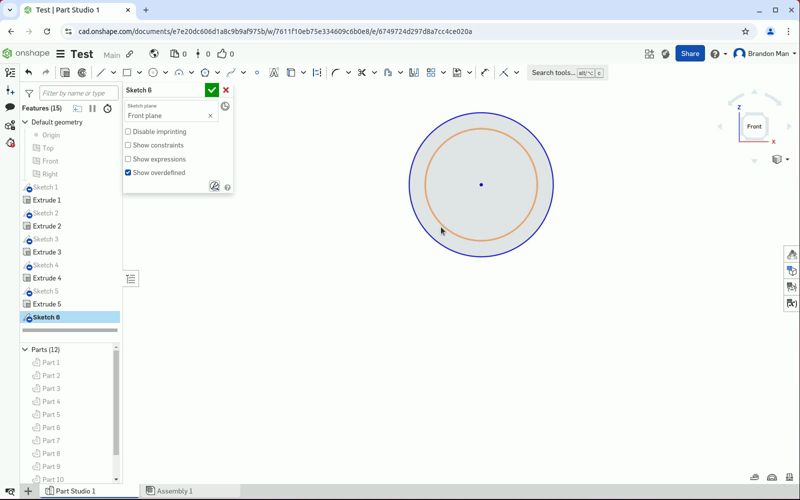
scroll(6)
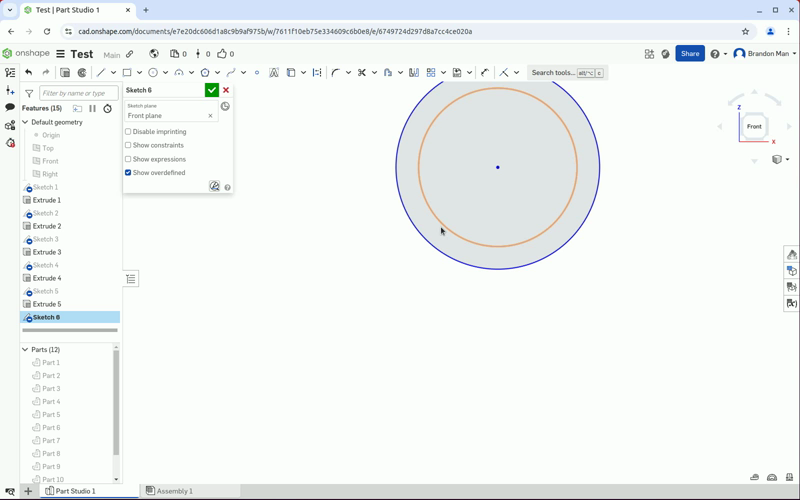
scroll(6)
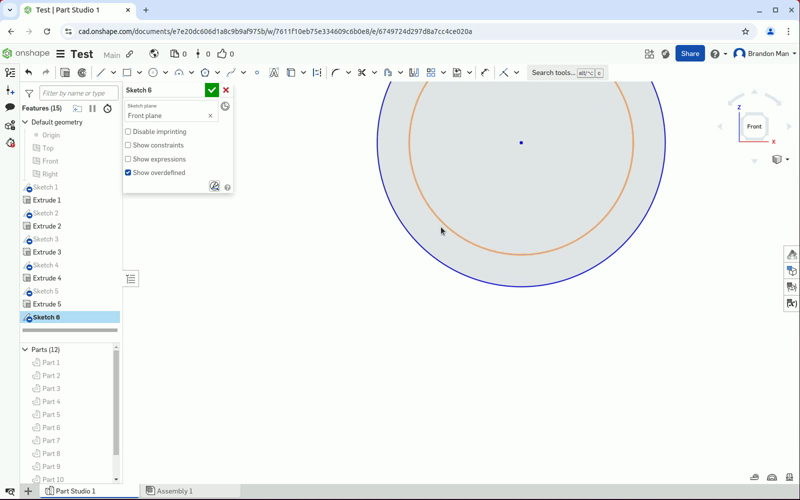
scroll(6)
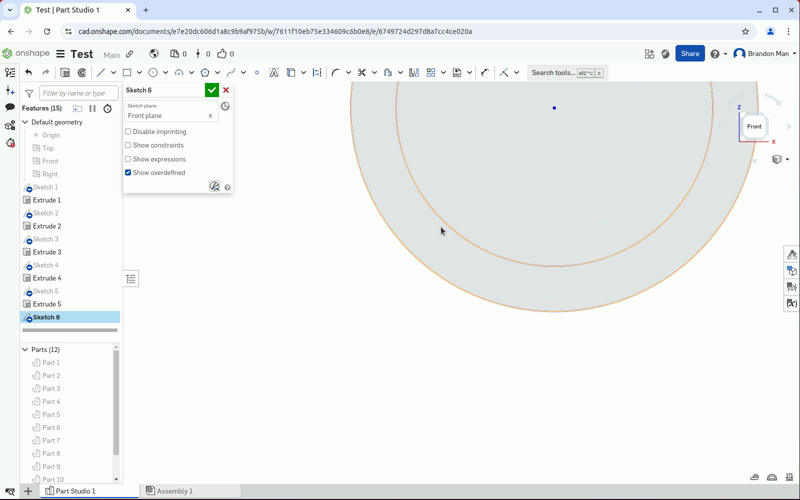
scroll(6)
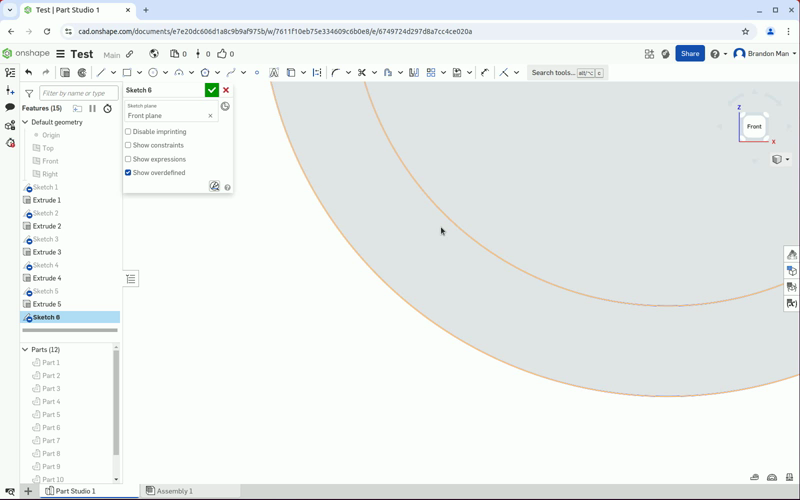
click(441, 226)
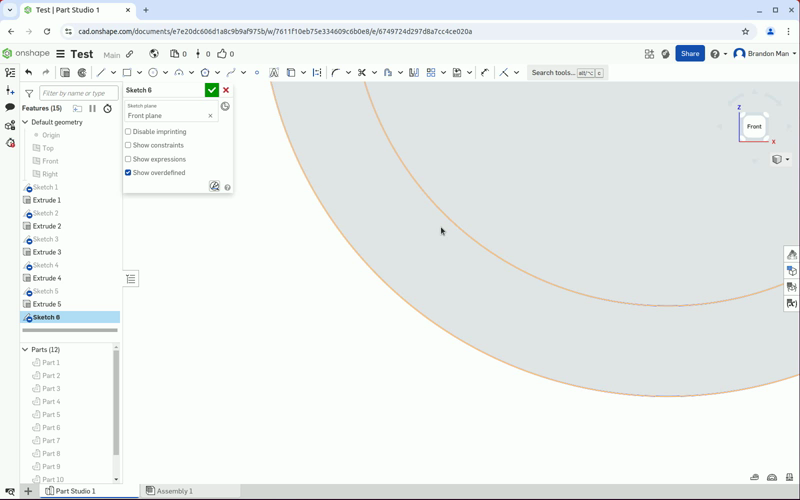
scroll(-6)
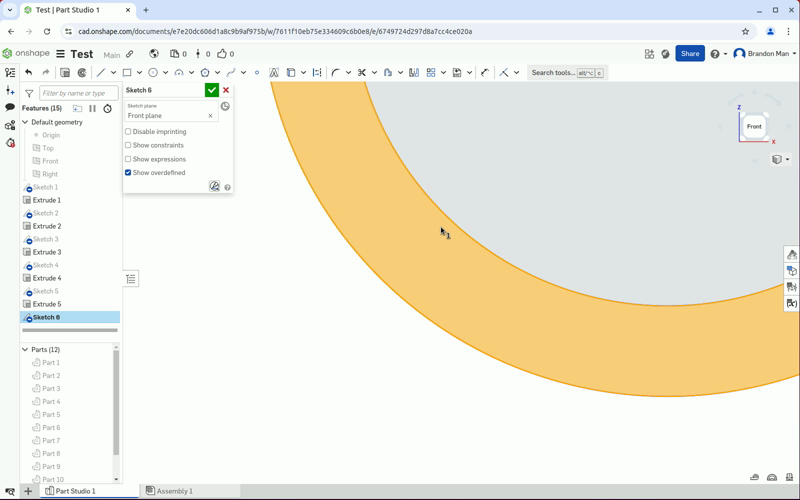
scroll(-6)
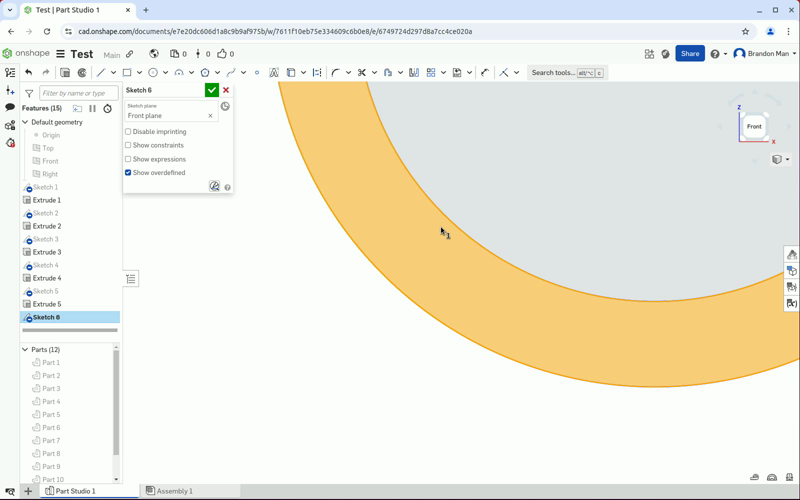
scroll(-6)
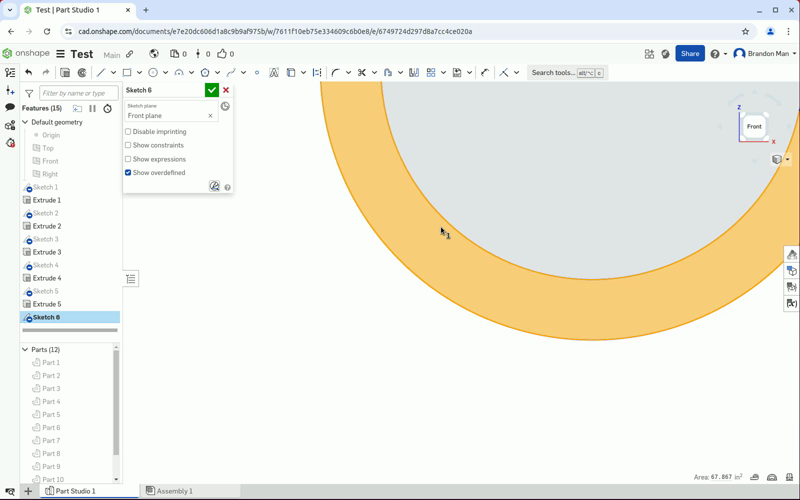
scroll(-6)
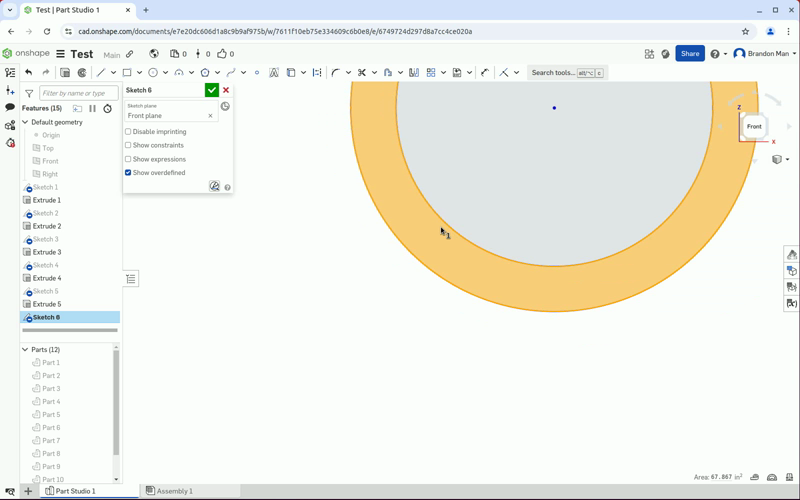
scroll(-6)
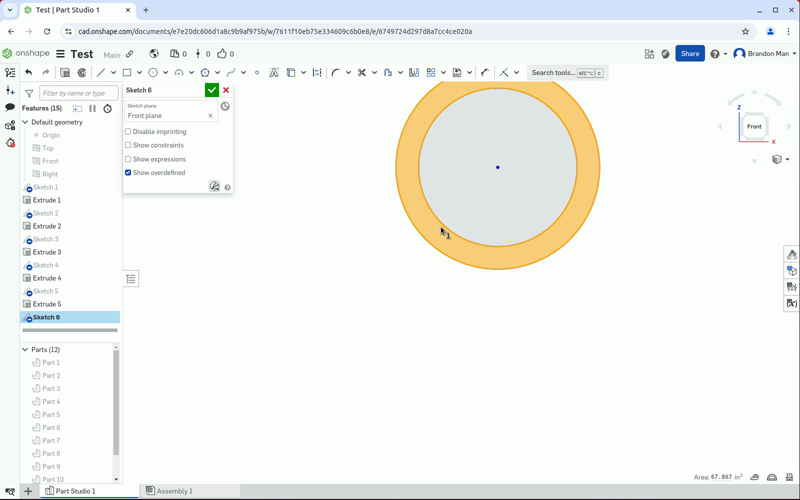
scroll(-6)
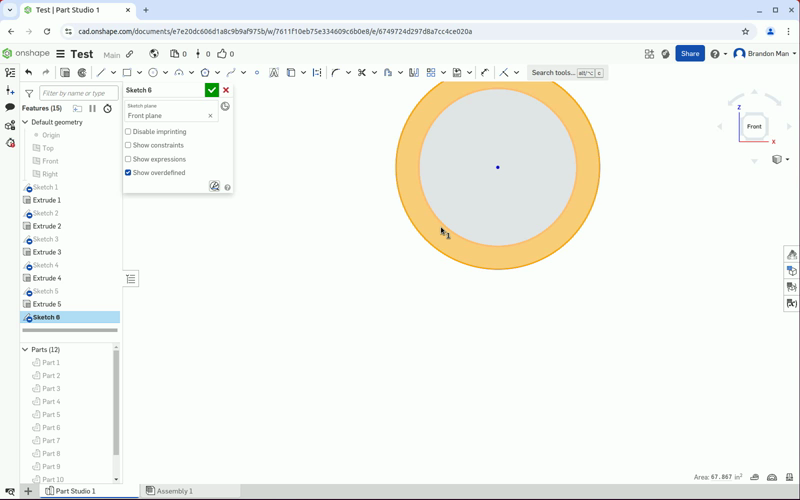
scroll(-6)
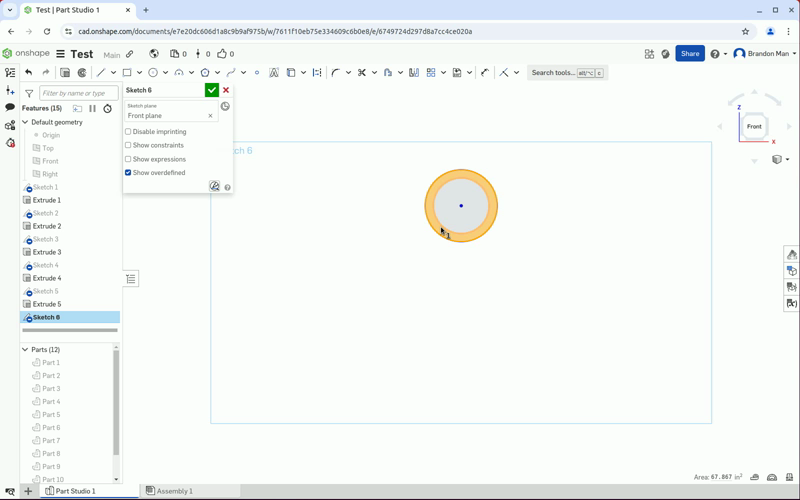
mouse_move(69, 352)
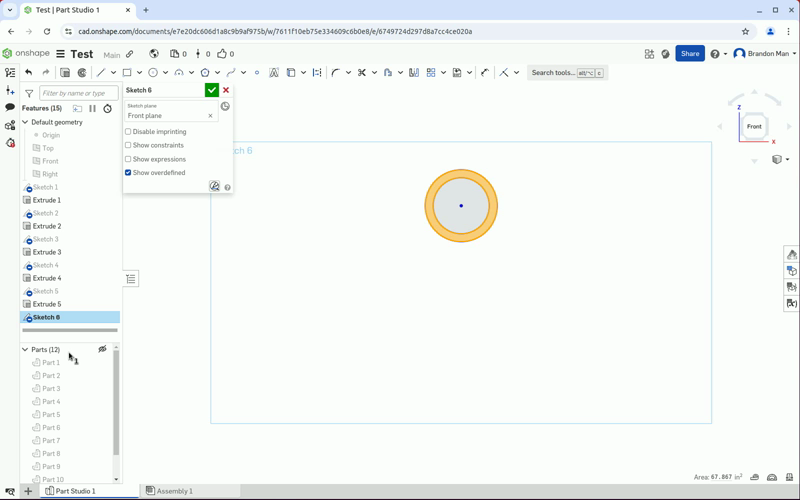
key(shift+y)
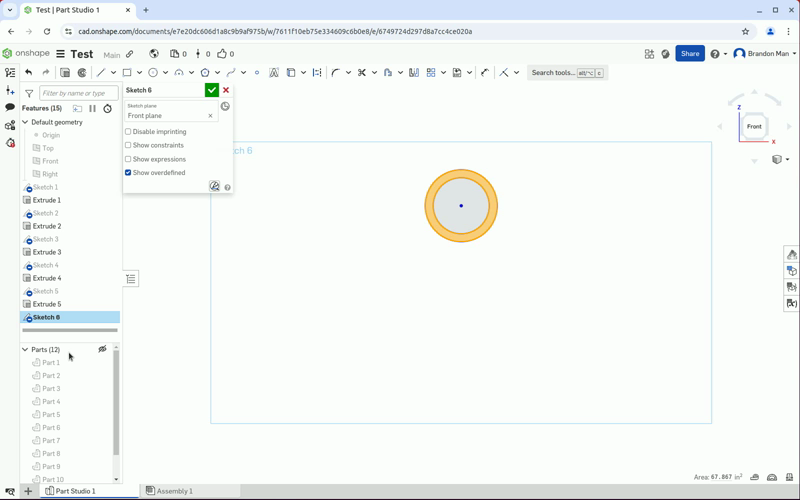
key(shift+e)
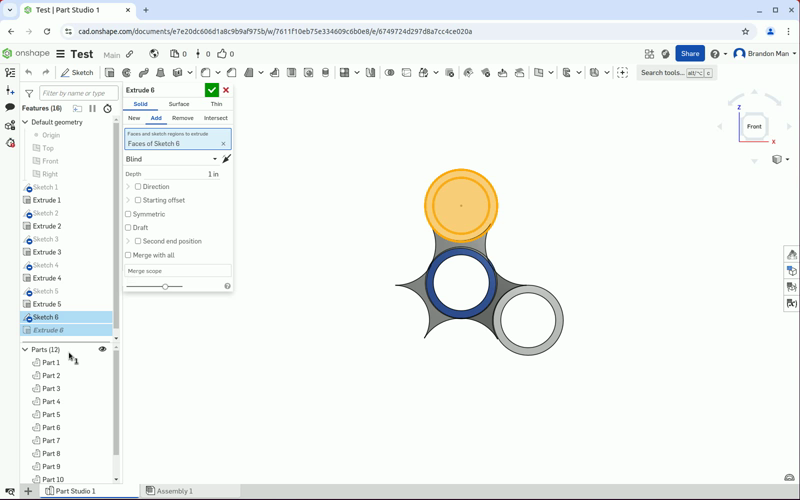
mouse_move(143, 106)
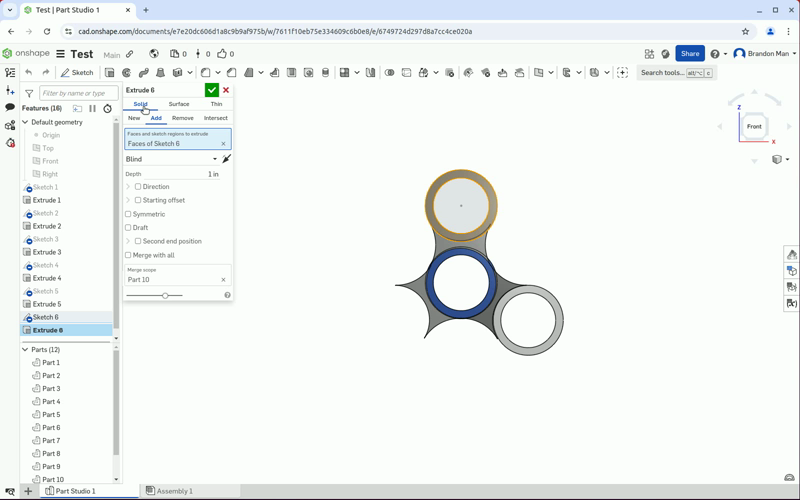
click(143, 106)
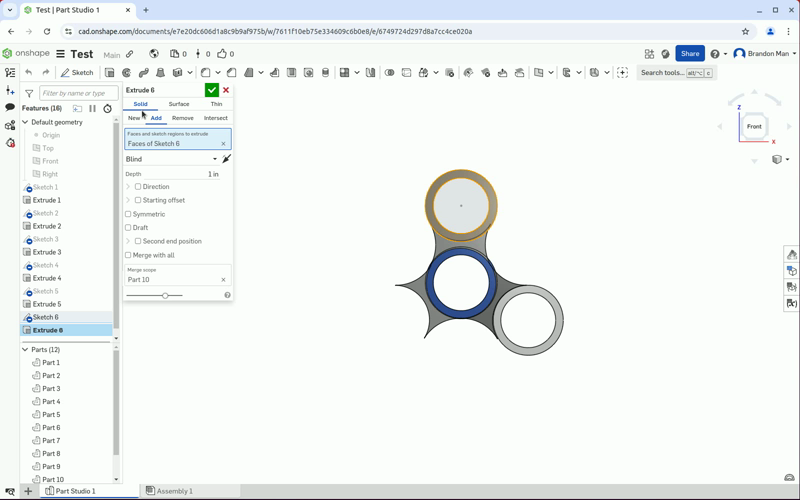
mouse_move(137, 120)
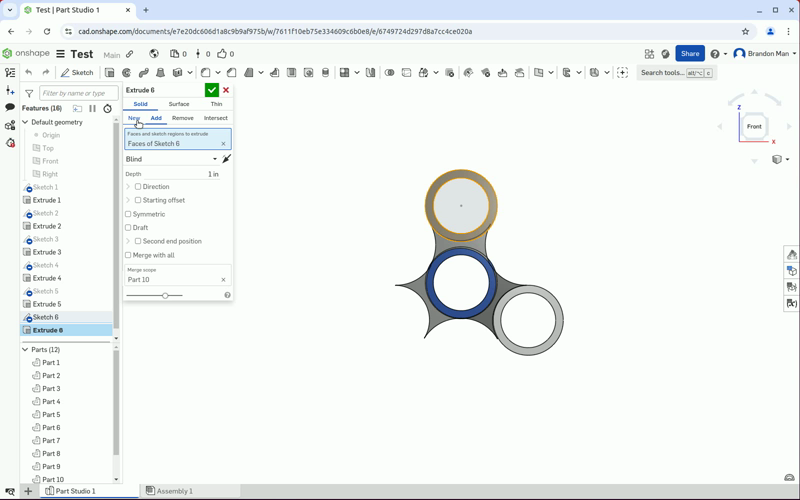
click(137, 120)
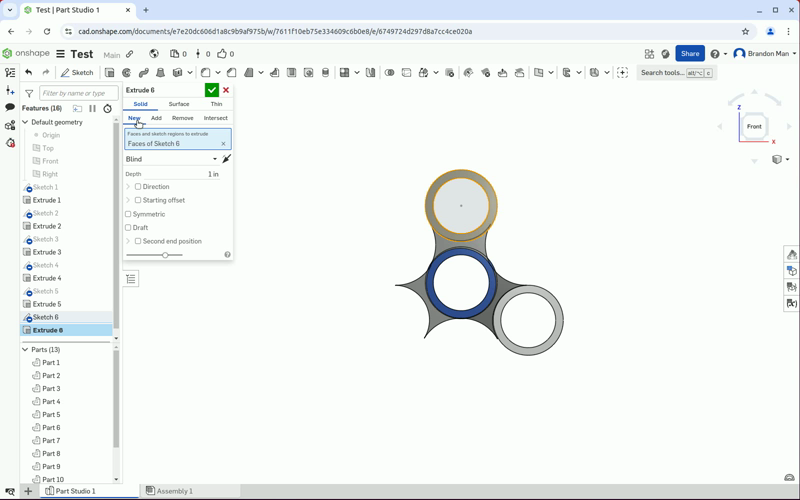
key(tab, 4)
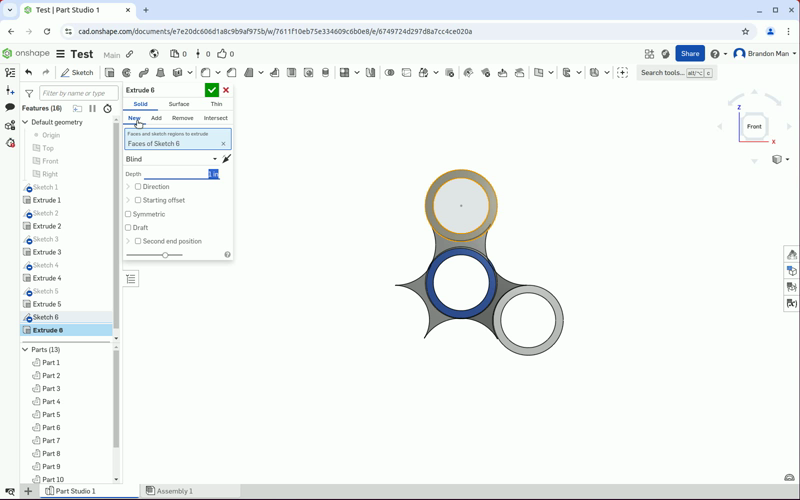
text(3.129)
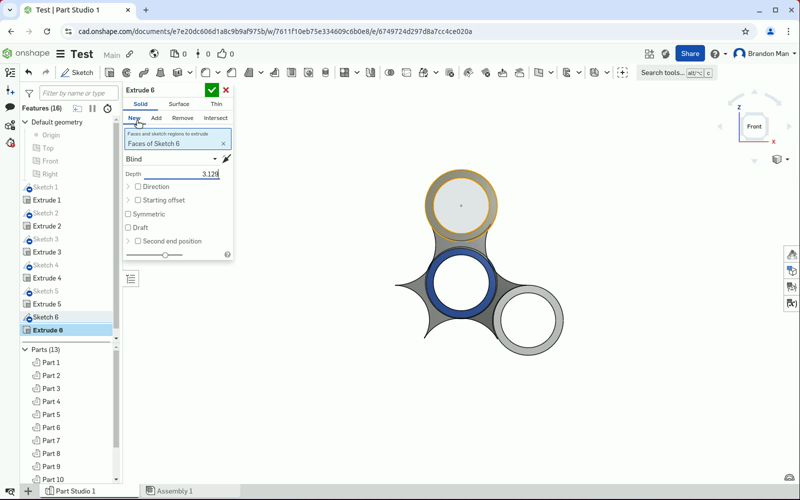
key(enter)
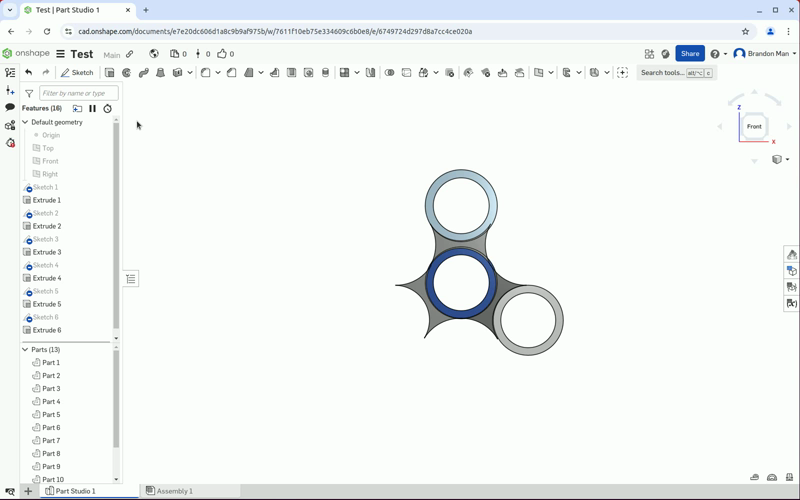
key(shift+h)
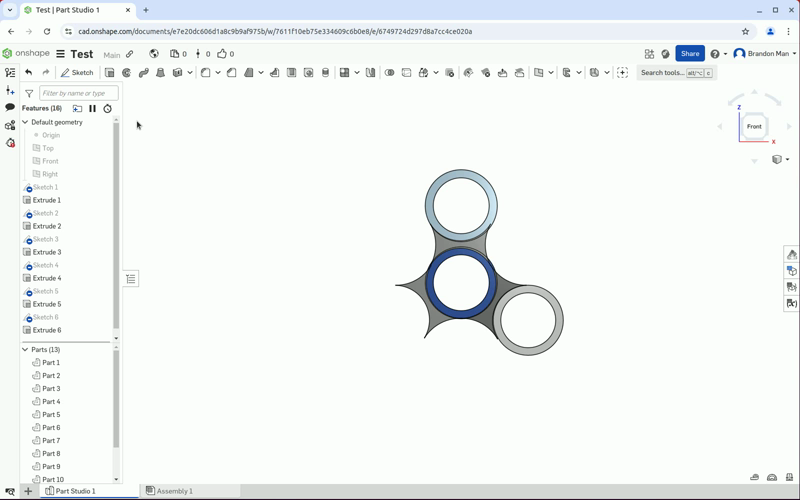
key(shift+h)
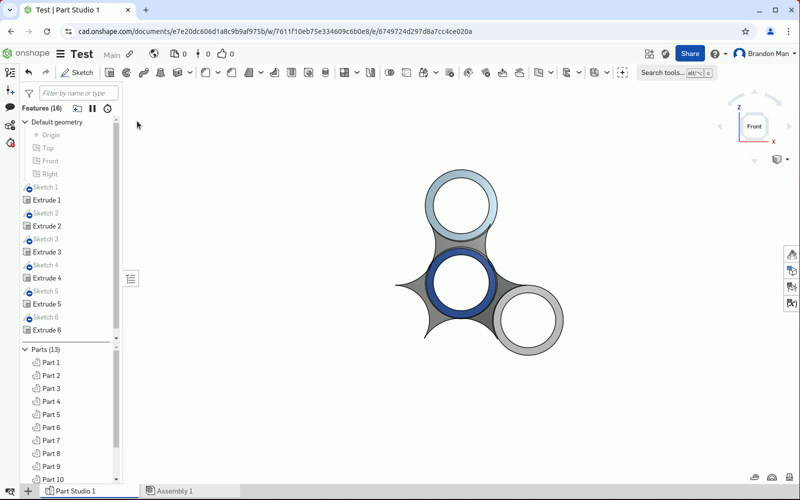
mouse_move(69, 189)
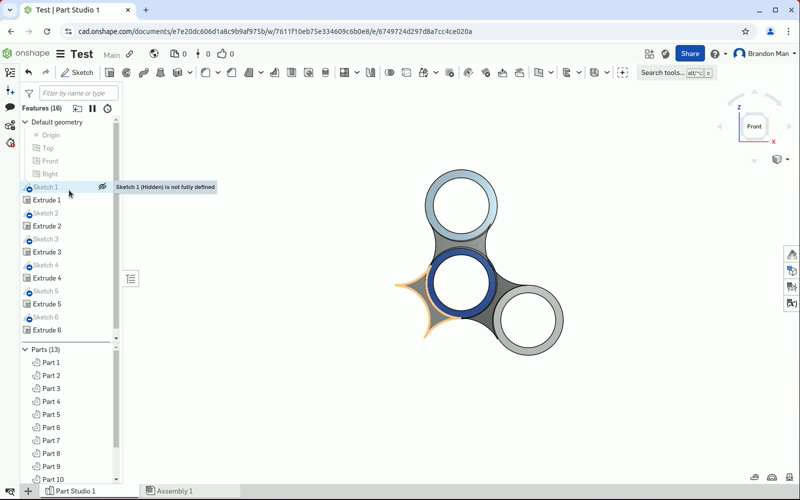
click(69, 189)
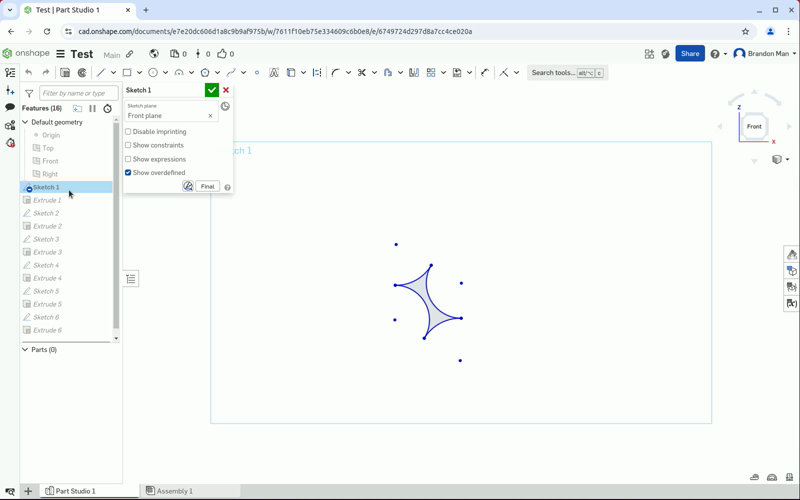
mouse_move(229, 92)
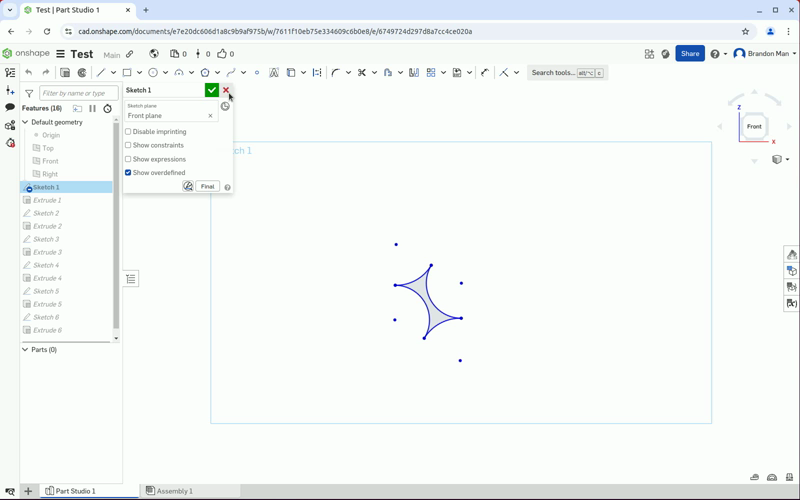
click(229, 92)
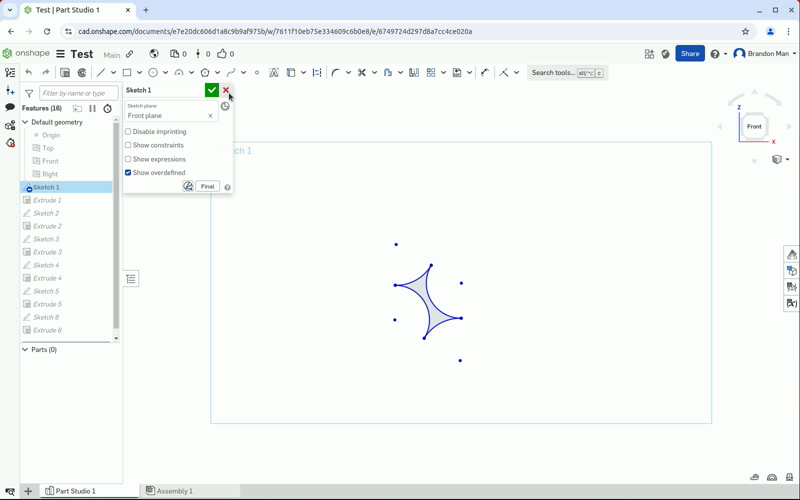
key(shift+s)
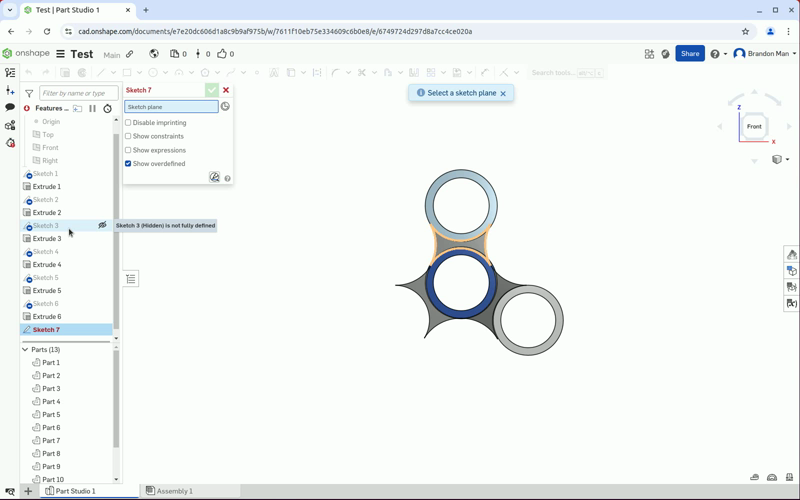
scroll(3)
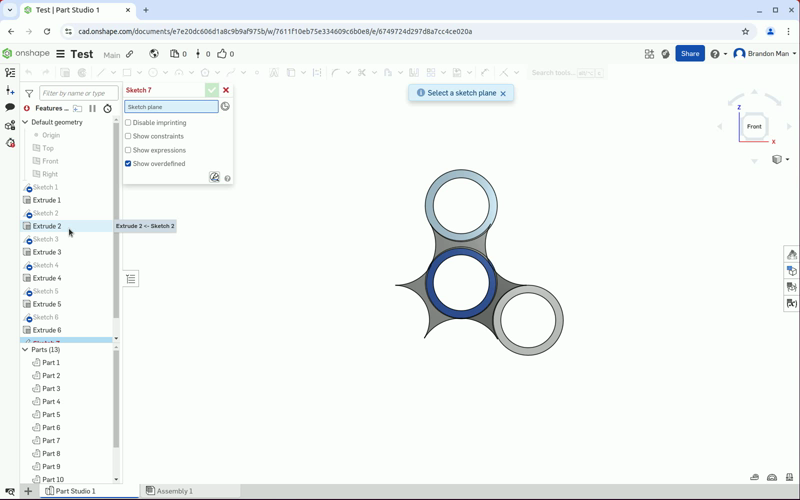
mouse_move(69, 163)
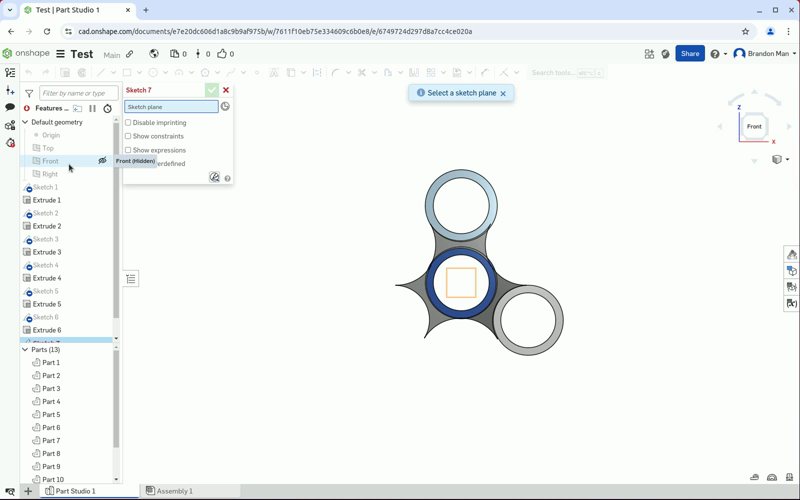
click(69, 163)
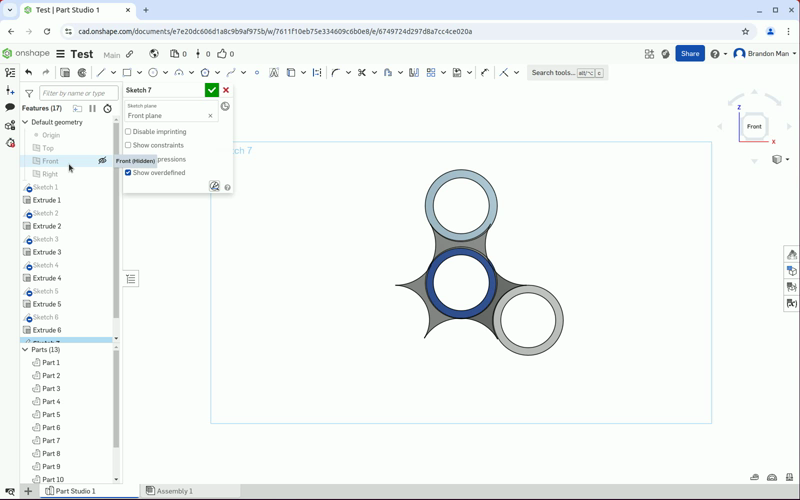
mouse_move(69, 352)
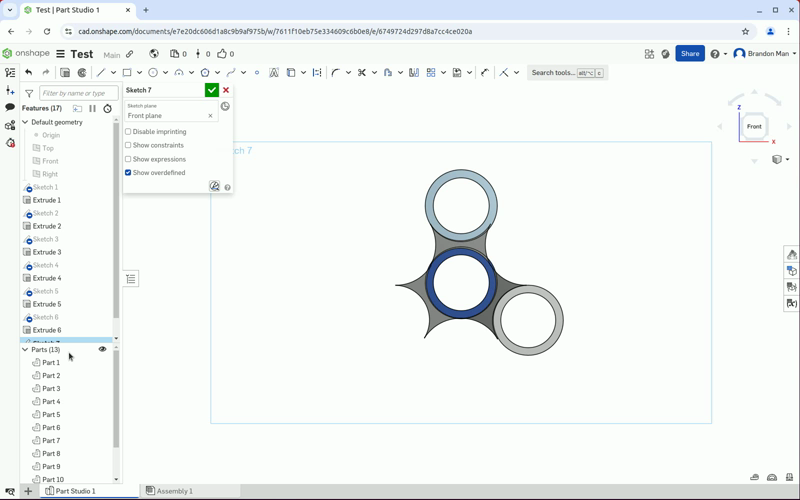
key(y)
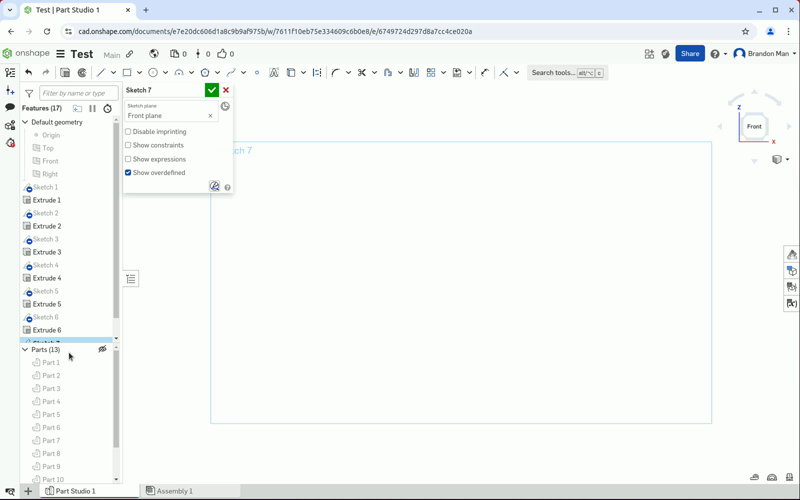
key(c)
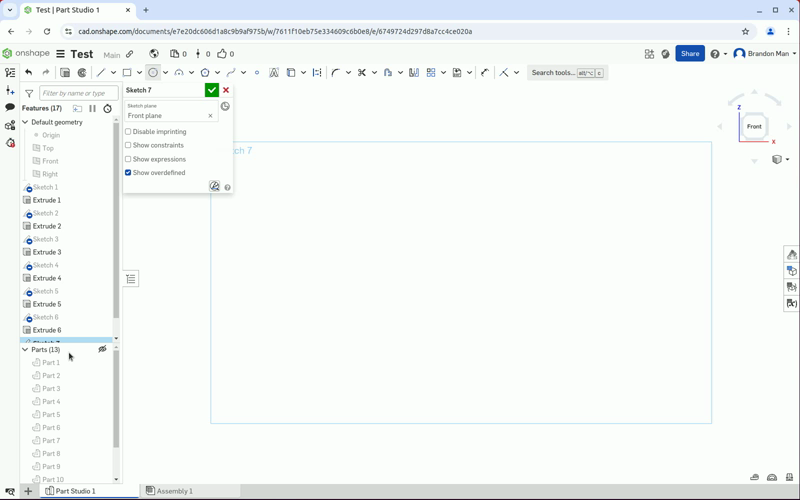
key_down(shift)
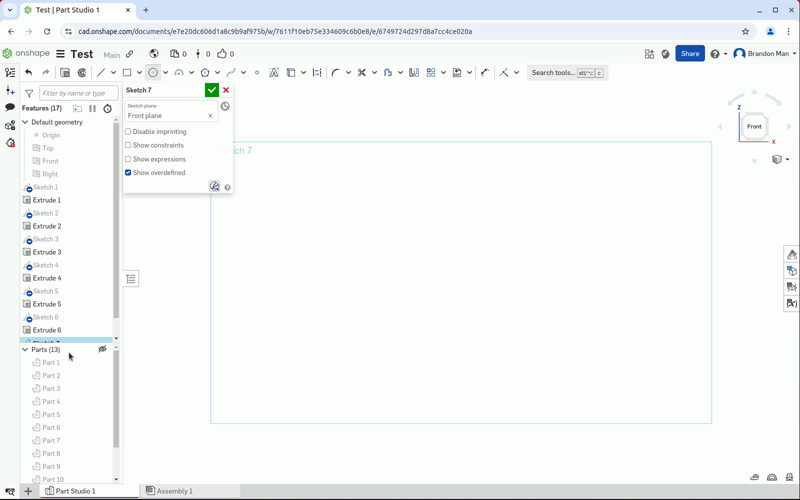
mouse_move(395, 320)
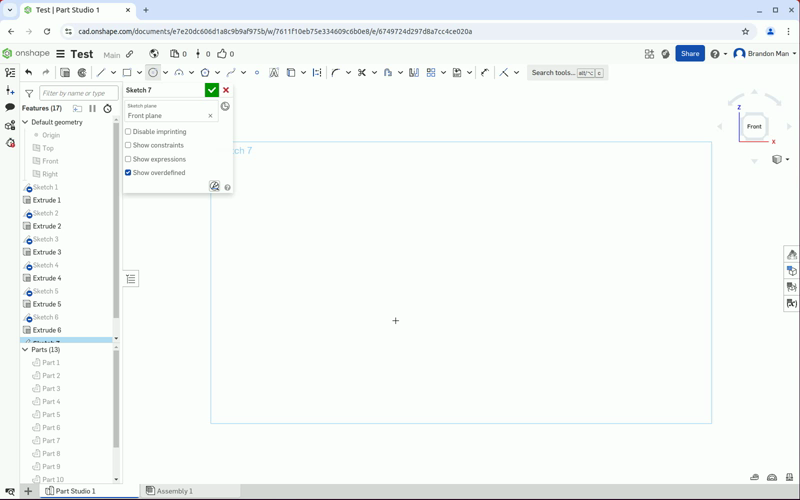
click(395, 320)
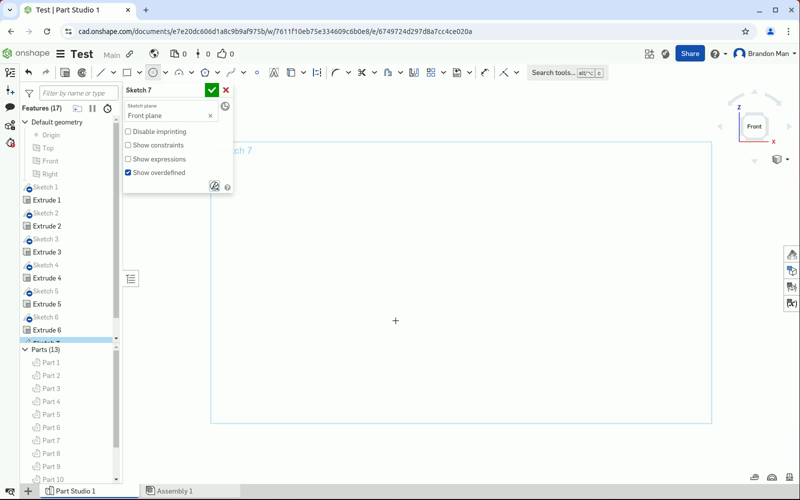
key_up(shift)
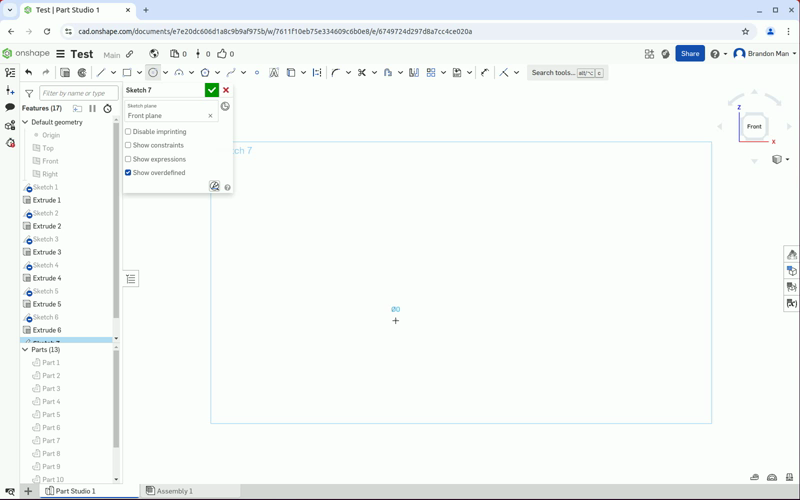
mouse_move(430, 320)
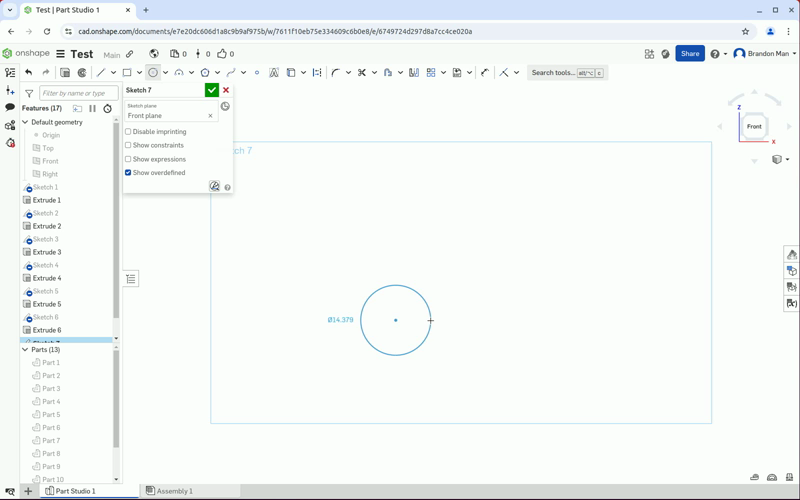
click(430, 320)
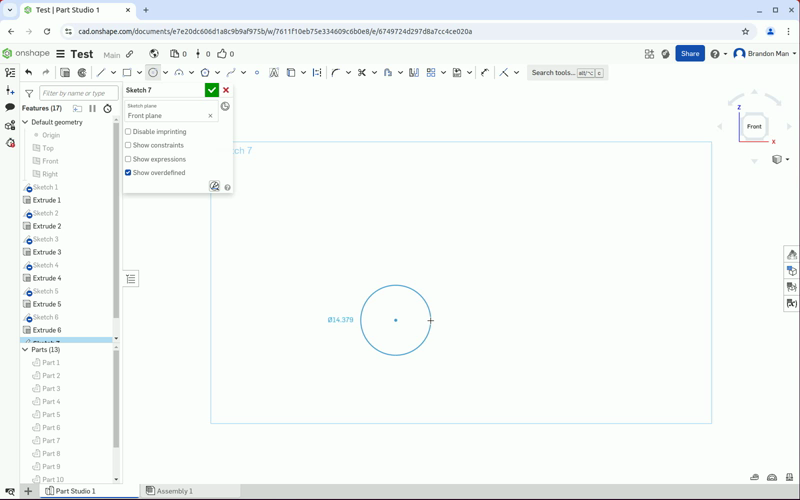
key(esc)
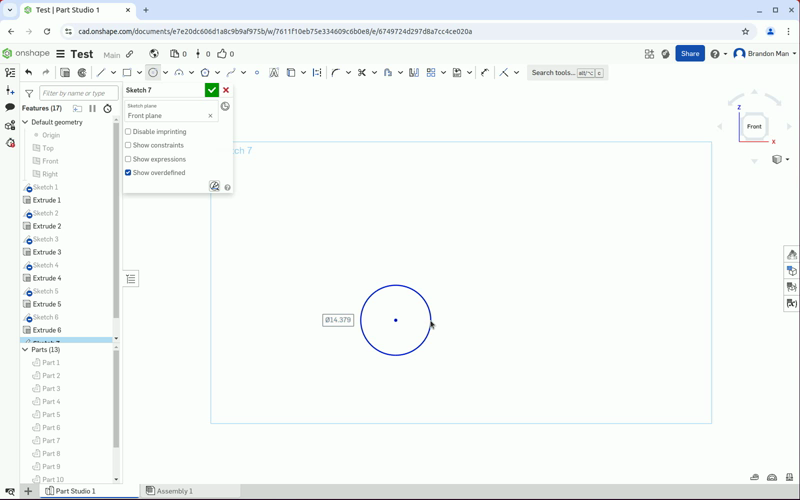
key(c)
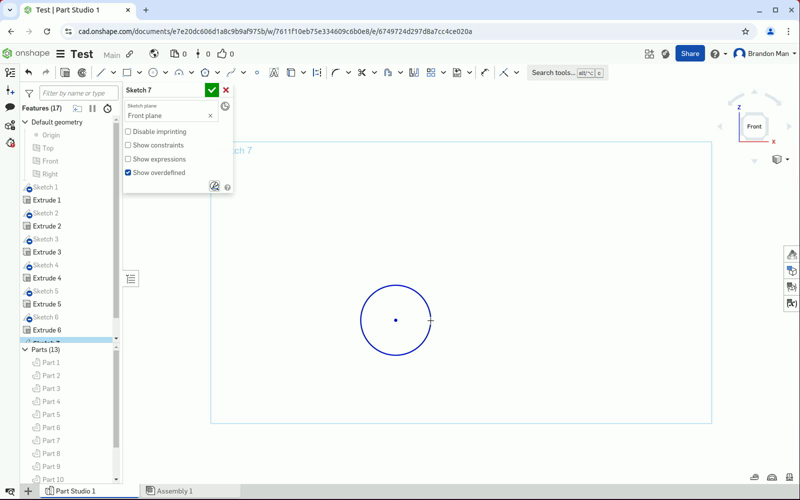
key_down(shift)
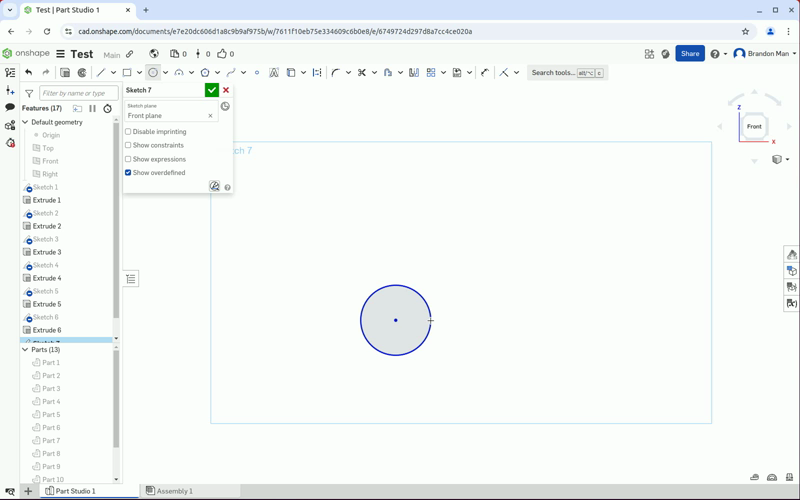
mouse_move(395, 320)
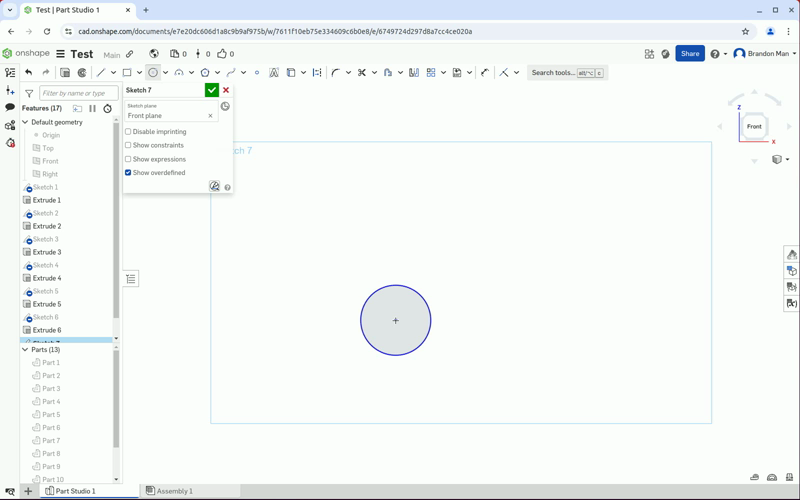
click(395, 320)
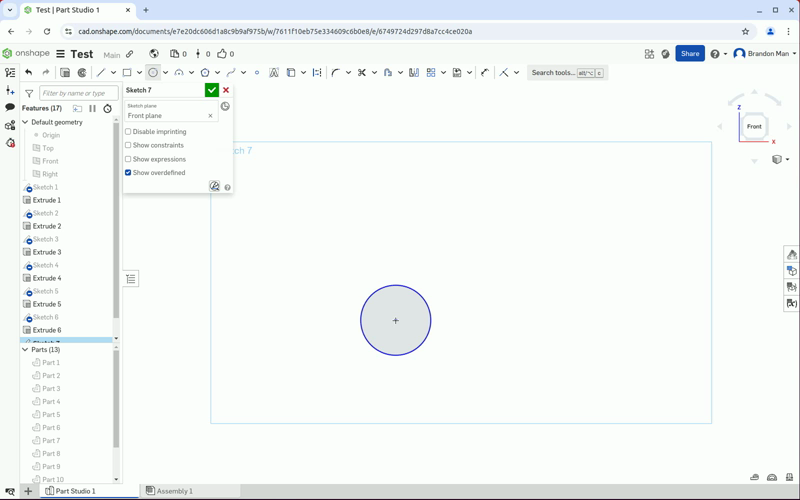
key_up(shift)
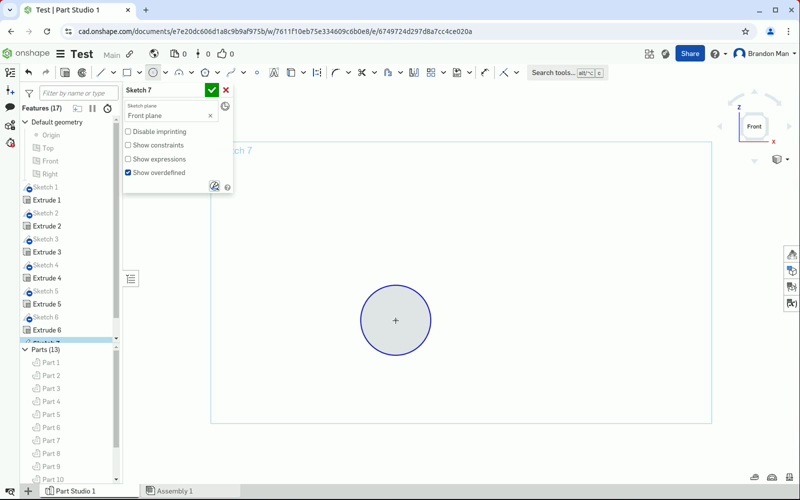
mouse_move(423, 320)
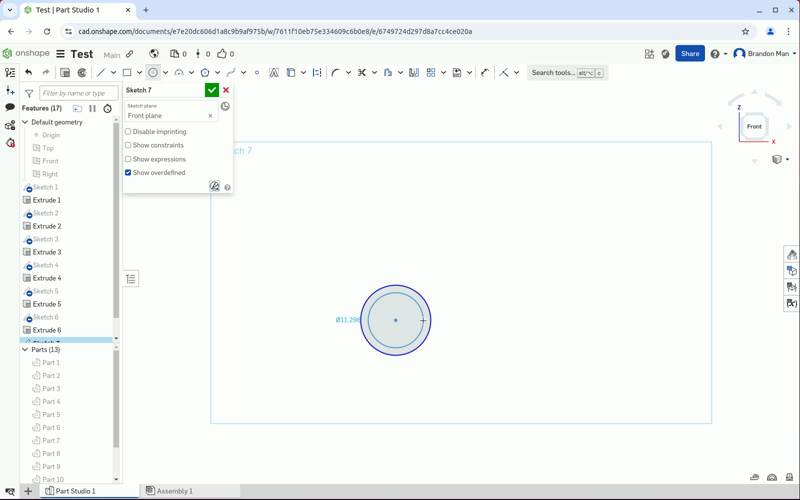
click(423, 320)
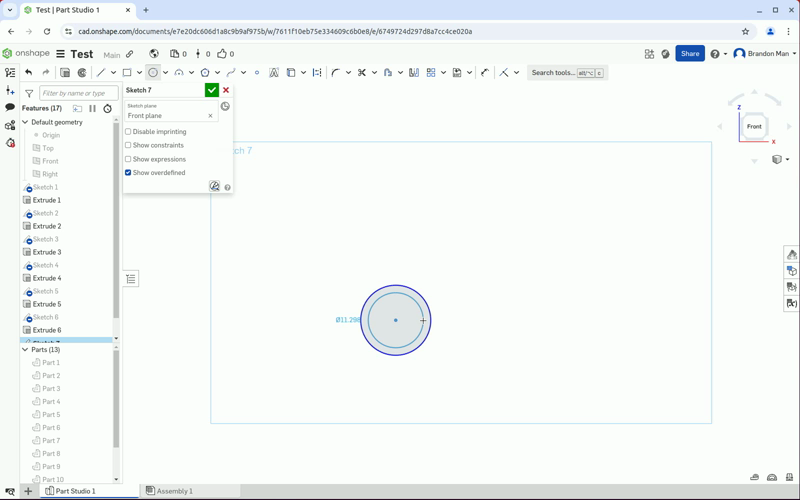
key(esc)
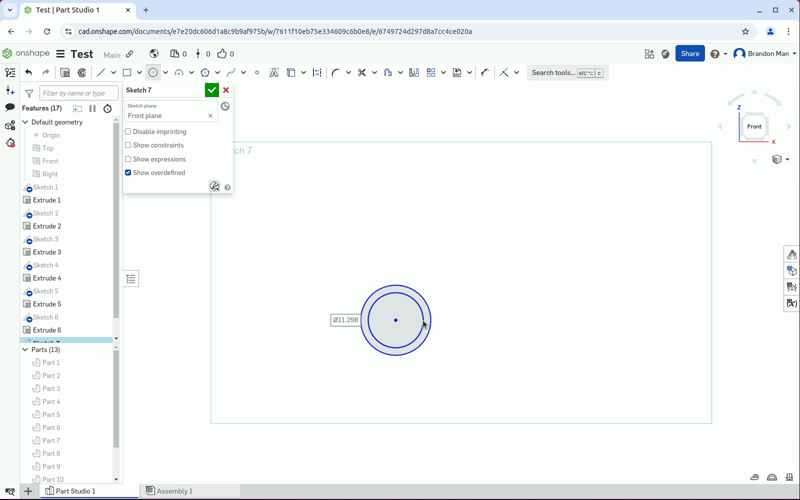
mouse_move(410, 350)
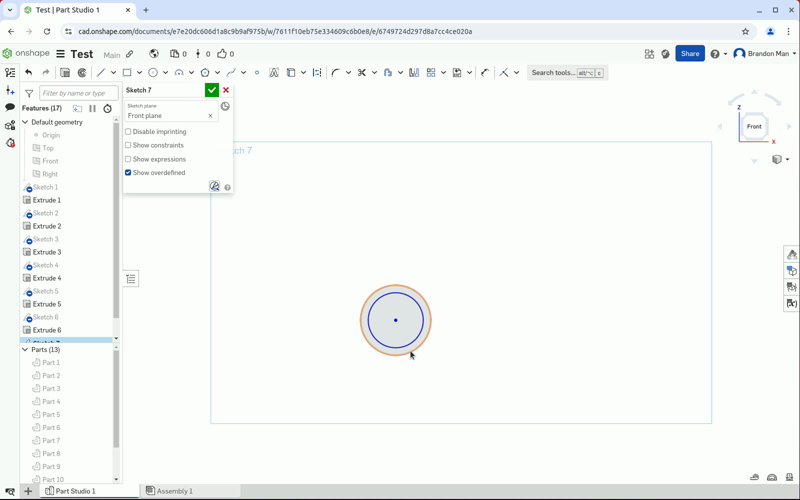
scroll(6)
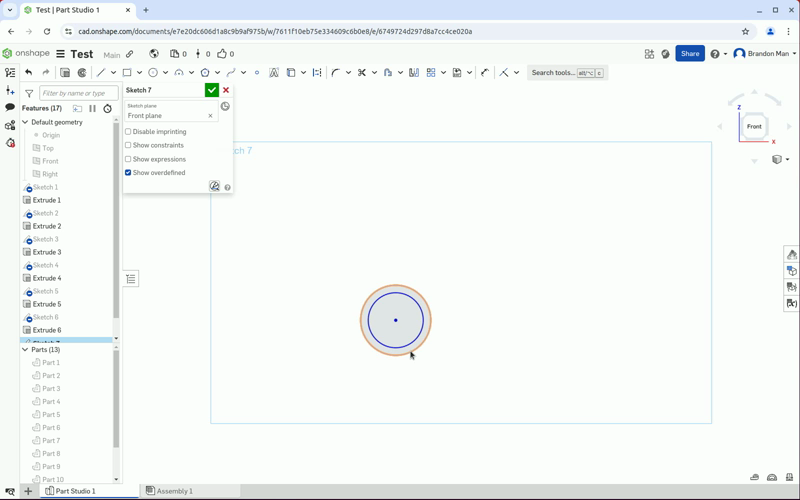
scroll(6)
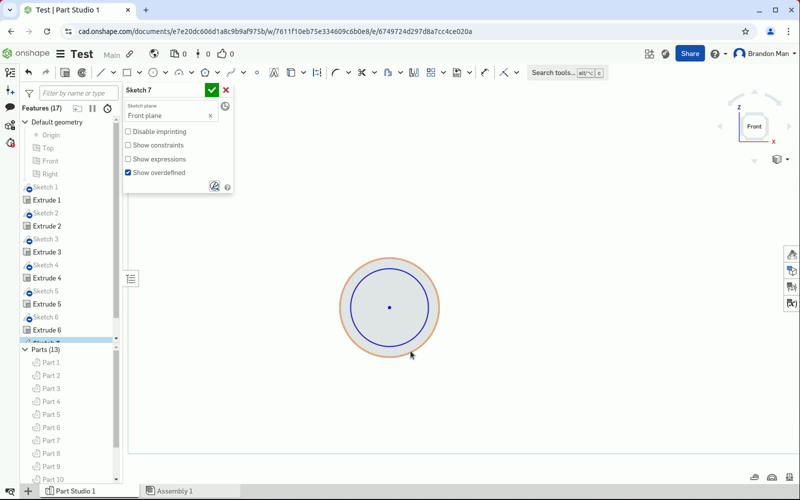
scroll(6)
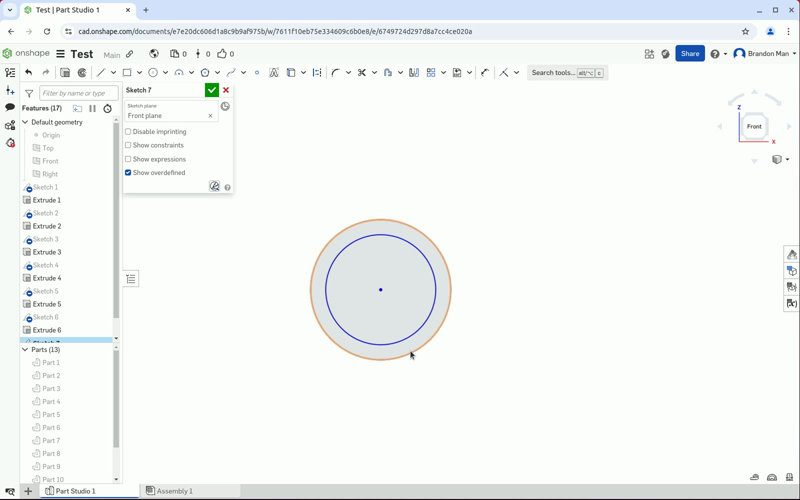
scroll(6)
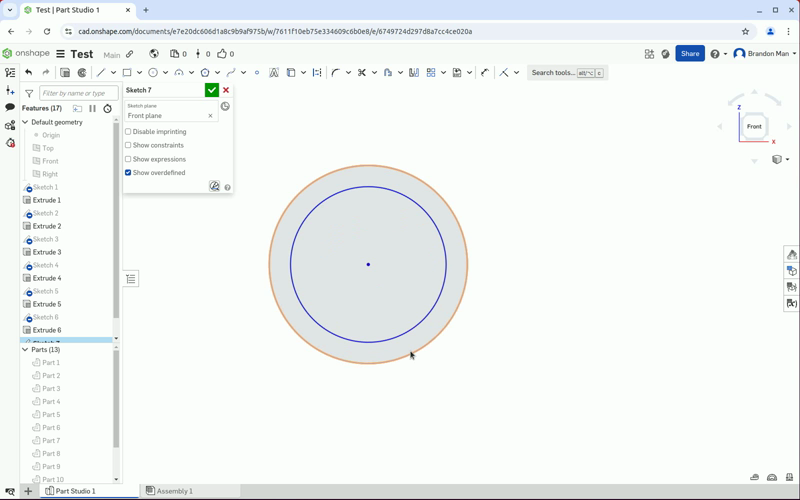
scroll(6)
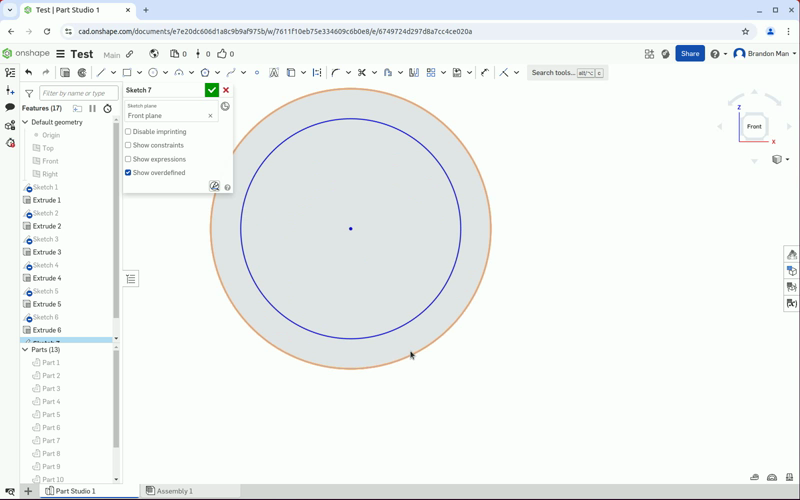
scroll(6)
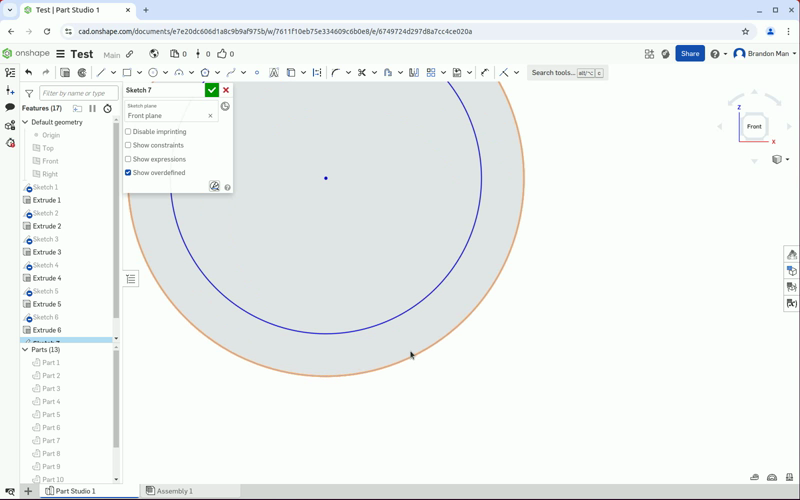
scroll(6)
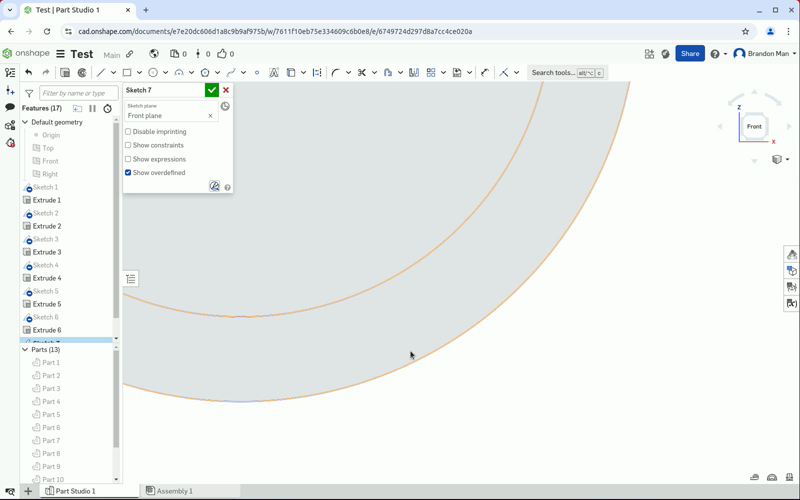
click(410, 350)
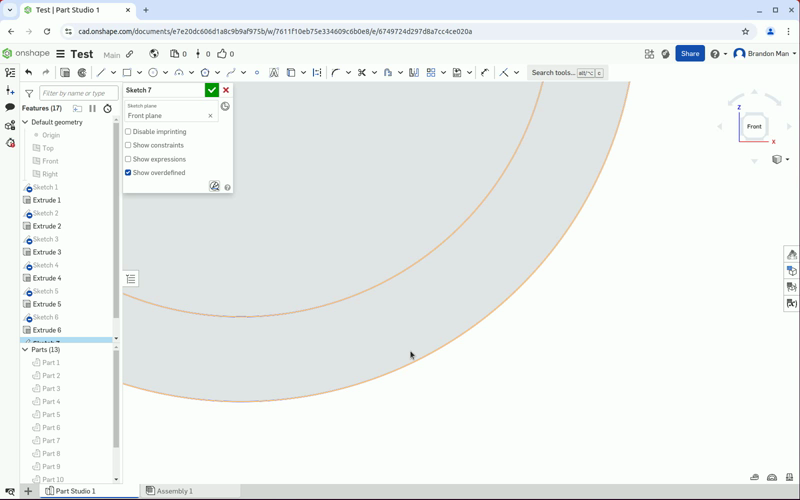
scroll(-6)
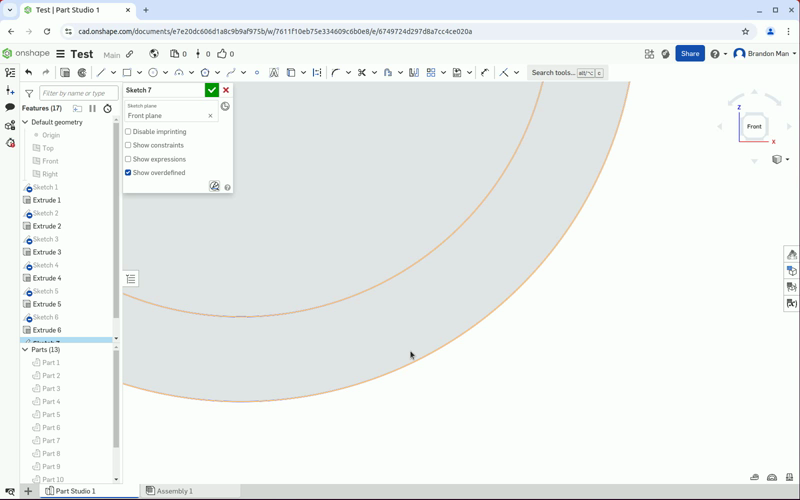
scroll(-6)
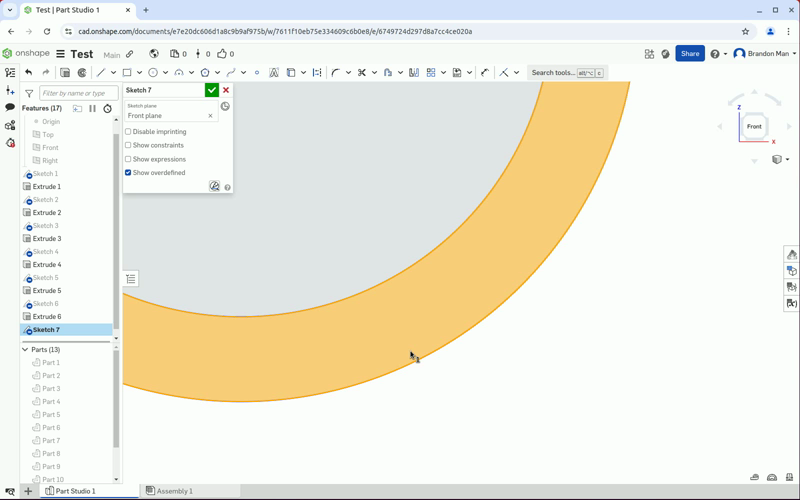
scroll(-6)
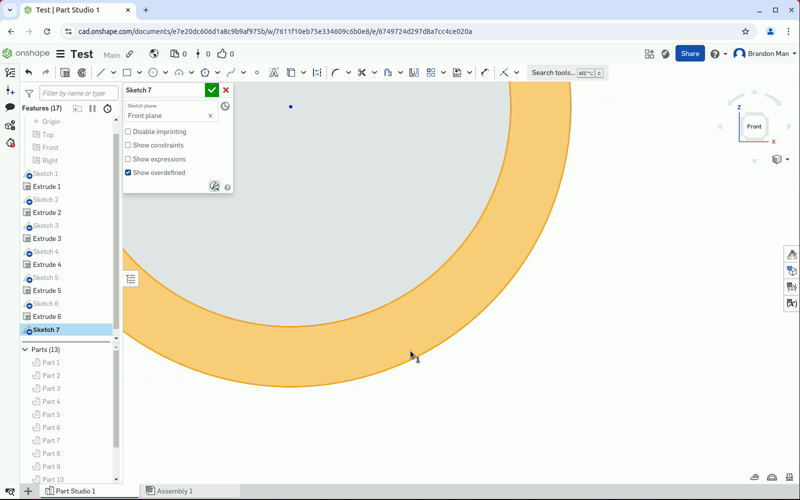
scroll(-6)
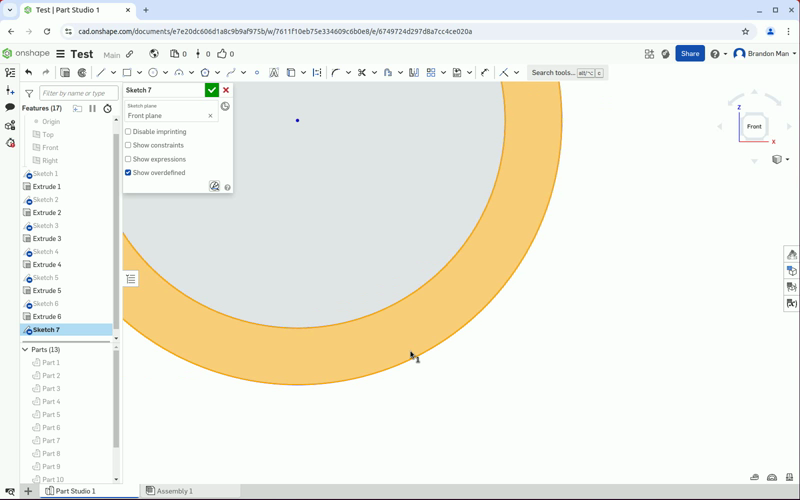
scroll(-6)
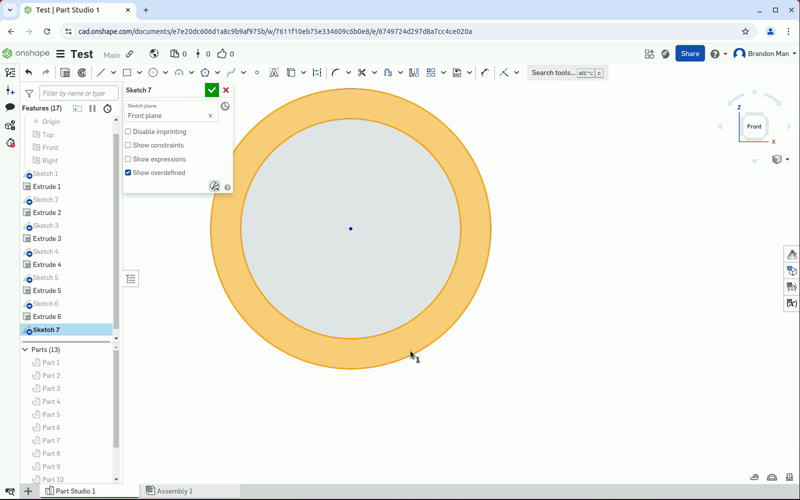
scroll(-6)
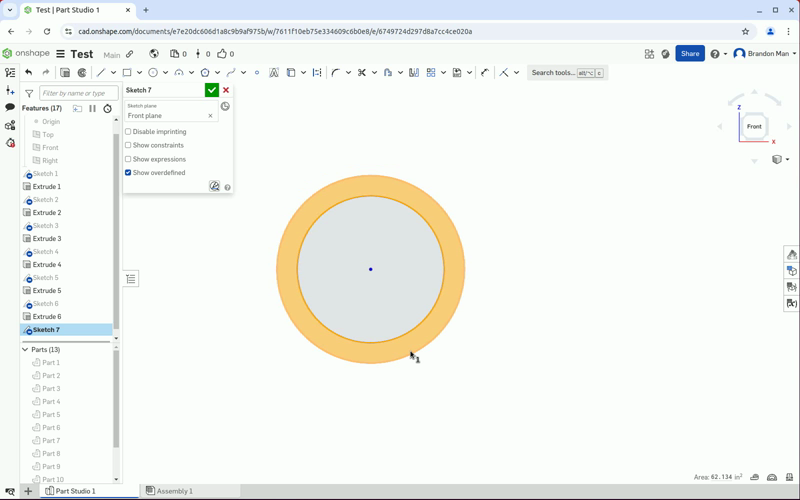
scroll(-6)
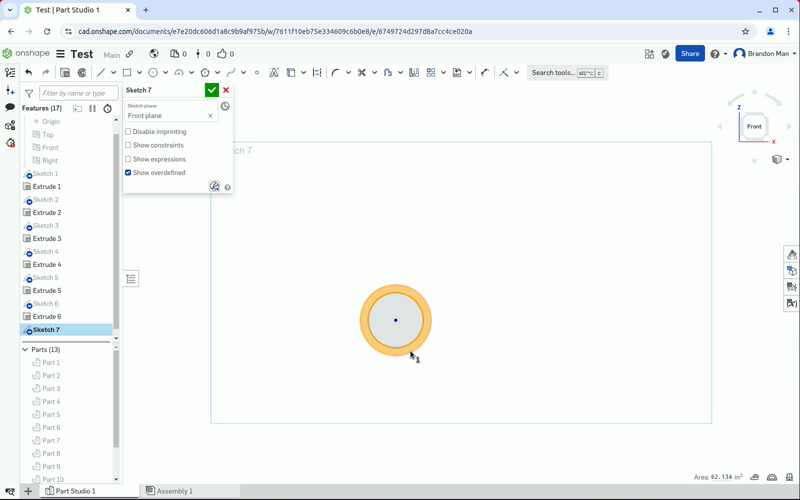
mouse_move(69, 352)
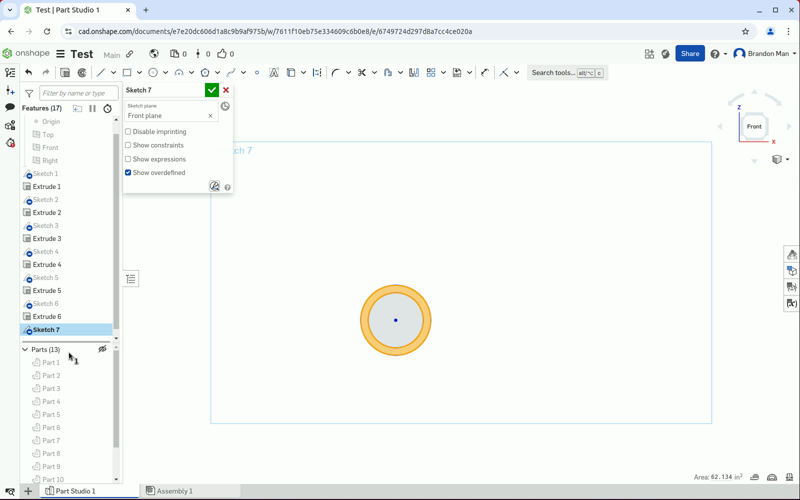
key(shift+y)
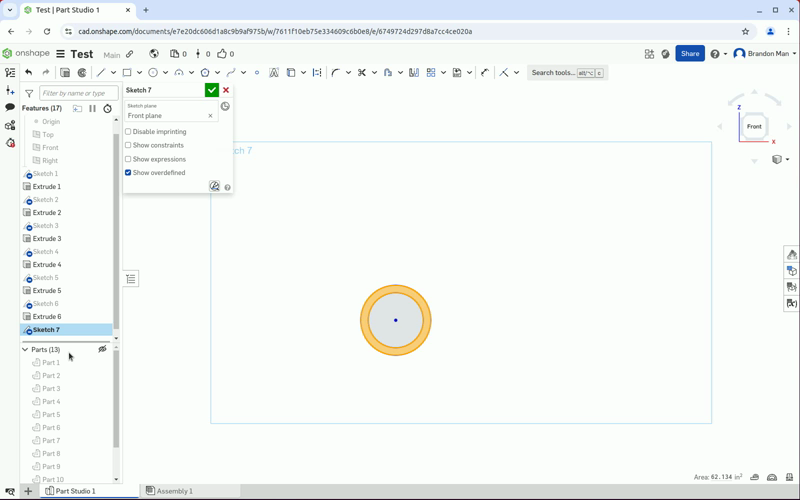
key(shift+e)
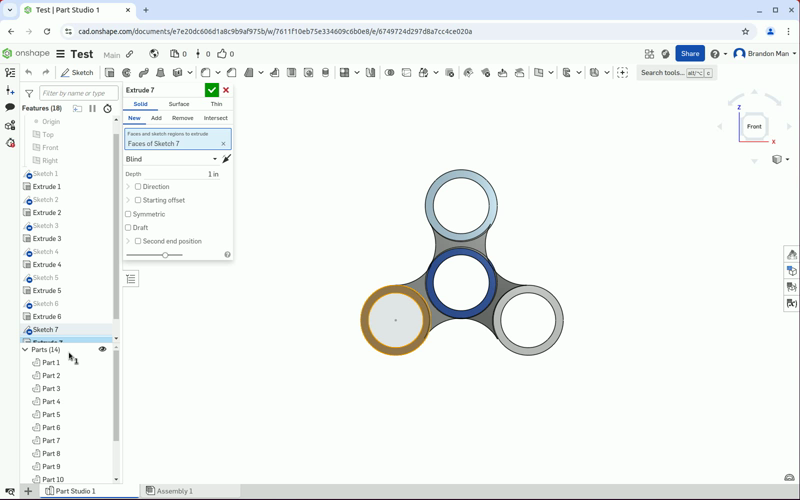
mouse_move(143, 106)
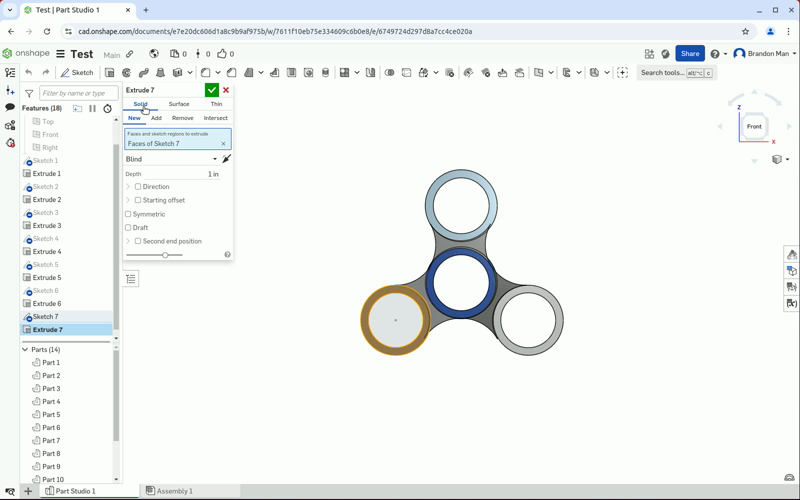
click(143, 106)
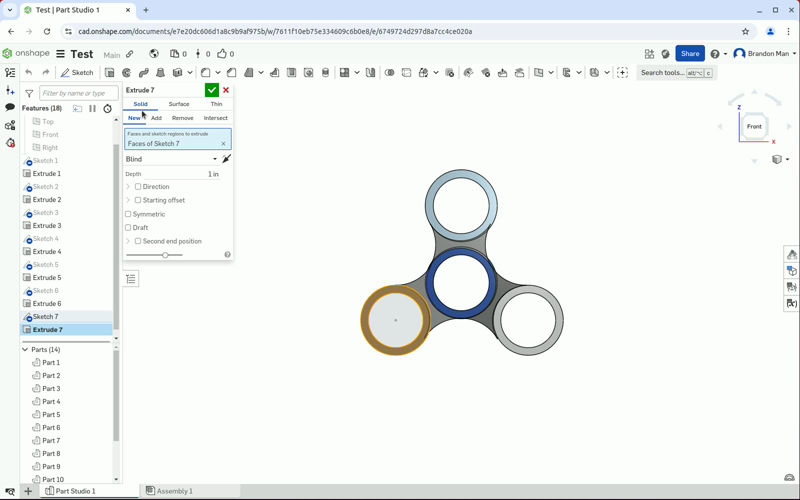
mouse_move(137, 120)
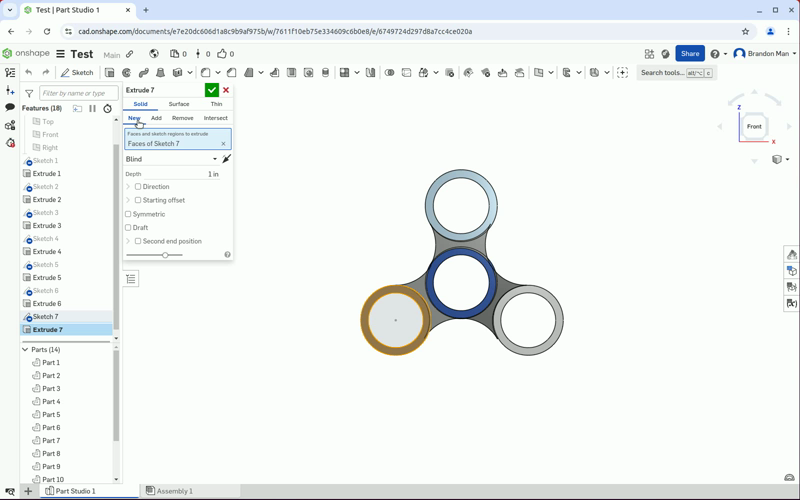
click(137, 120)
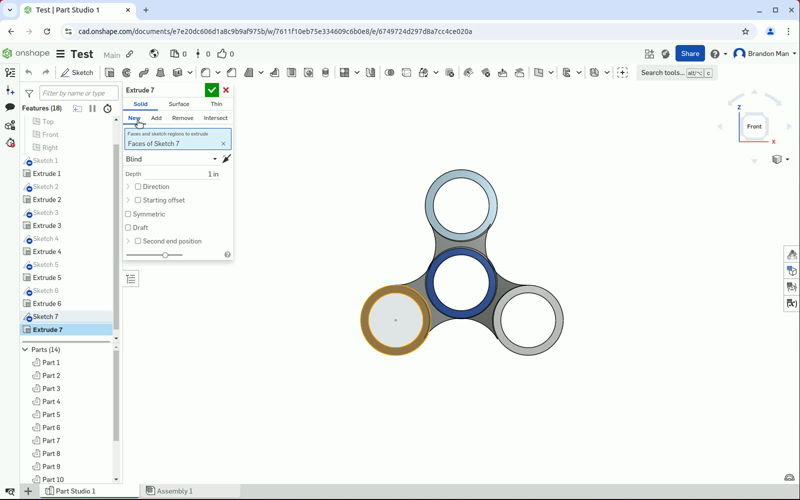
key(tab, 4)
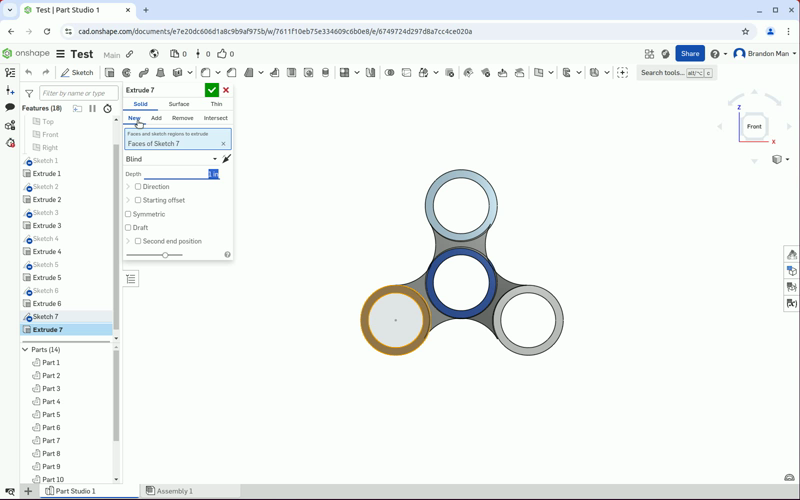
text(3.129)
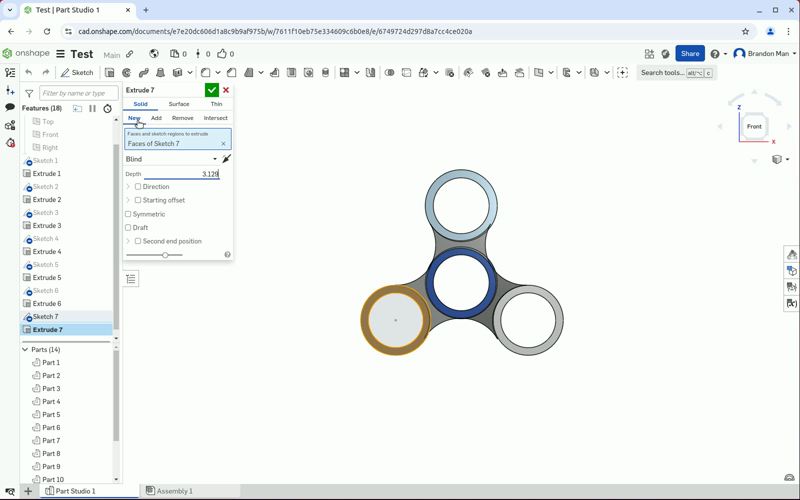
key(enter)
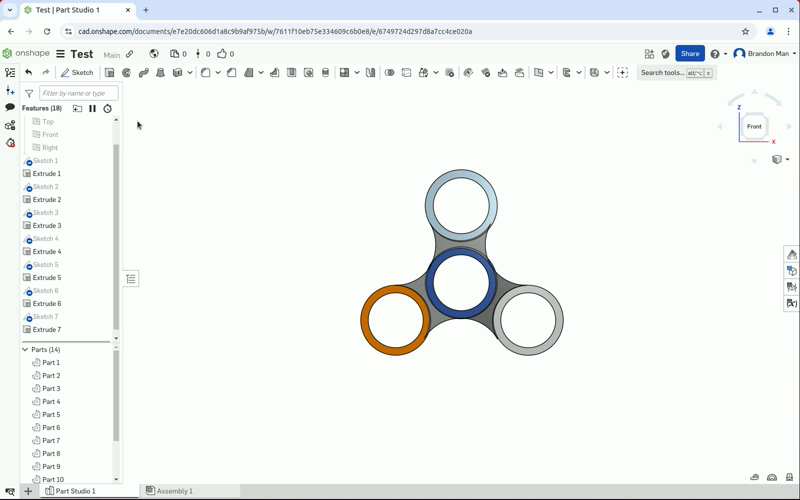
key(shift+h)
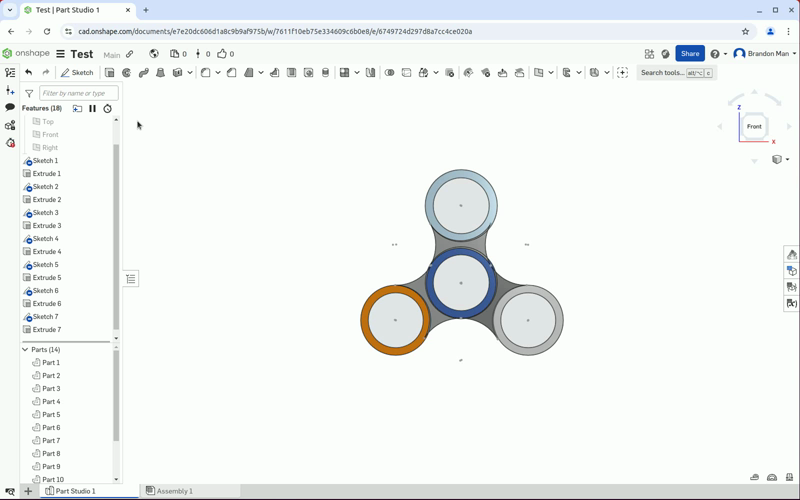
key(shift+h)
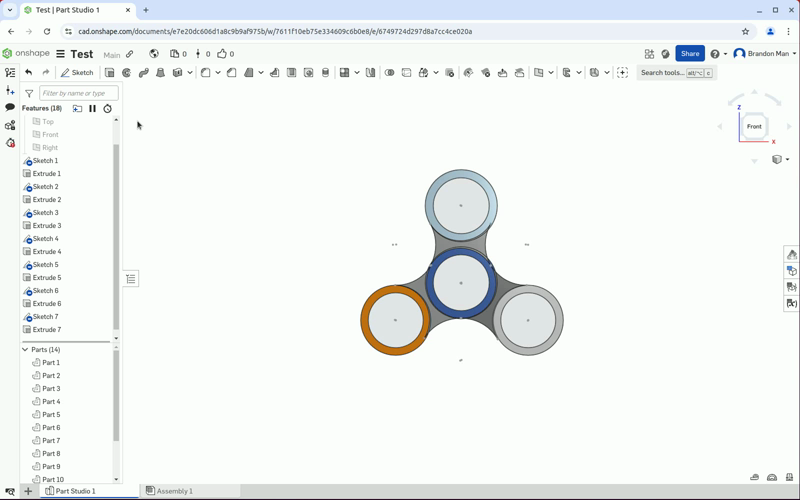
key(shift+7)
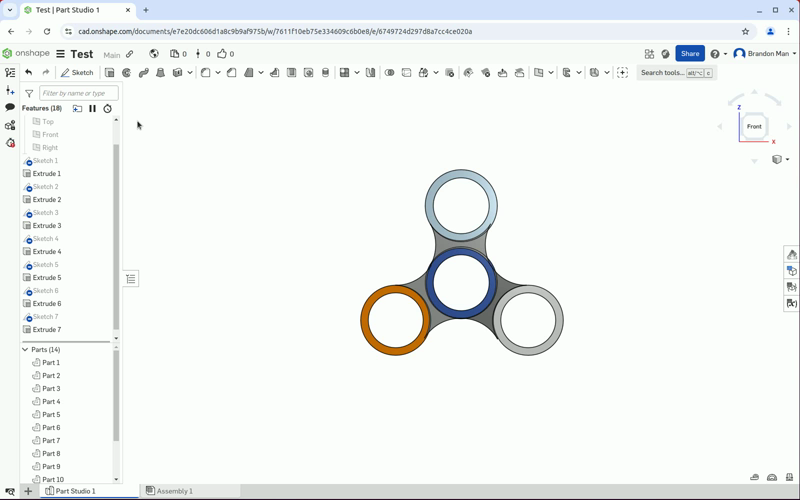
key(left, 2)
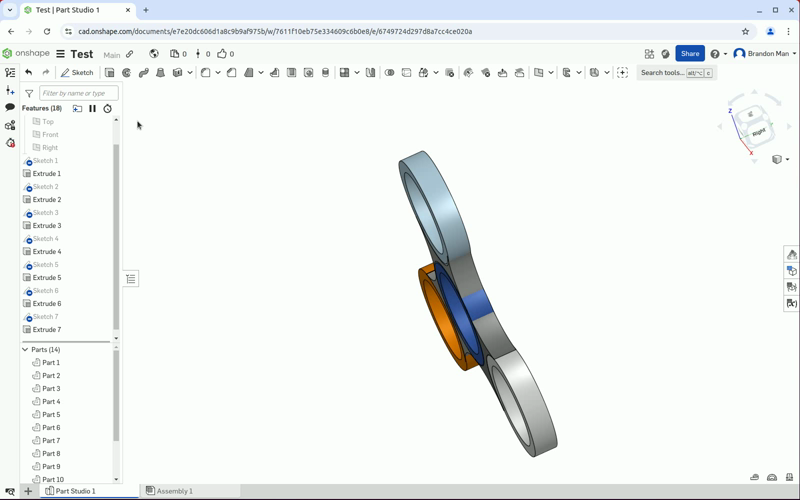
key(down, 2)
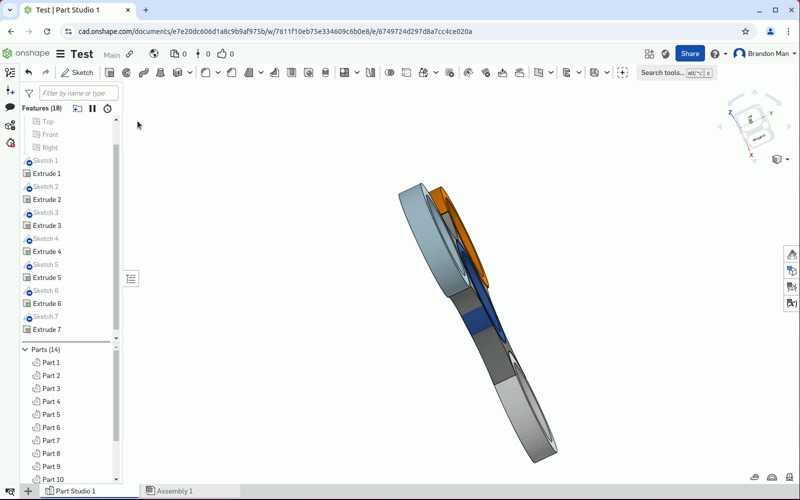
key(up, 2)
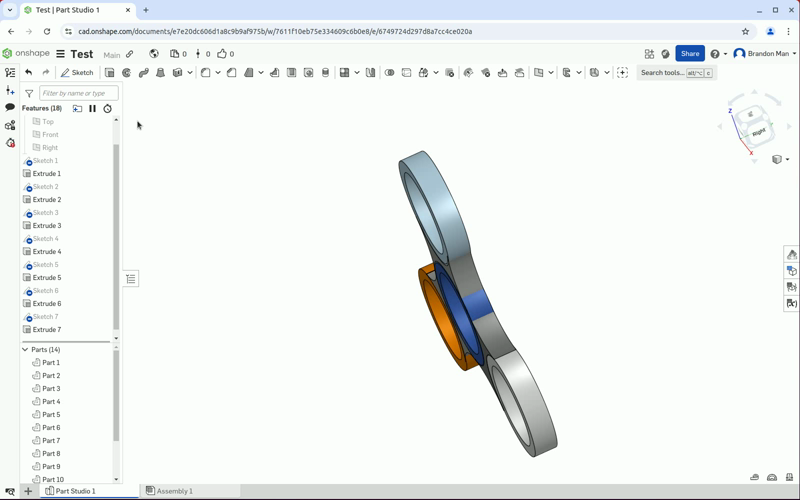
key(right, 2)
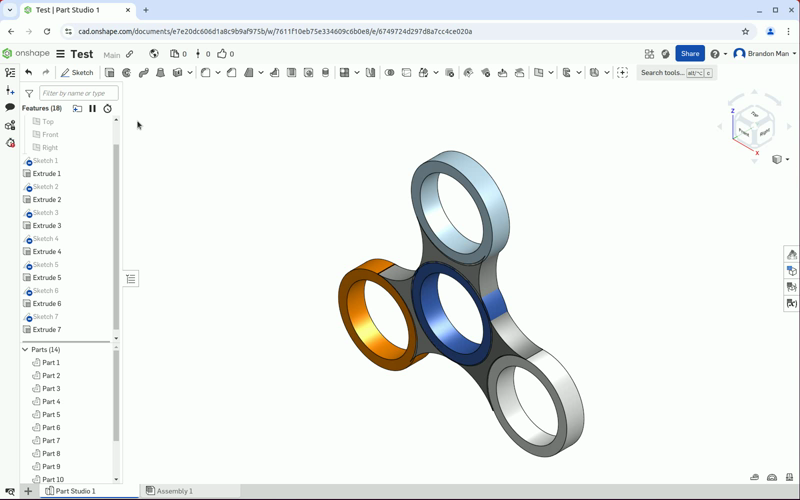
mouse_move(69, 163)
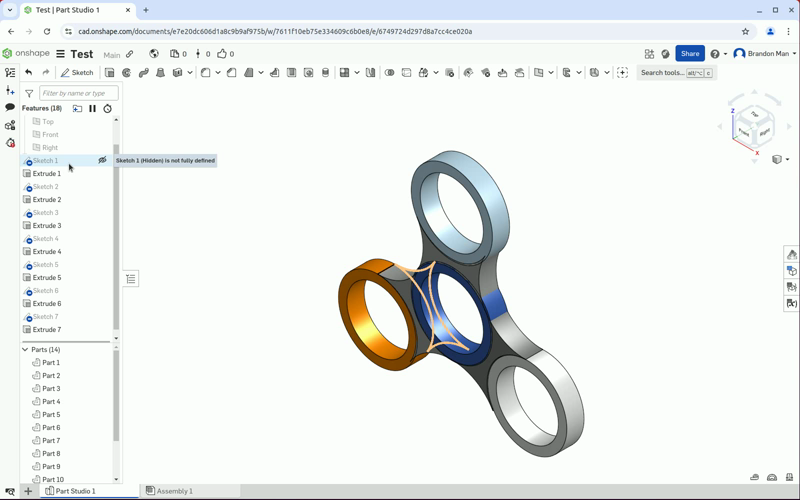
click(69, 163)